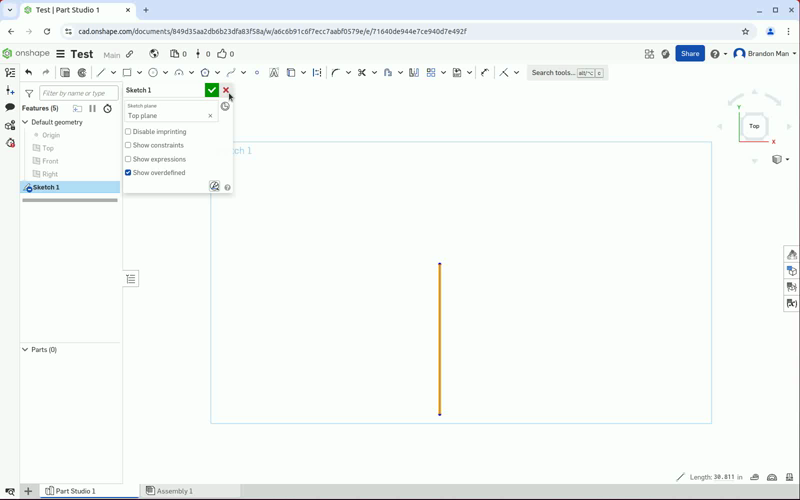
key(shift+h)
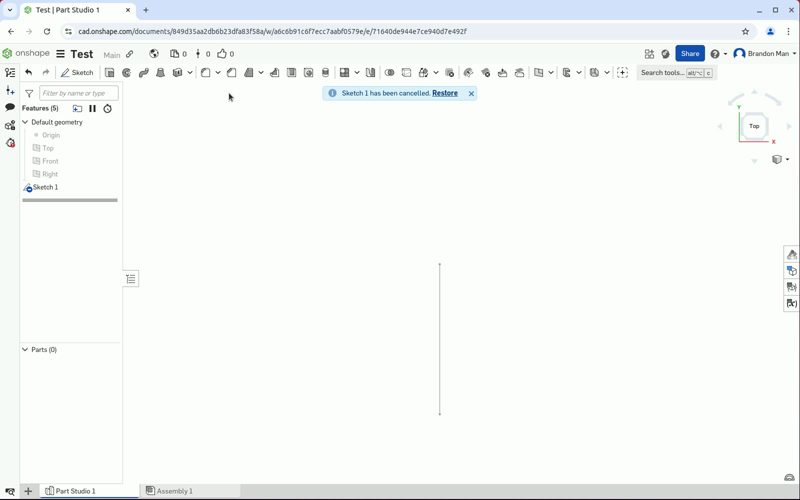
mouse_move(73, 352)
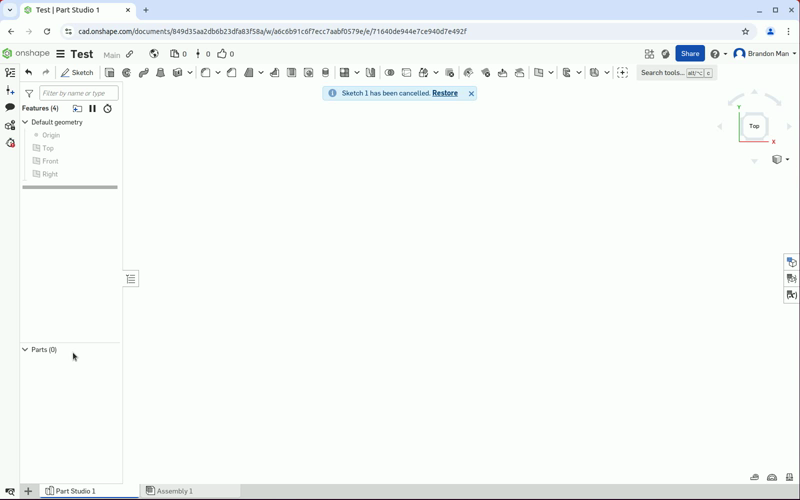
key(y)
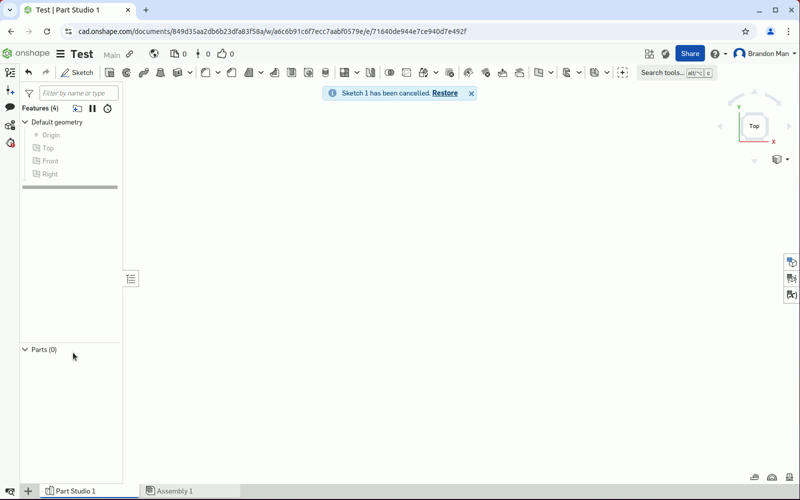
key(shift+p)
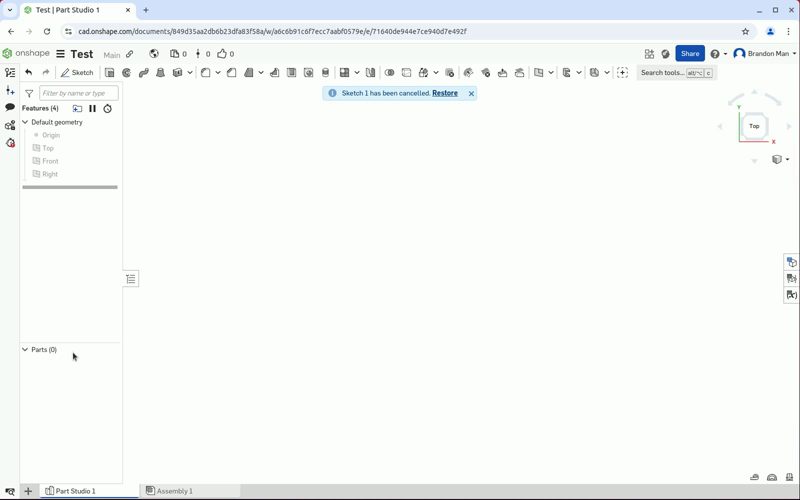
key(space)
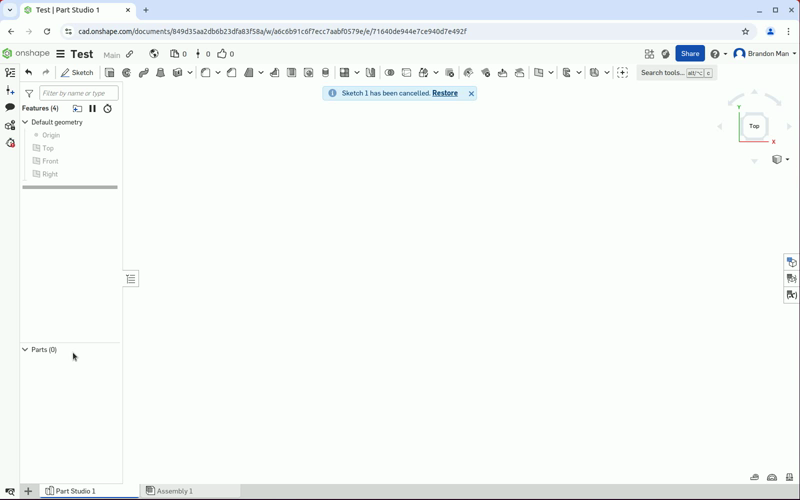
key_down(shift)
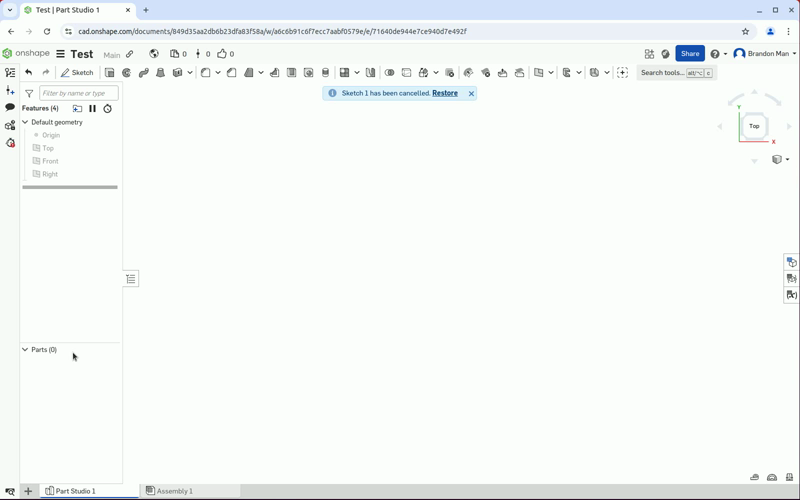
key(up)
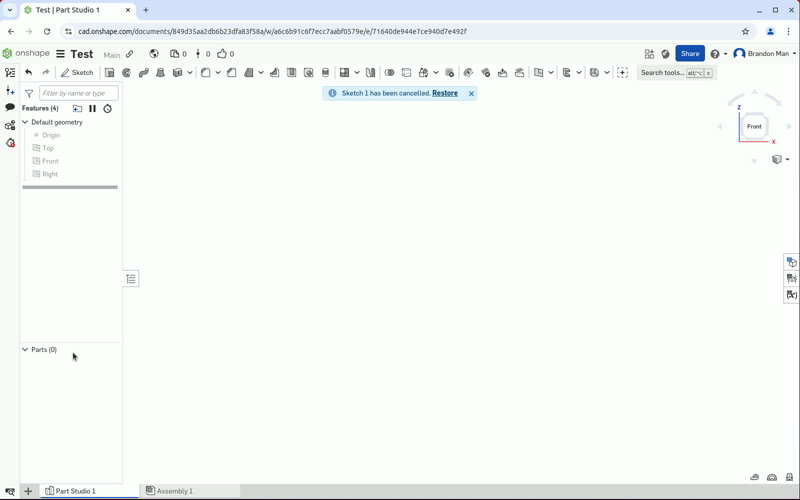
key_up(shift)
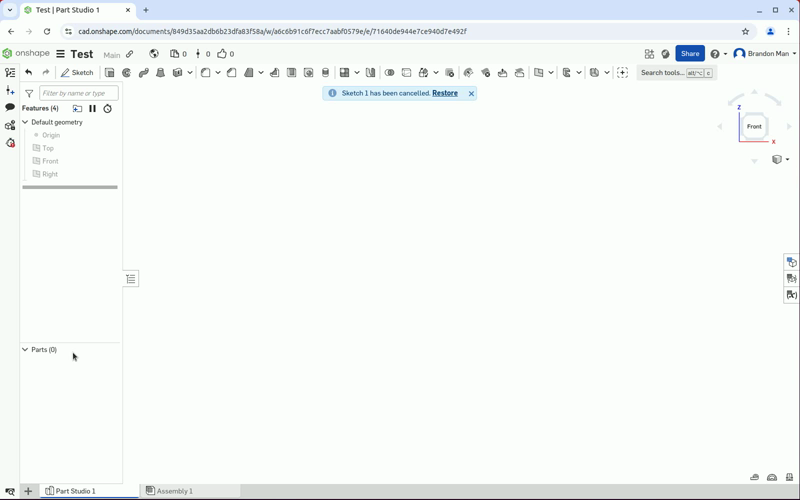
mouse_move(73, 352)
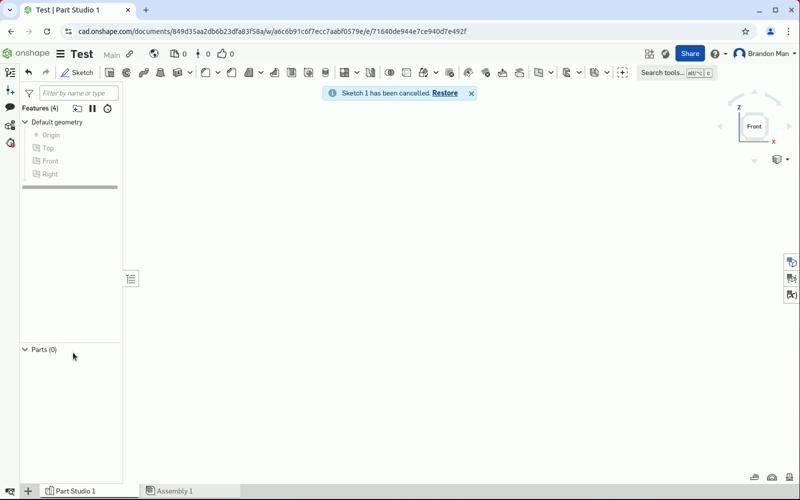
key(shift+y)
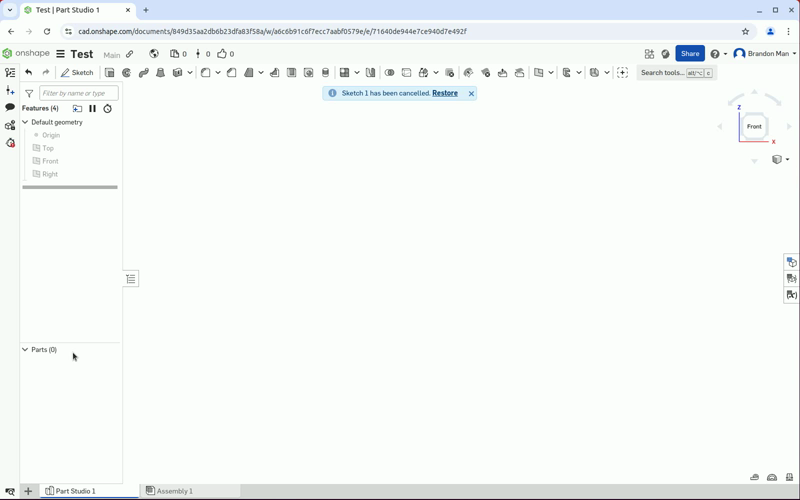
key(shift+s)
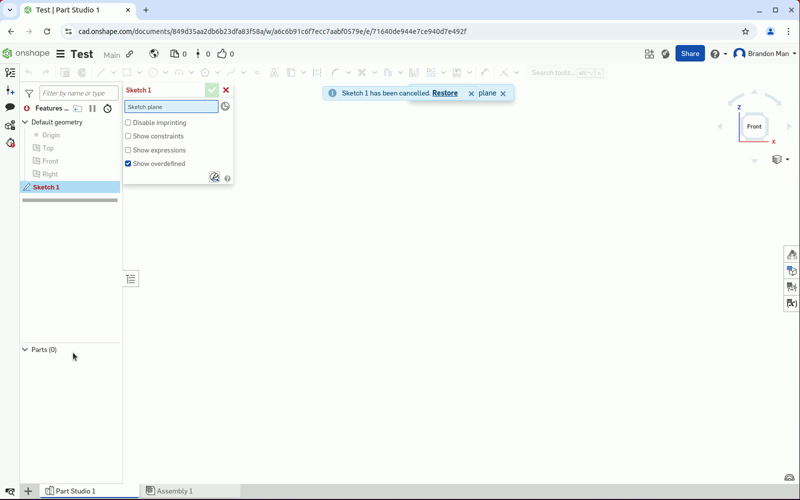
mouse_move(73, 163)
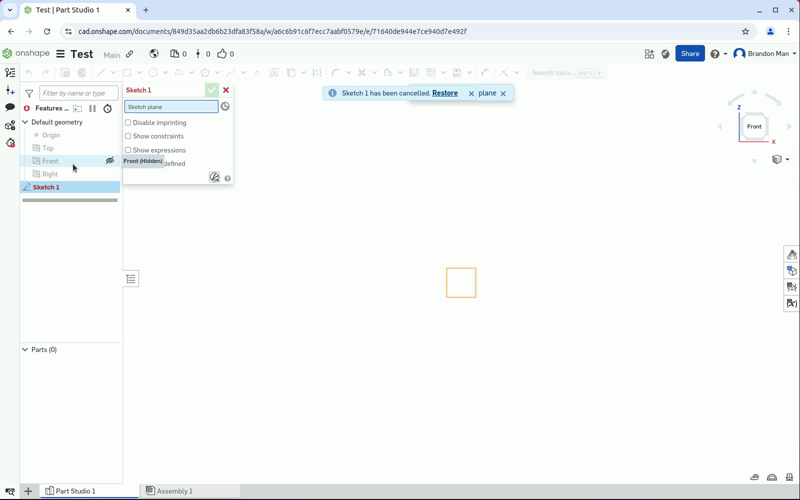
click(73, 163)
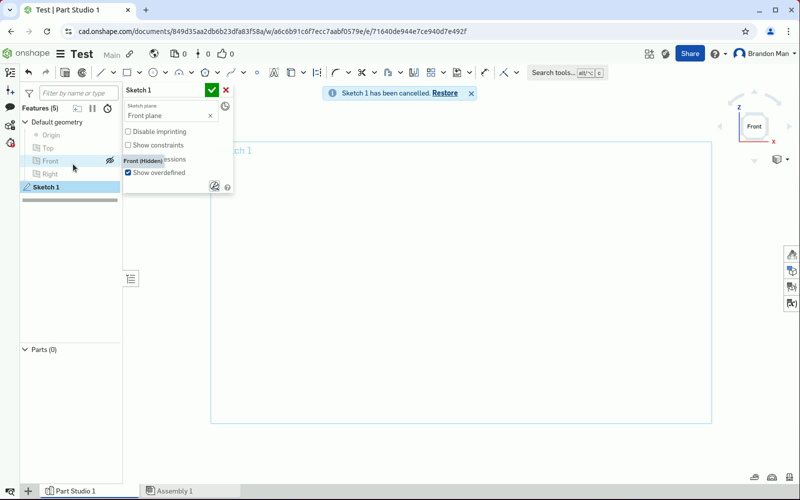
mouse_move(73, 352)
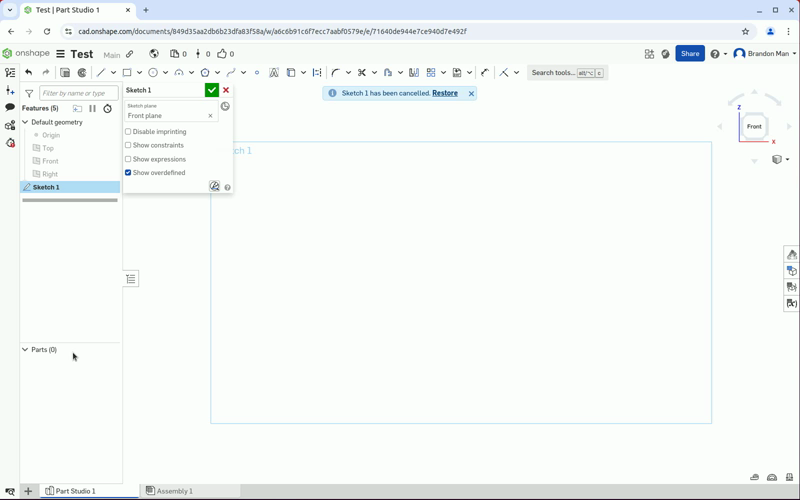
key(y)
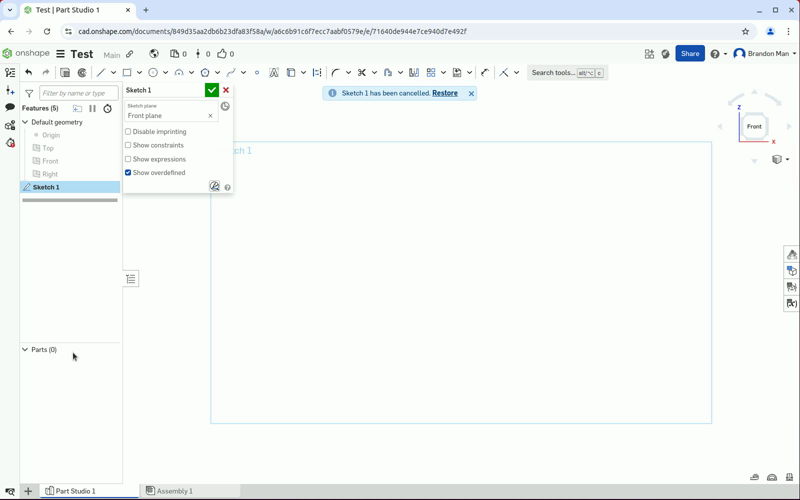
key(a)
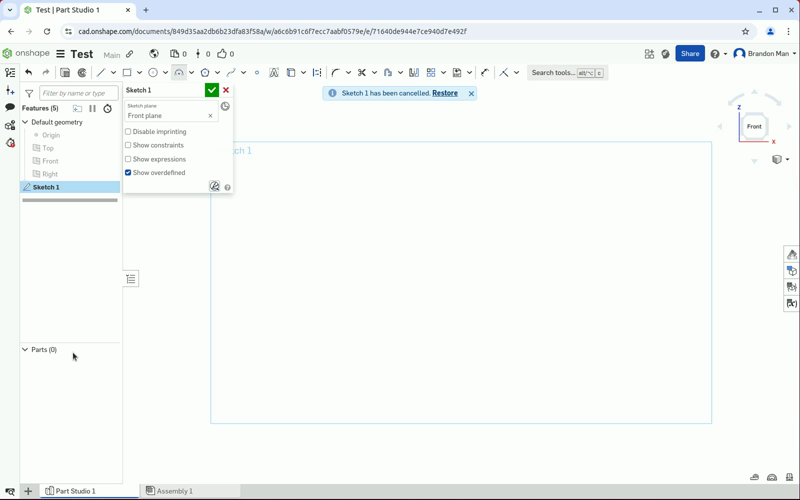
key_down(shift)
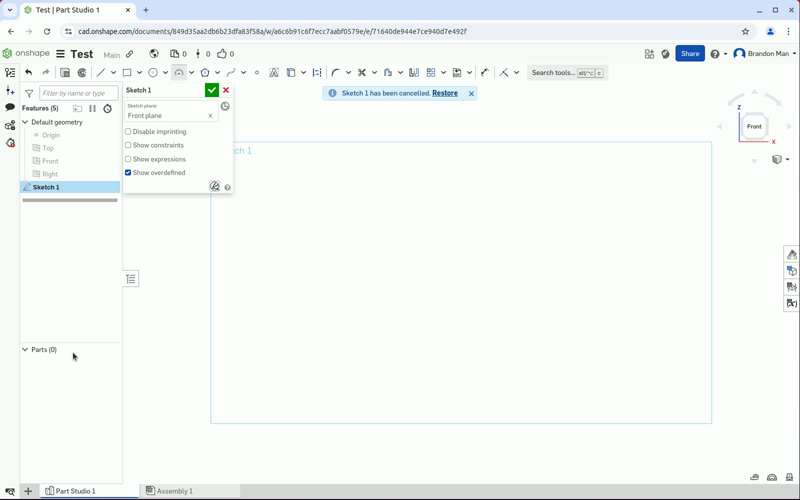
mouse_move(446, 223)
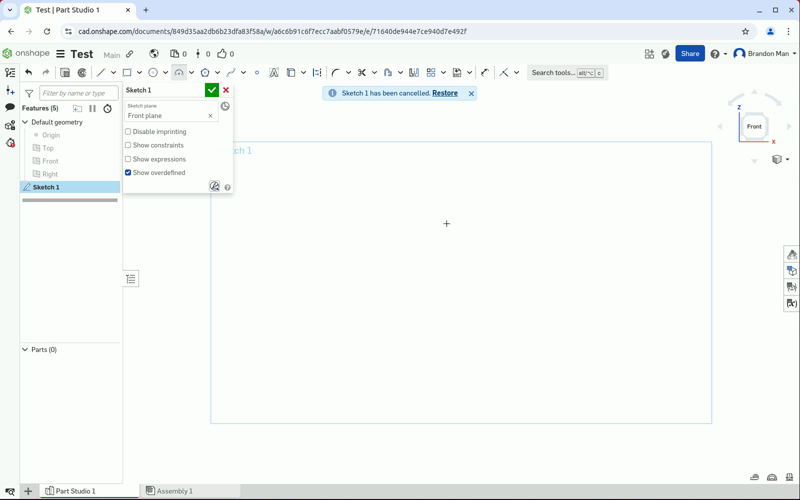
click(446, 223)
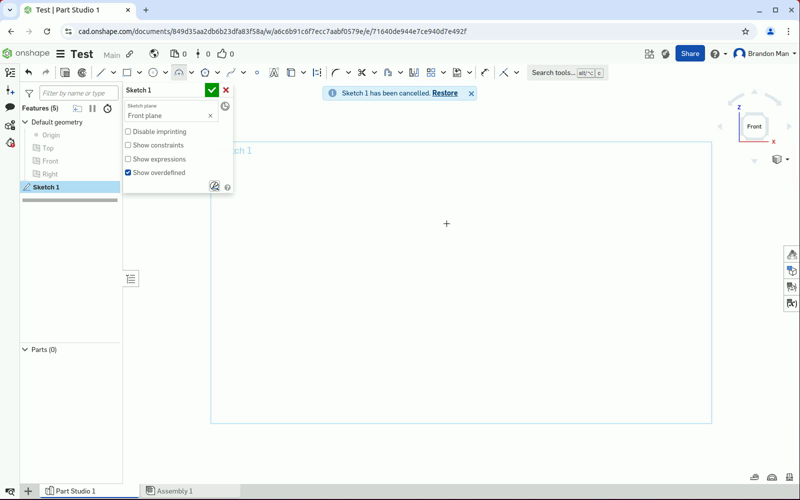
key_up(shift)
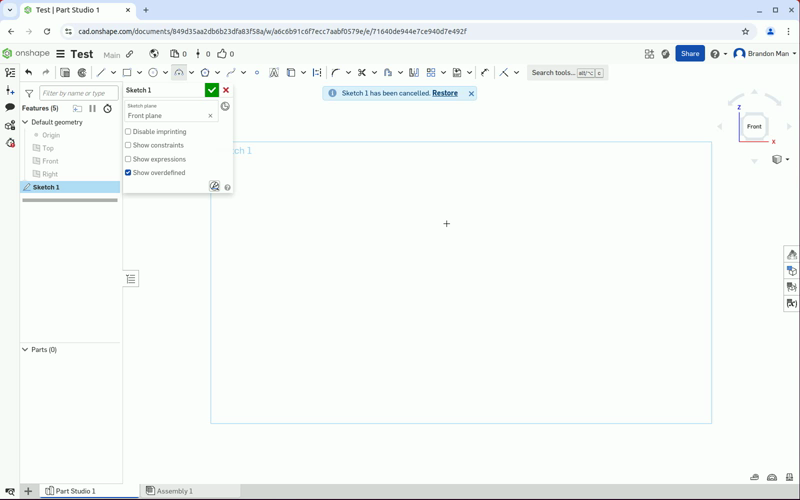
key_down(shift)
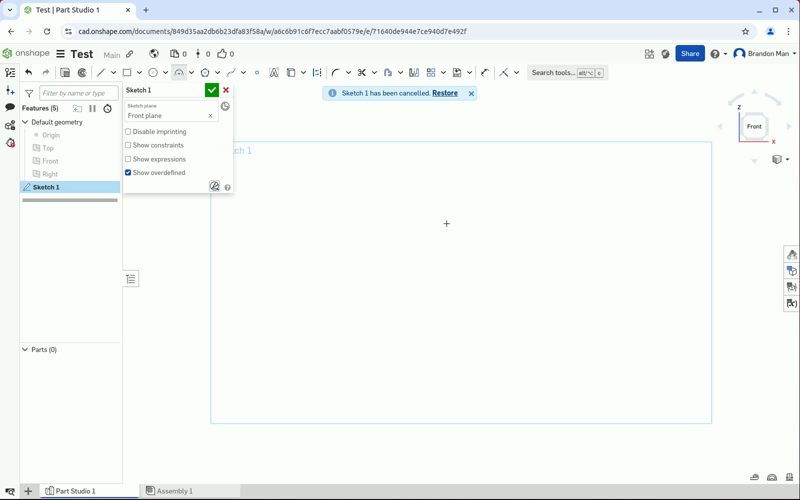
mouse_move(476, 223)
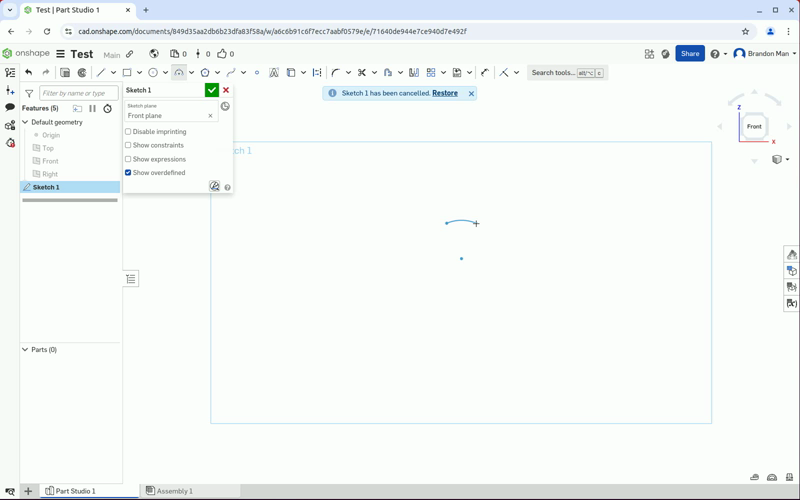
click(476, 223)
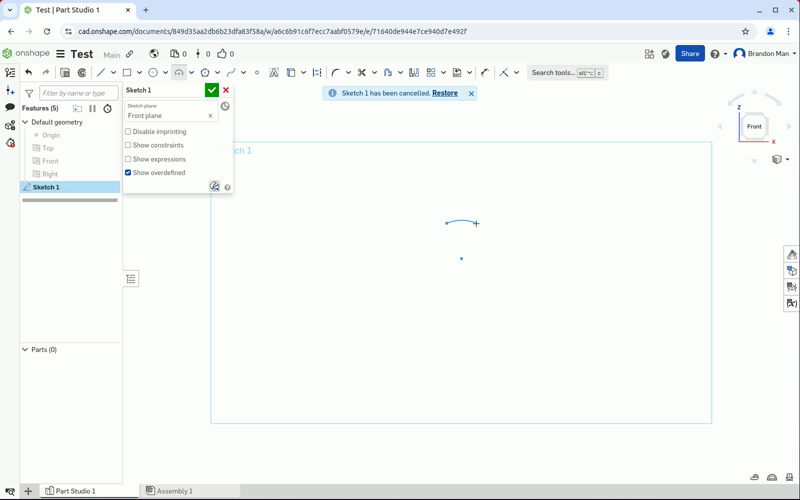
mouse_move(461, 210)
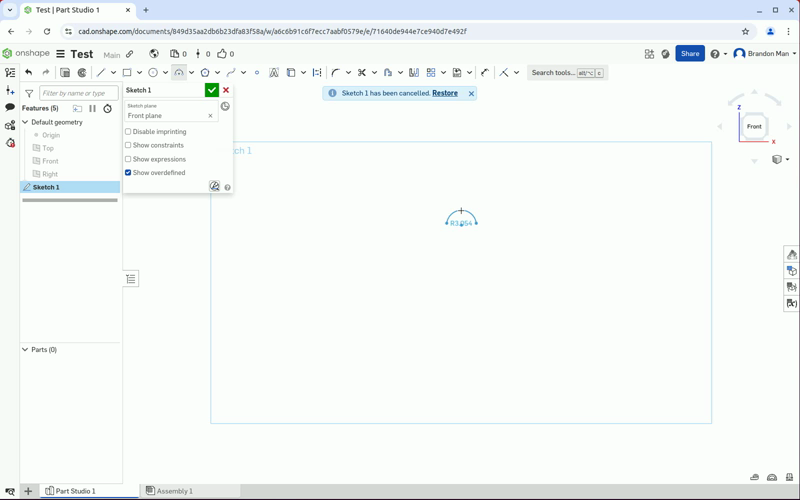
click(461, 210)
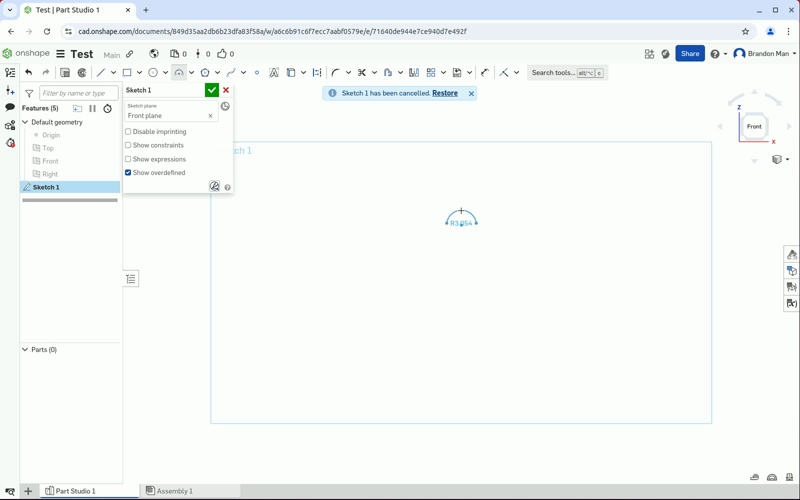
key_up(shift)
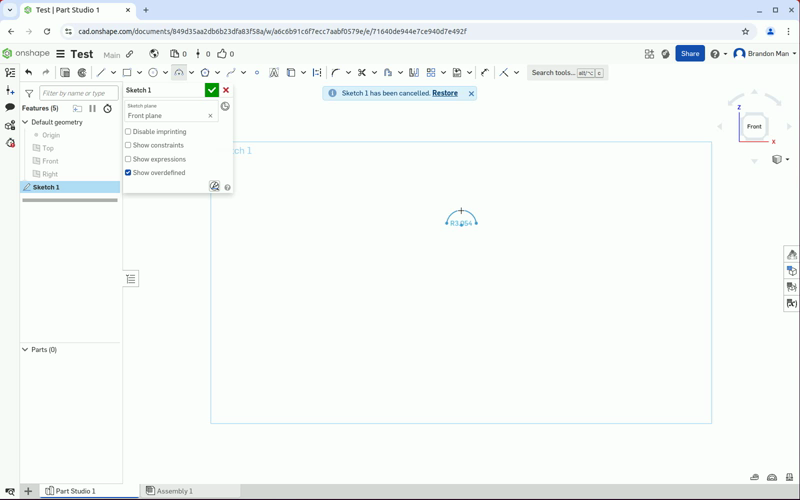
key(esc)
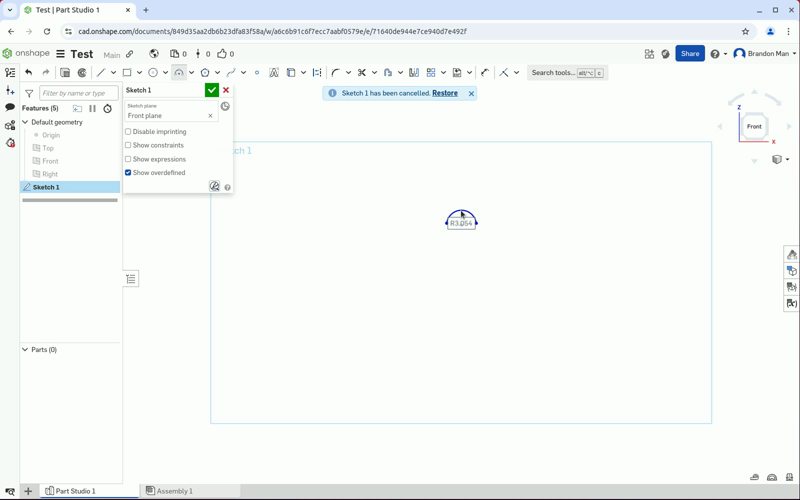
key(l)
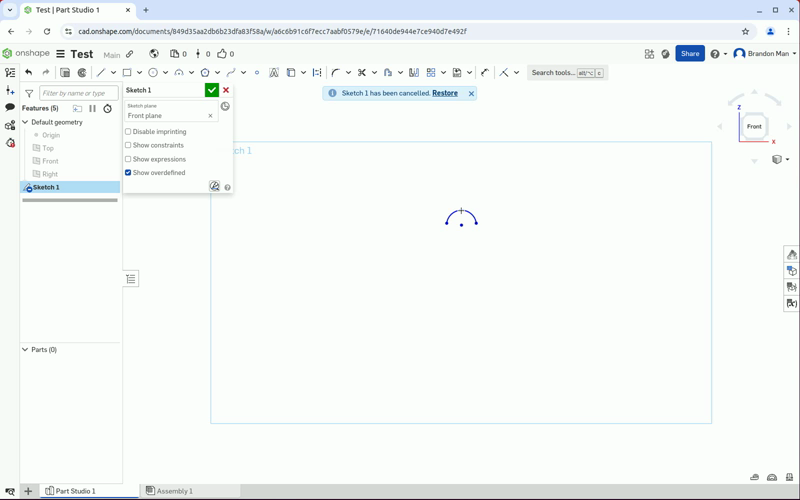
mouse_move(476, 223)
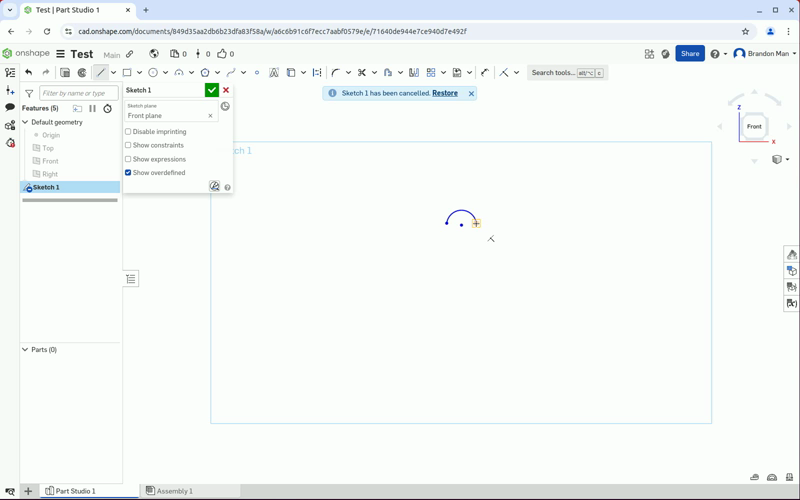
click(476, 223)
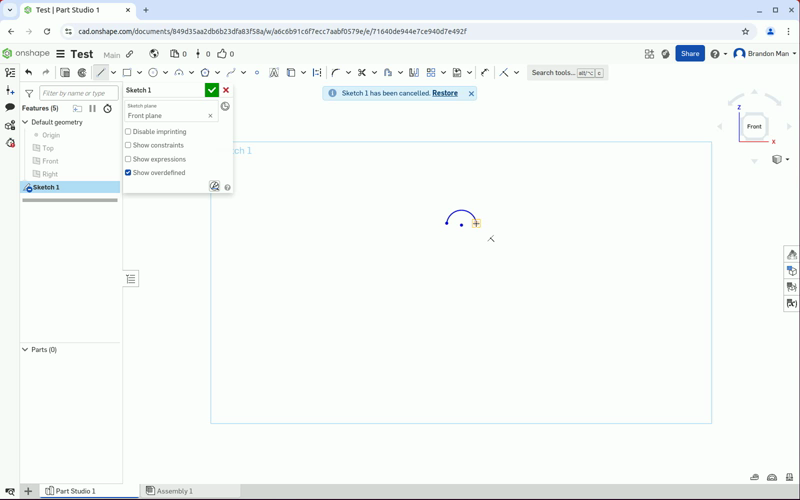
key_down(shift)
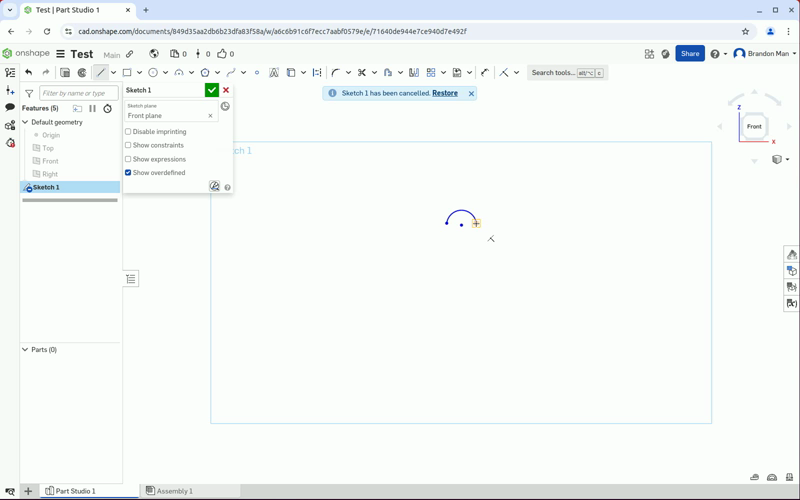
mouse_move(506, 223)
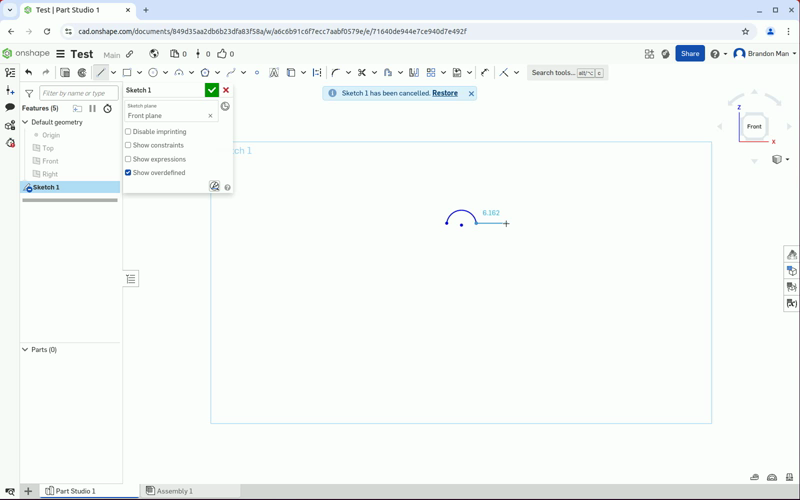
mouse_move(470, 176)
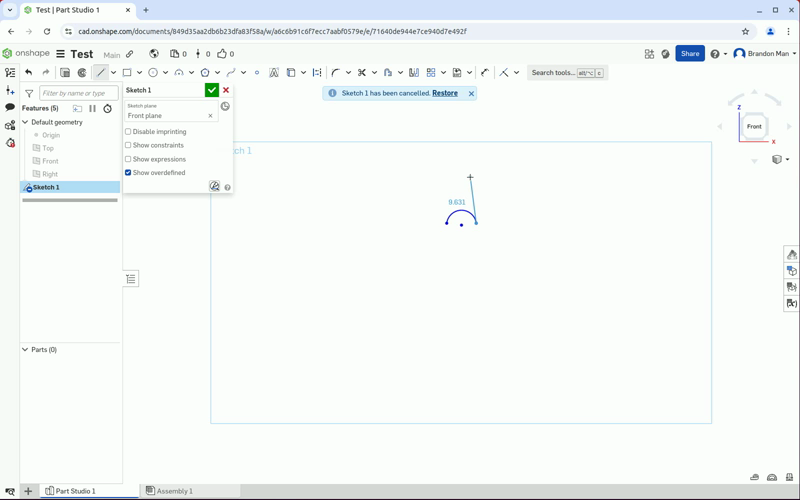
click(470, 176)
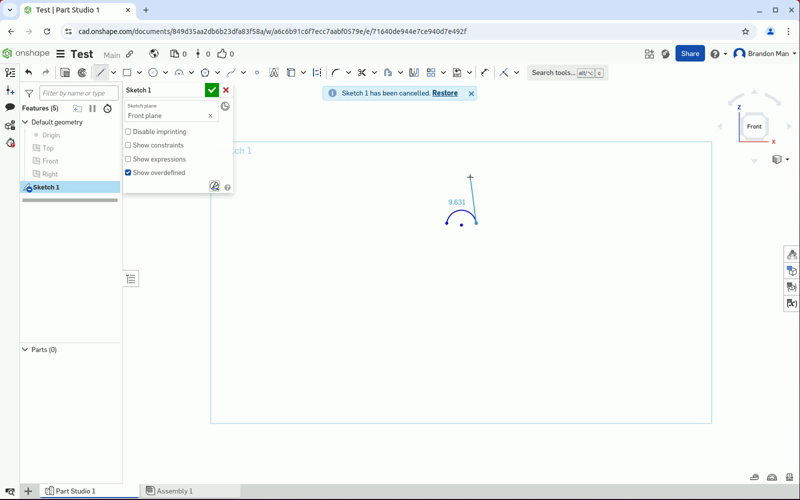
key_up(shift)
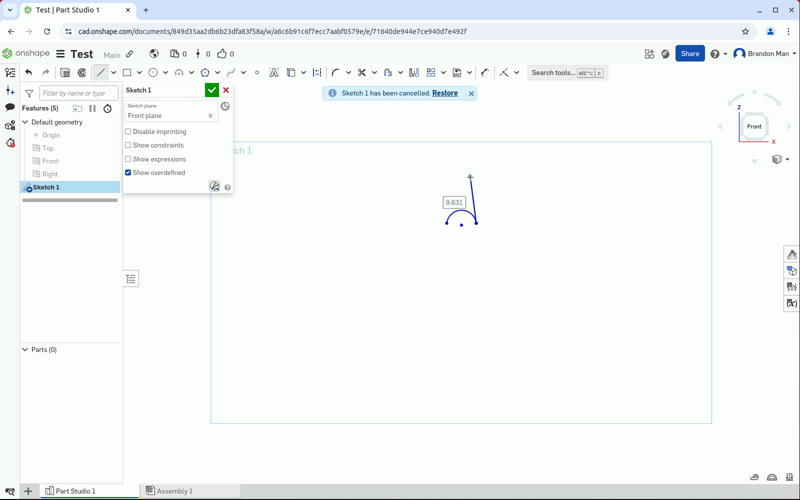
key(esc)
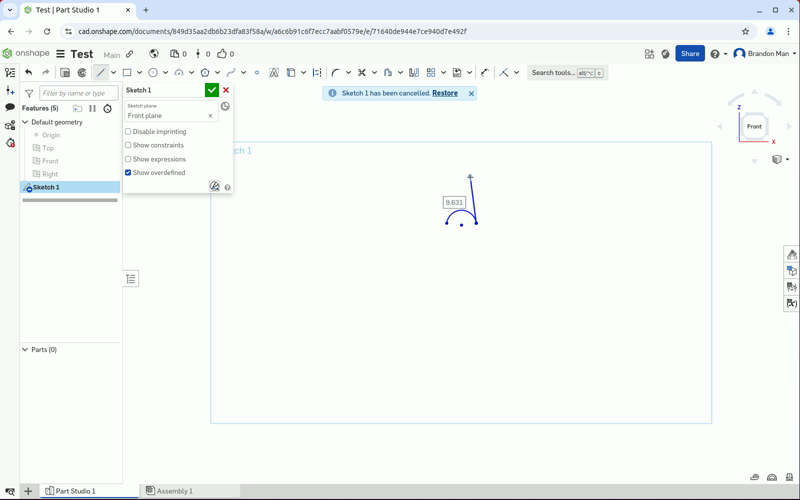
key(a)
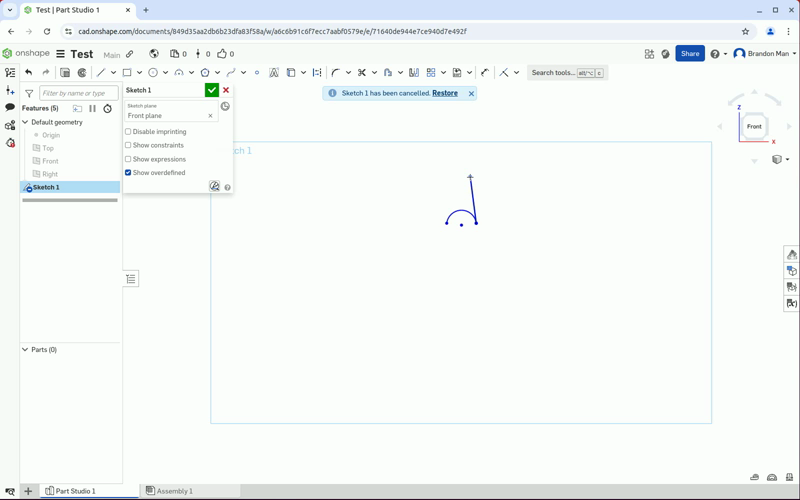
mouse_move(470, 176)
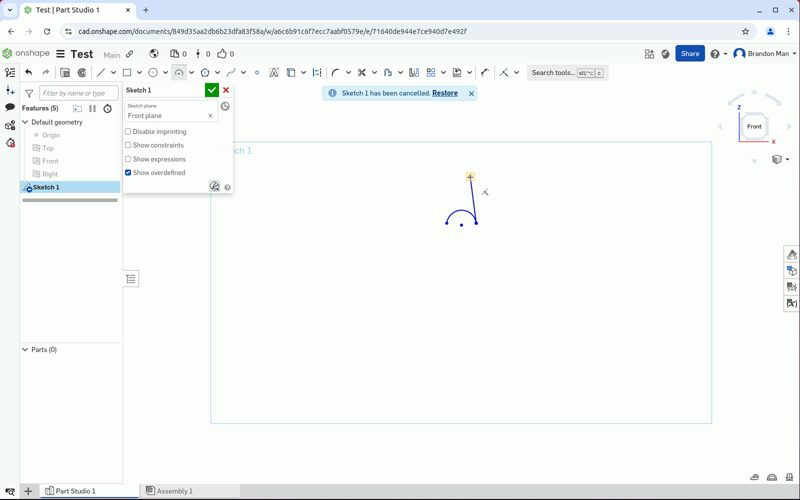
click(470, 176)
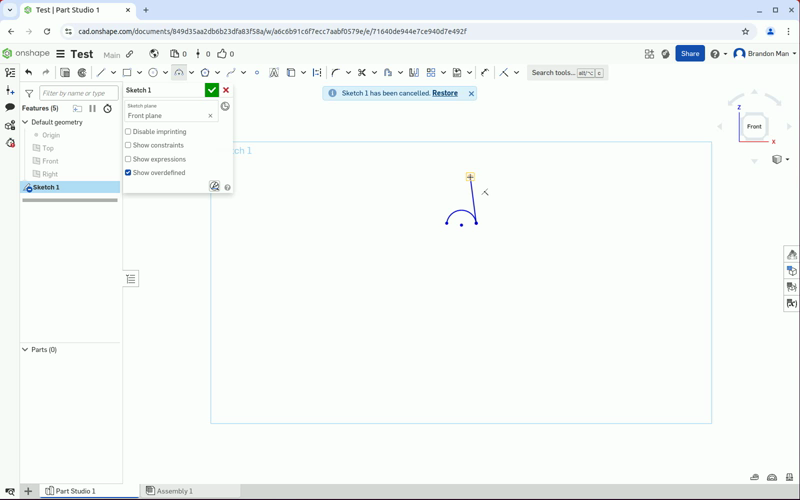
key_down(shift)
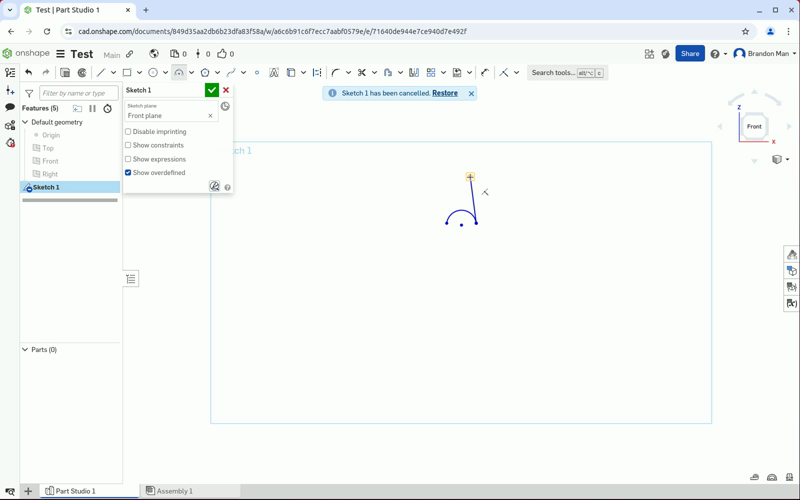
mouse_move(452, 176)
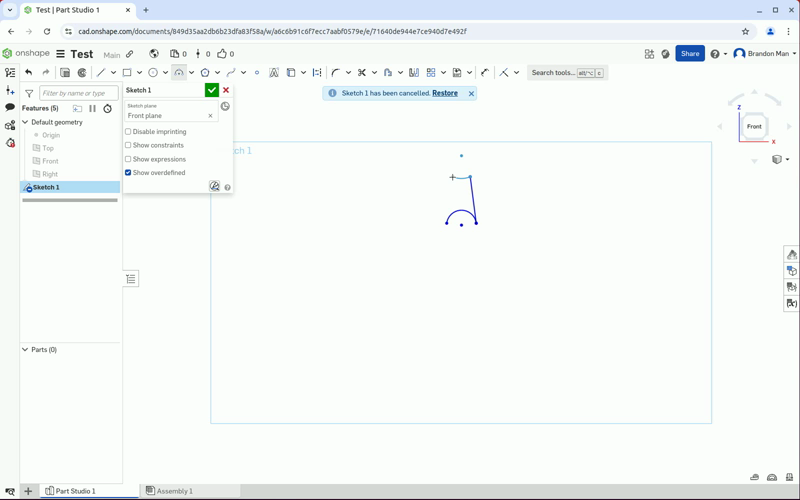
click(452, 176)
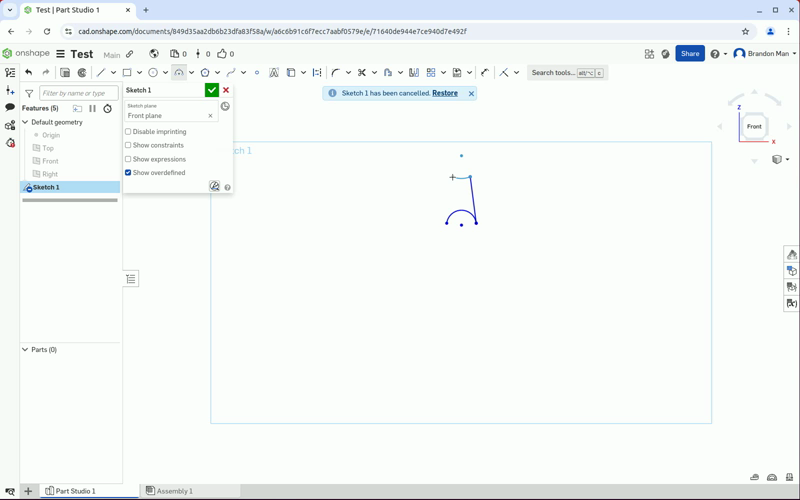
mouse_move(461, 186)
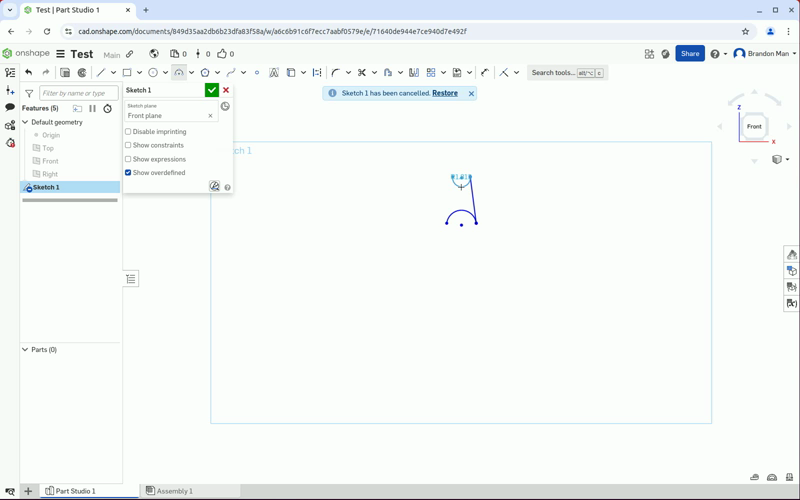
click(461, 186)
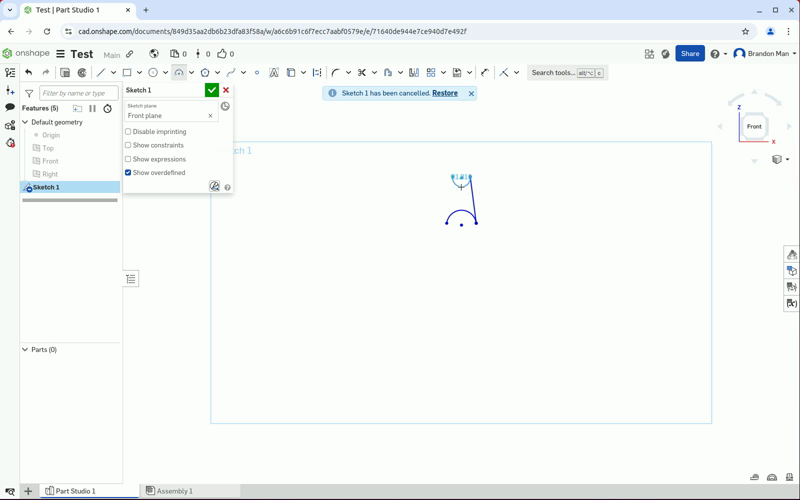
key_up(shift)
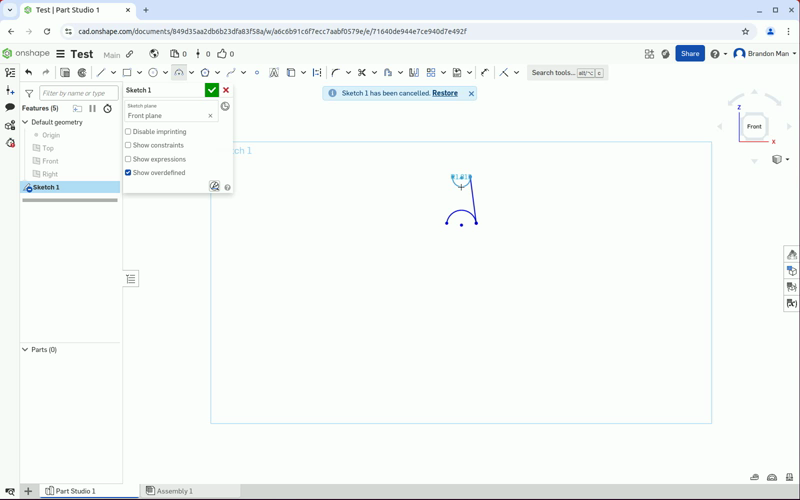
key(esc)
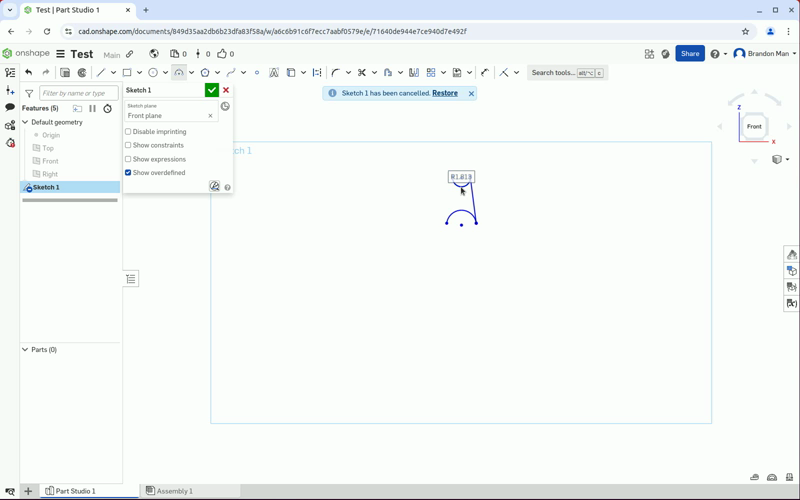
key(l)
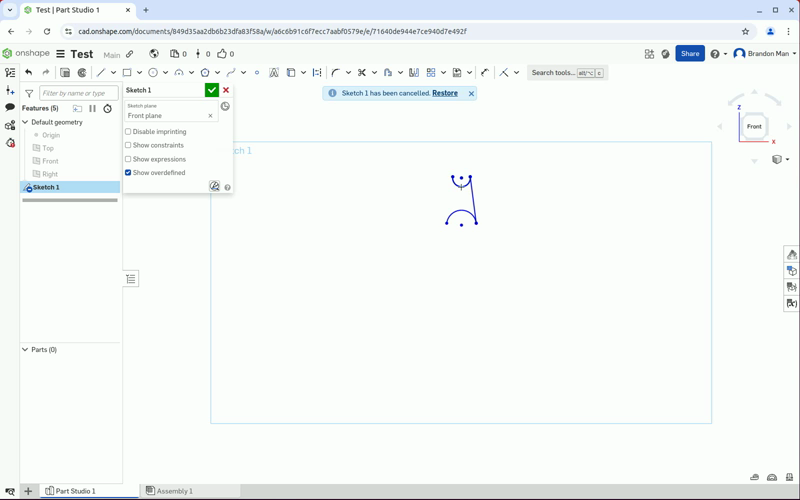
mouse_move(452, 176)
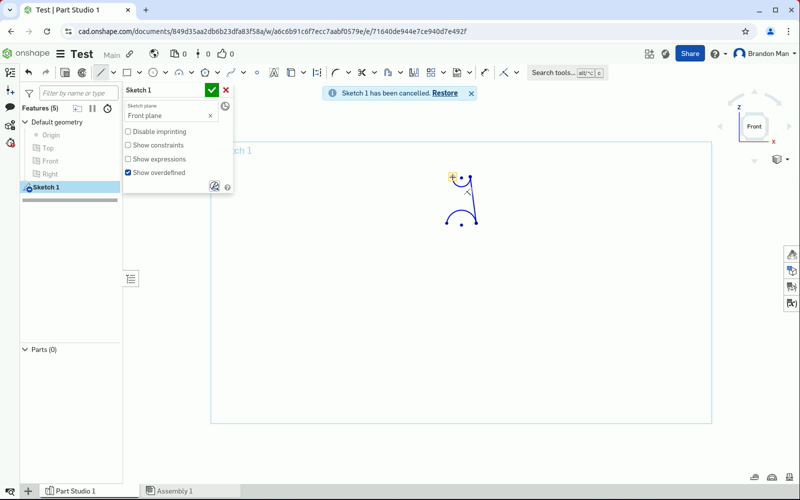
click(452, 176)
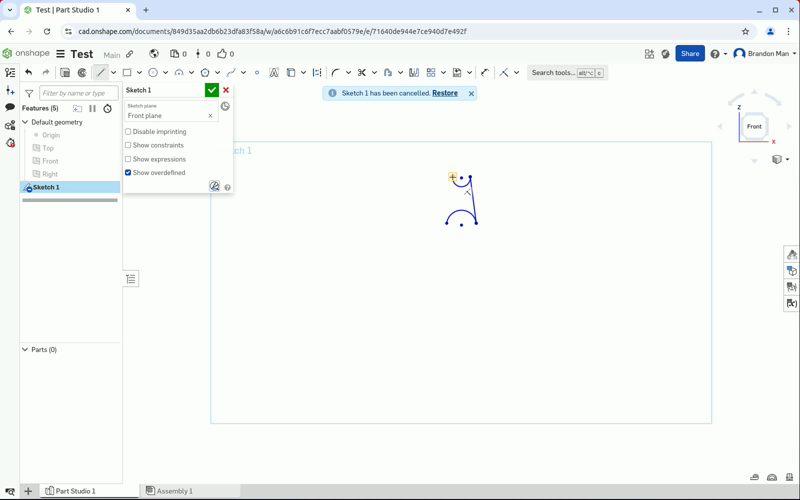
mouse_move(482, 176)
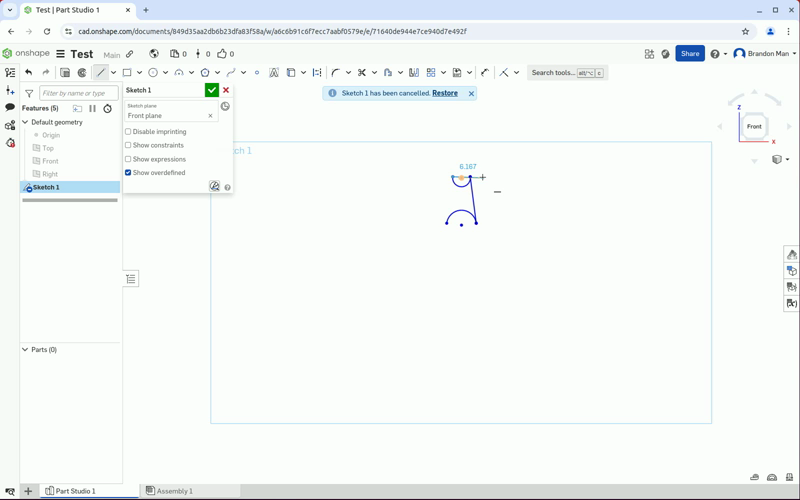
key_down(shift)
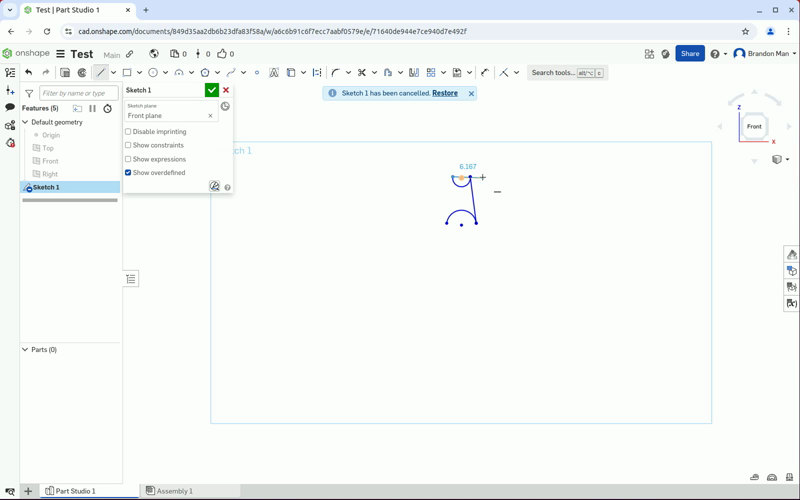
mouse_move(446, 223)
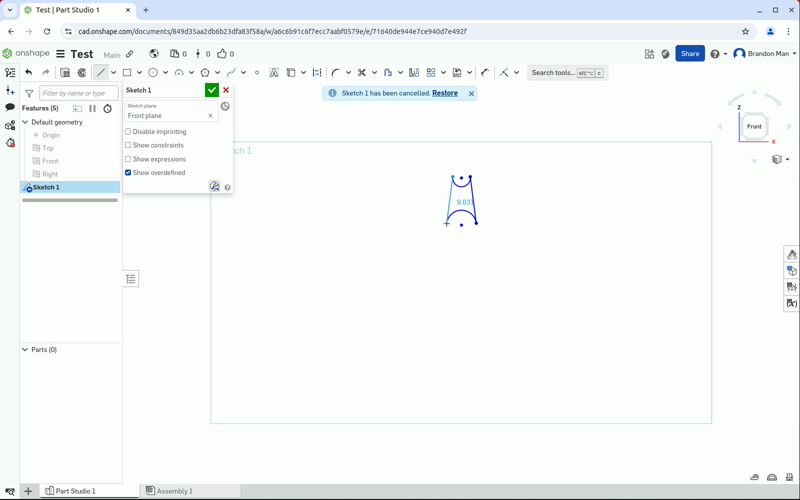
key_up(shift)
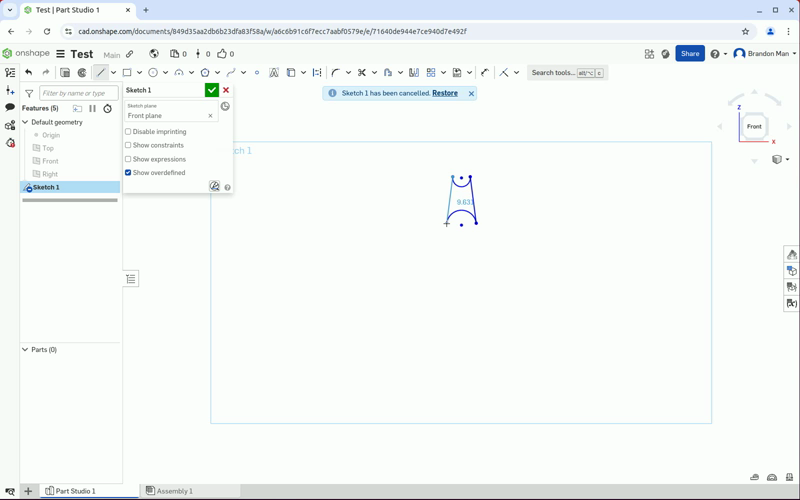
click(446, 223)
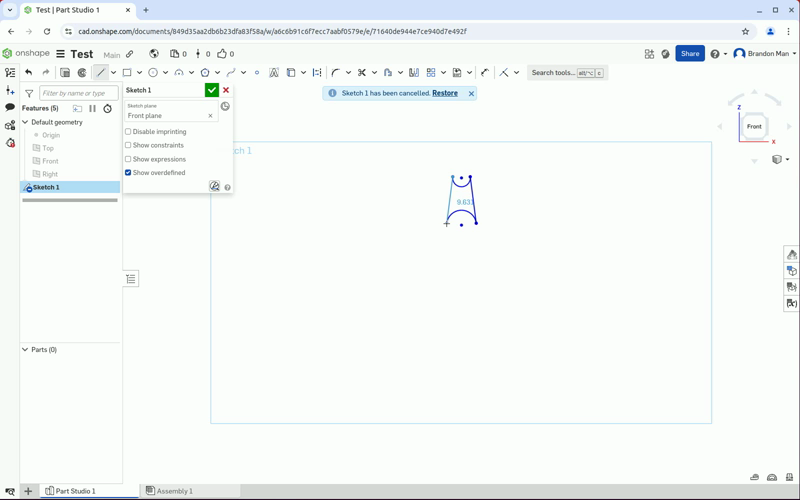
key(esc)
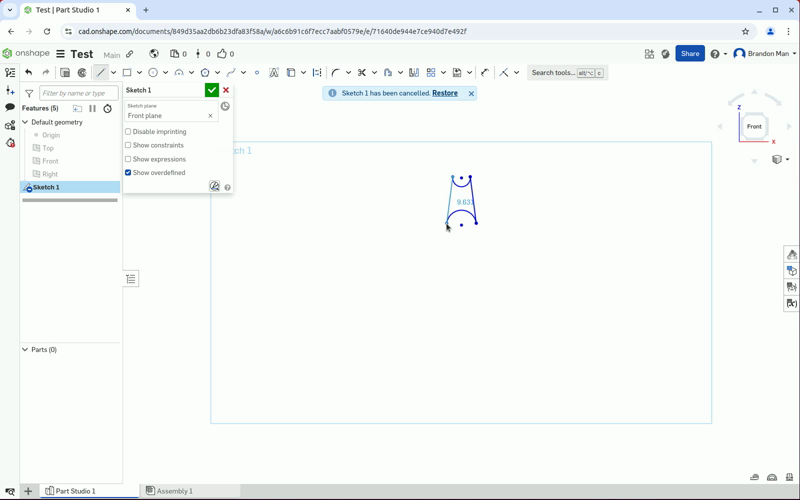
key(c)
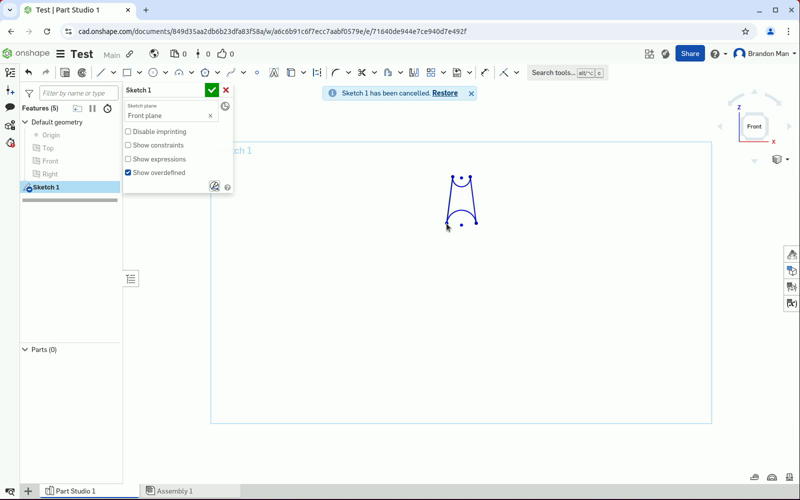
key_down(shift)
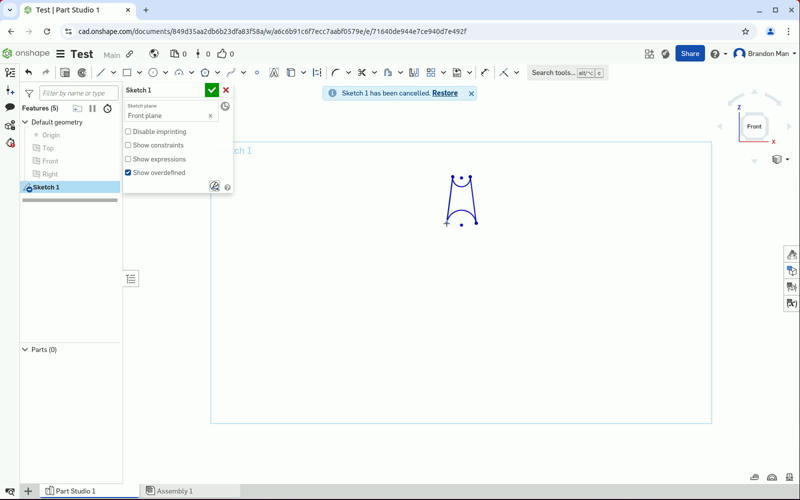
mouse_move(461, 191)
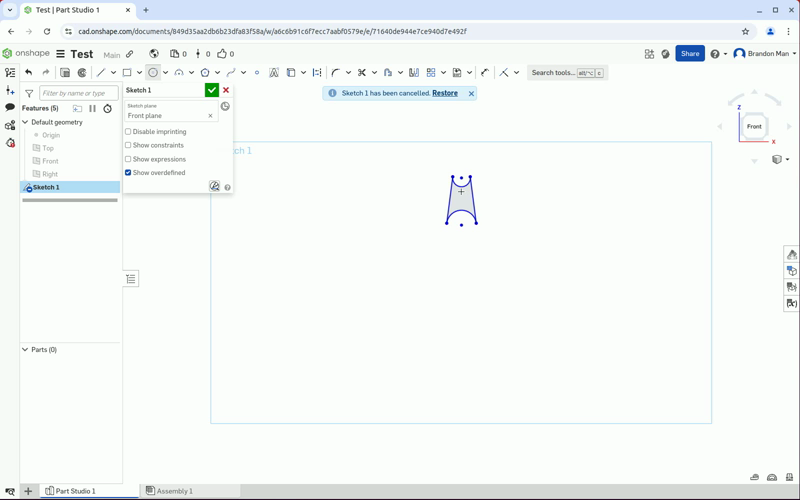
scroll(6)
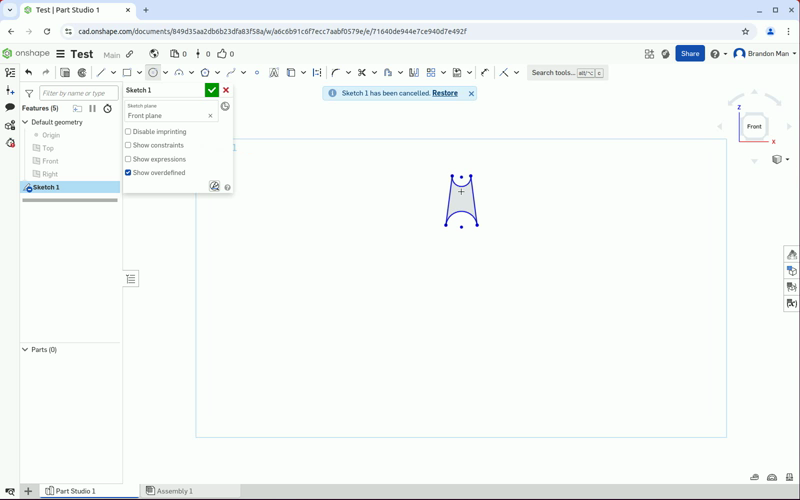
scroll(6)
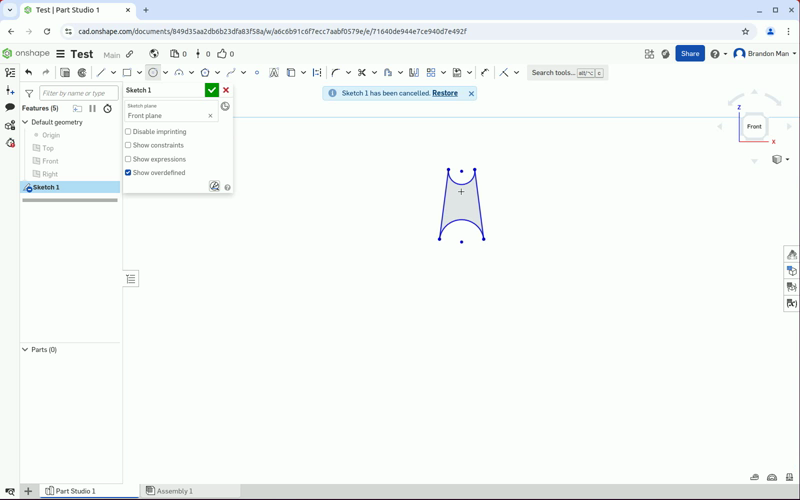
scroll(6)
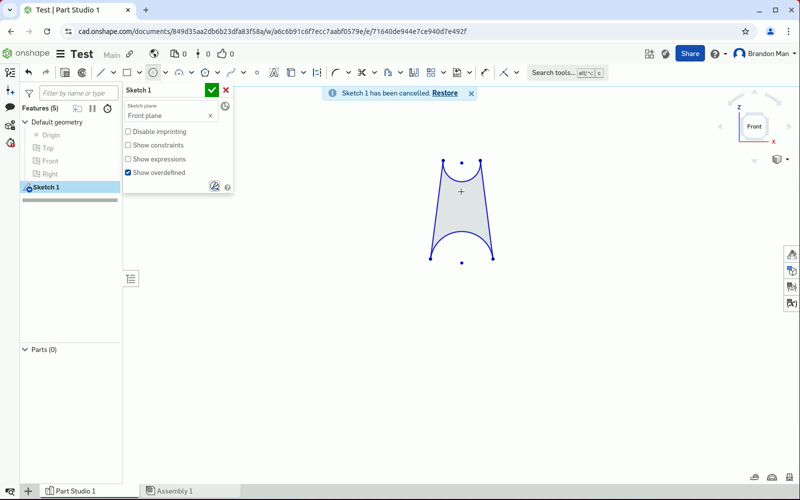
scroll(6)
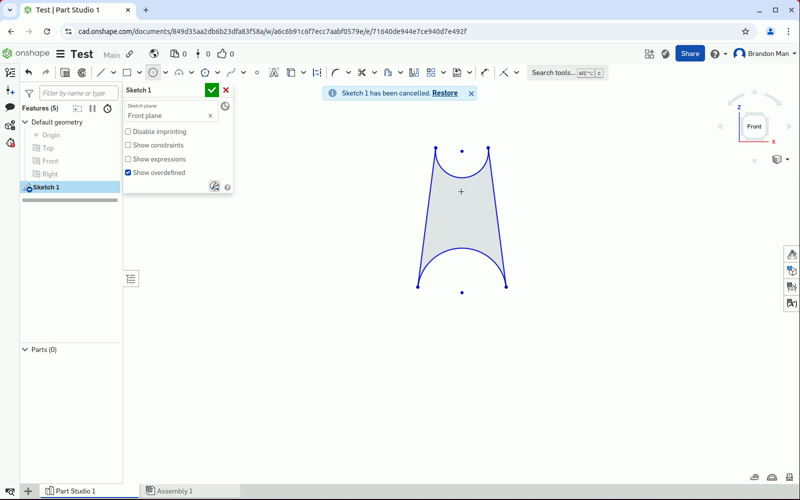
scroll(6)
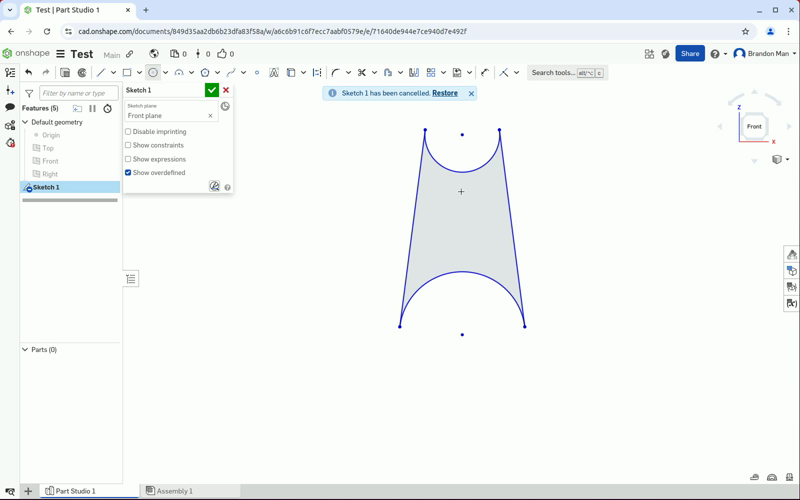
scroll(6)
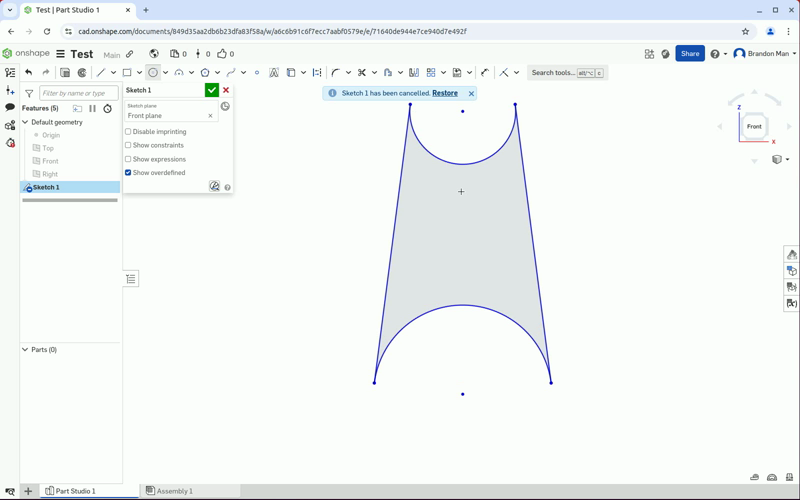
scroll(6)
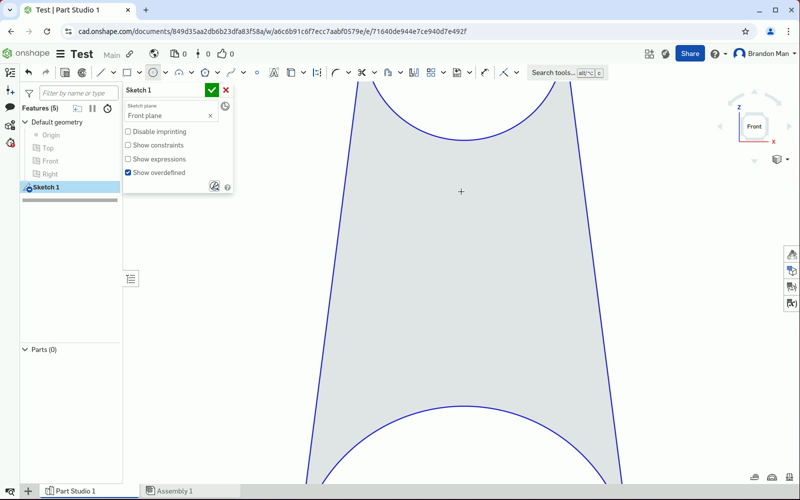
click(461, 191)
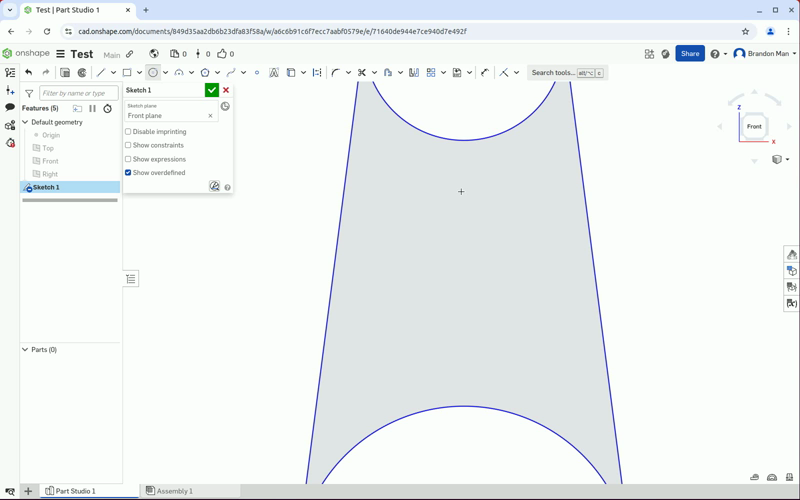
scroll(-6)
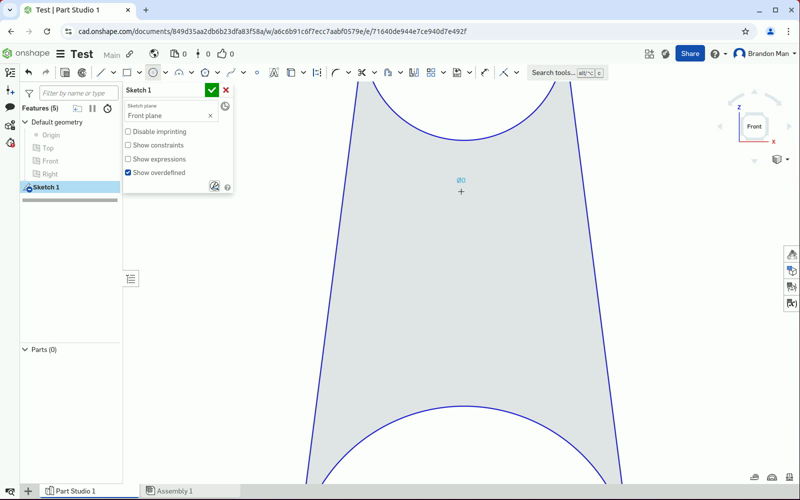
scroll(-6)
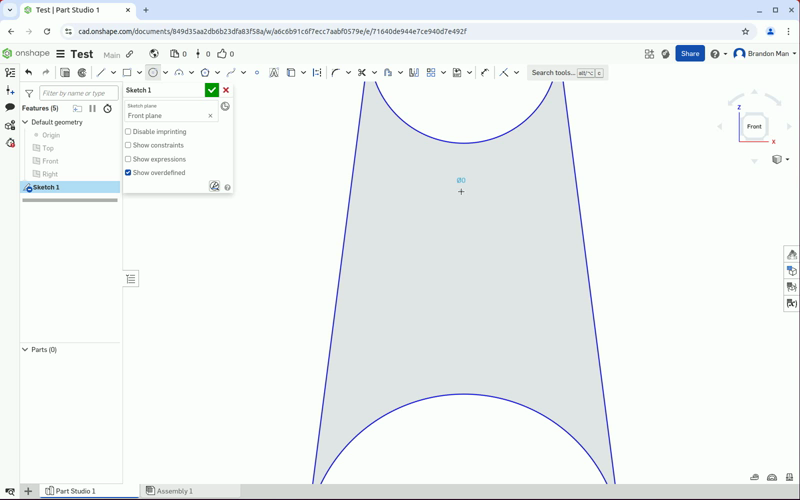
scroll(-6)
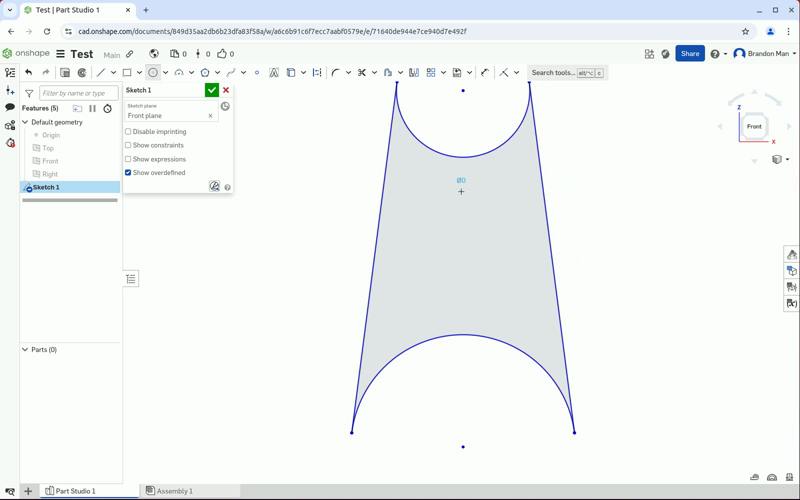
scroll(-6)
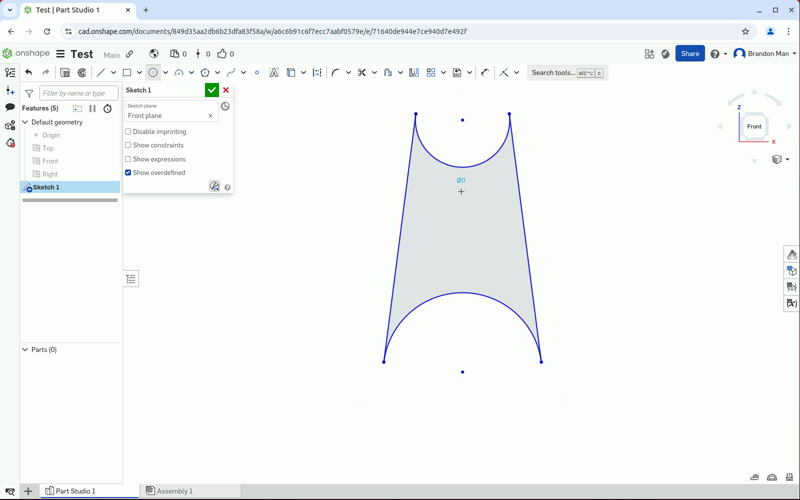
scroll(-6)
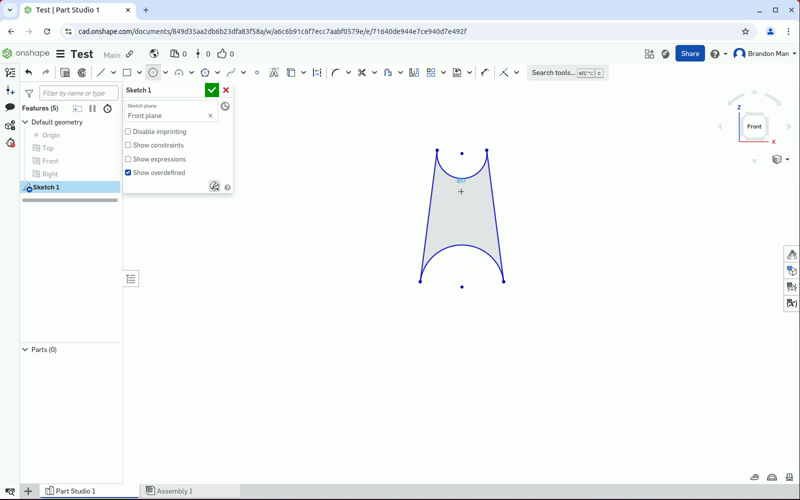
scroll(-6)
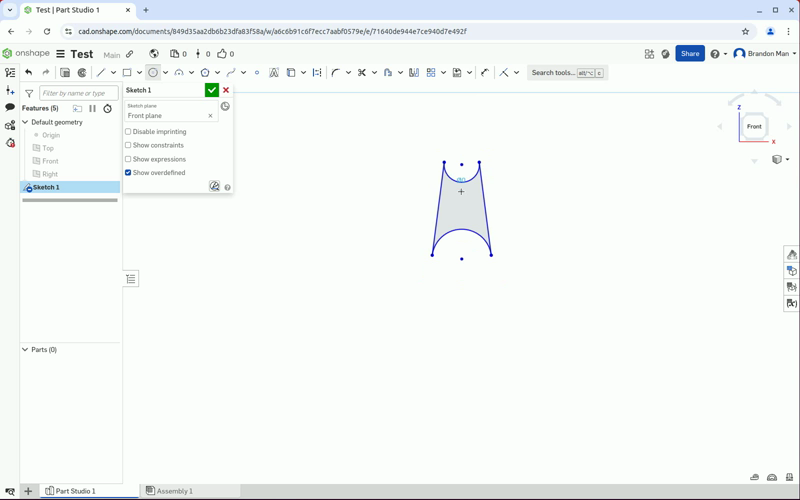
scroll(-6)
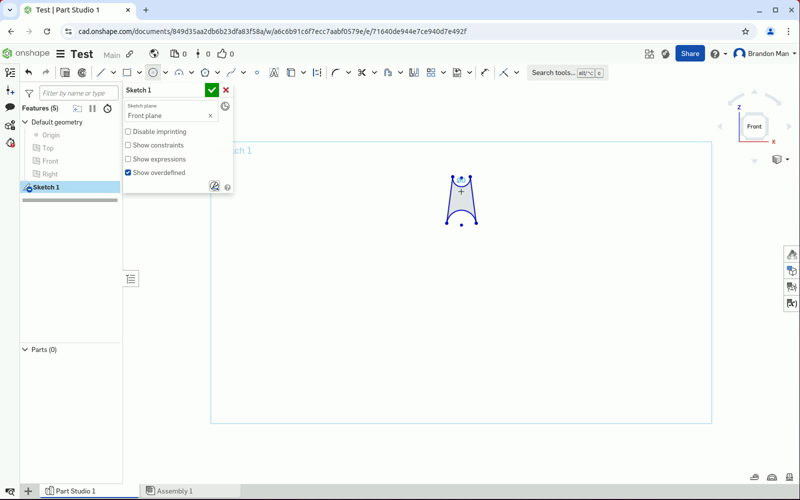
key_up(shift)
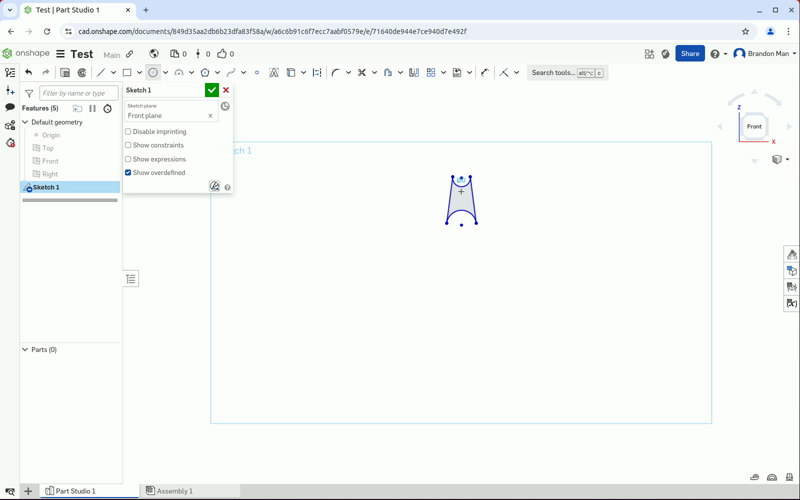
mouse_move(464, 191)
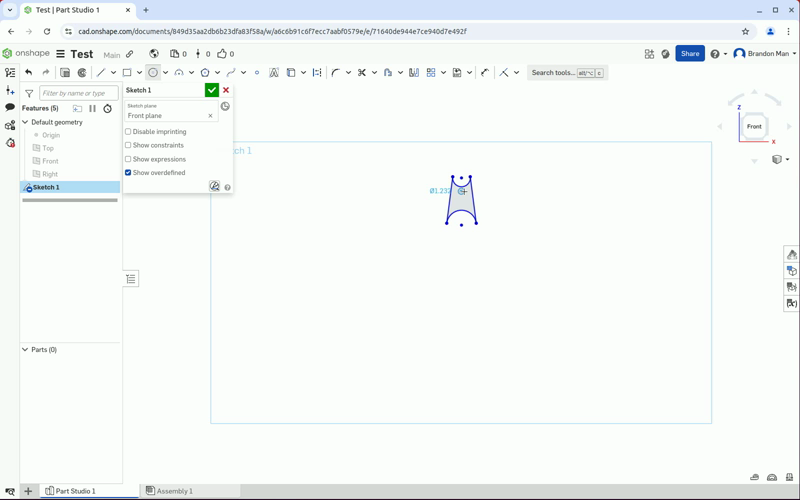
click(464, 191)
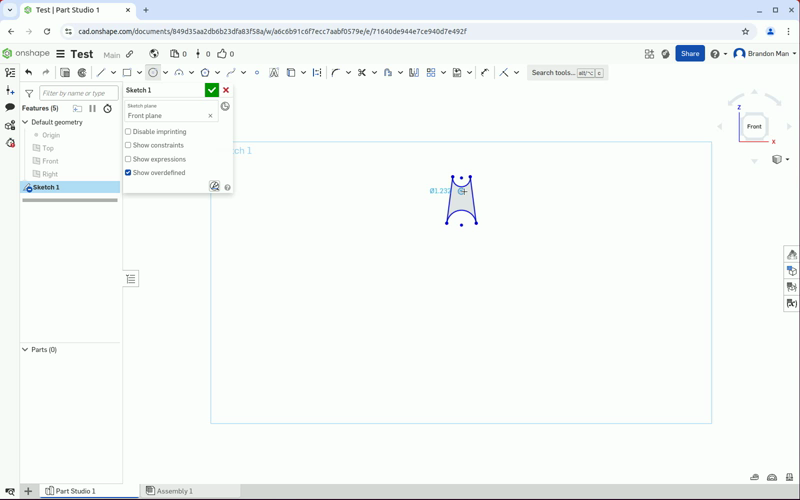
key(esc)
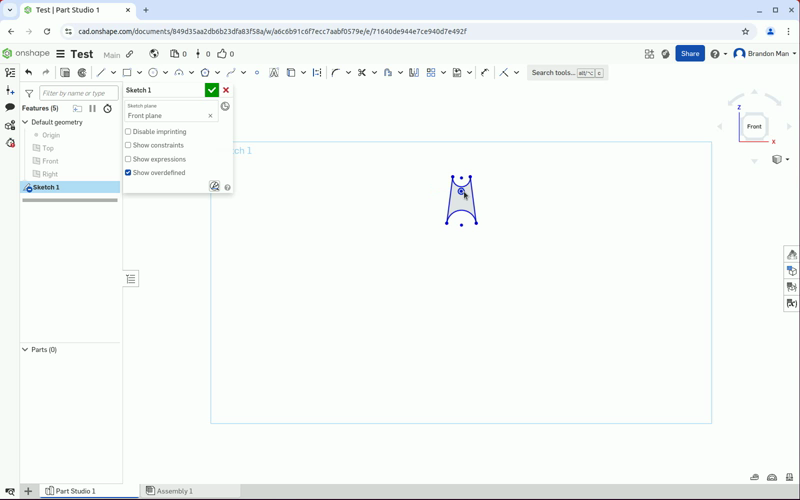
mouse_move(452, 206)
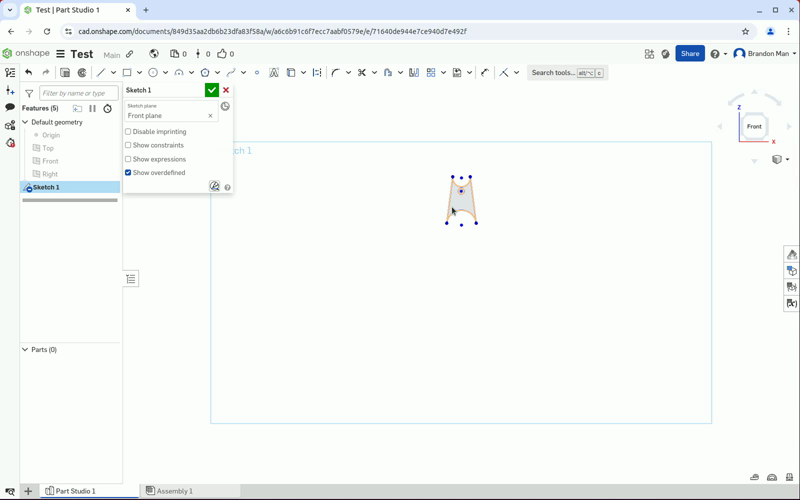
scroll(6)
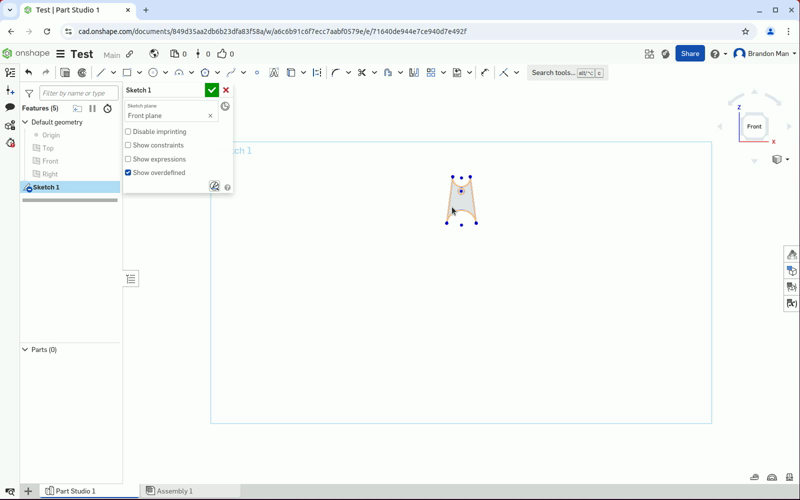
scroll(6)
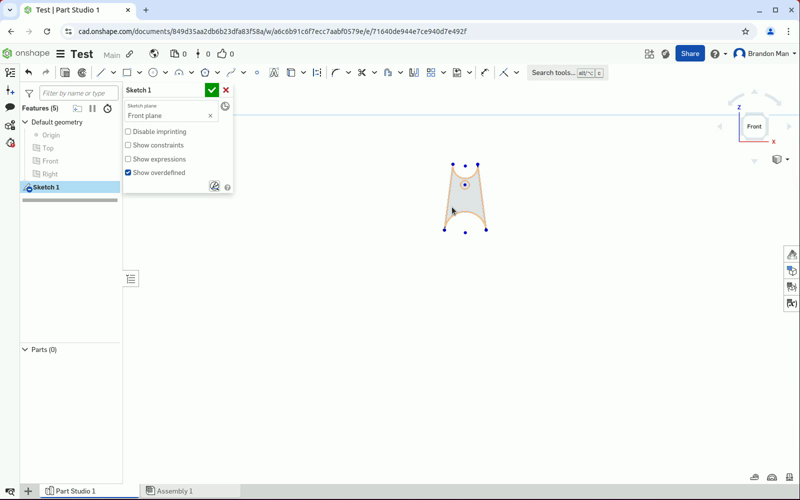
scroll(6)
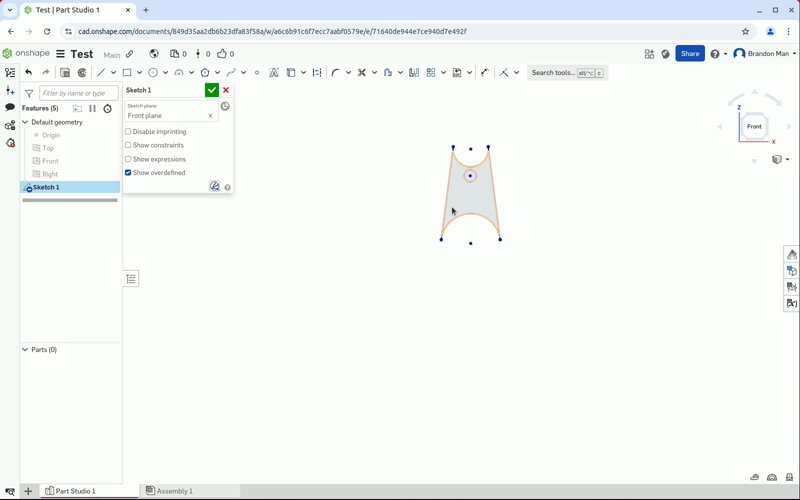
scroll(6)
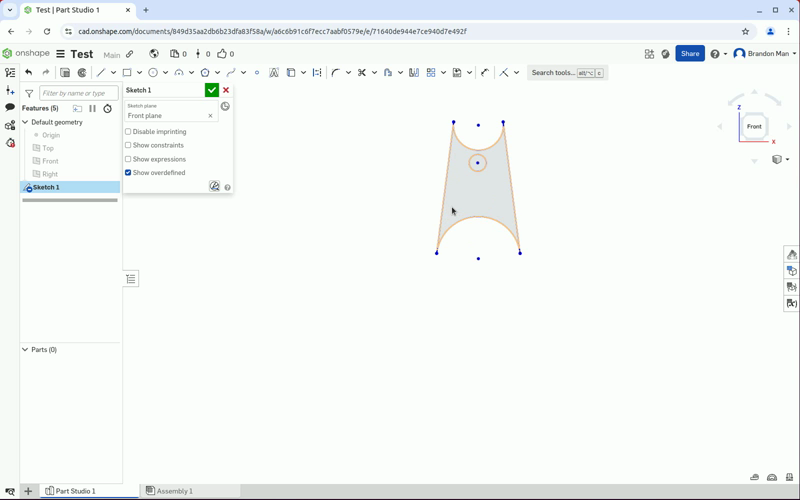
scroll(6)
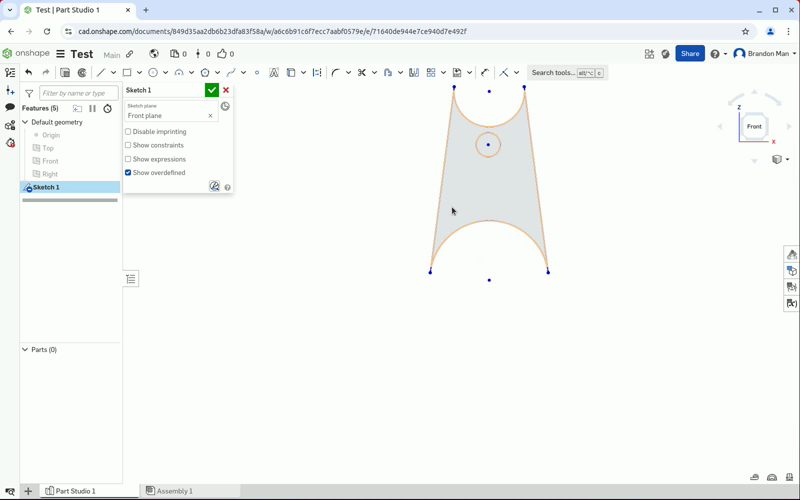
scroll(6)
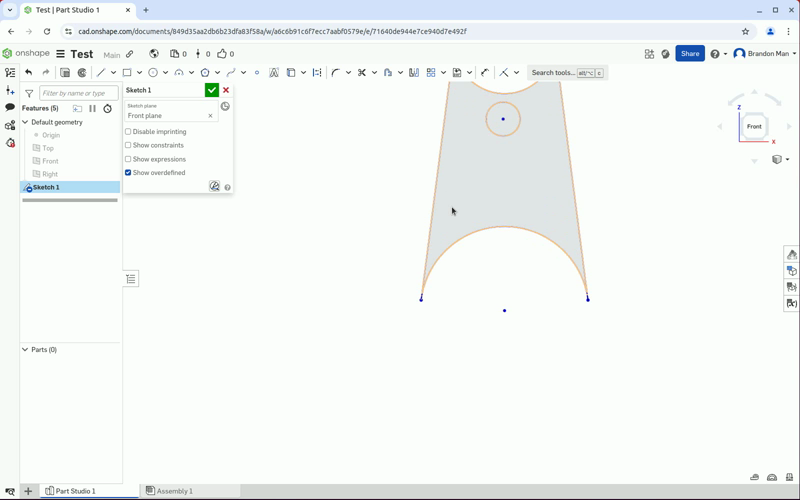
scroll(6)
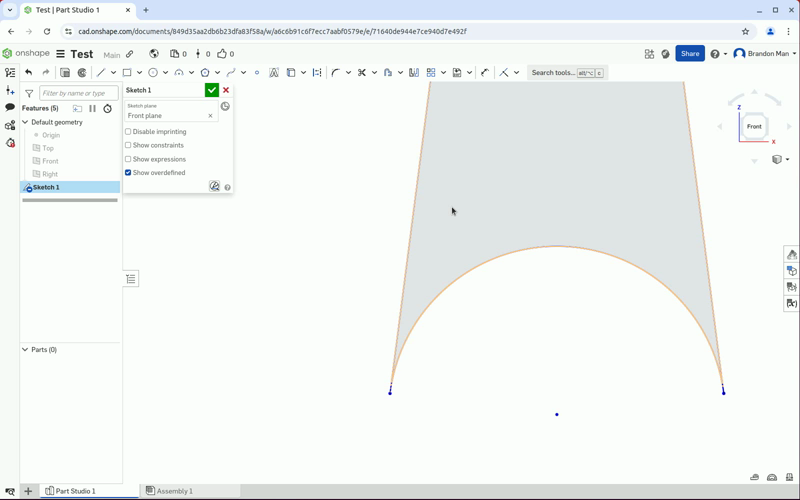
click(452, 206)
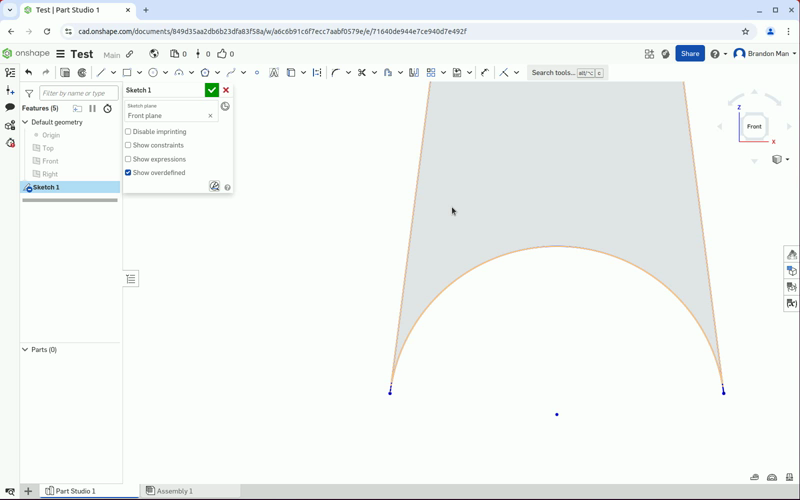
scroll(-6)
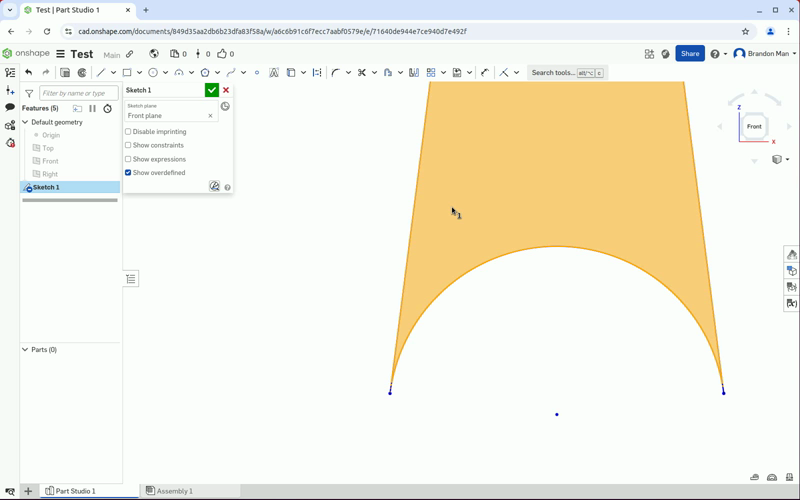
scroll(-6)
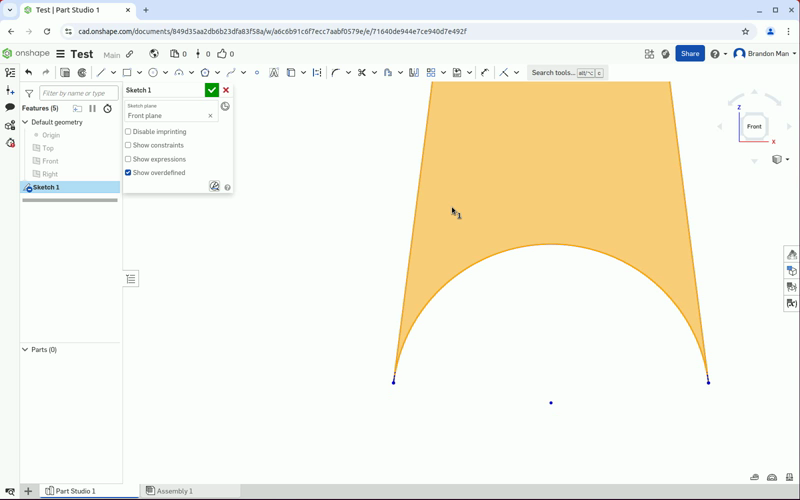
scroll(-6)
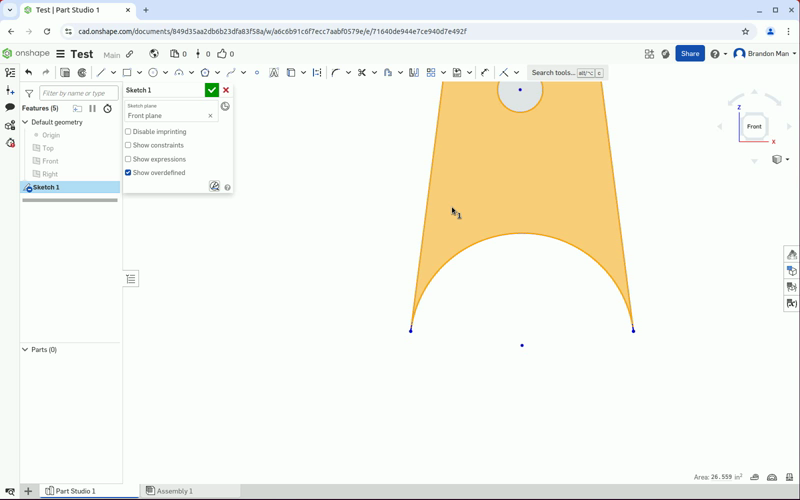
scroll(-6)
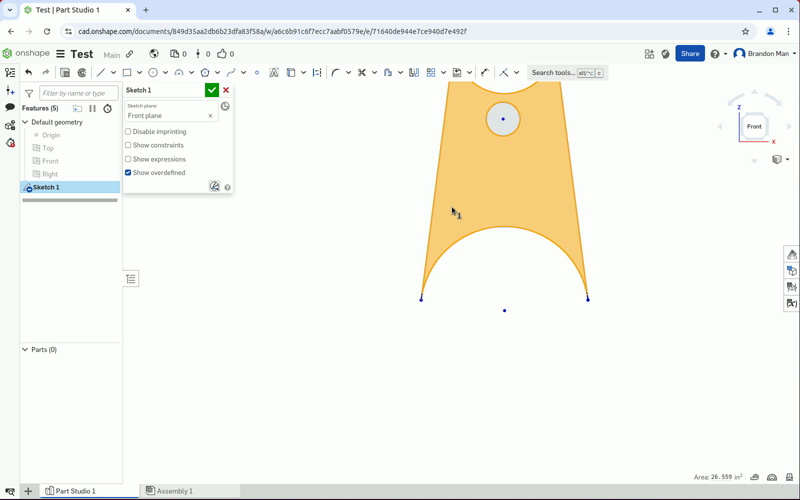
scroll(-6)
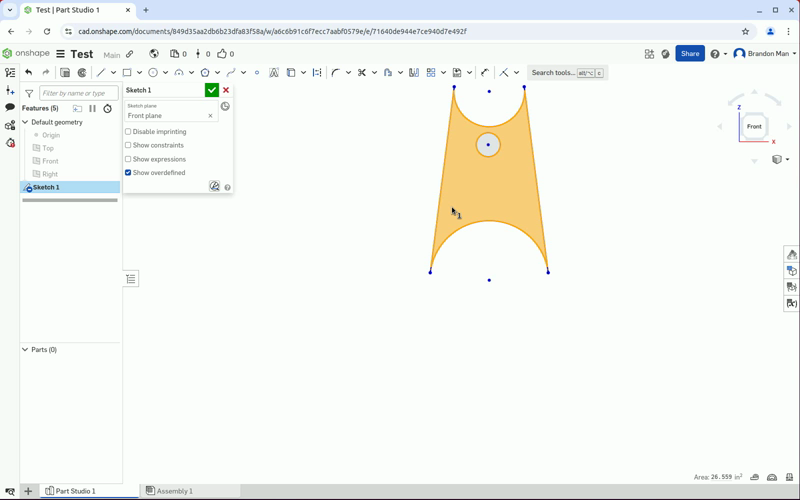
scroll(-6)
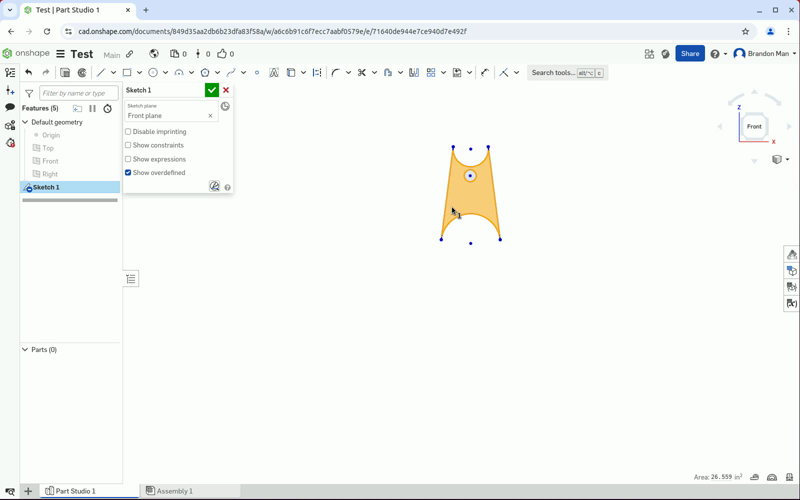
scroll(-6)
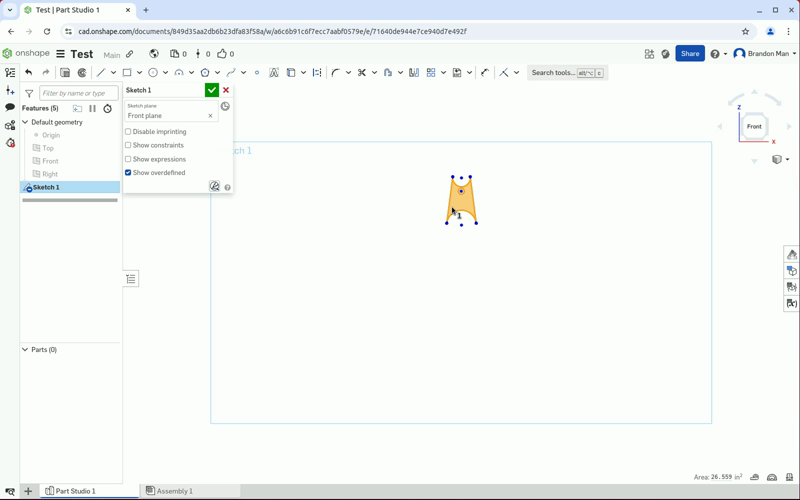
mouse_move(73, 352)
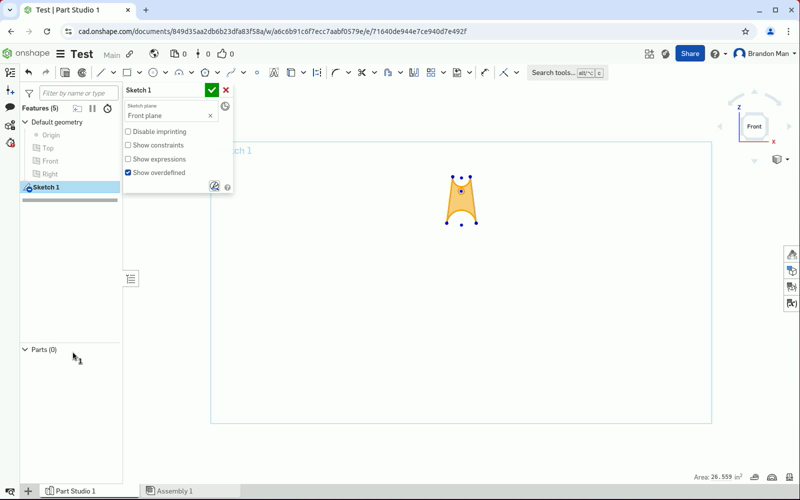
key(shift+y)
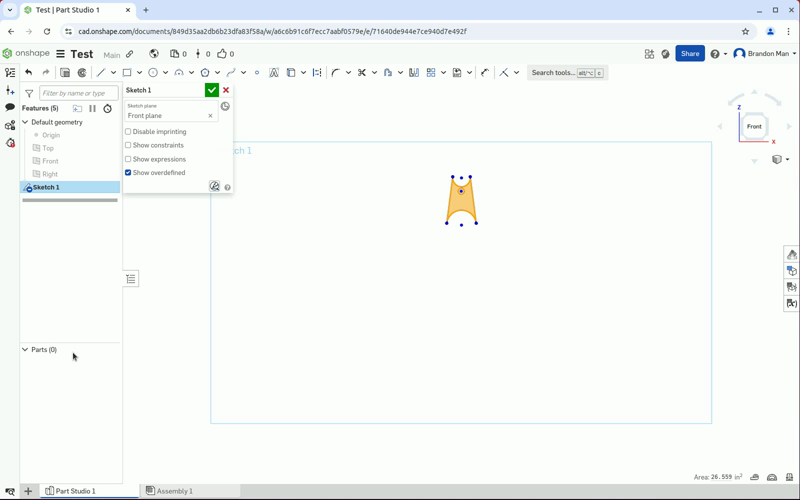
key(shift+e)
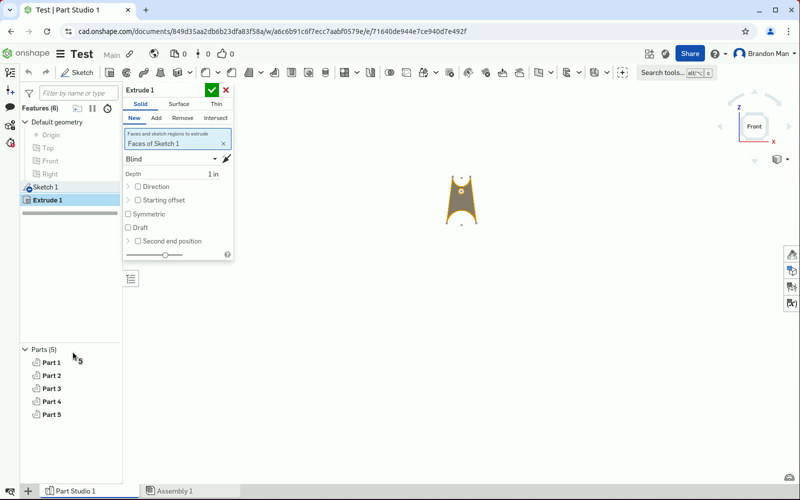
mouse_move(143, 106)
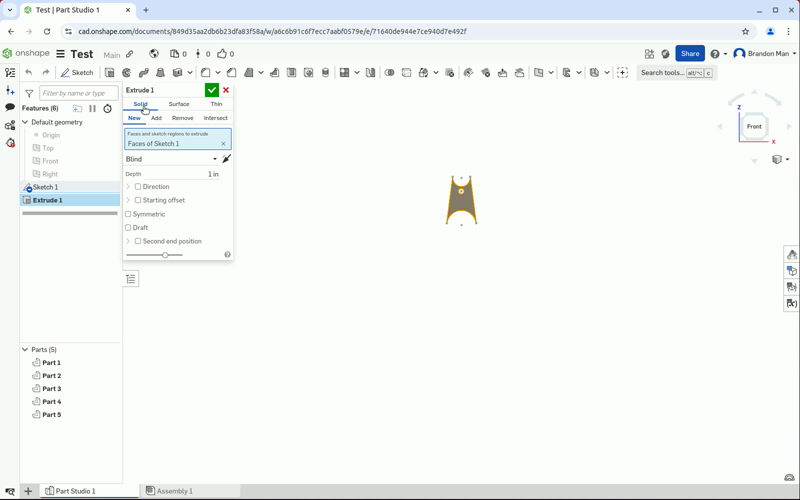
click(143, 106)
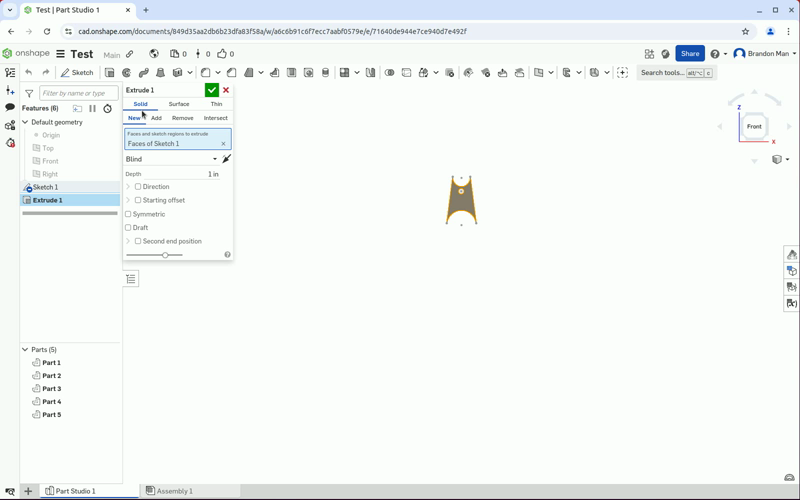
mouse_move(137, 120)
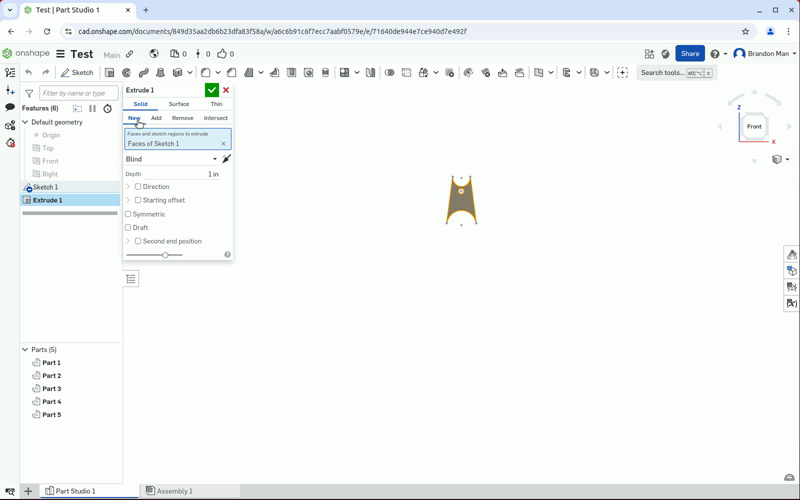
click(137, 120)
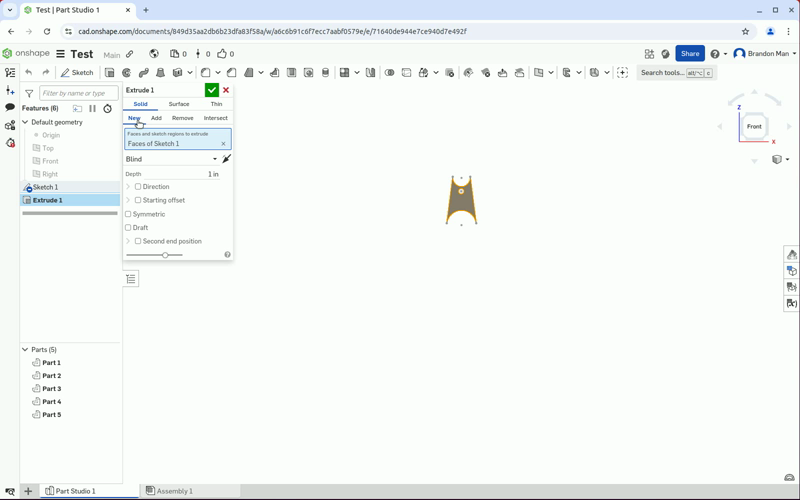
key(tab, 4)
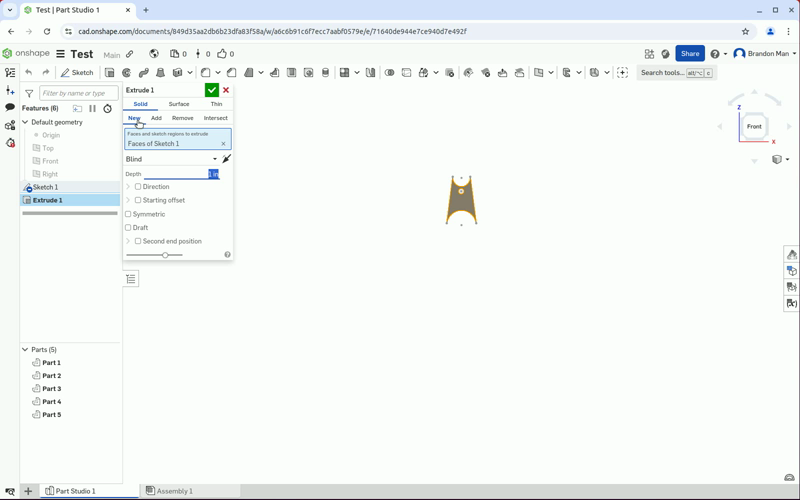
text(0.481)
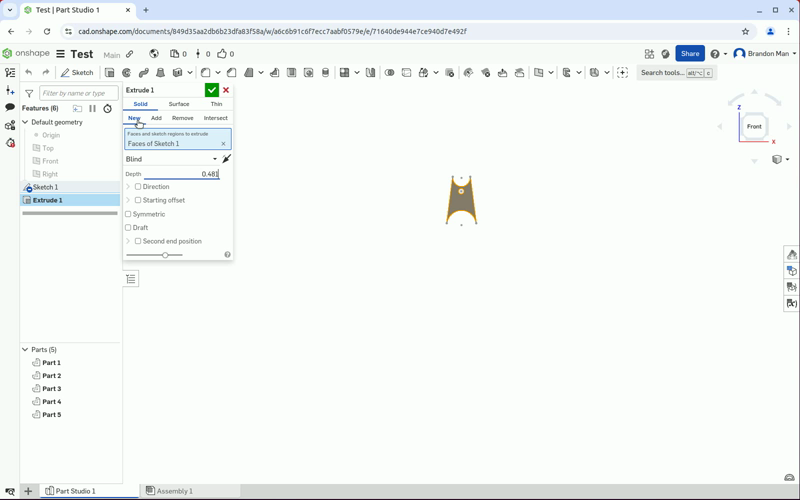
key(enter)
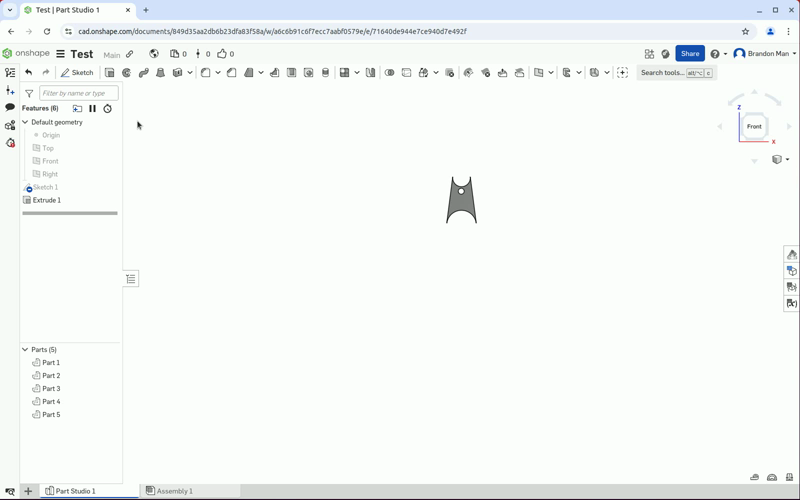
key(shift+h)
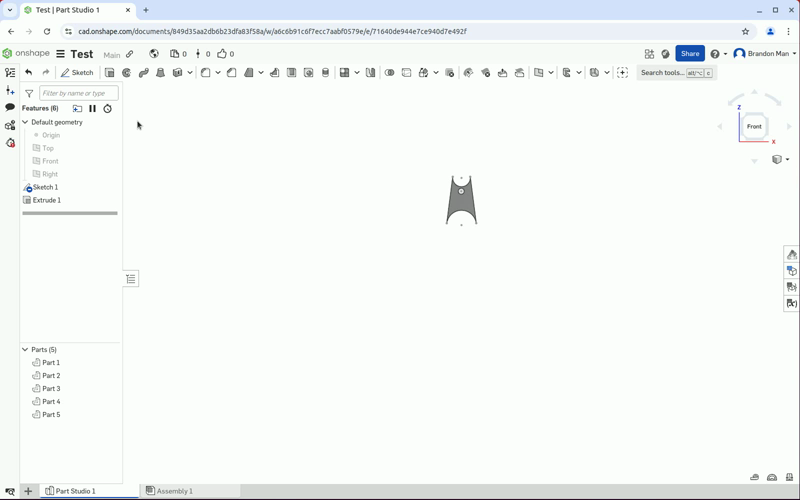
key(shift+h)
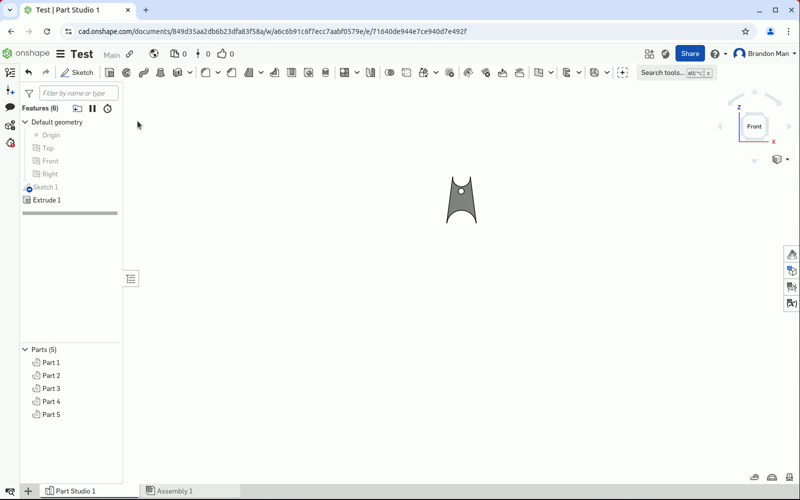
mouse_move(73, 189)
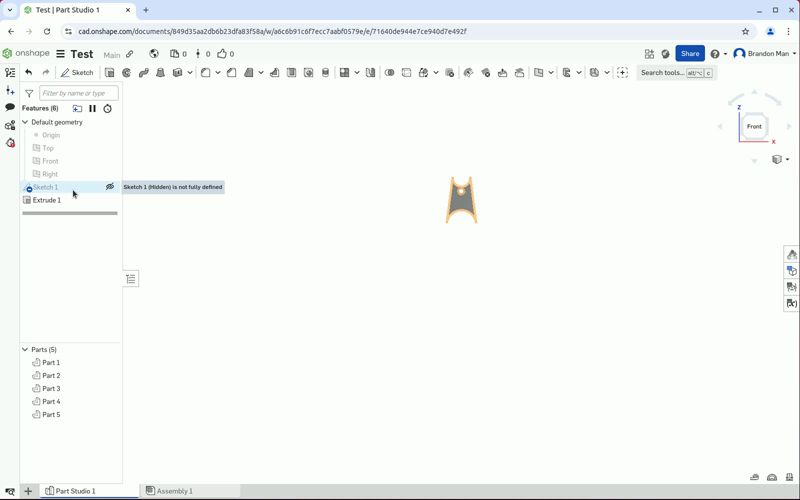
click(73, 189)
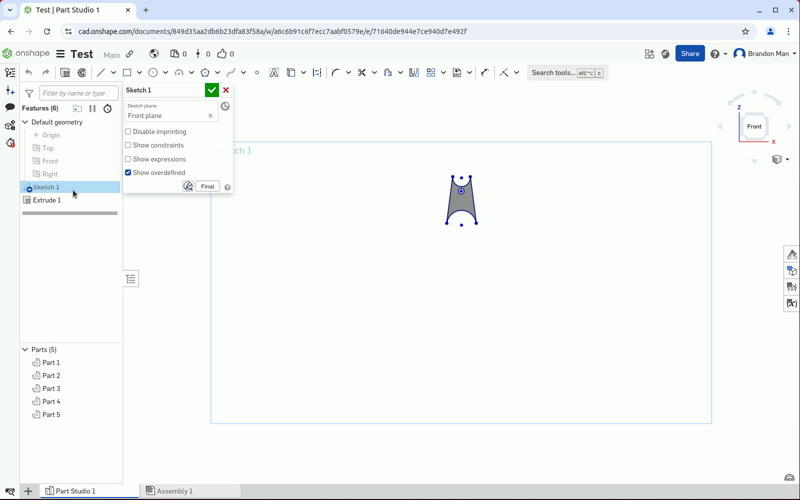
mouse_move(229, 92)
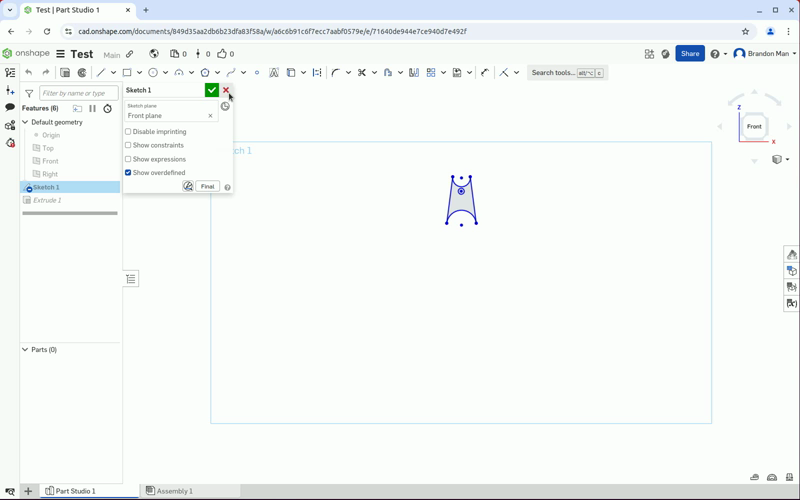
click(229, 92)
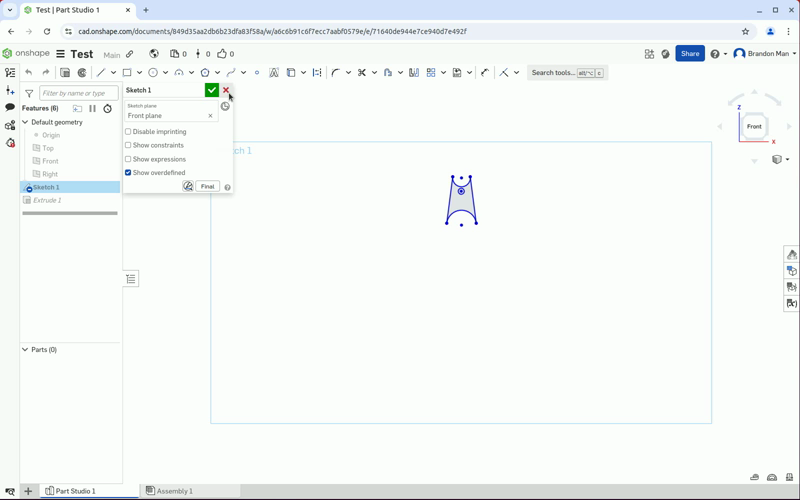
key(shift+s)
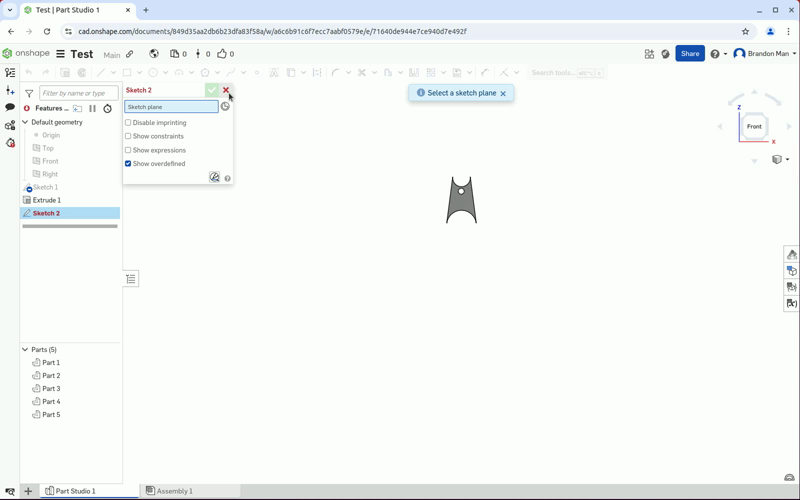
mouse_move(73, 163)
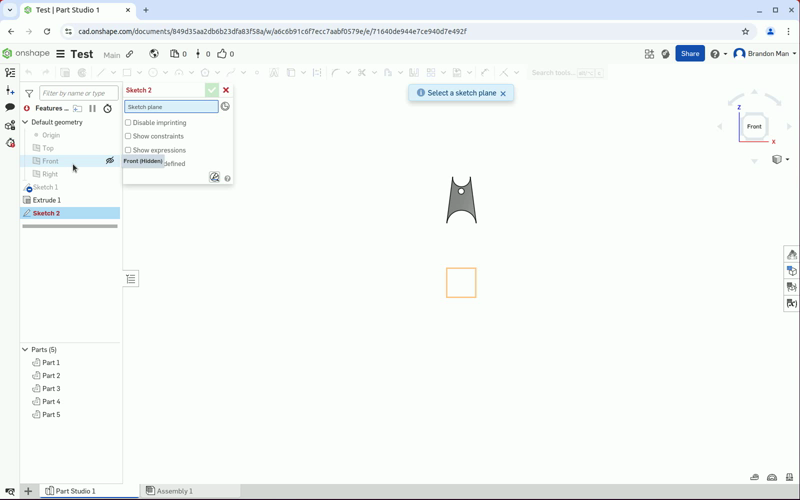
click(73, 163)
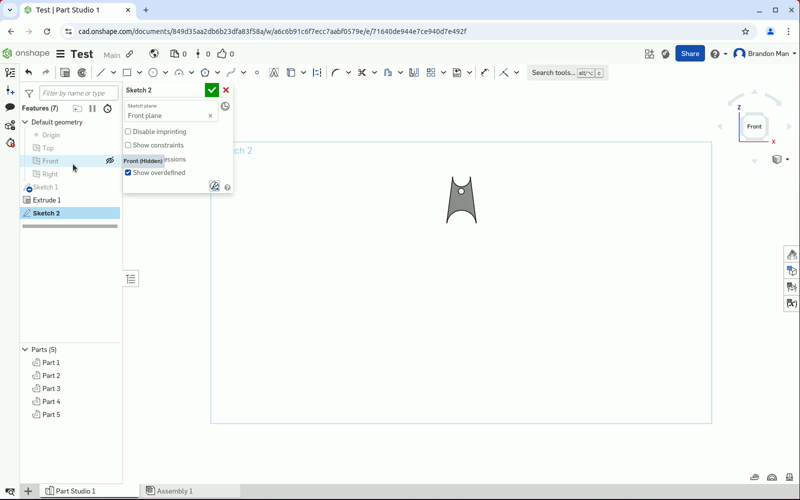
mouse_move(73, 352)
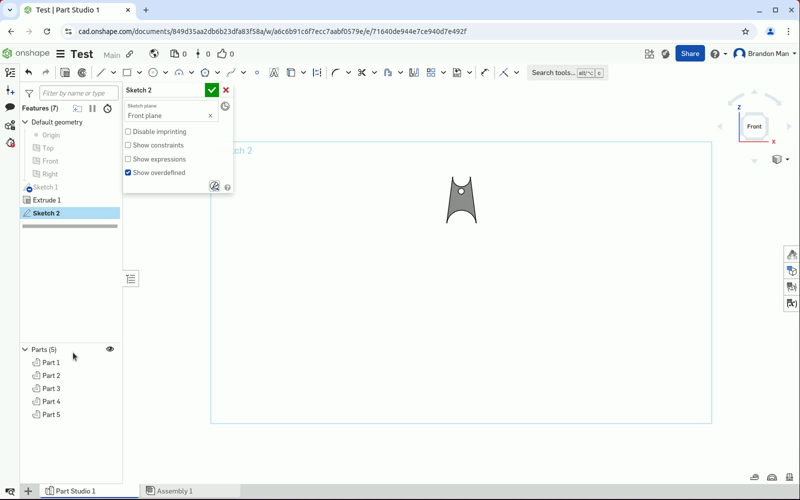
key(y)
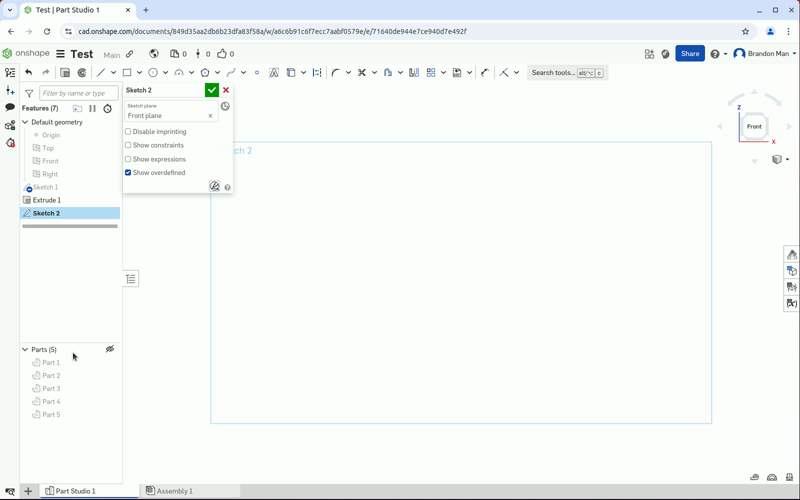
key(c)
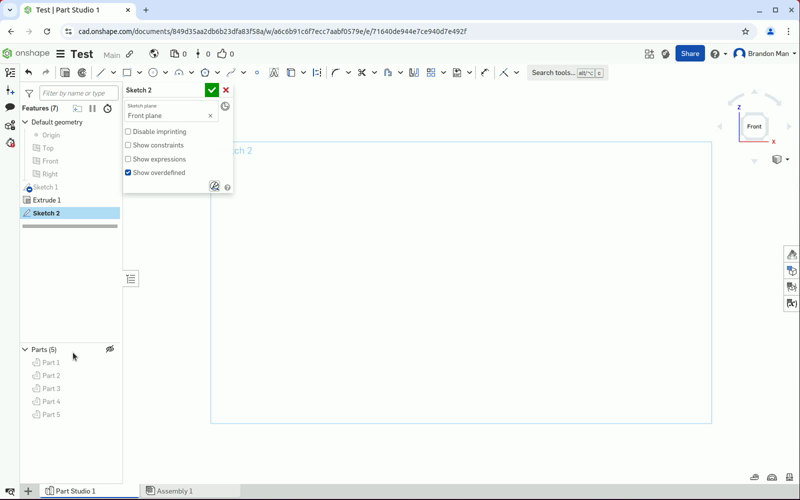
key_down(shift)
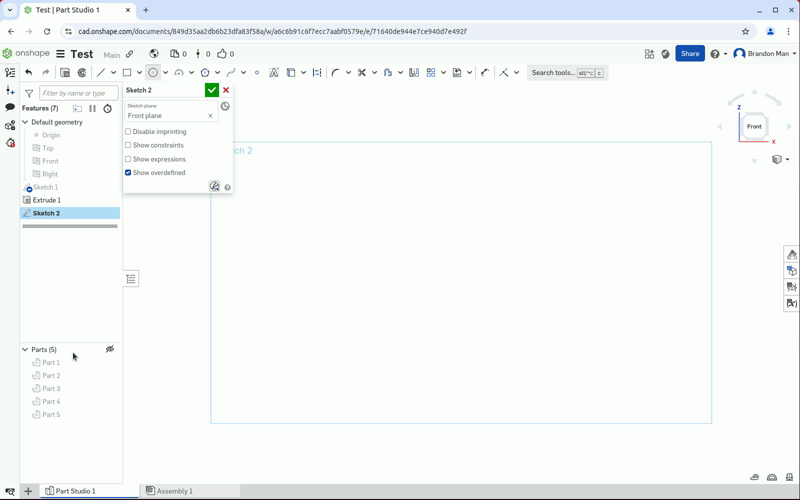
mouse_move(461, 178)
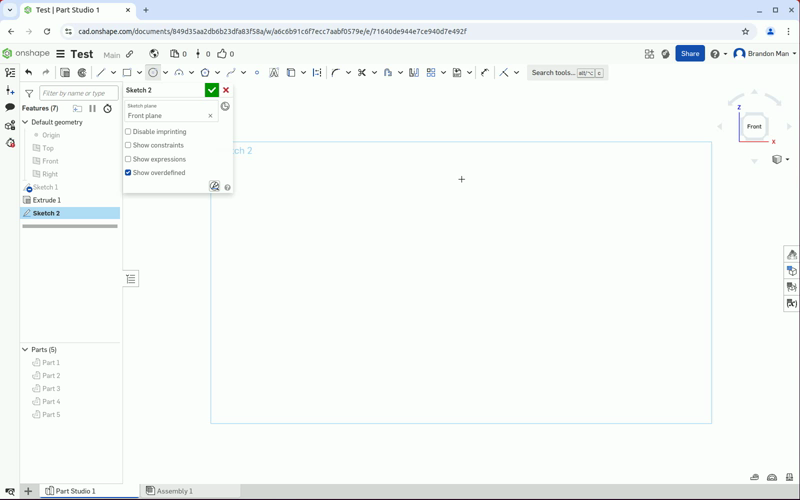
click(461, 178)
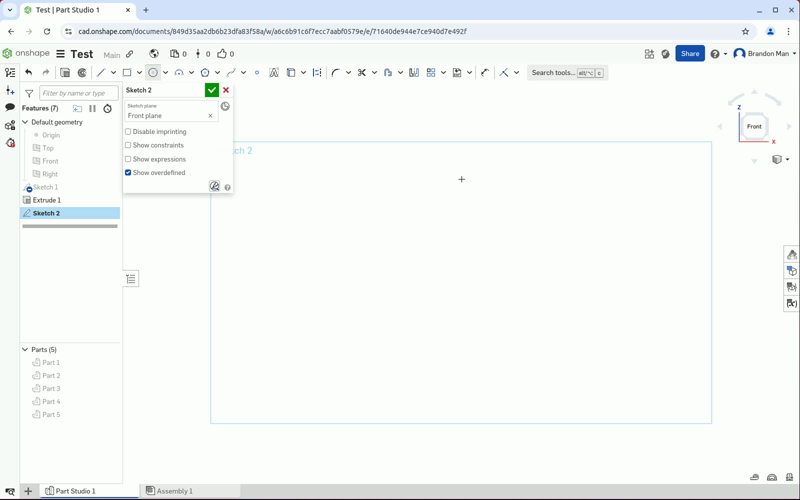
key_up(shift)
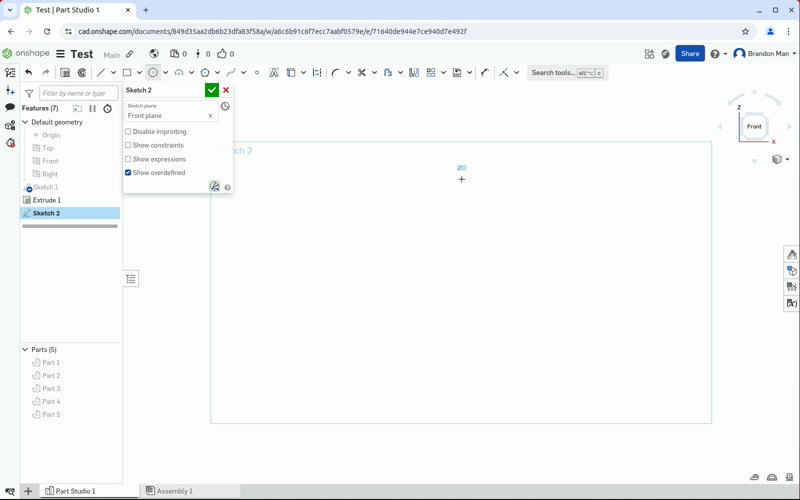
mouse_move(471, 178)
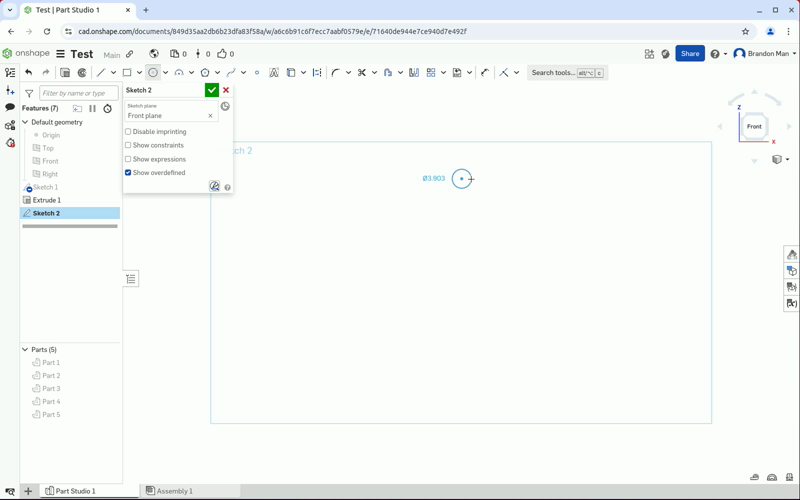
click(471, 178)
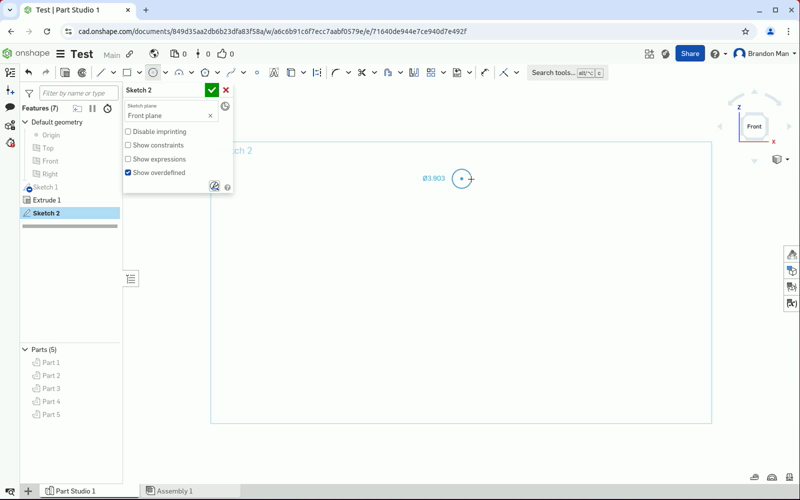
key(esc)
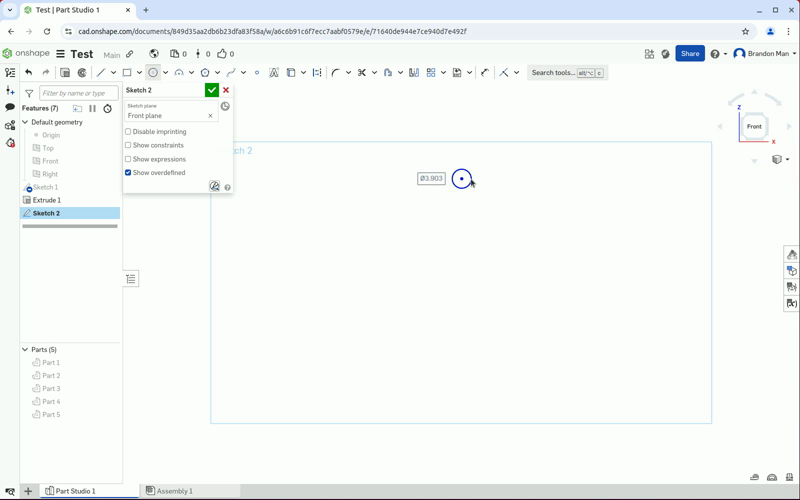
key(c)
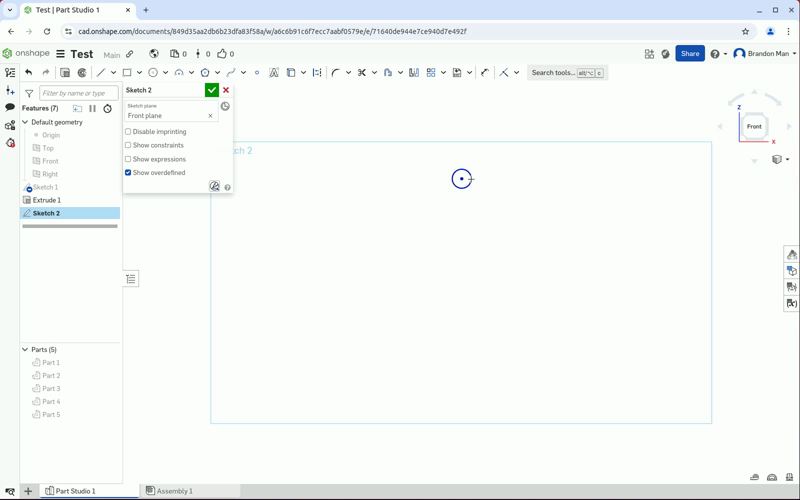
key_down(shift)
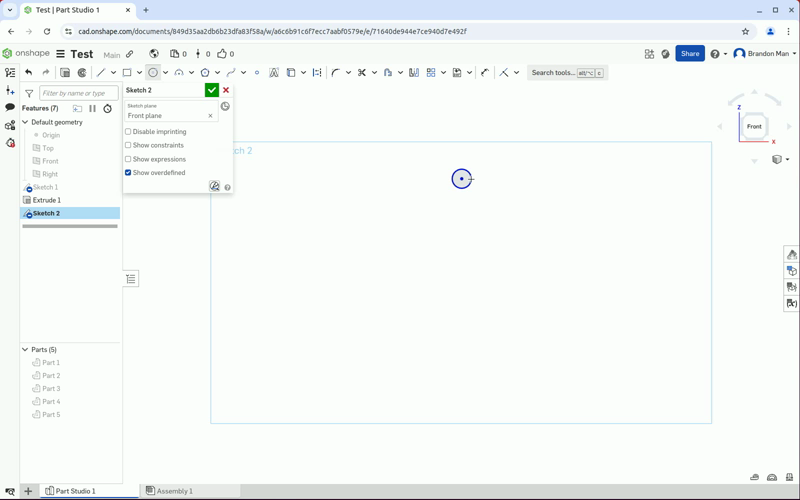
mouse_move(461, 178)
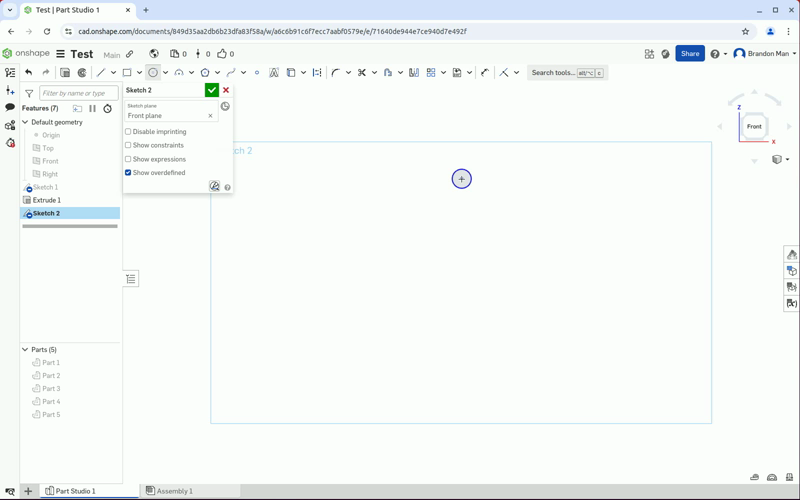
click(461, 178)
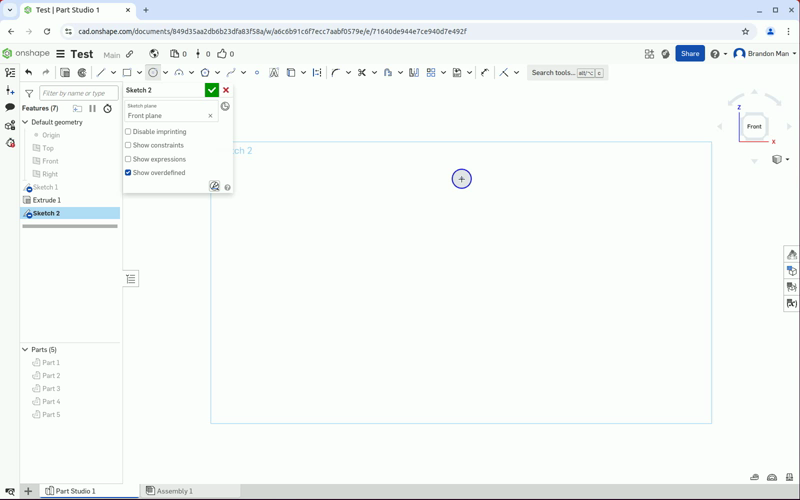
key_up(shift)
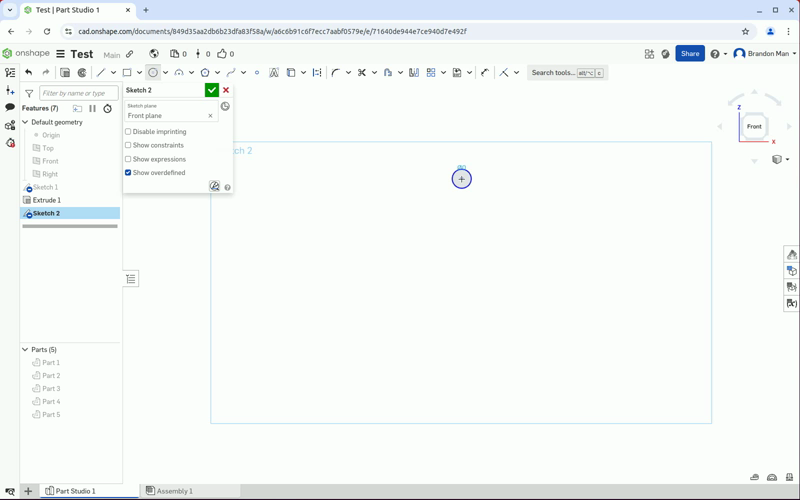
mouse_move(464, 178)
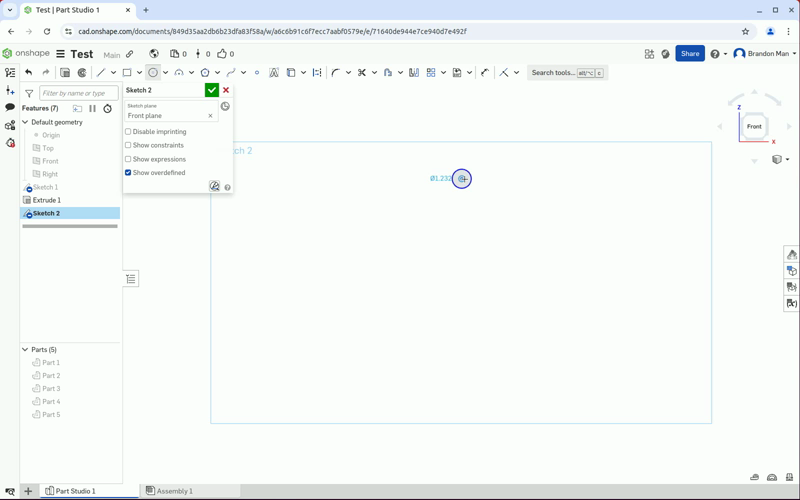
scroll(6)
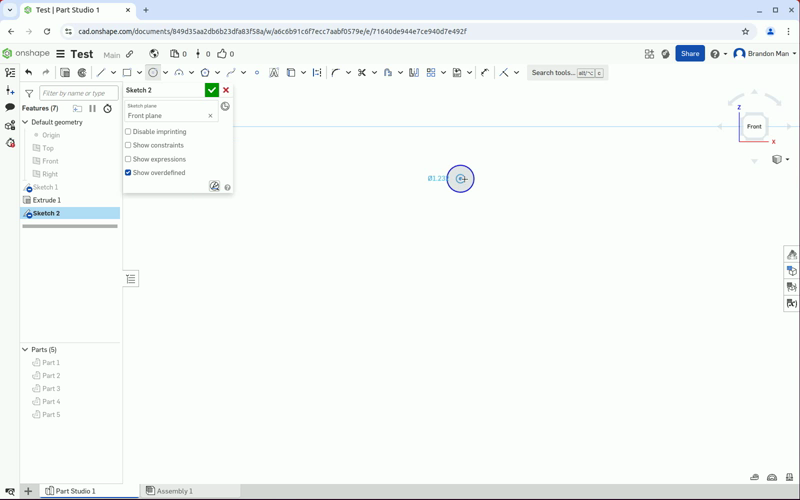
scroll(6)
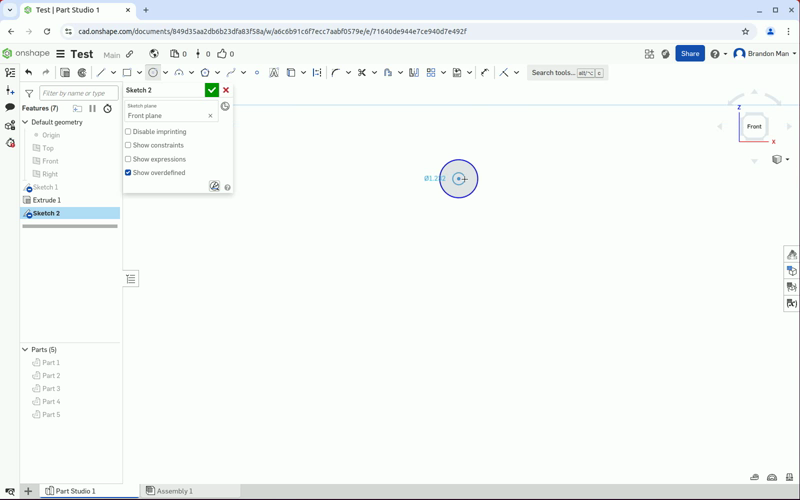
scroll(6)
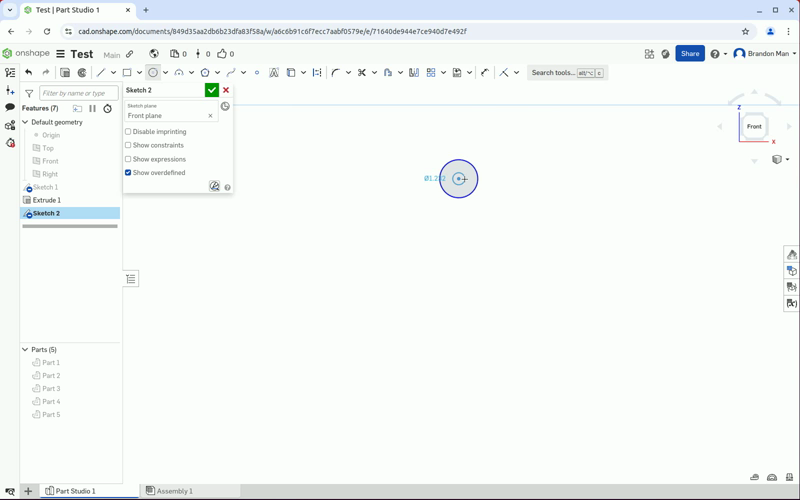
scroll(6)
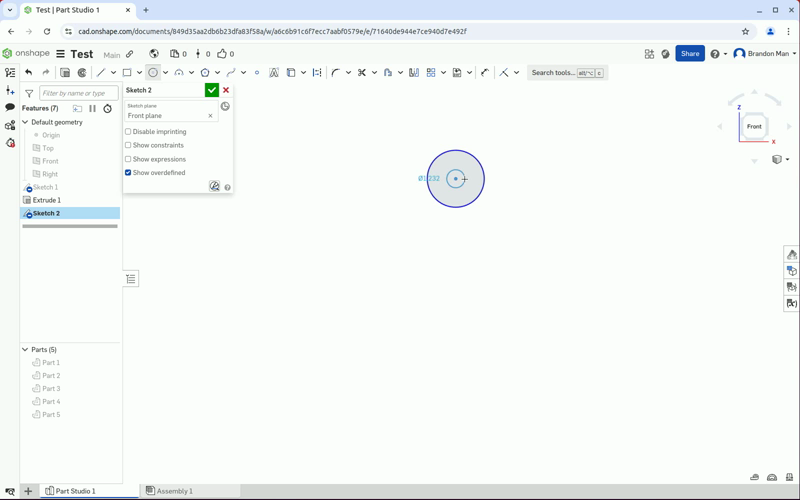
scroll(6)
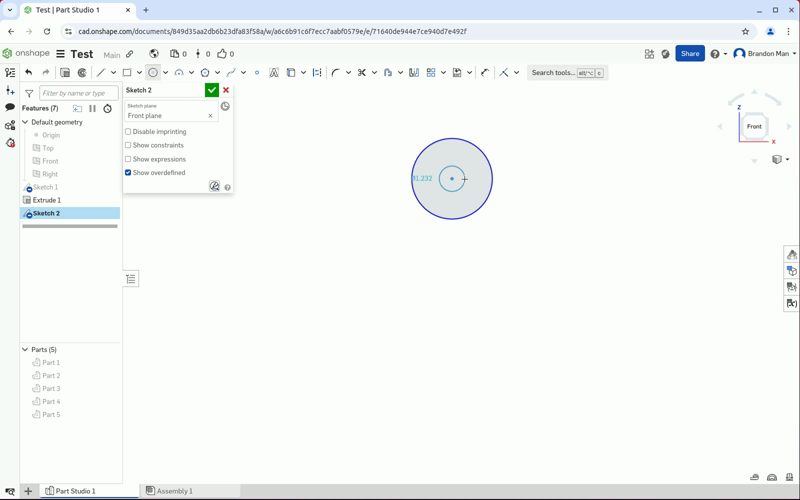
scroll(6)
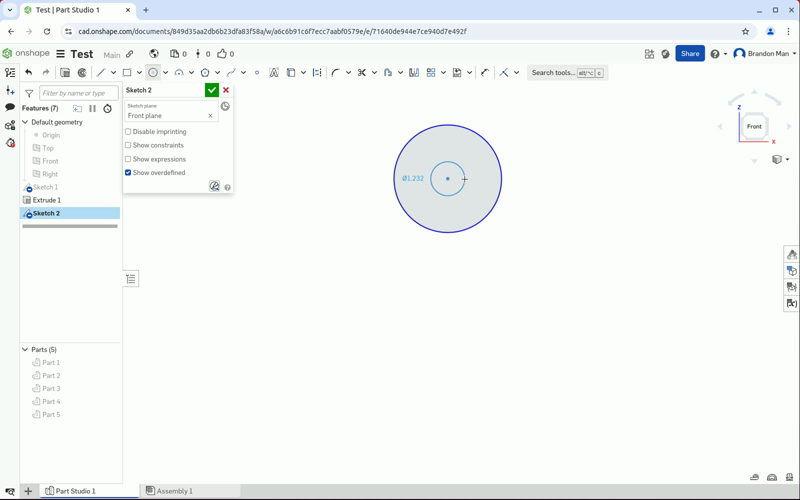
scroll(6)
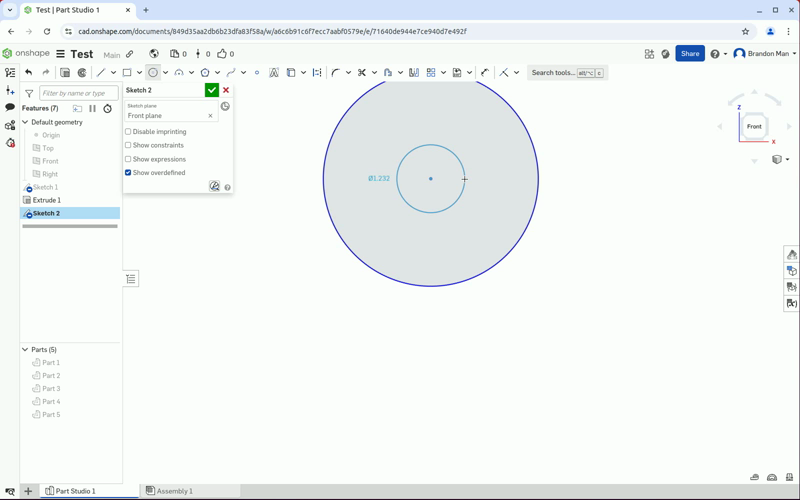
click(464, 178)
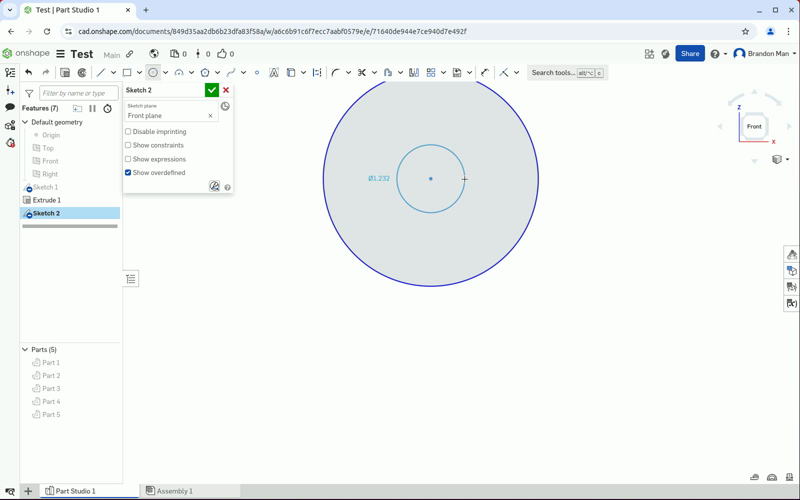
scroll(-6)
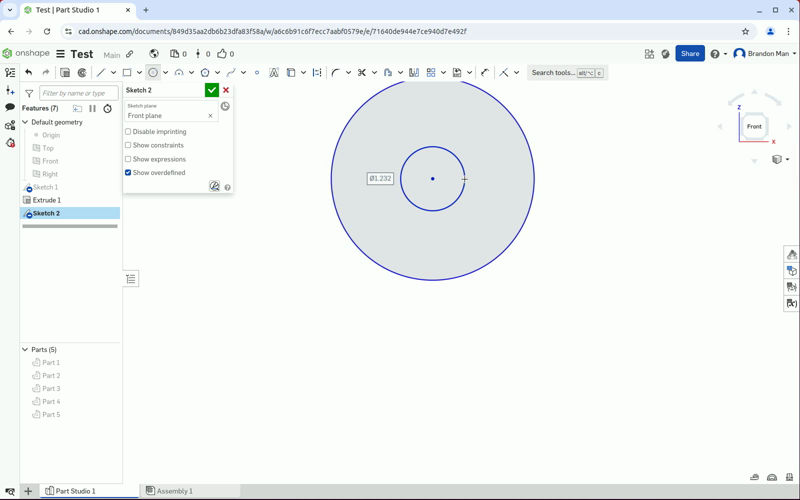
scroll(-6)
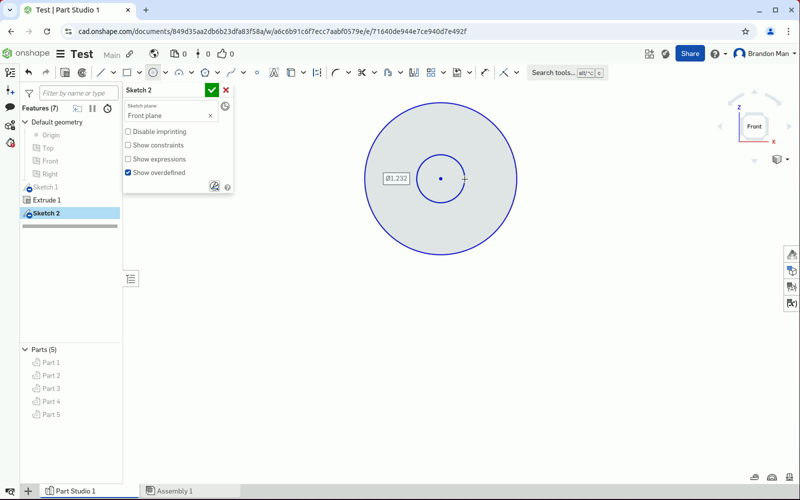
scroll(-6)
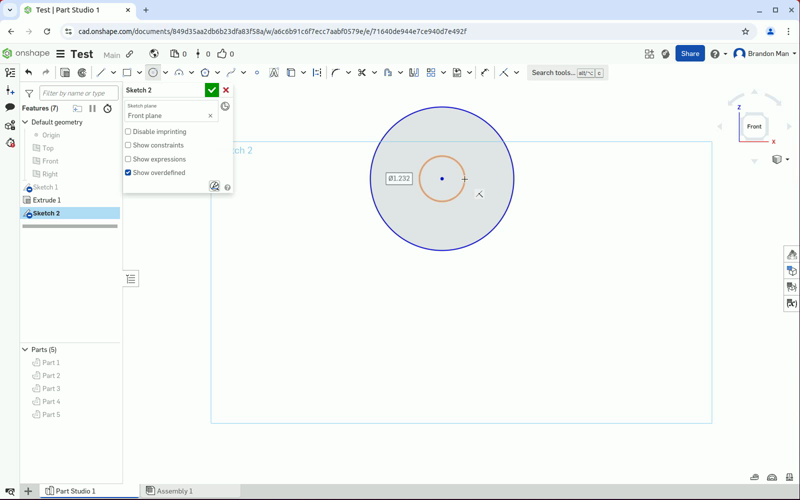
scroll(-6)
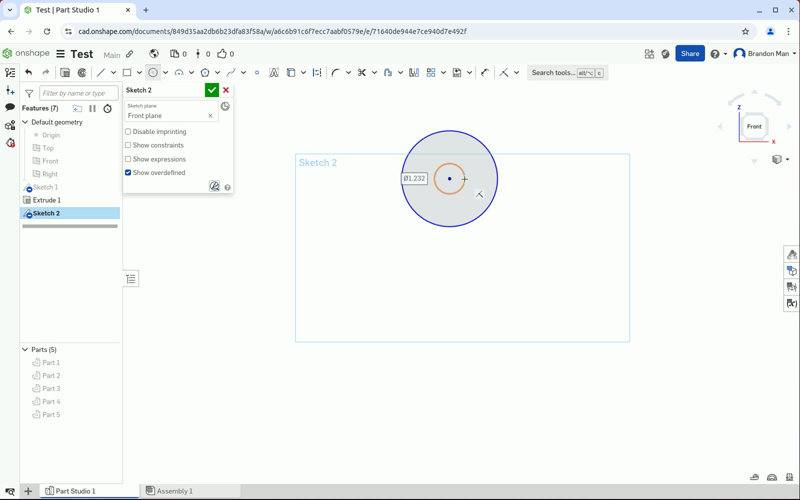
scroll(-6)
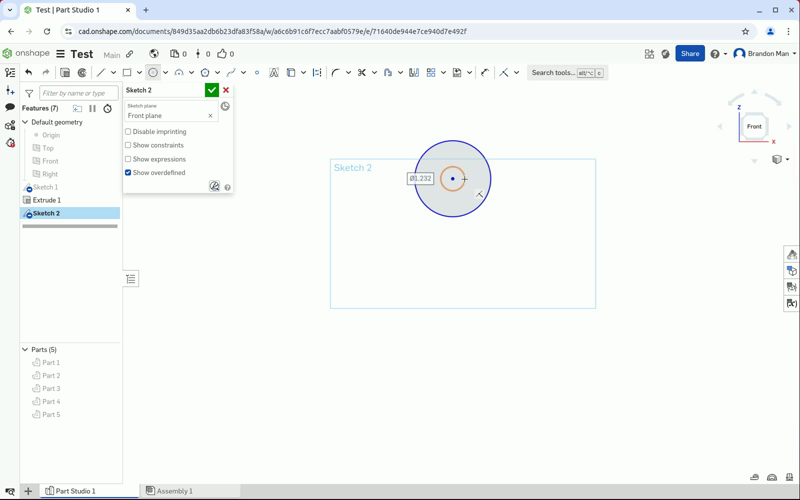
scroll(-6)
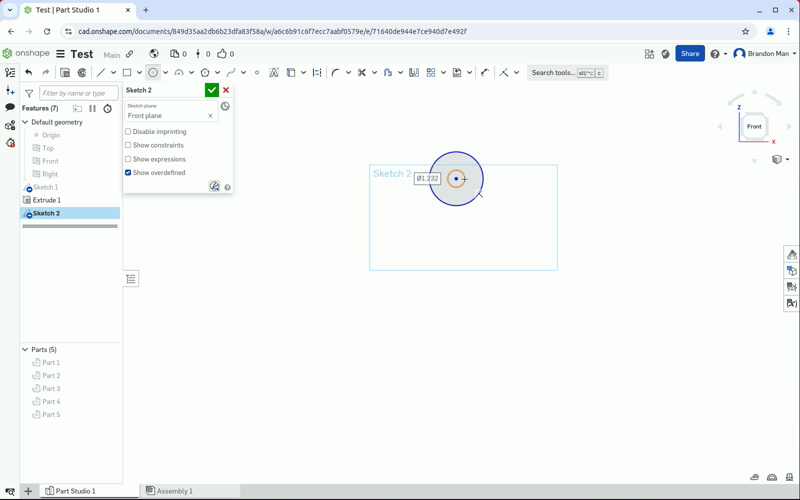
scroll(-6)
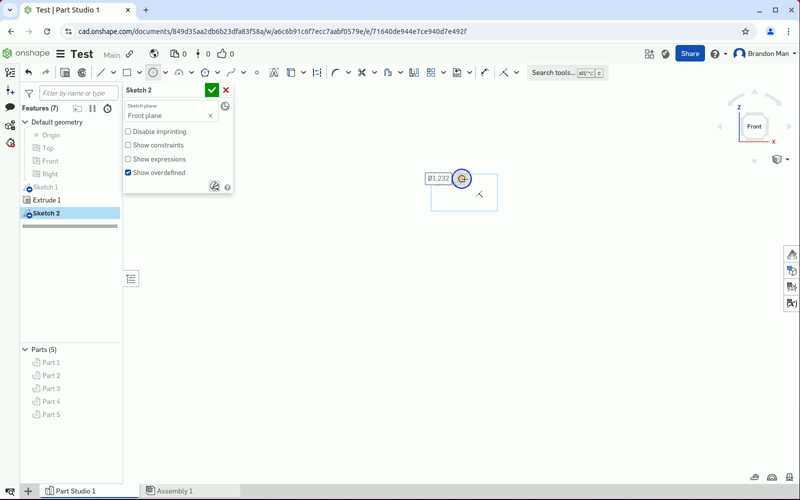
key(esc)
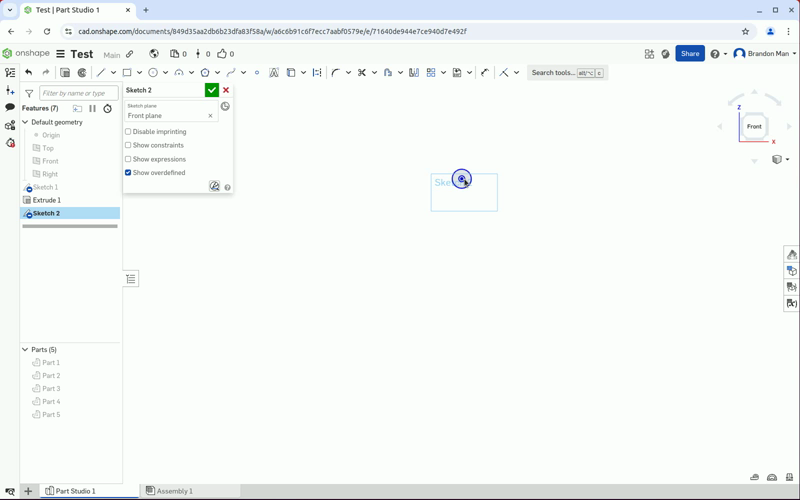
mouse_move(469, 180)
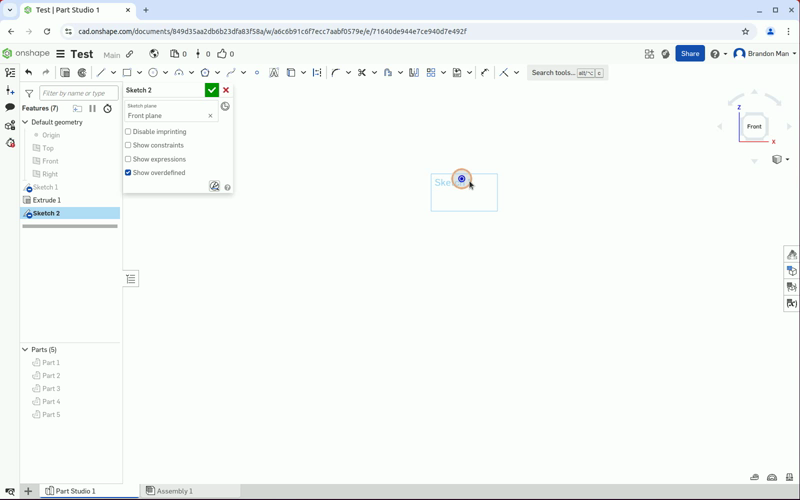
scroll(6)
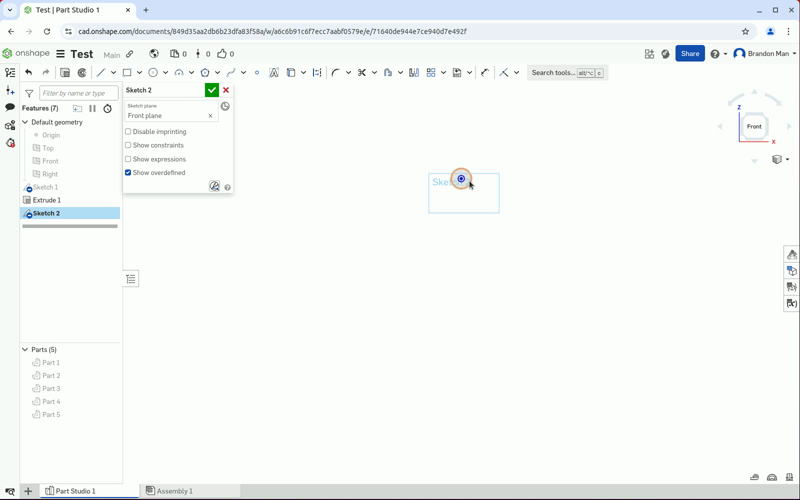
scroll(6)
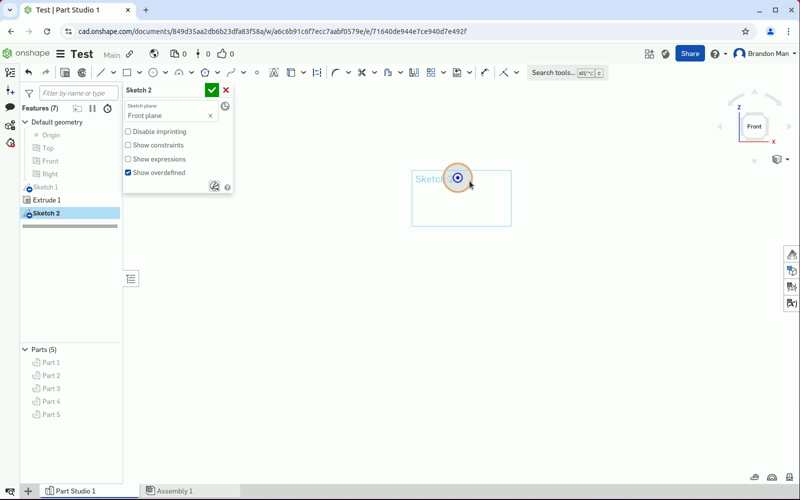
scroll(6)
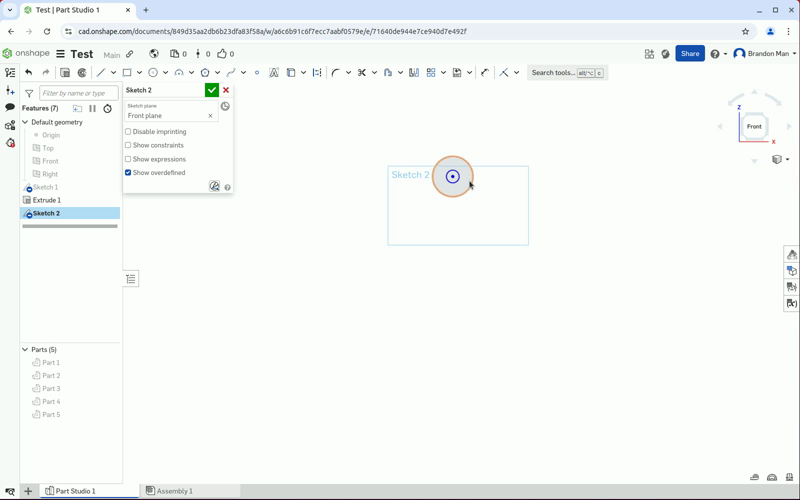
scroll(6)
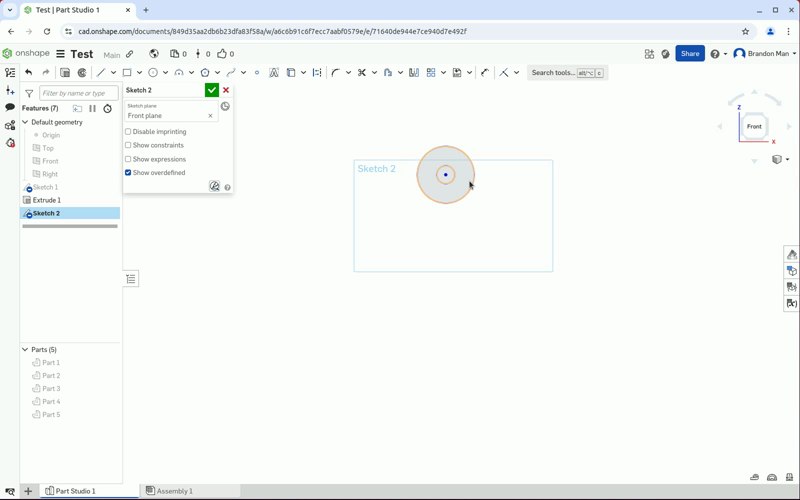
scroll(6)
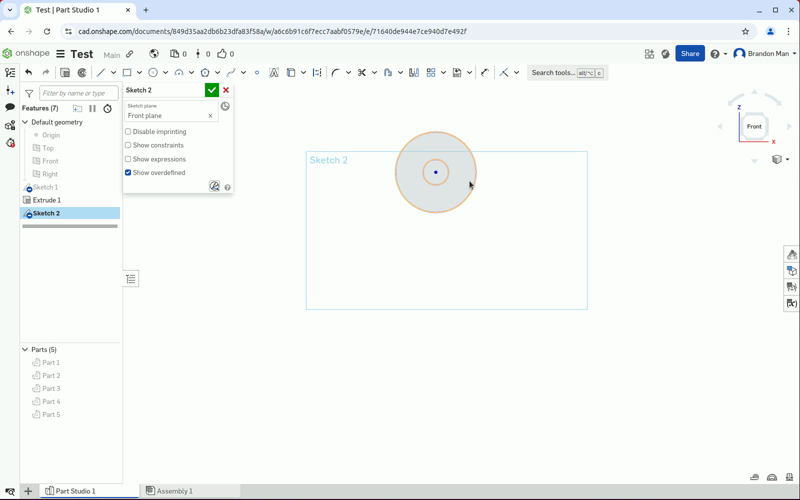
scroll(6)
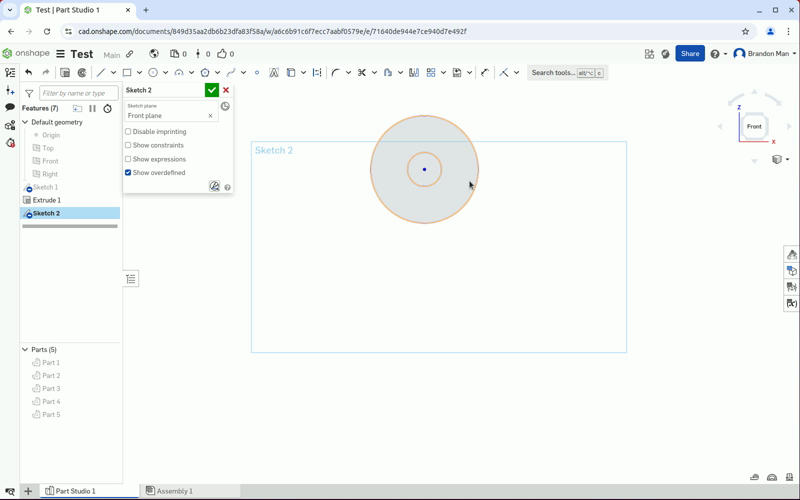
scroll(6)
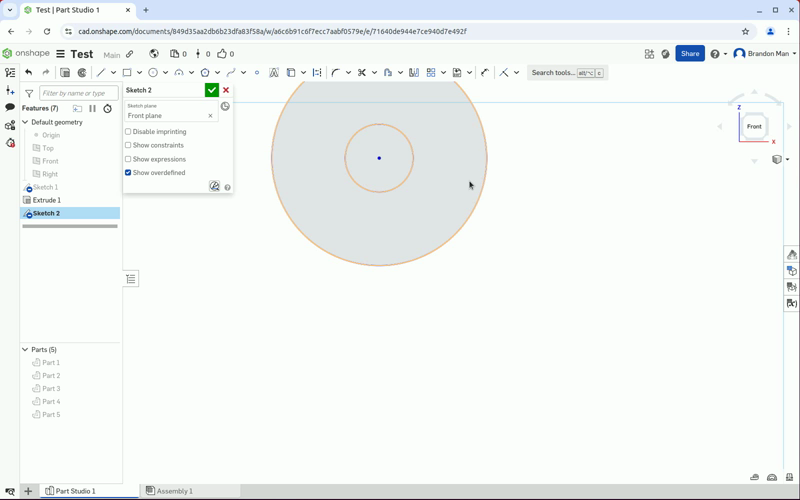
click(469, 180)
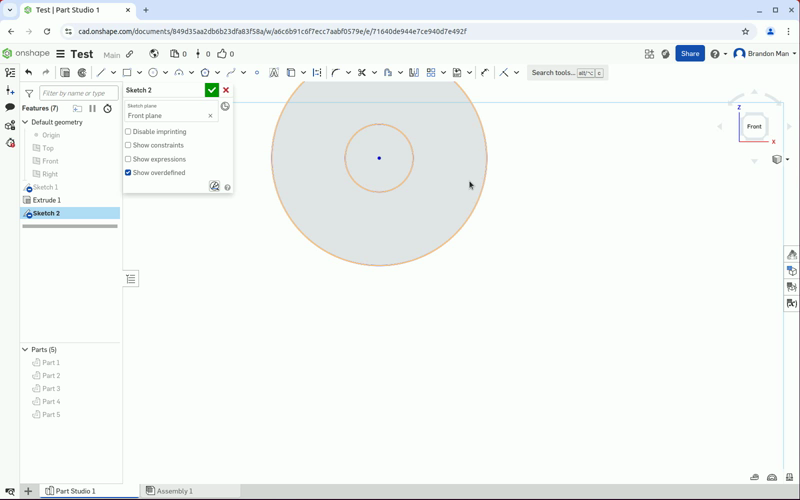
scroll(-6)
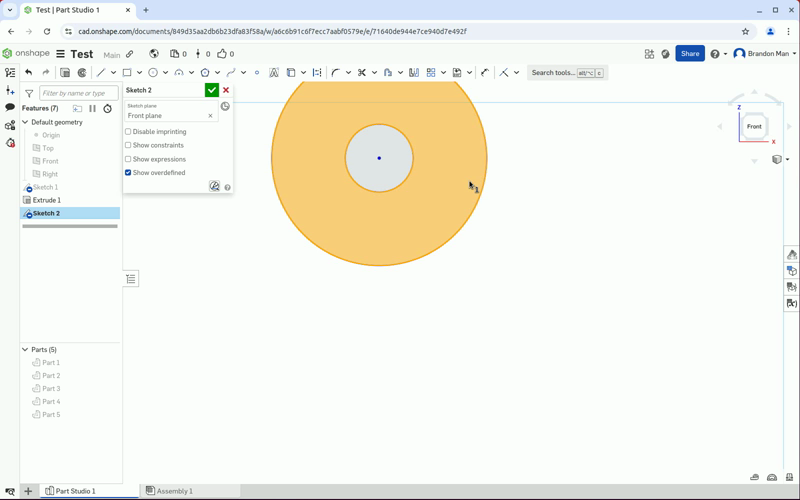
scroll(-6)
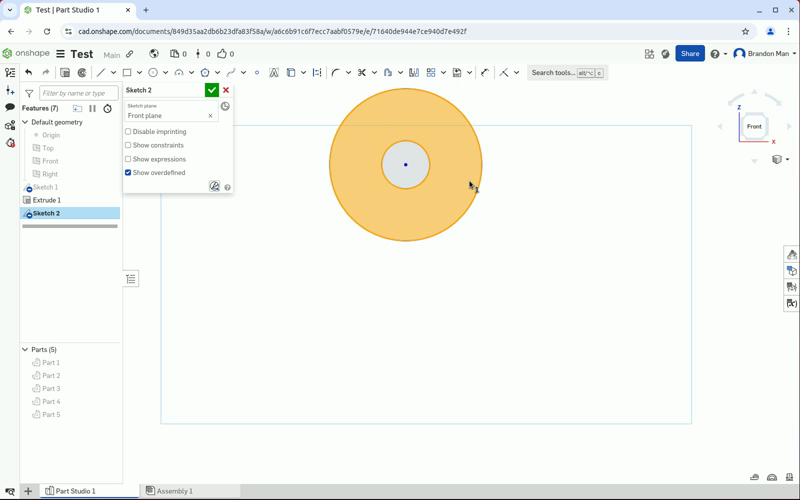
scroll(-6)
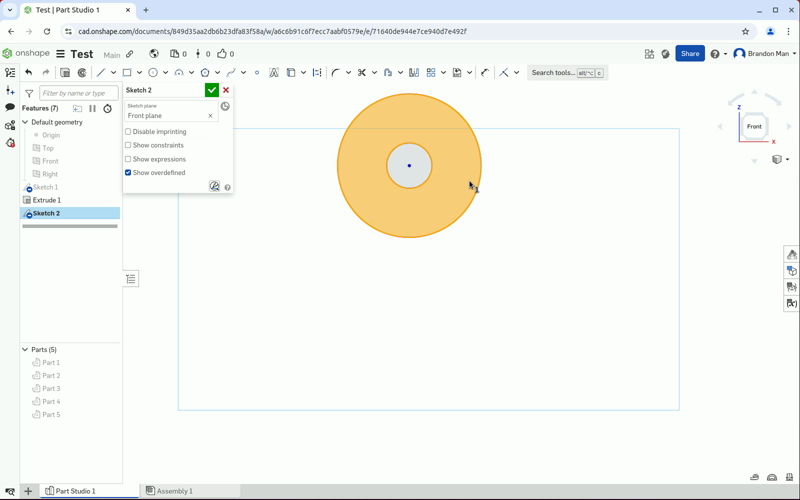
scroll(-6)
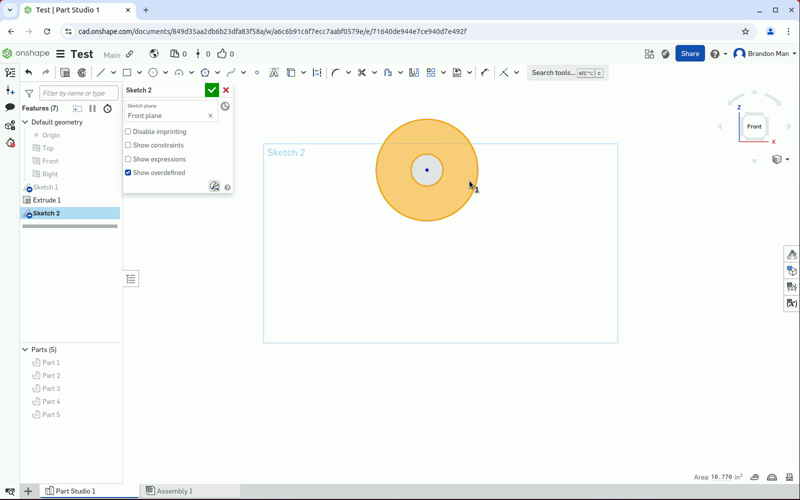
scroll(-6)
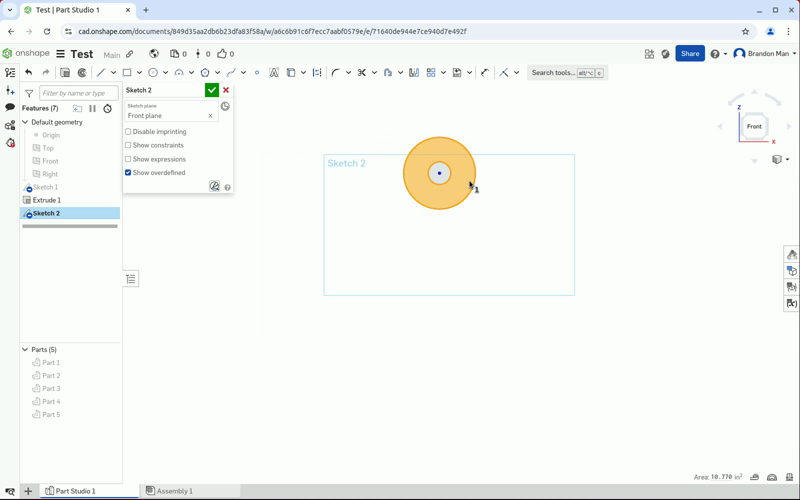
scroll(-6)
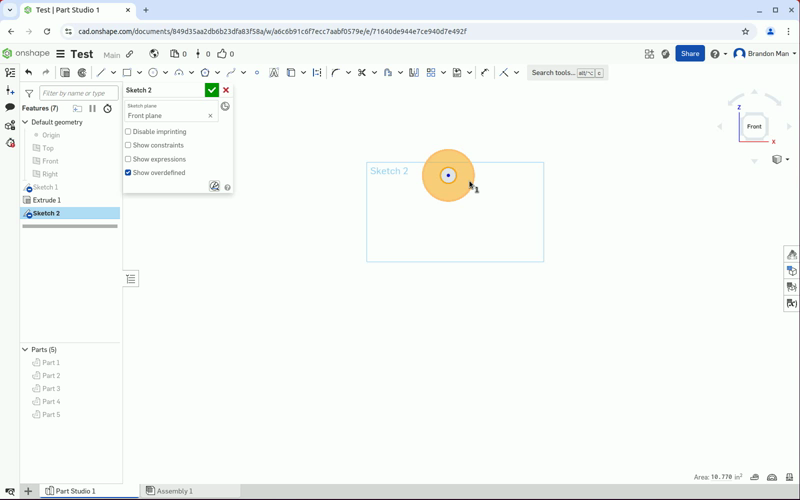
scroll(-6)
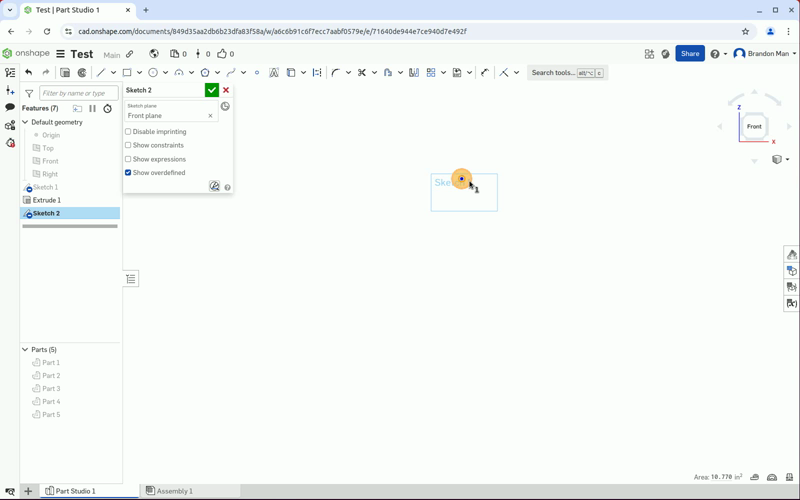
mouse_move(73, 352)
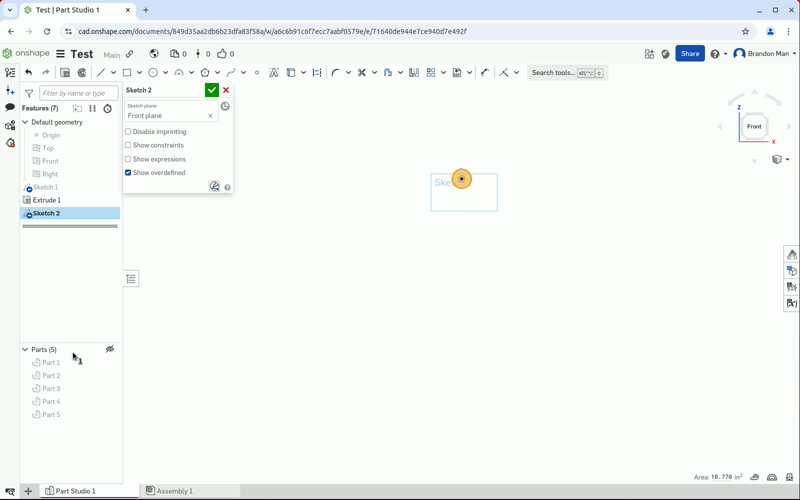
key(shift+y)
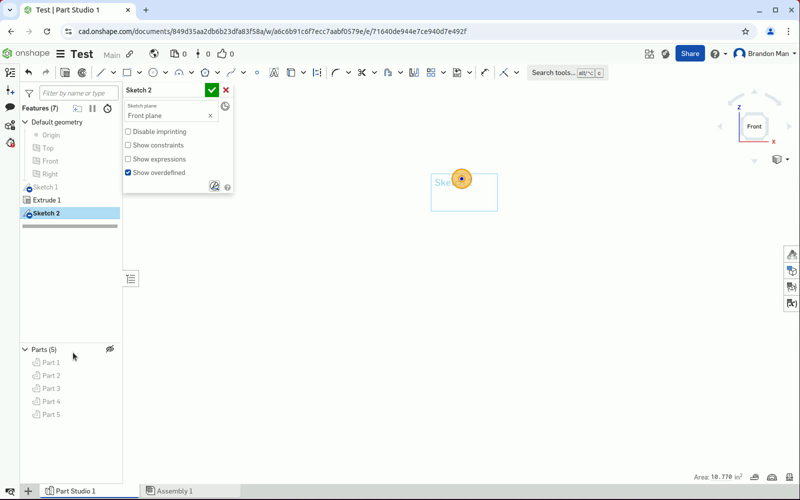
key(shift+e)
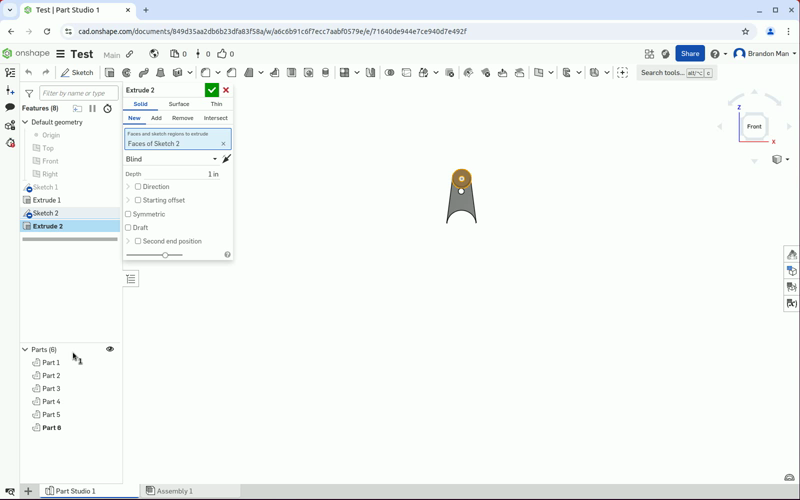
mouse_move(143, 106)
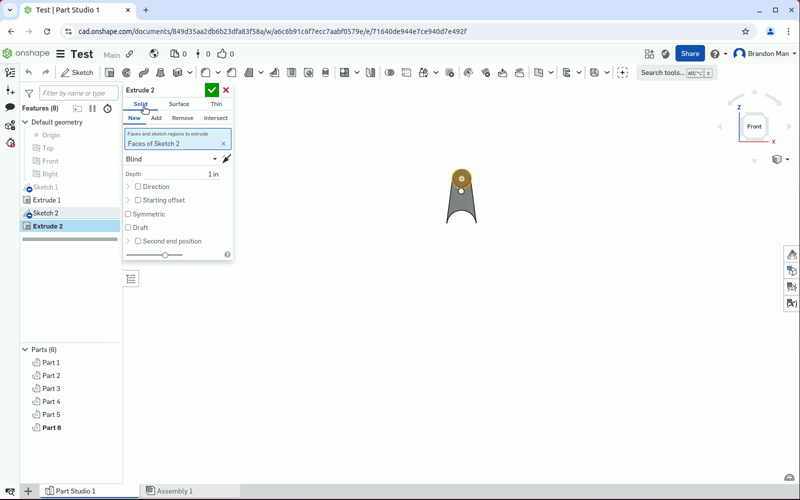
click(143, 106)
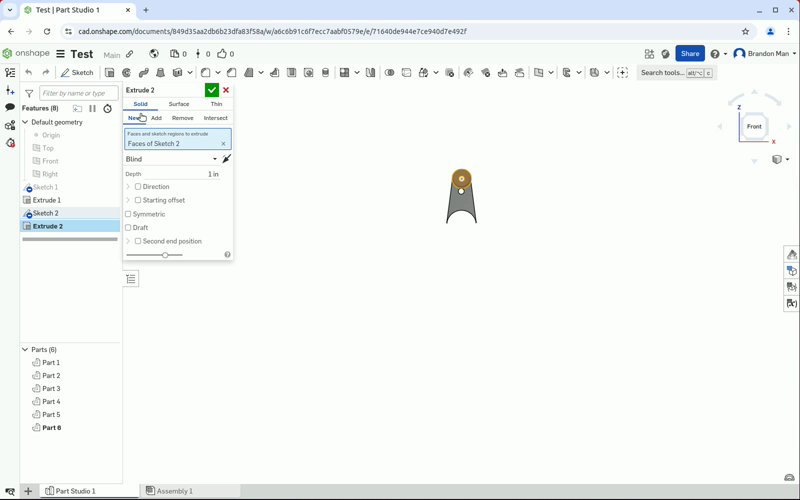
mouse_move(137, 120)
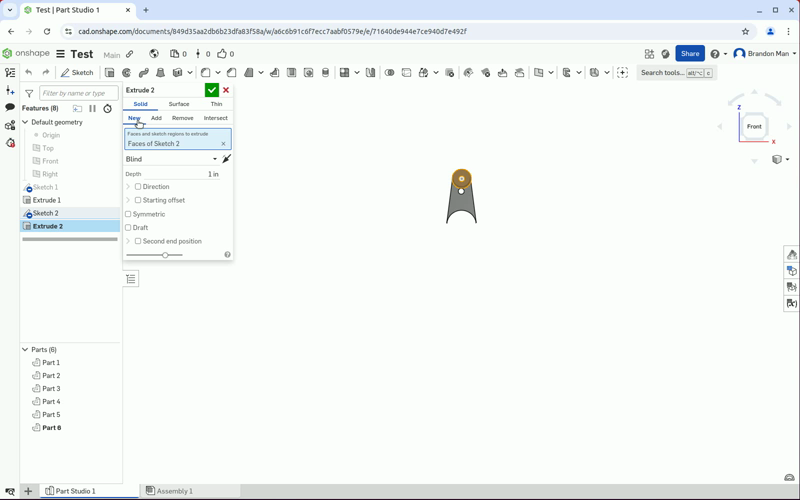
click(137, 120)
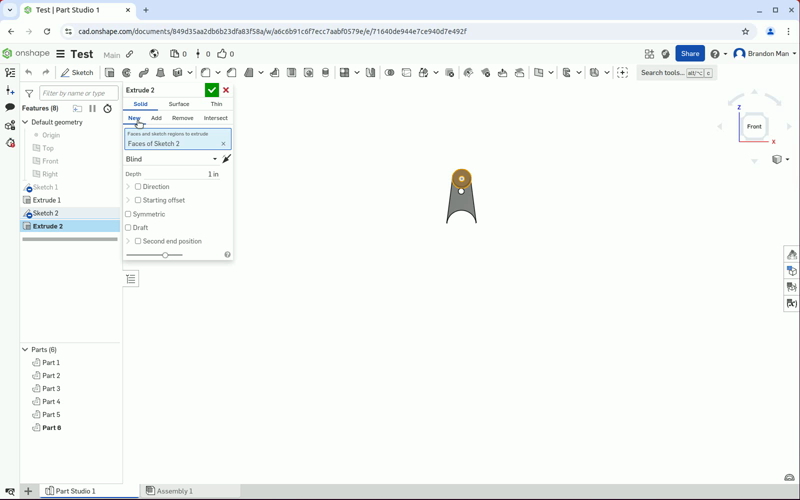
key(tab, 4)
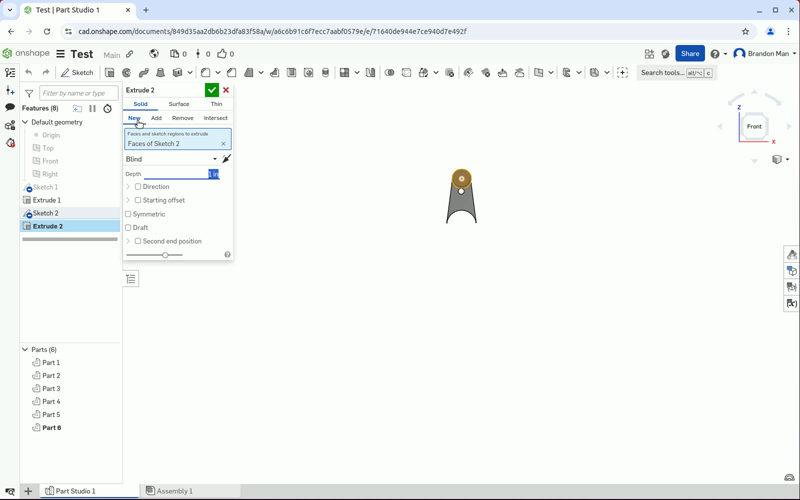
text(0.481)
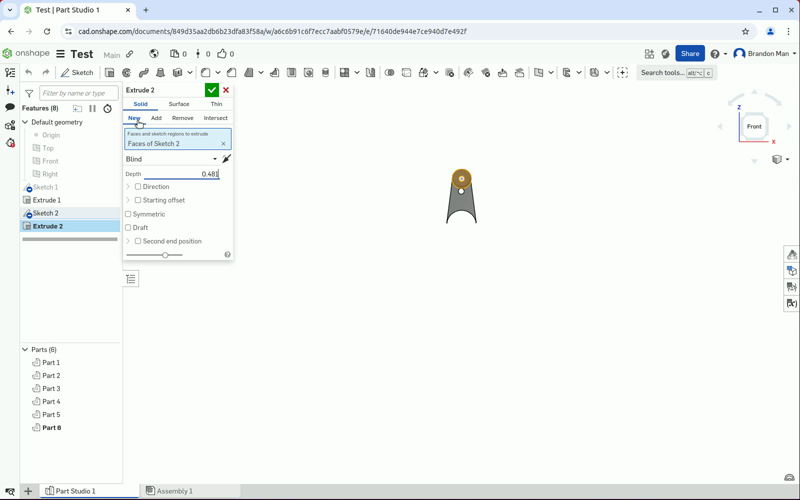
key(enter)
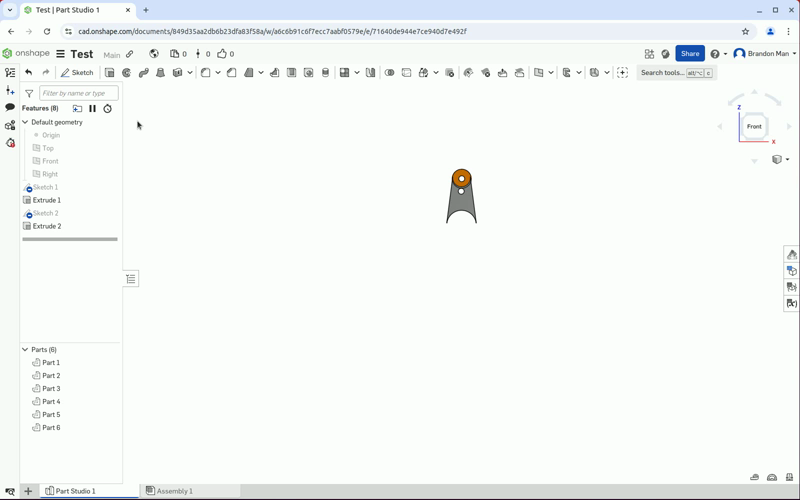
key(shift+h)
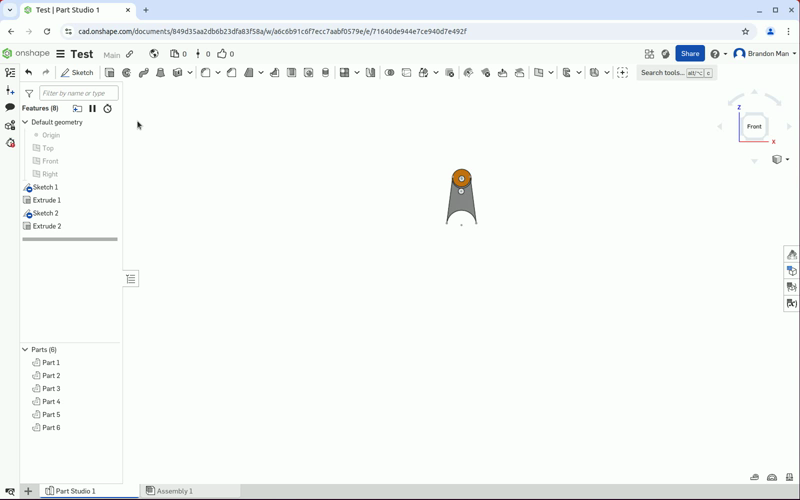
key(shift+h)
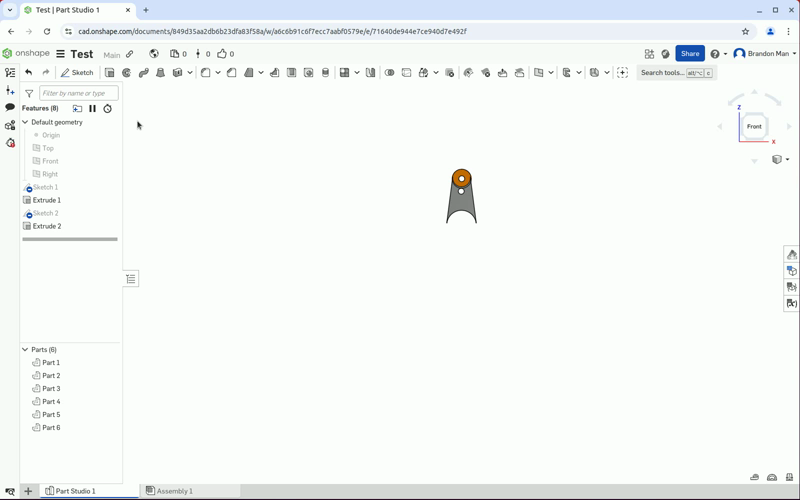
mouse_move(73, 189)
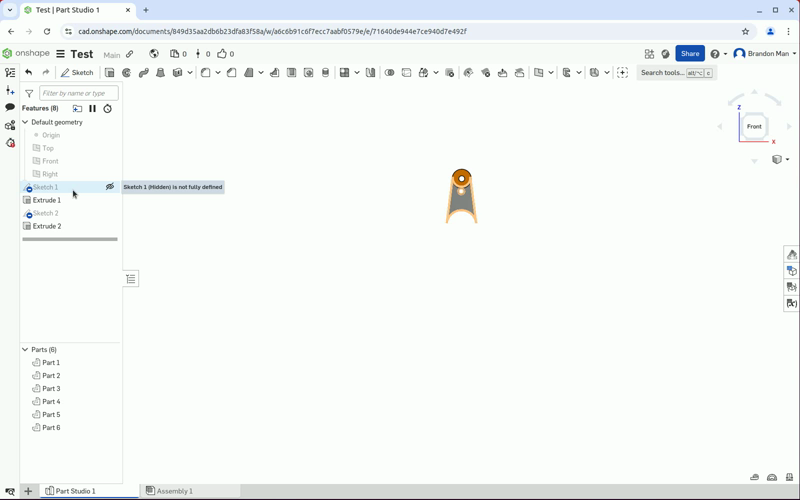
click(73, 189)
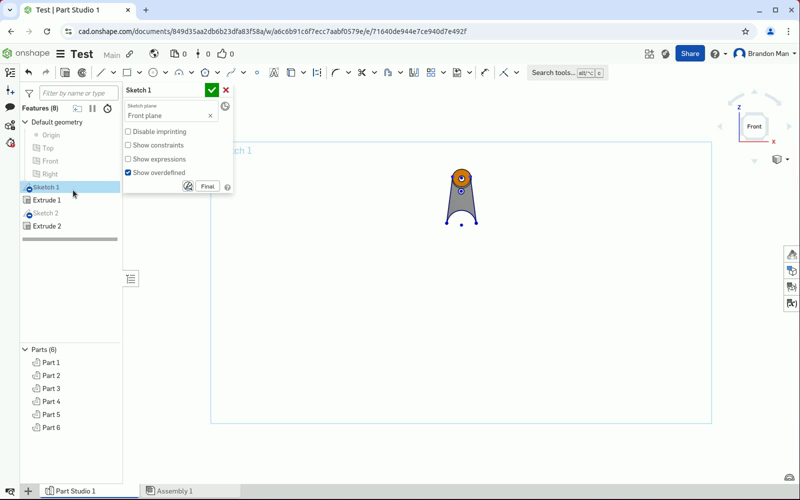
mouse_move(229, 92)
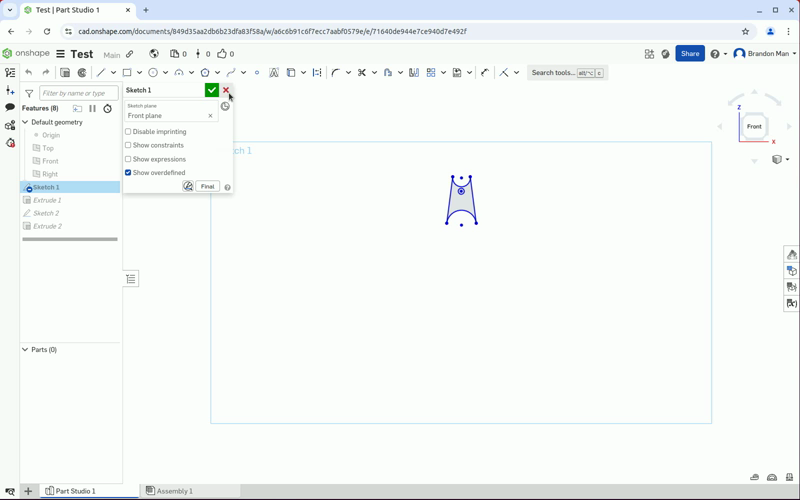
click(229, 92)
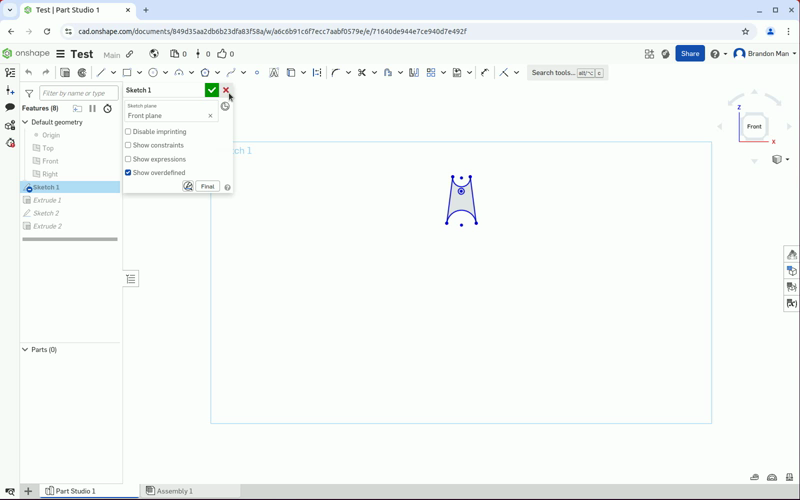
key(shift+s)
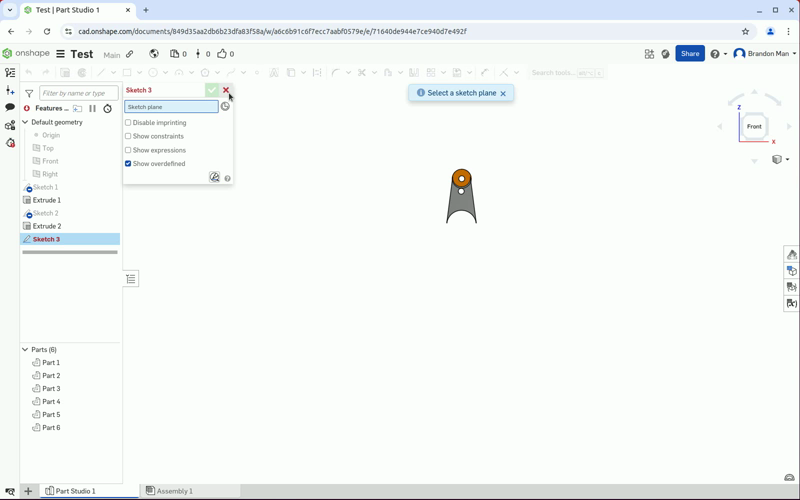
mouse_move(73, 163)
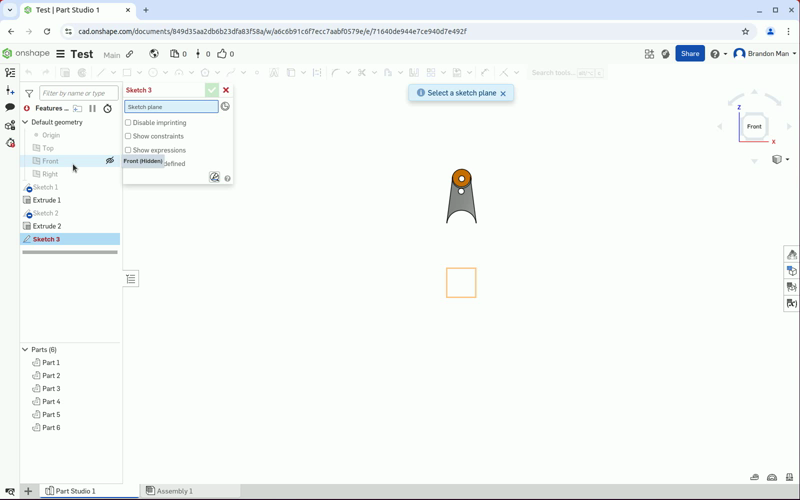
click(73, 163)
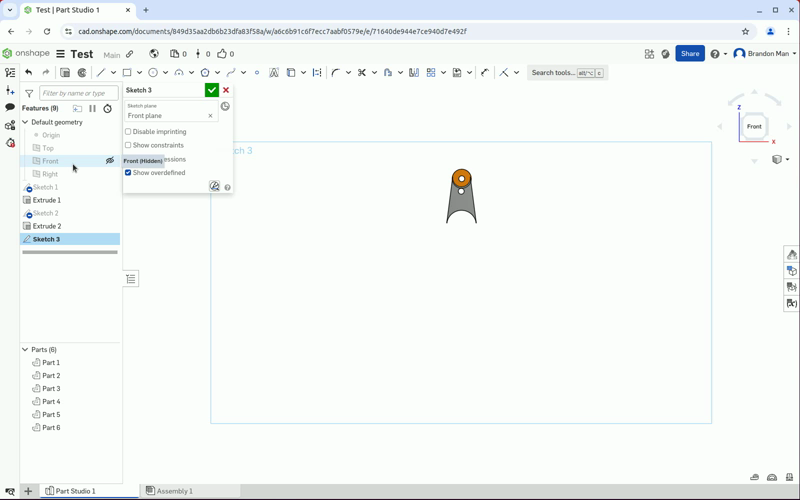
mouse_move(73, 352)
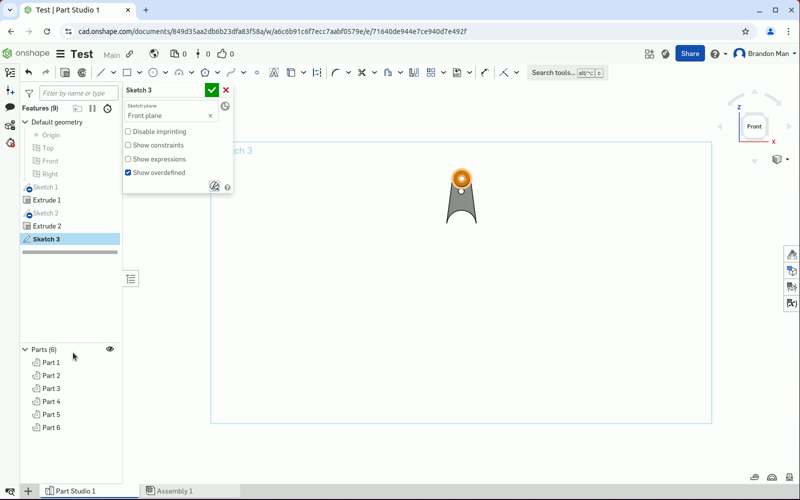
key(y)
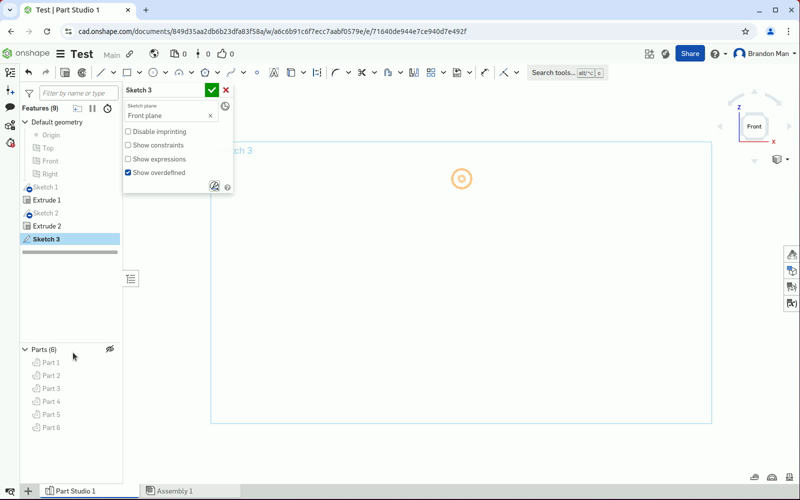
key(c)
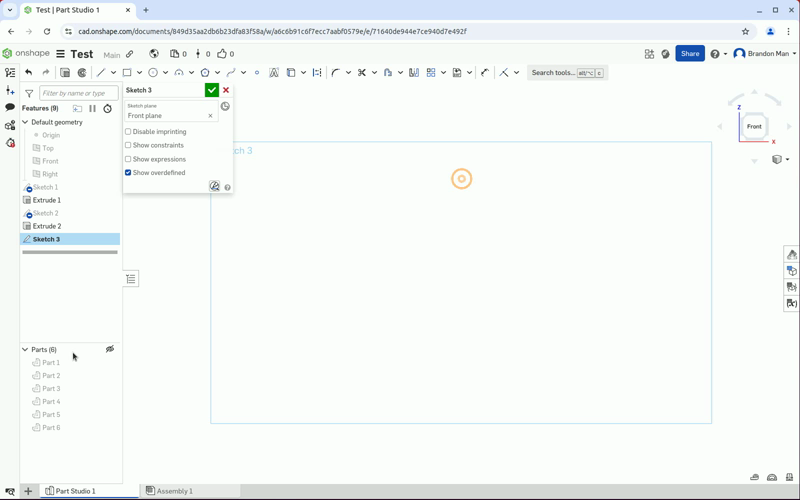
key_down(shift)
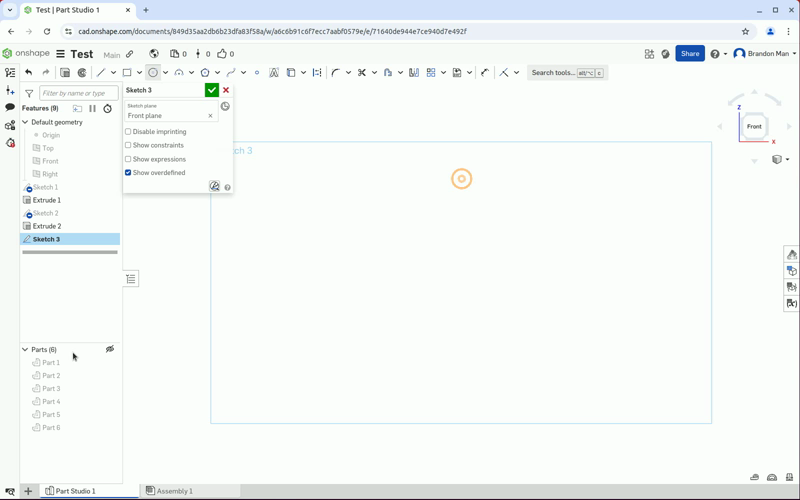
mouse_move(461, 225)
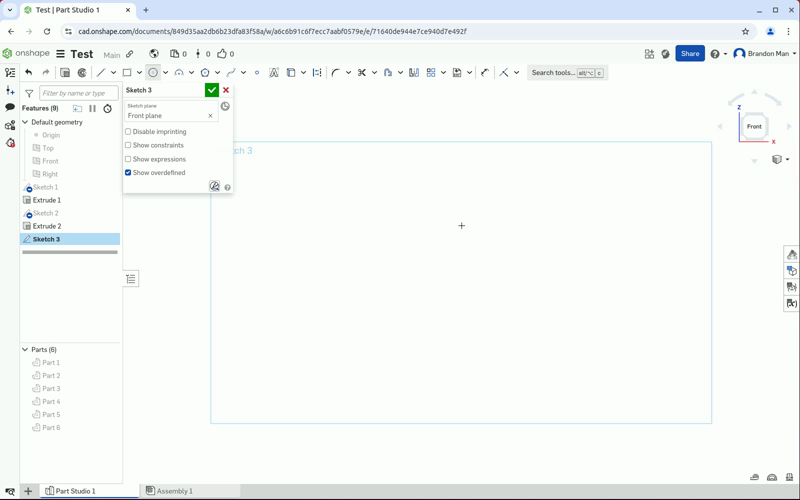
click(461, 225)
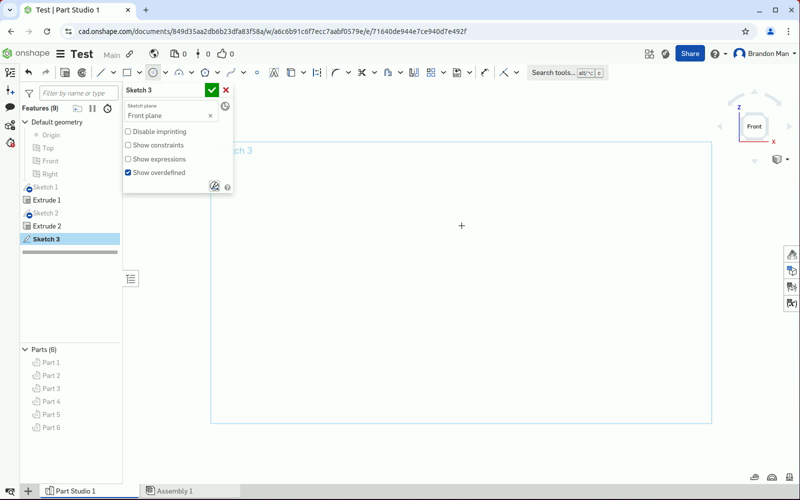
key_up(shift)
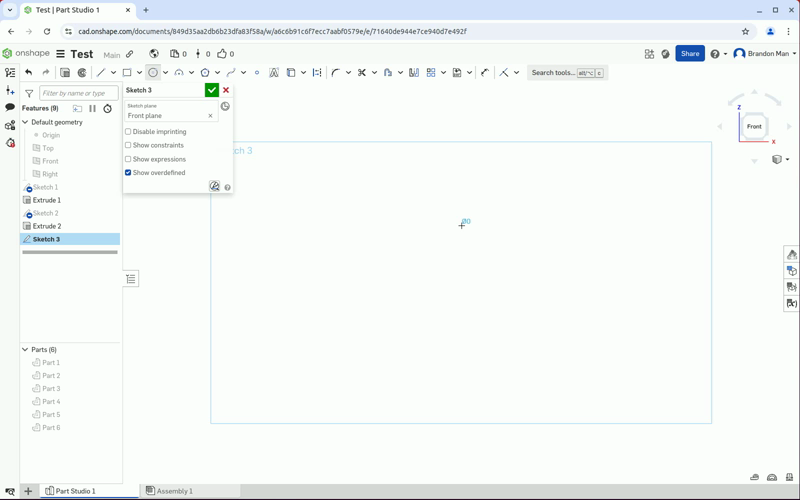
mouse_move(477, 225)
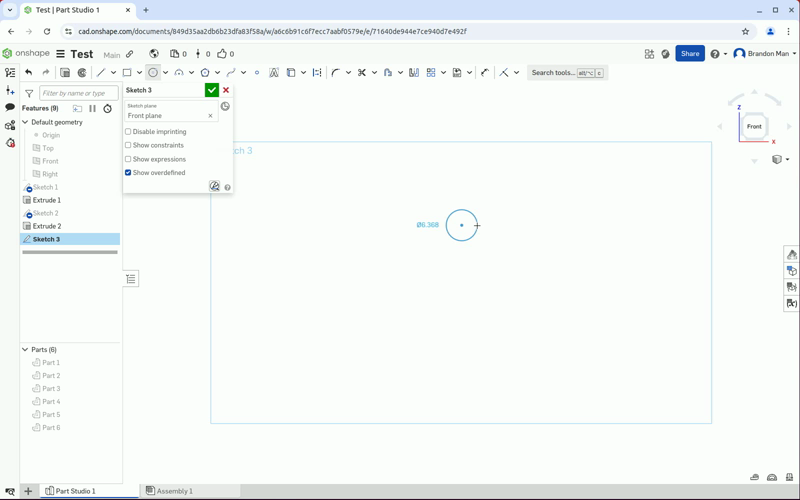
click(477, 225)
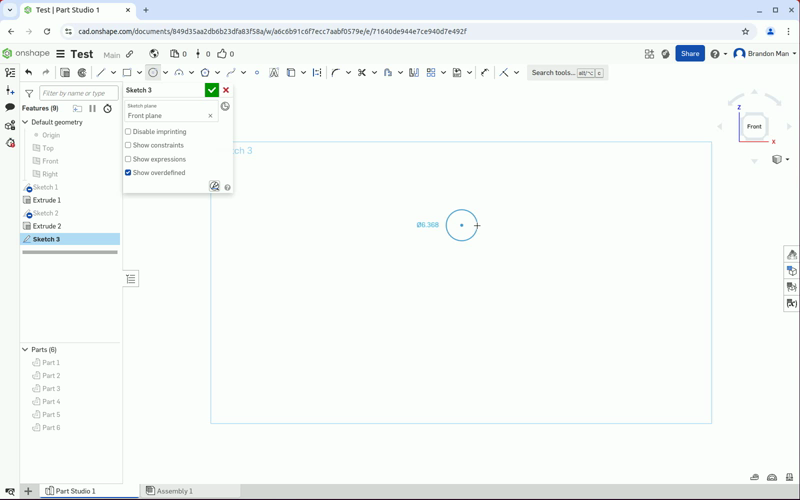
key(esc)
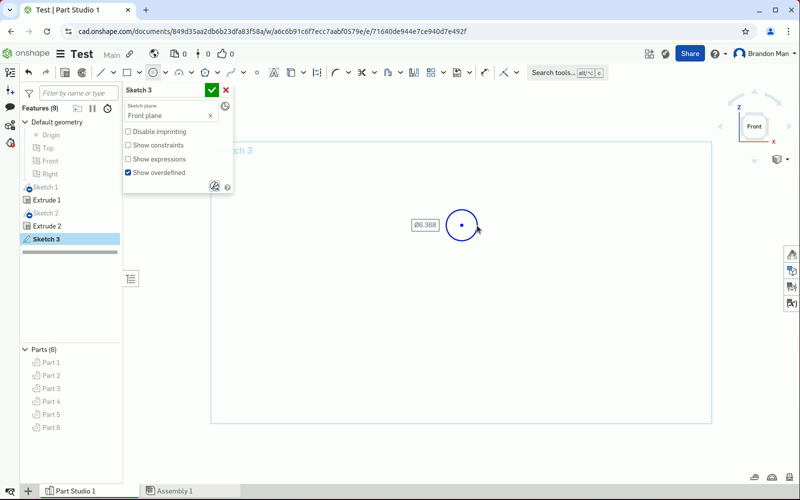
key(c)
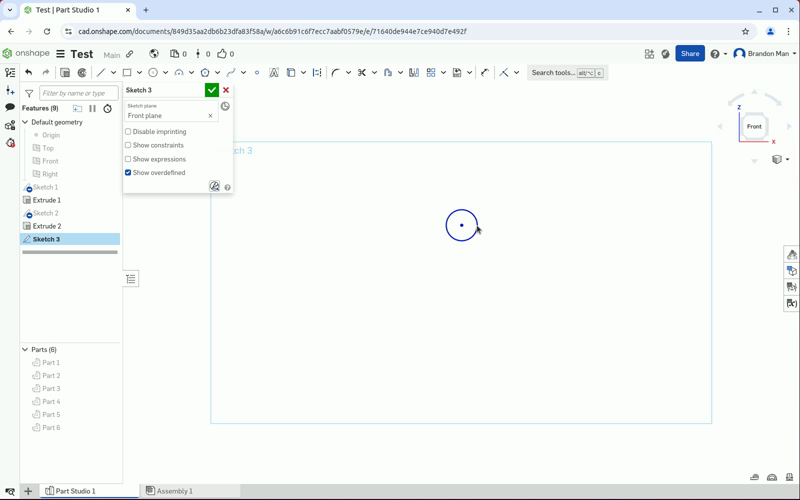
key_down(shift)
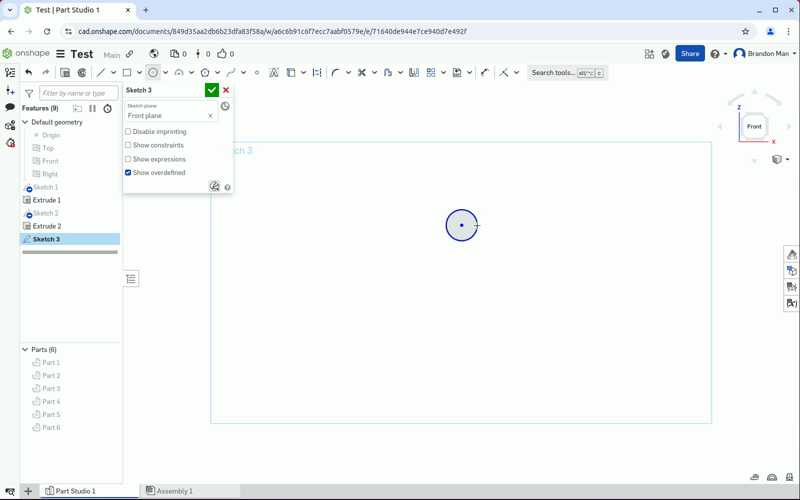
mouse_move(461, 225)
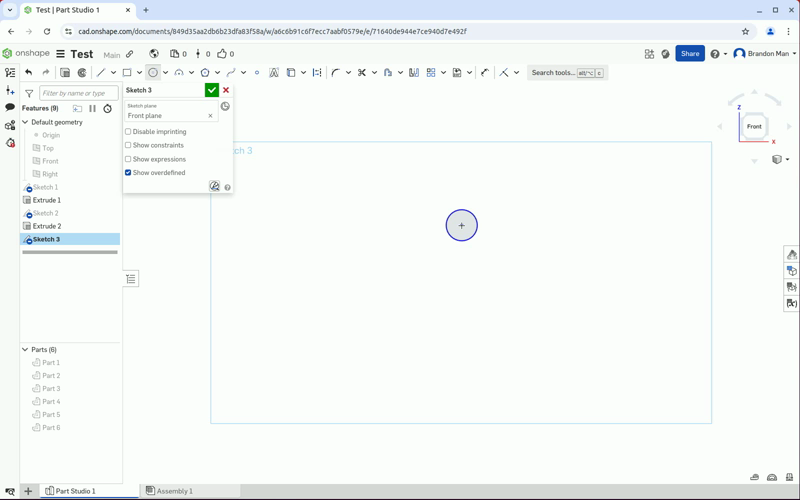
click(461, 225)
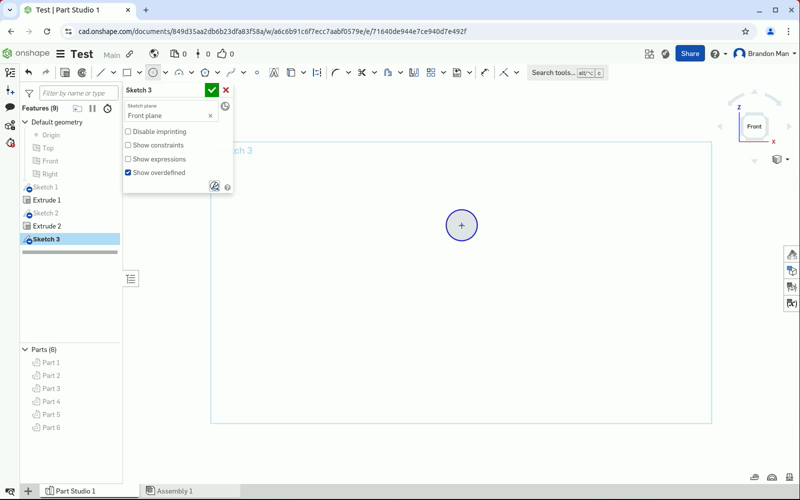
key_up(shift)
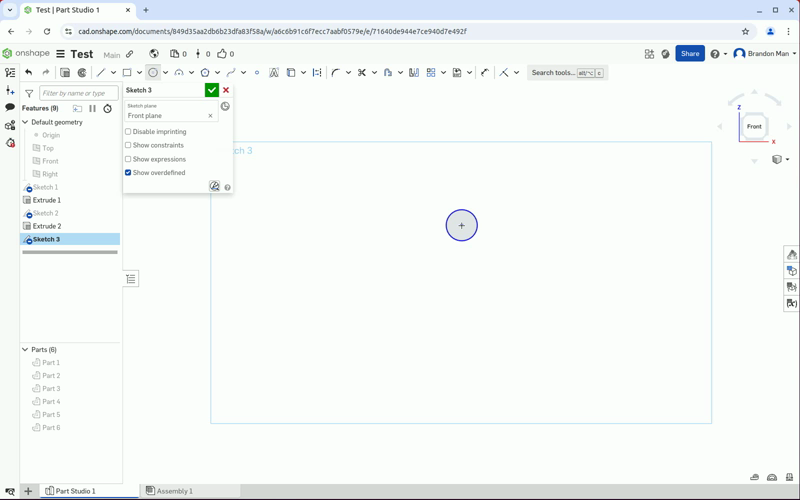
mouse_move(465, 225)
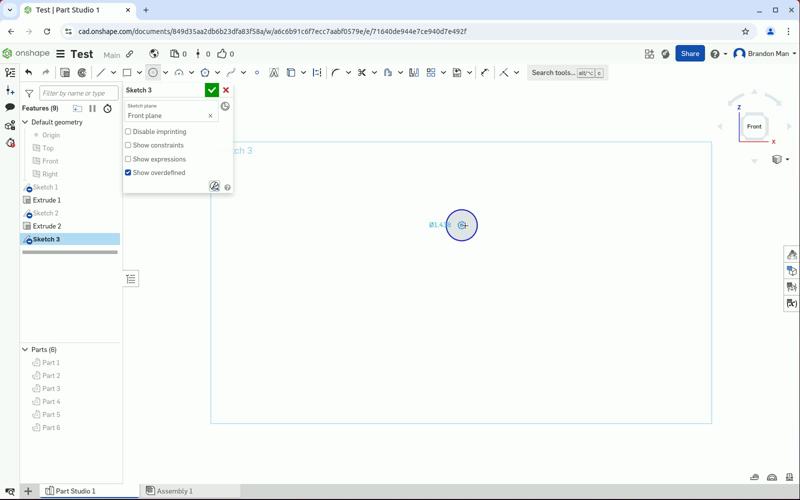
scroll(6)
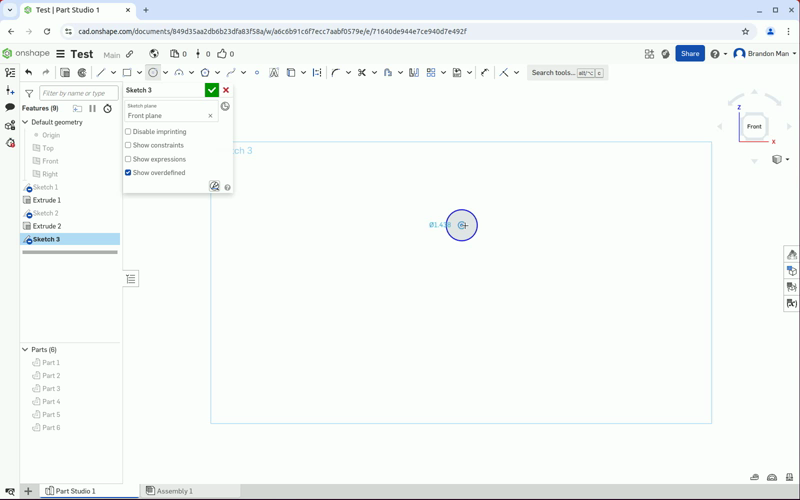
scroll(6)
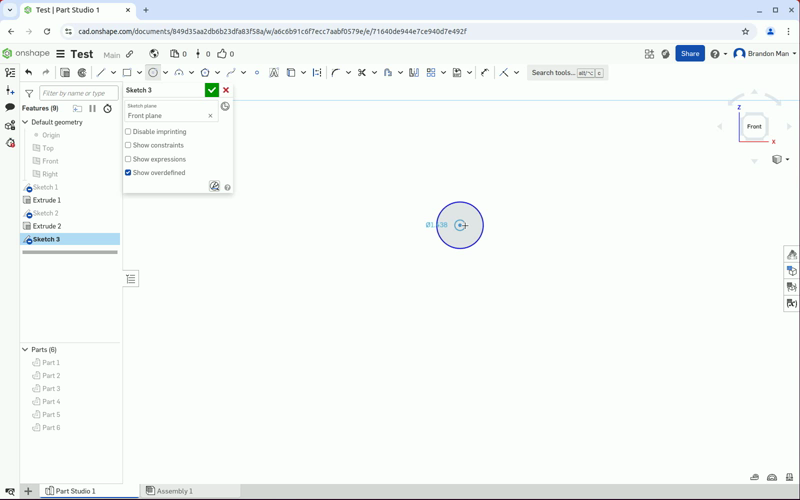
scroll(6)
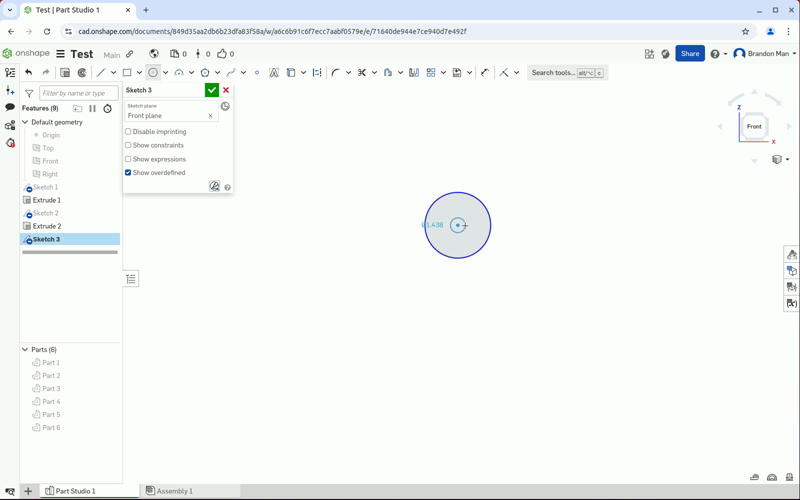
scroll(6)
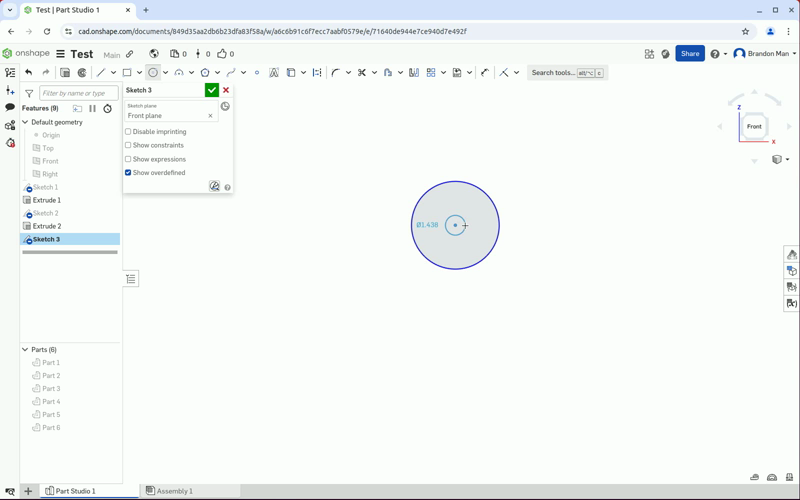
scroll(6)
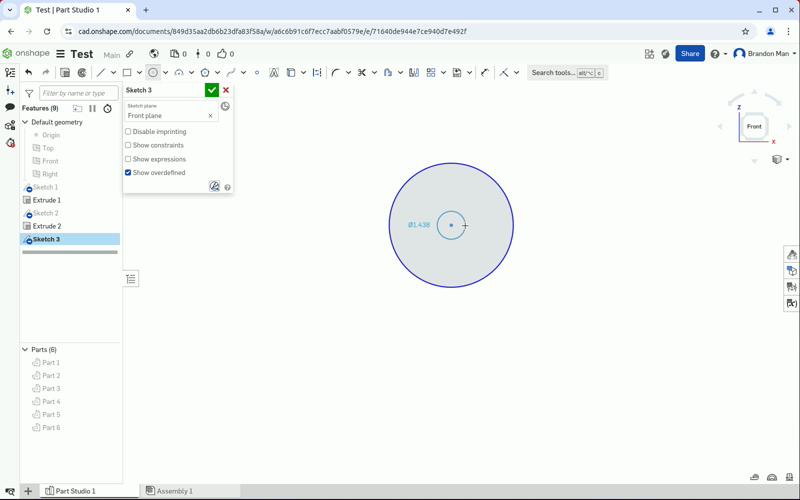
scroll(6)
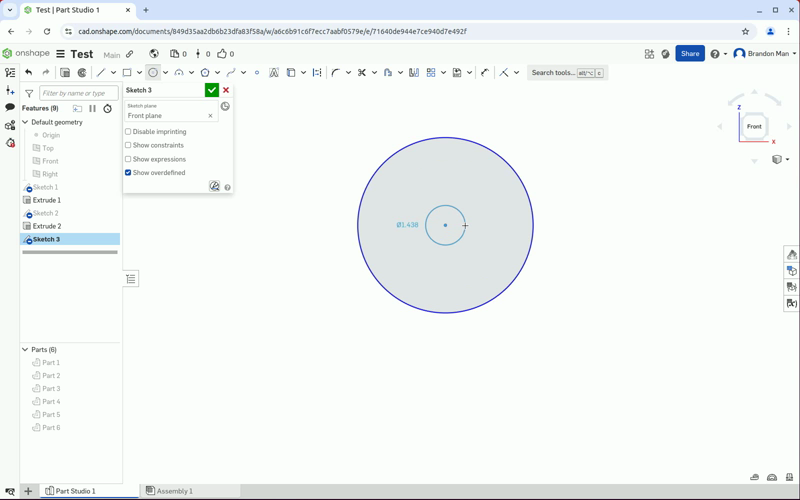
scroll(6)
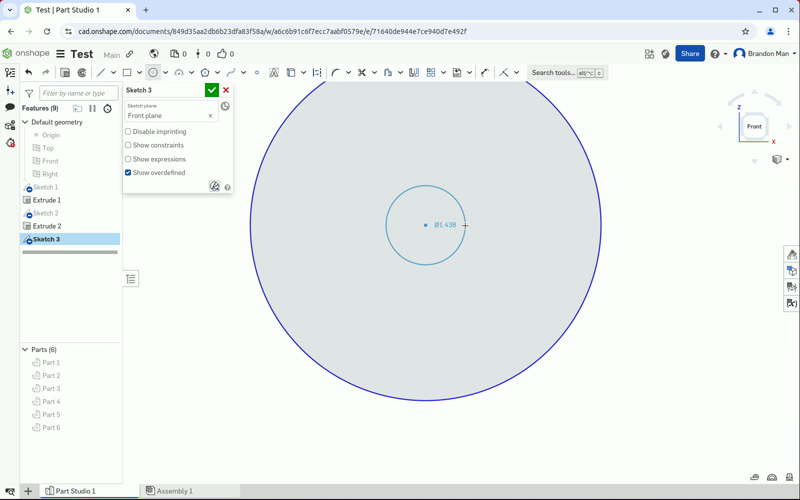
click(465, 225)
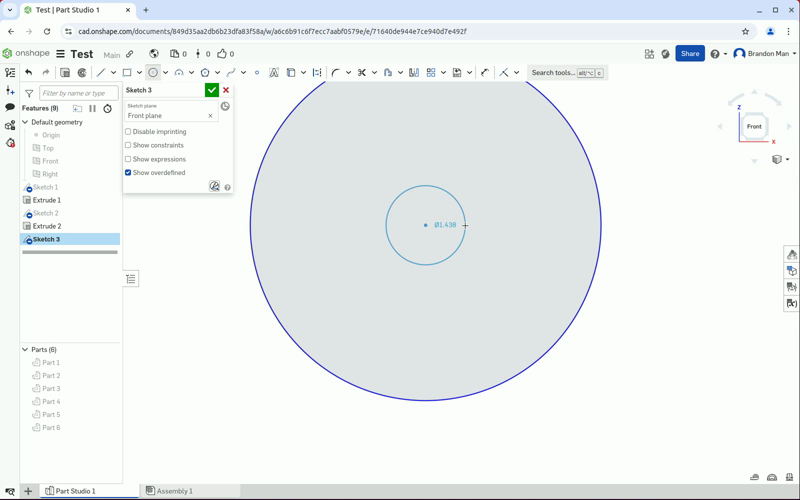
scroll(-6)
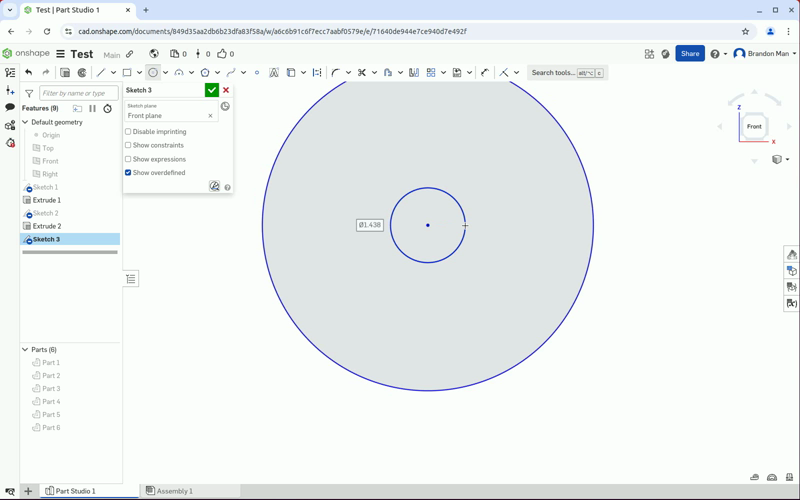
scroll(-6)
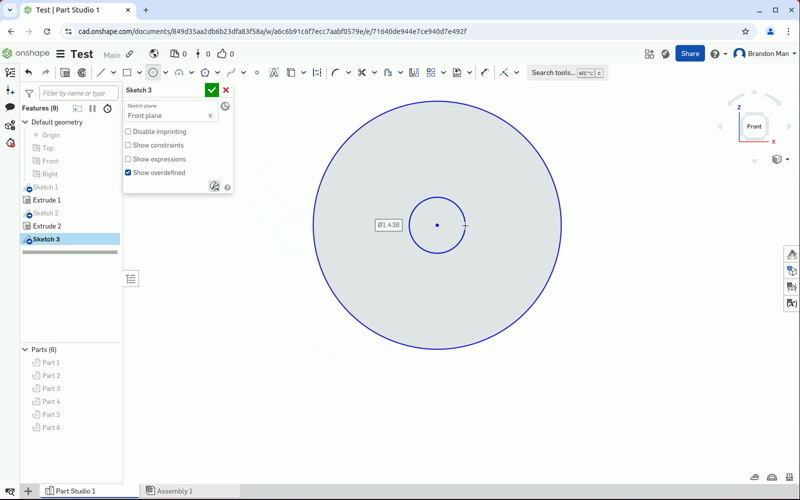
scroll(-6)
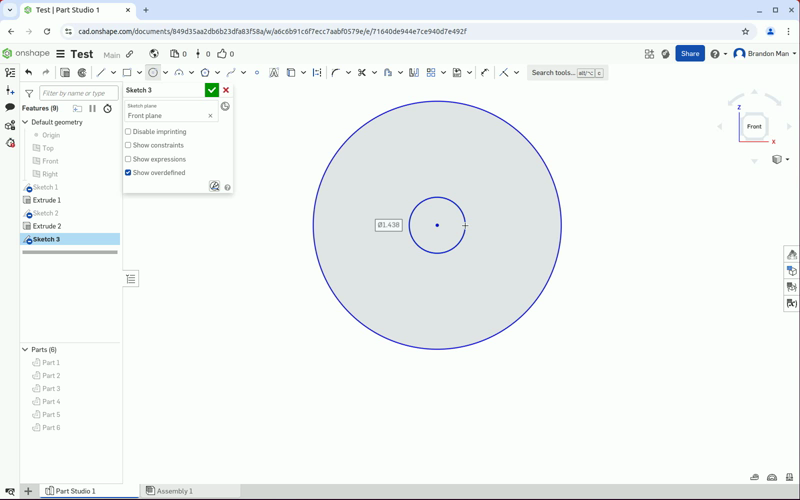
scroll(-6)
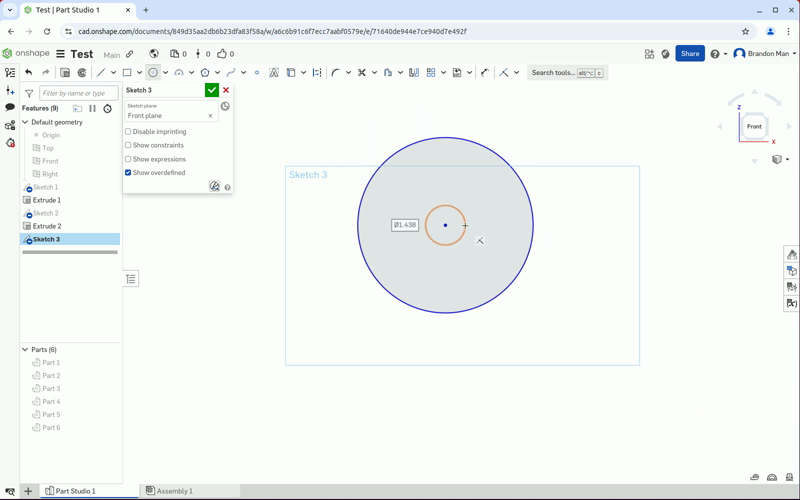
scroll(-6)
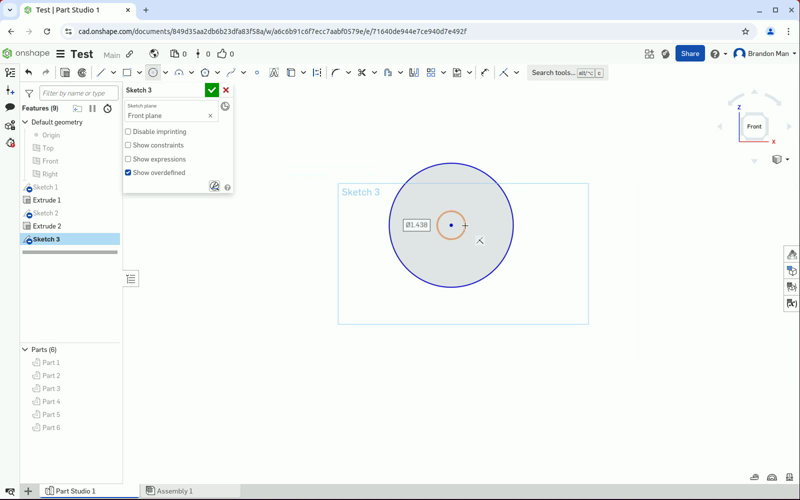
scroll(-6)
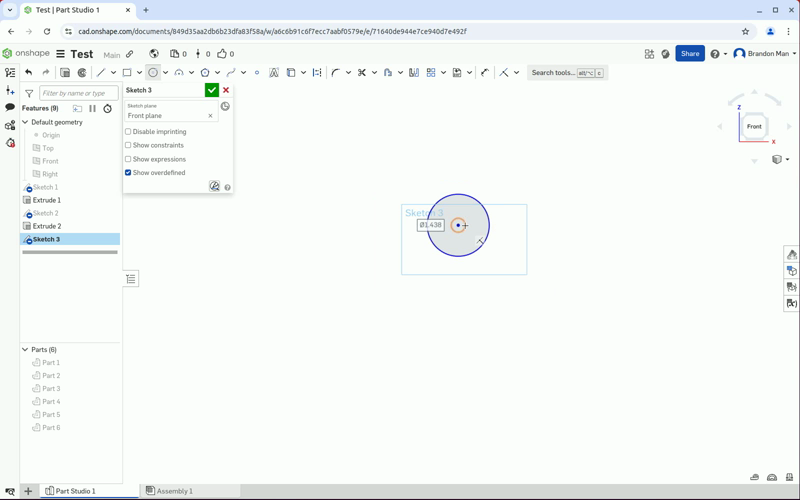
scroll(-6)
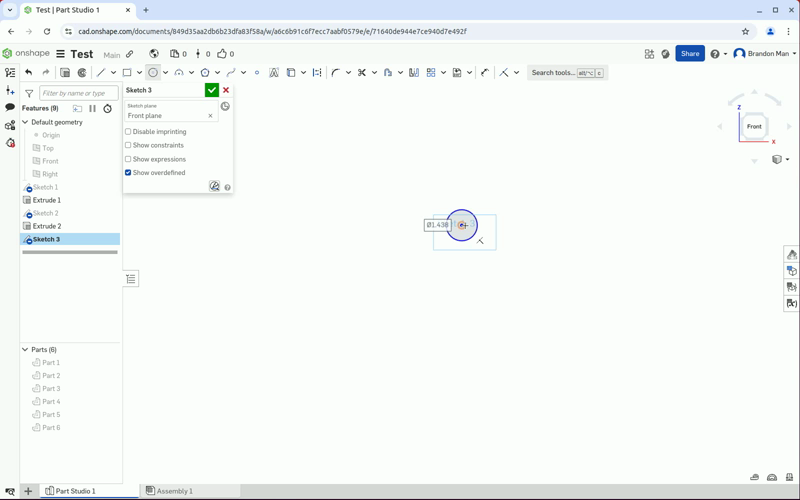
key(esc)
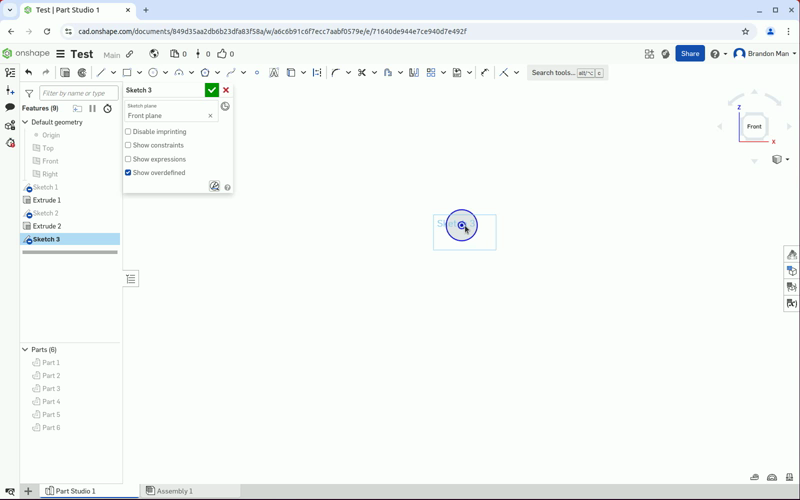
mouse_move(451, 216)
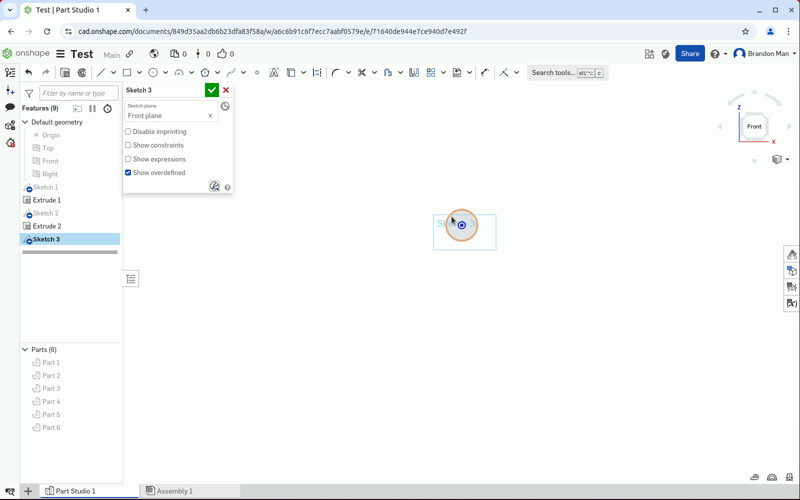
scroll(6)
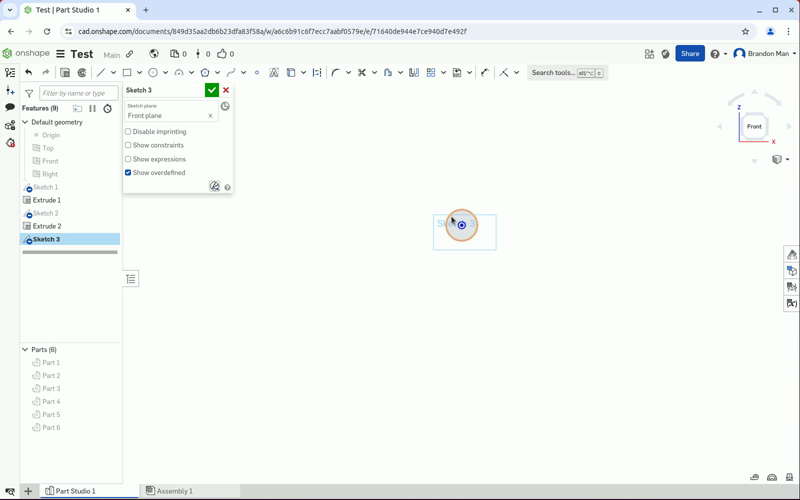
scroll(6)
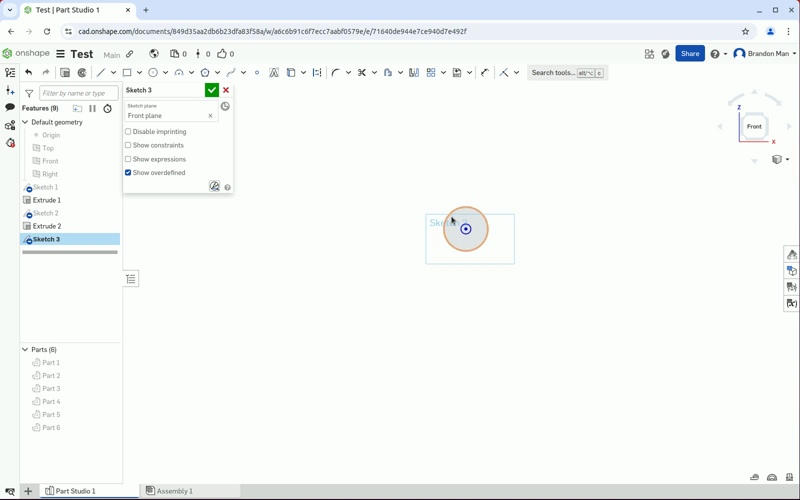
scroll(6)
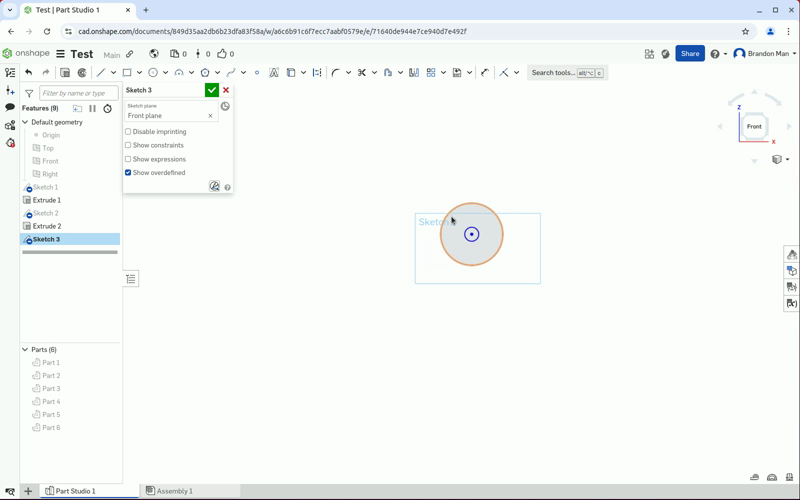
scroll(6)
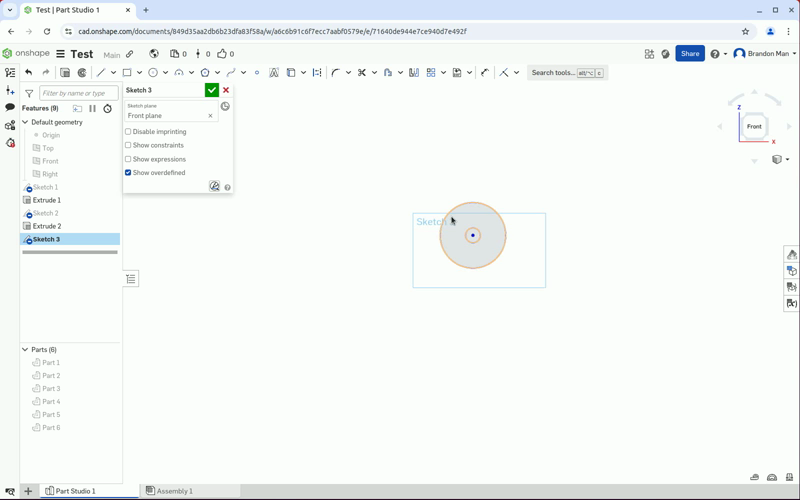
scroll(6)
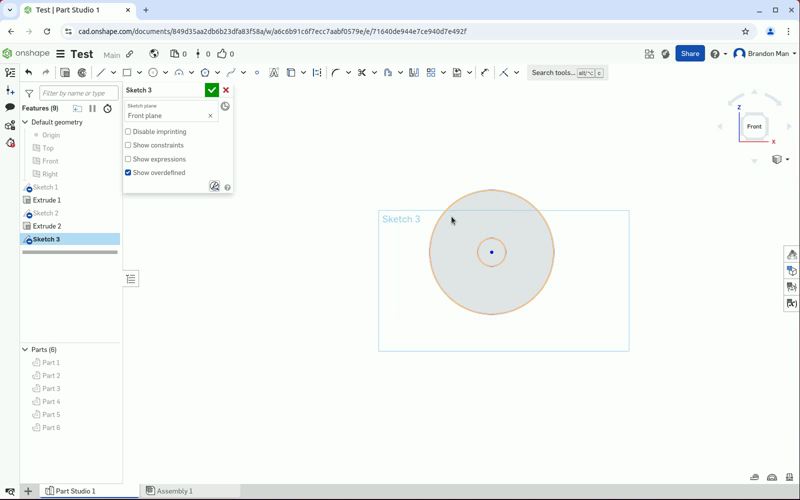
scroll(6)
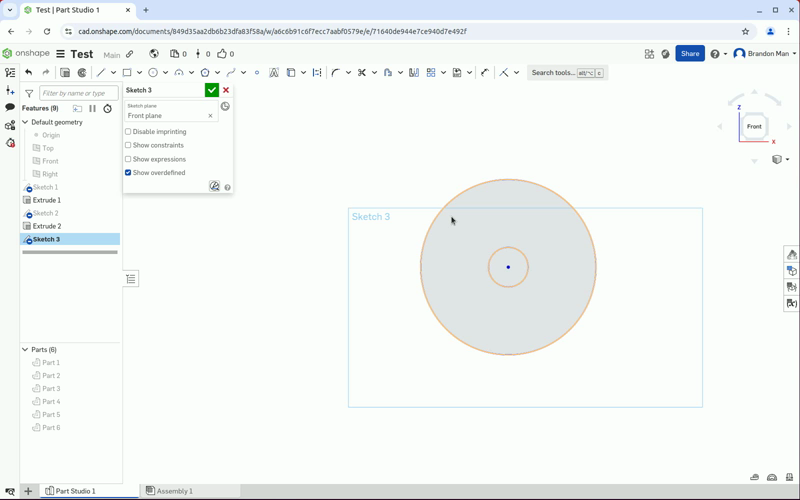
scroll(6)
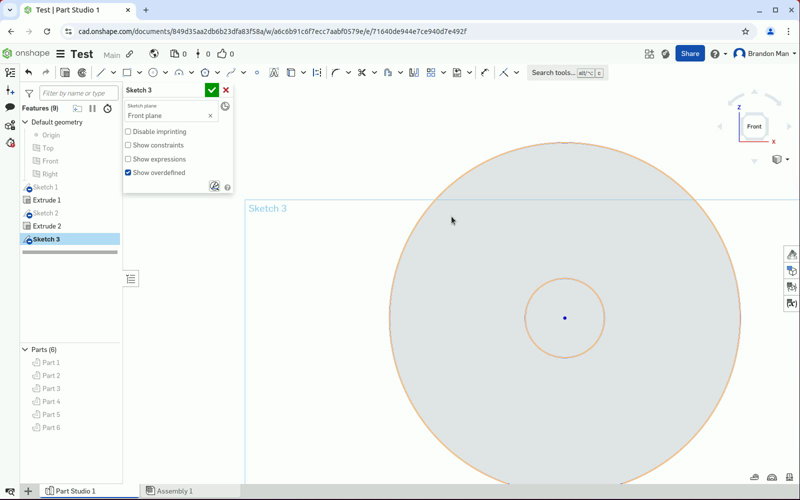
click(451, 216)
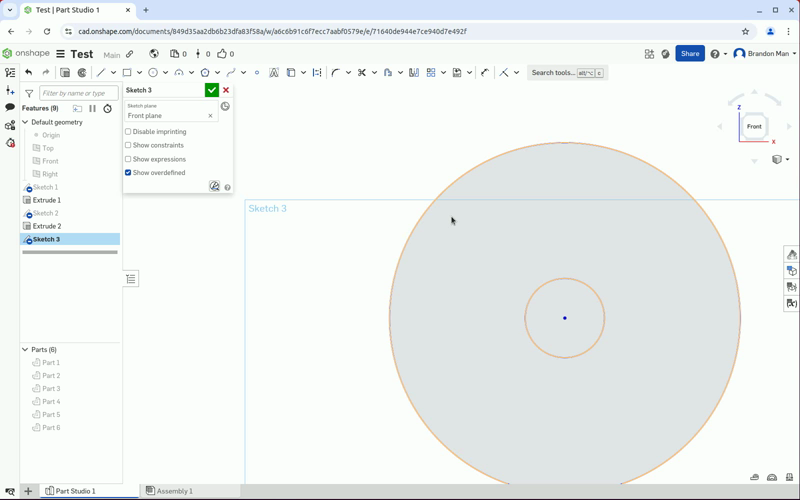
scroll(-6)
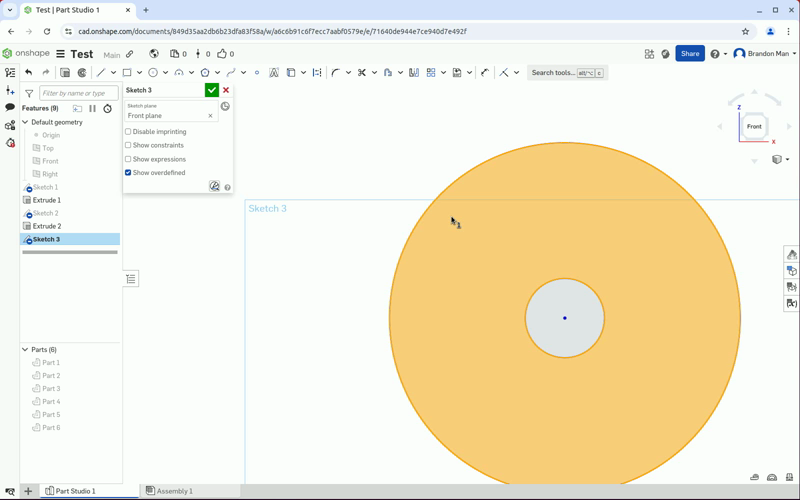
scroll(-6)
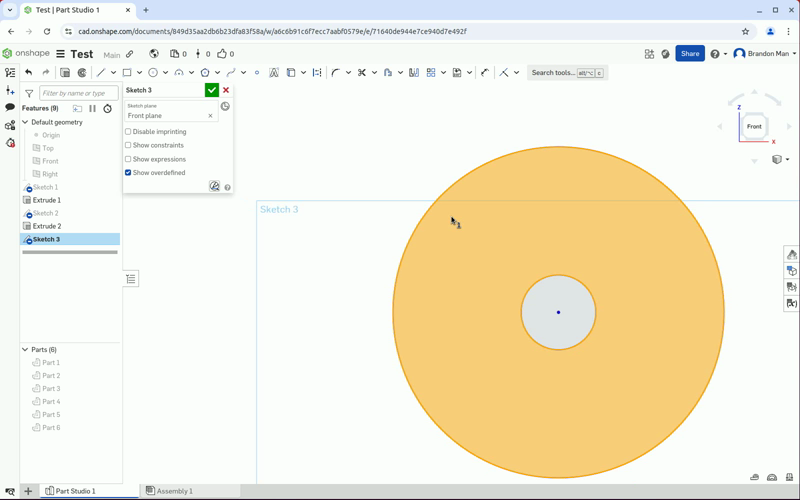
scroll(-6)
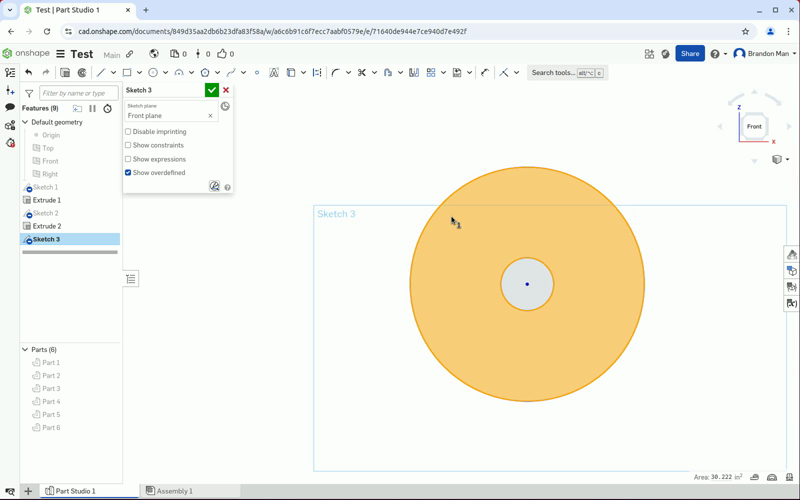
scroll(-6)
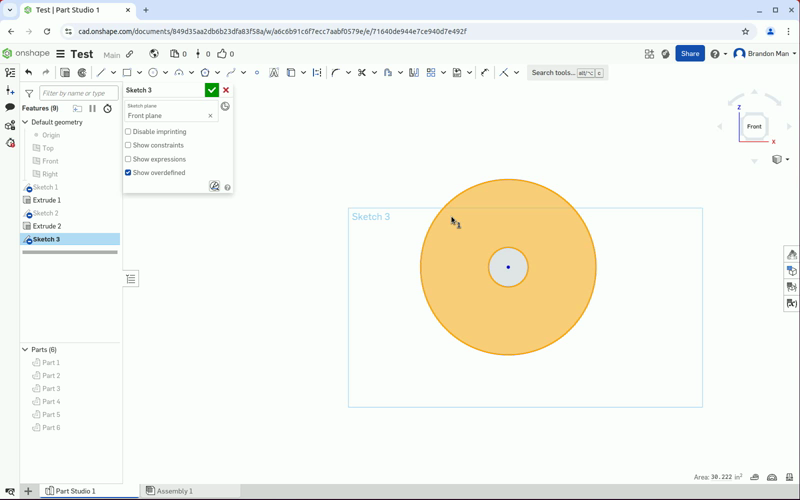
scroll(-6)
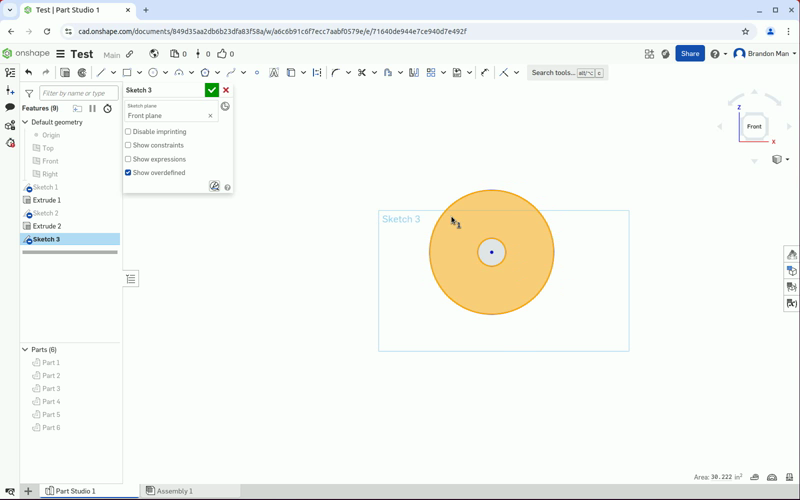
scroll(-6)
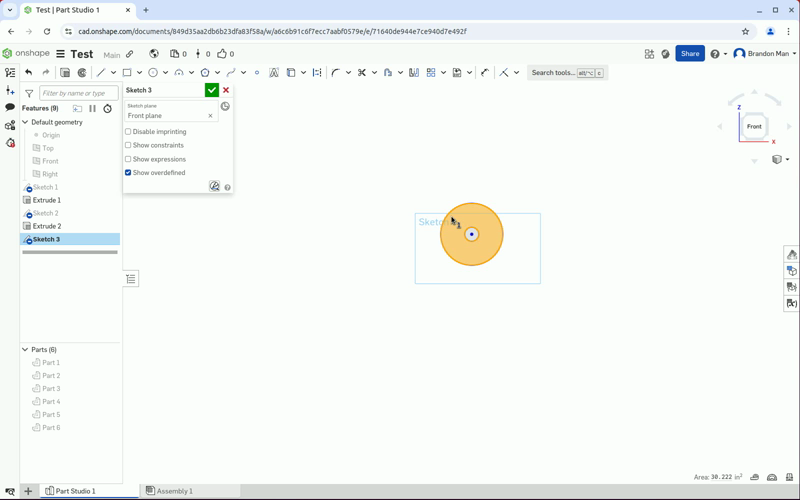
scroll(-6)
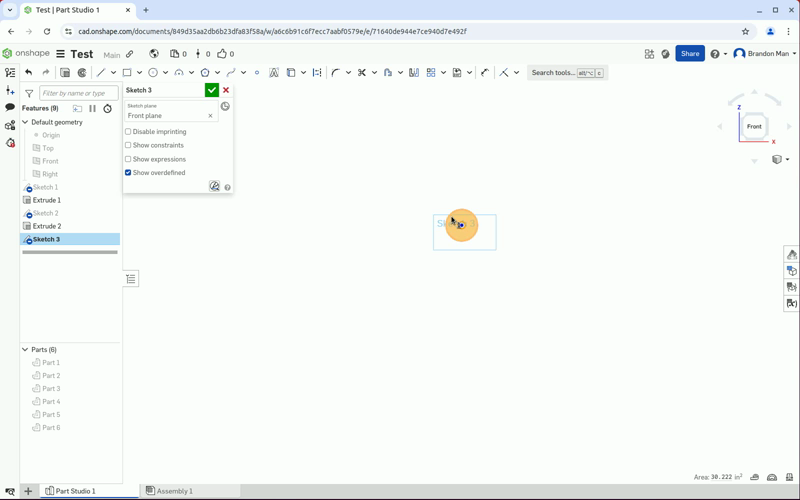
mouse_move(73, 352)
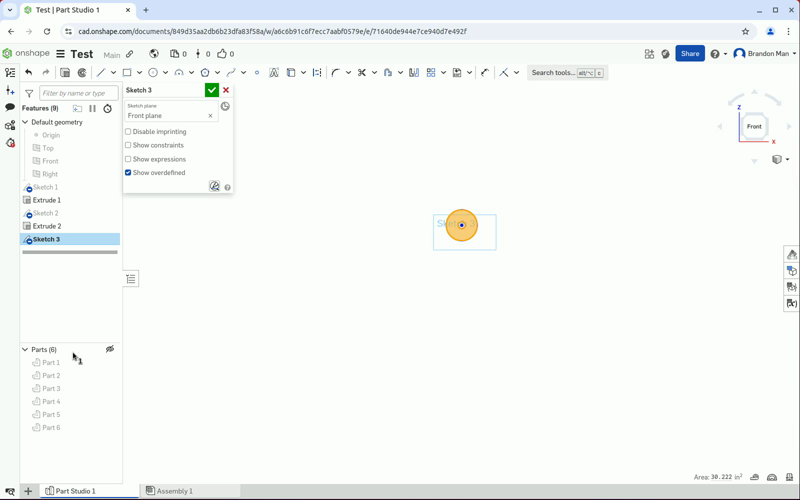
key(shift+y)
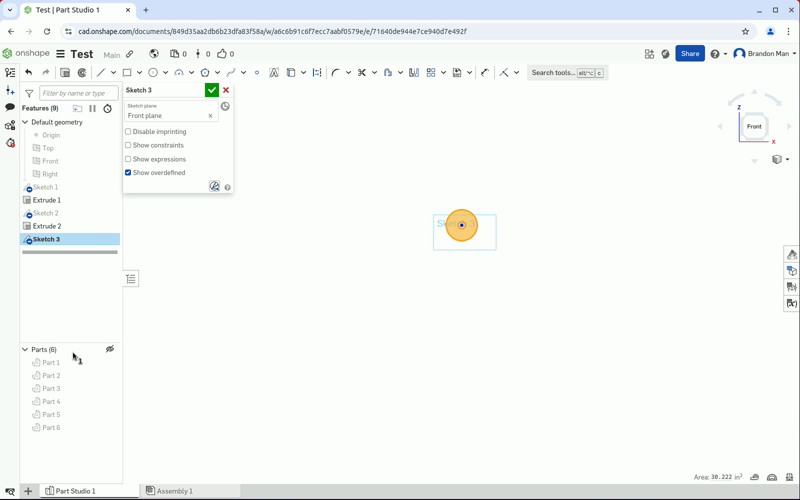
key(shift+e)
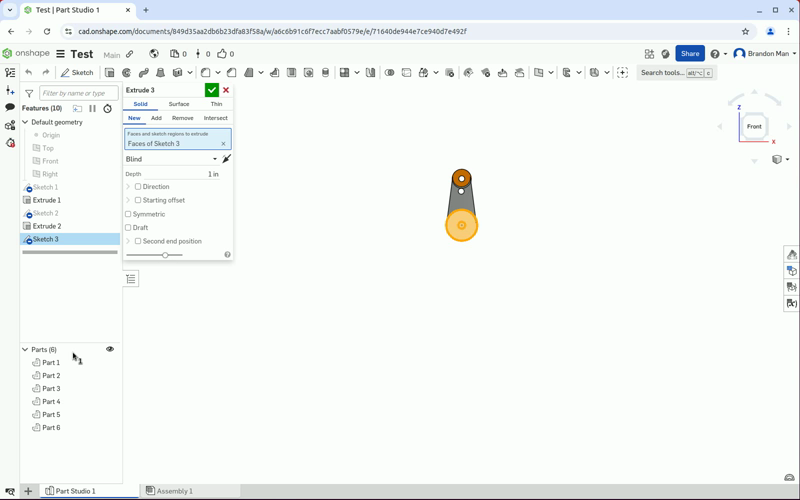
mouse_move(143, 106)
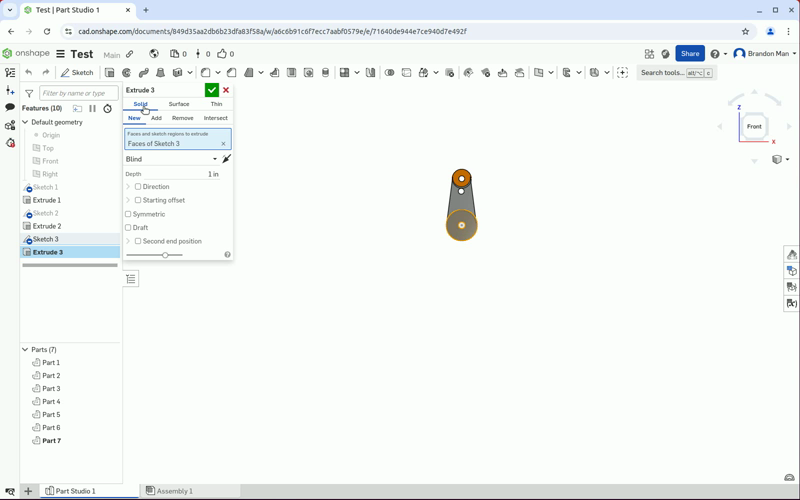
click(143, 106)
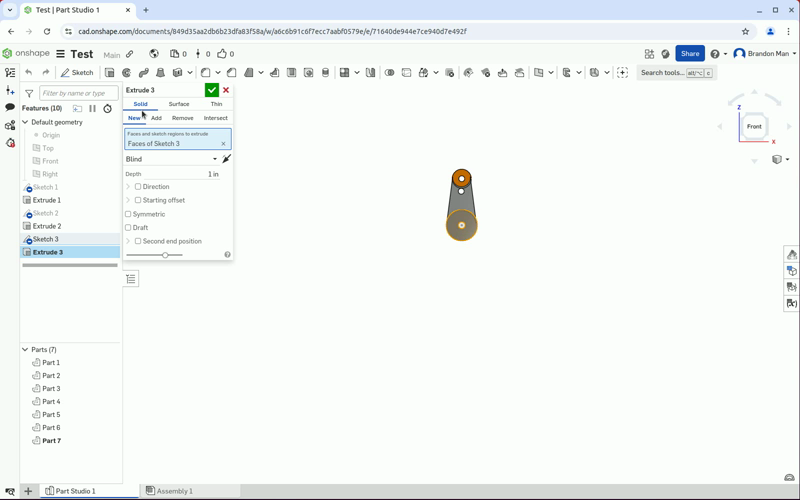
mouse_move(137, 120)
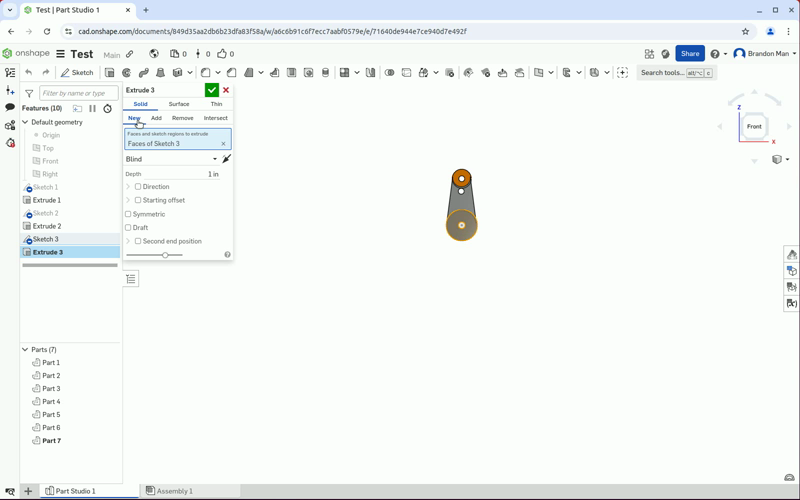
click(137, 120)
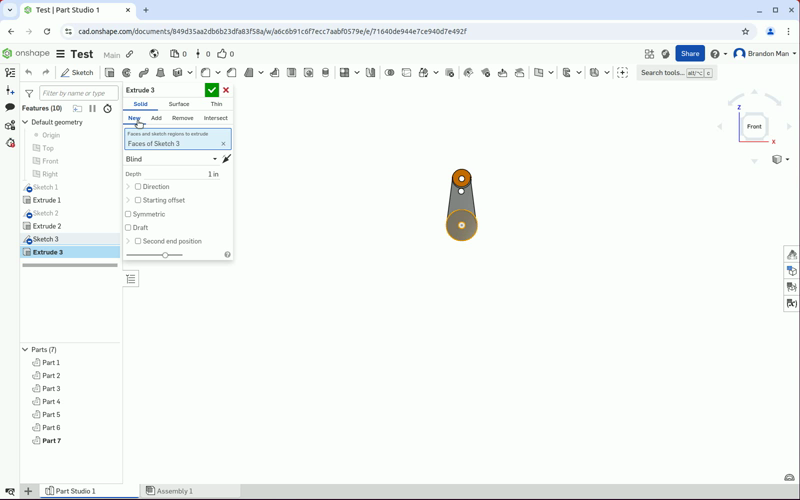
key(tab, 4)
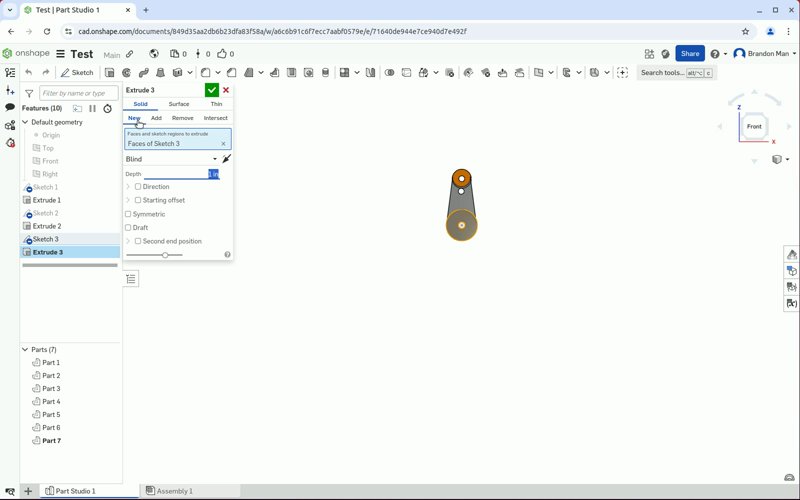
text(0.481)
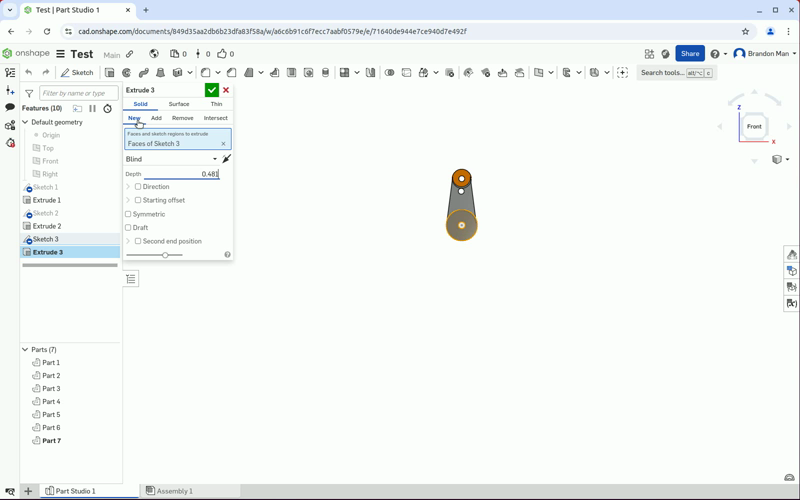
key(enter)
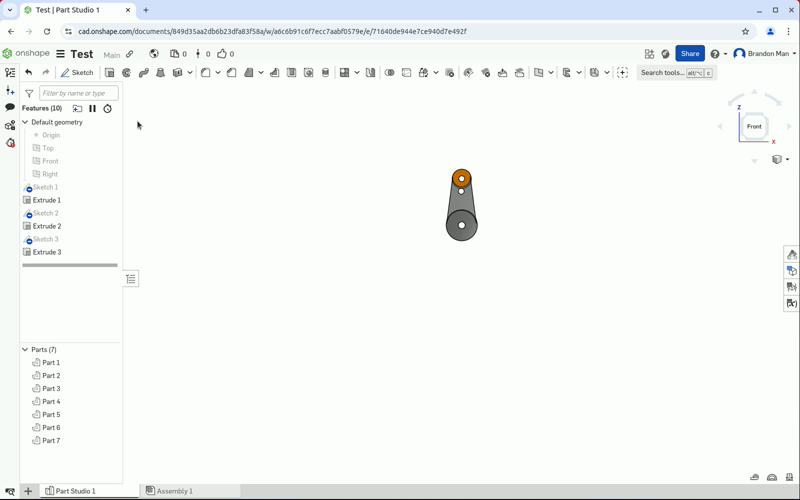
key(shift+h)
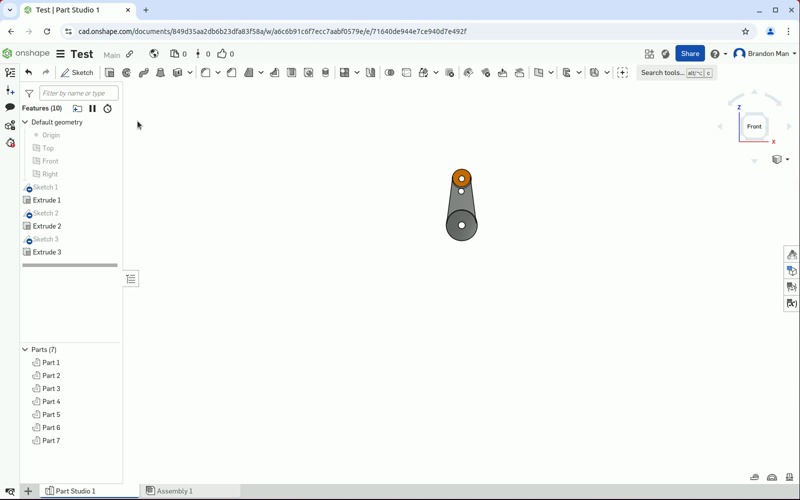
key(shift+h)
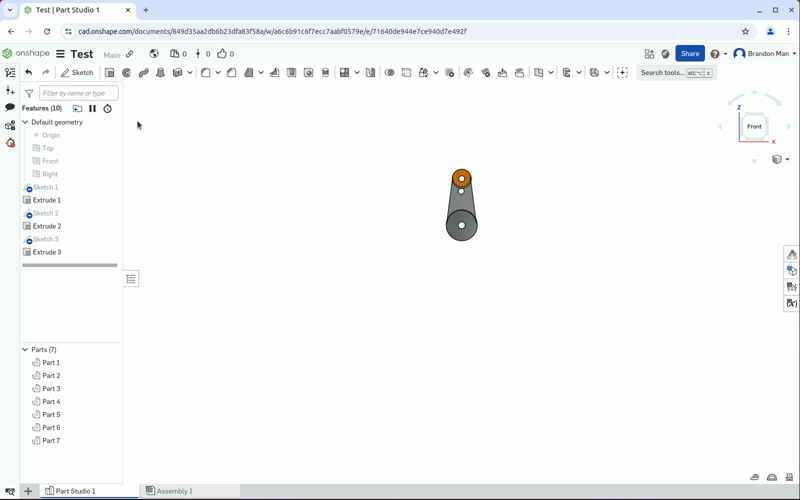
mouse_move(73, 189)
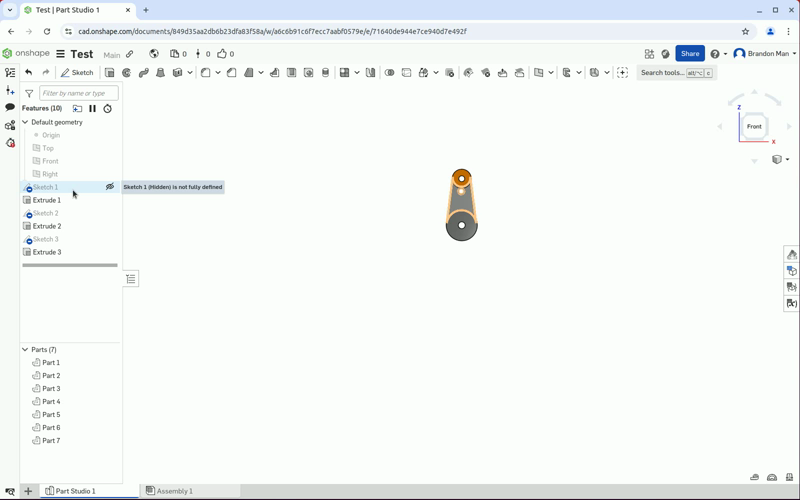
click(73, 189)
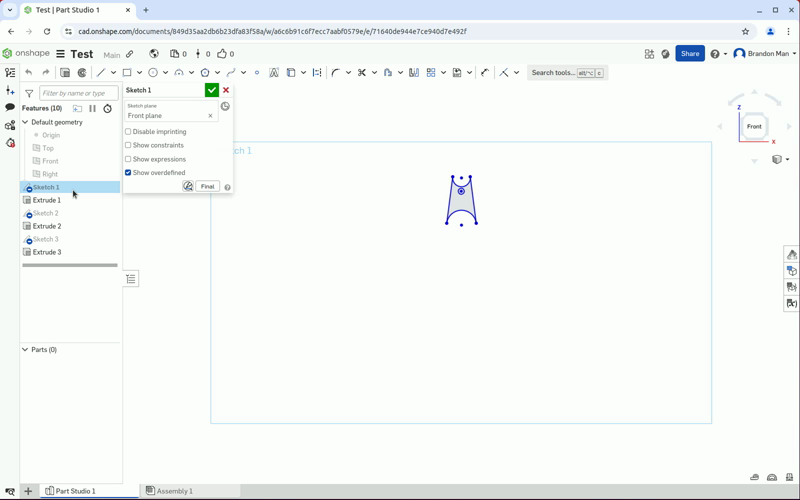
mouse_move(229, 92)
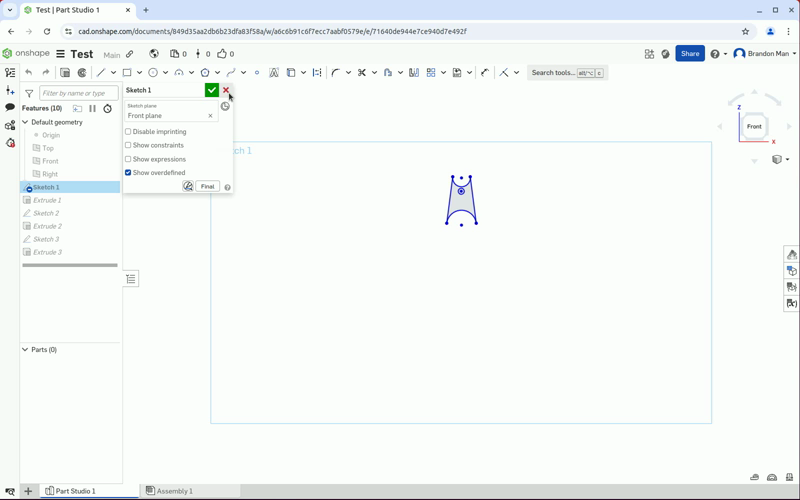
click(229, 92)
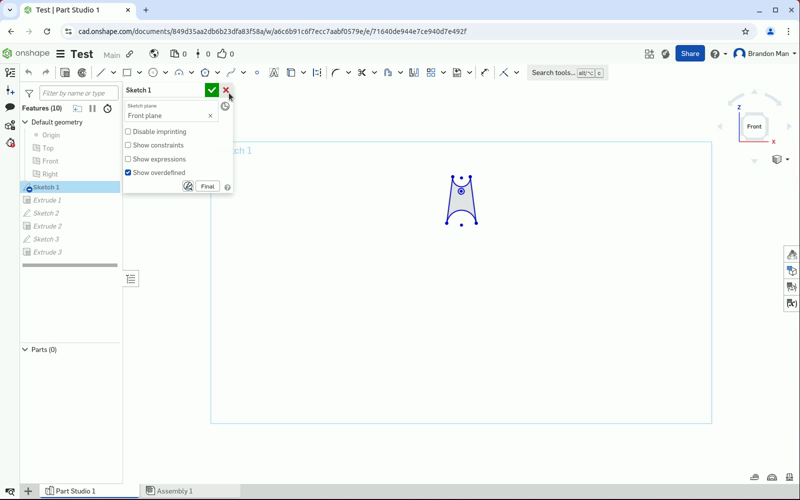
key(shift+s)
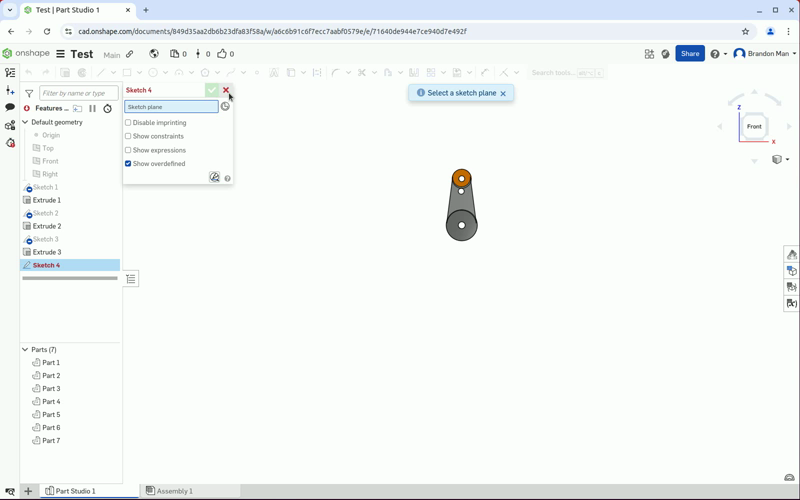
mouse_move(73, 163)
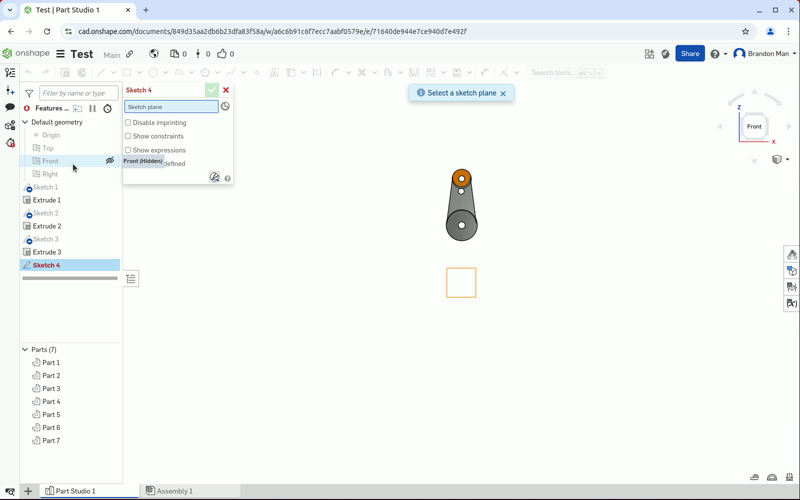
click(73, 163)
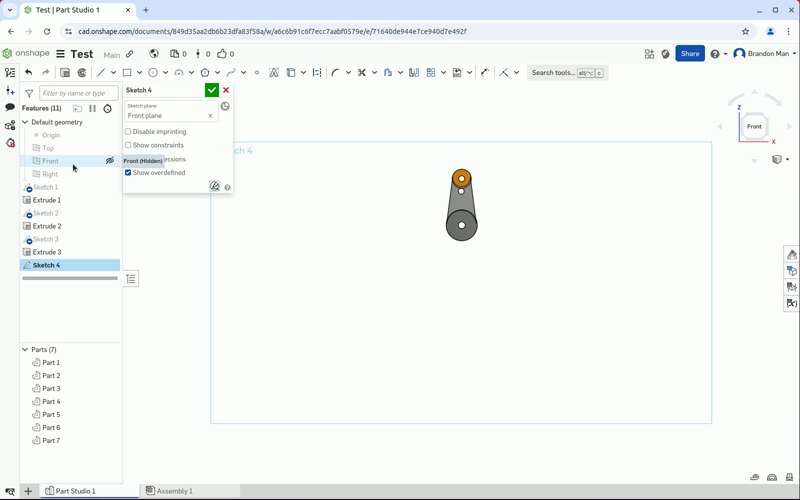
mouse_move(73, 352)
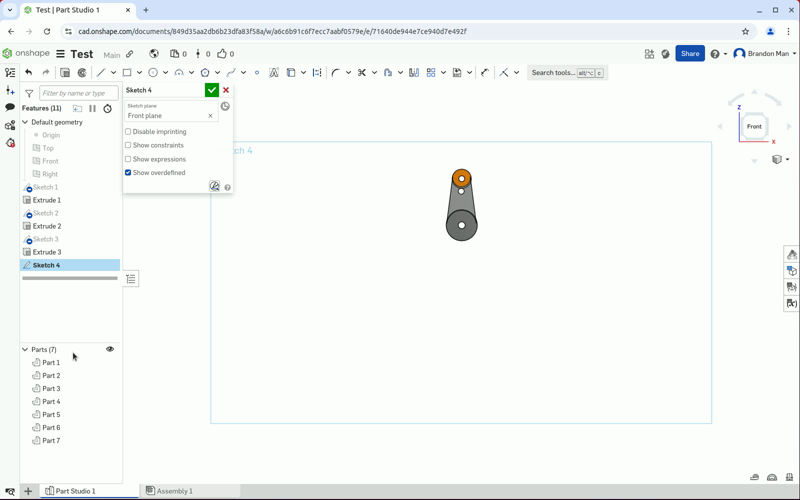
key(y)
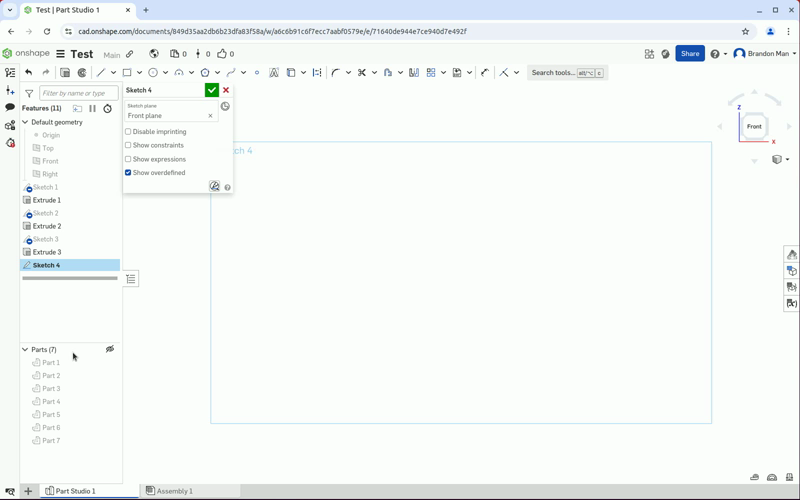
key(l)
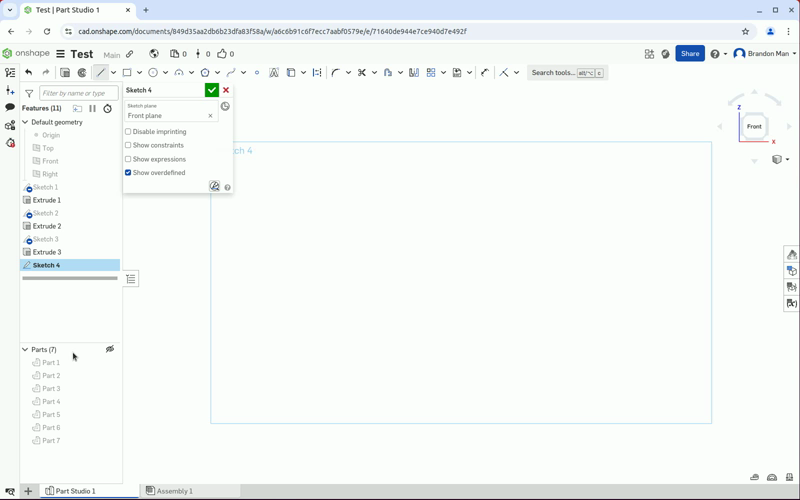
key_down(shift)
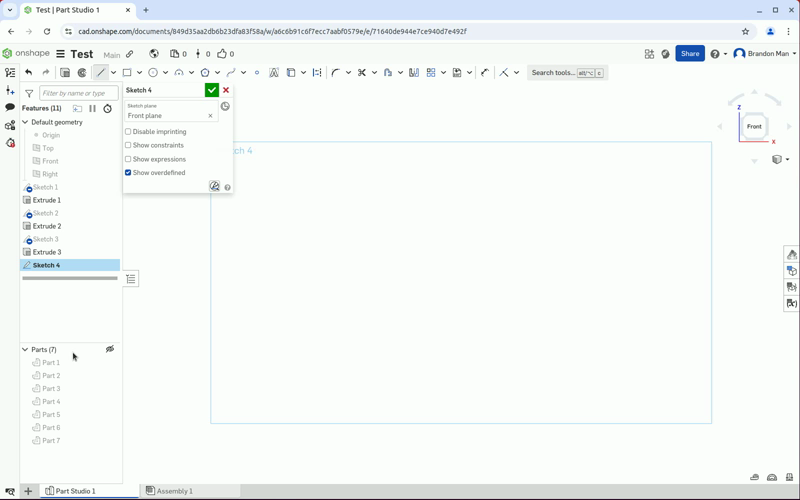
mouse_move(446, 226)
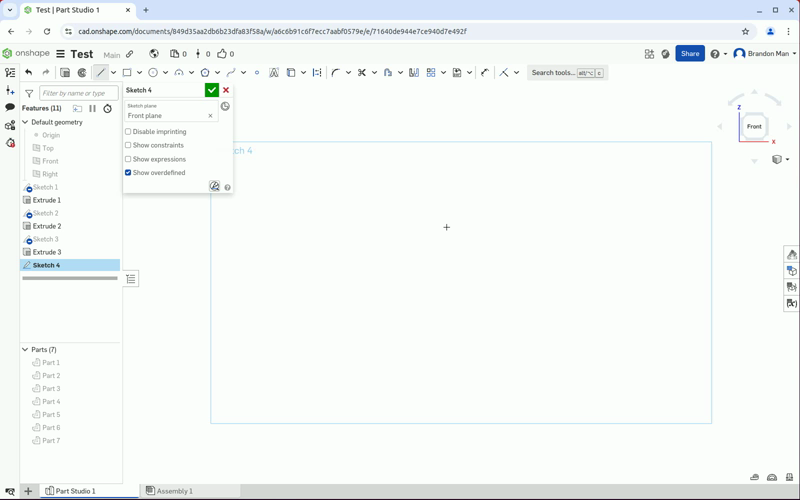
click(446, 226)
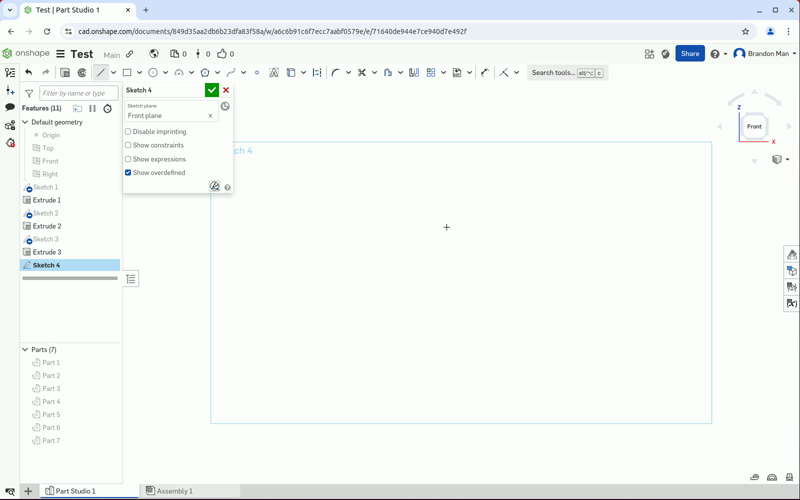
key_up(shift)
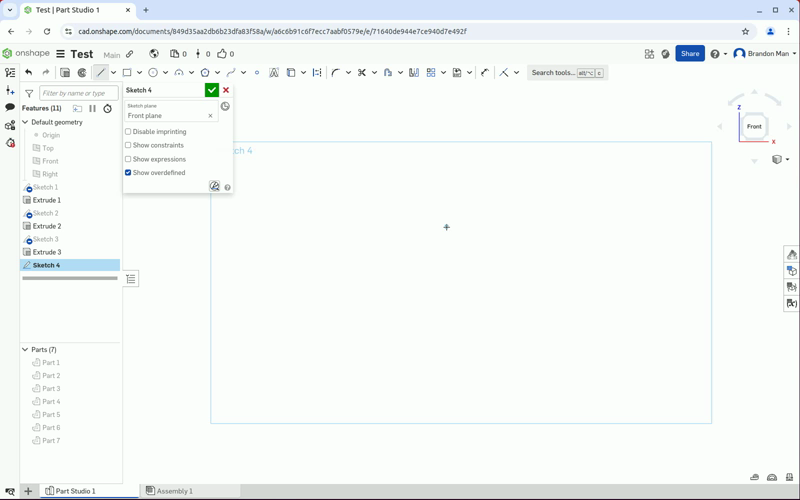
key_down(shift)
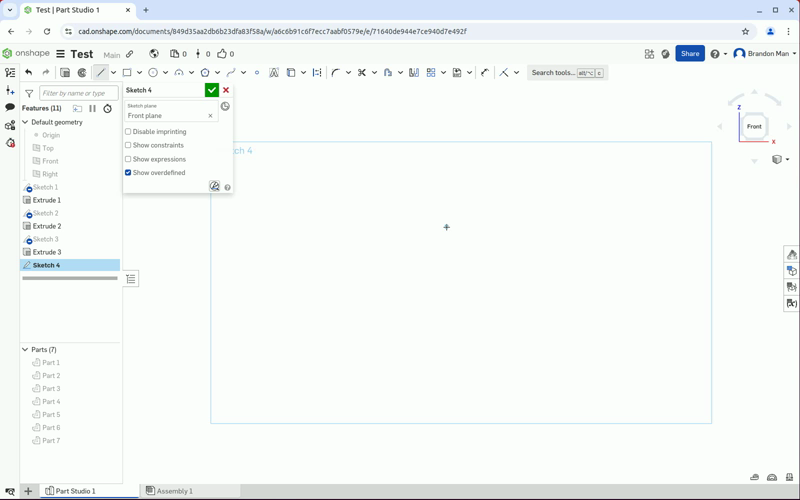
mouse_move(476, 226)
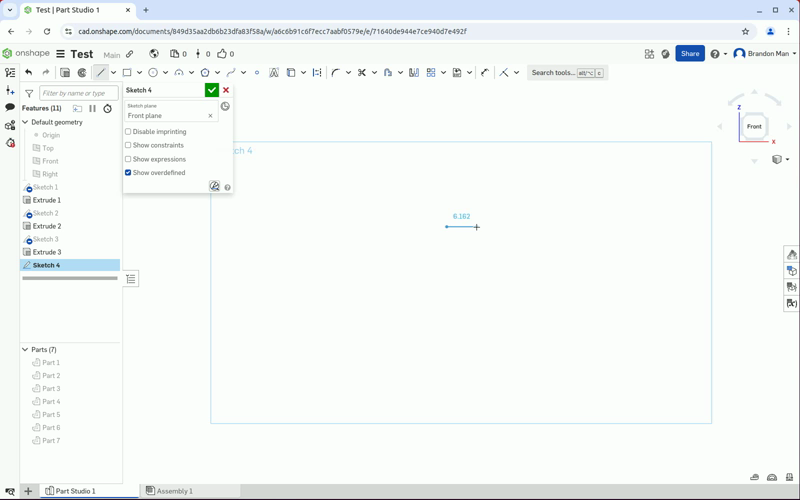
mouse_move(452, 282)
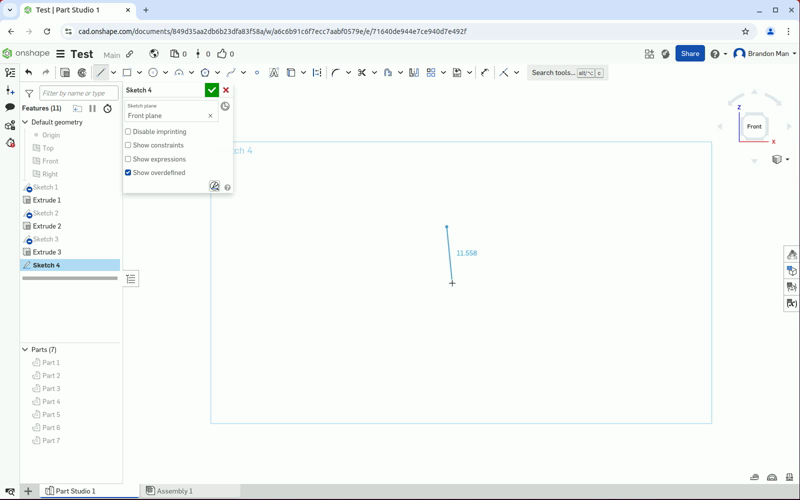
click(452, 282)
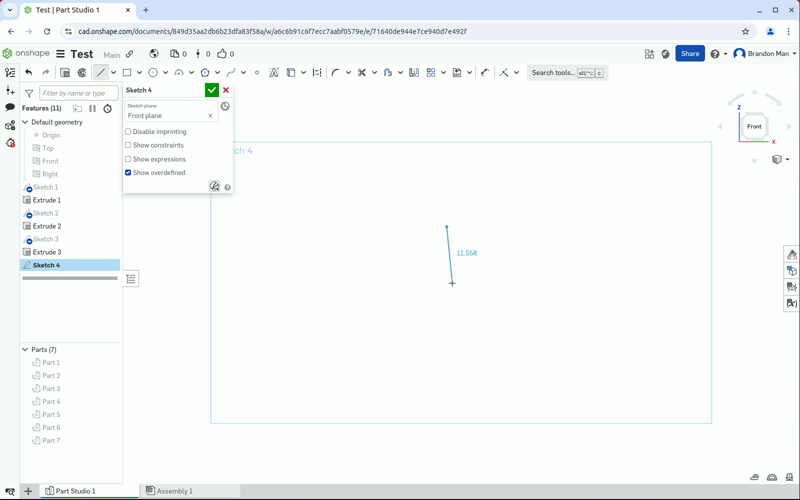
key_up(shift)
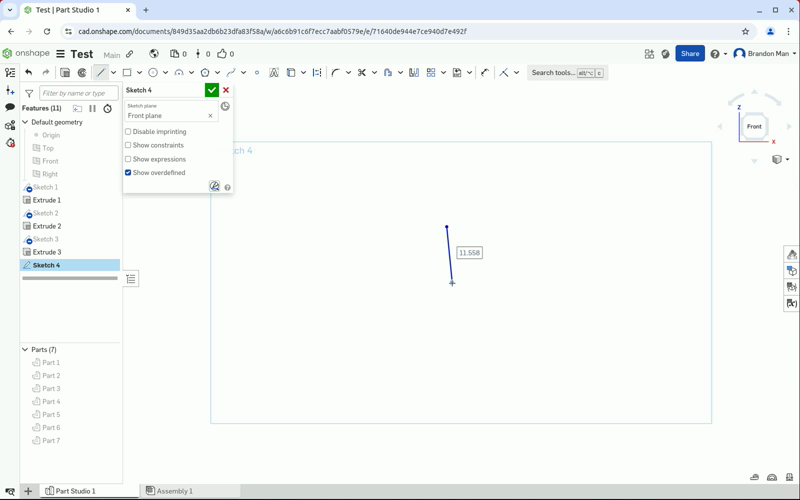
key(esc)
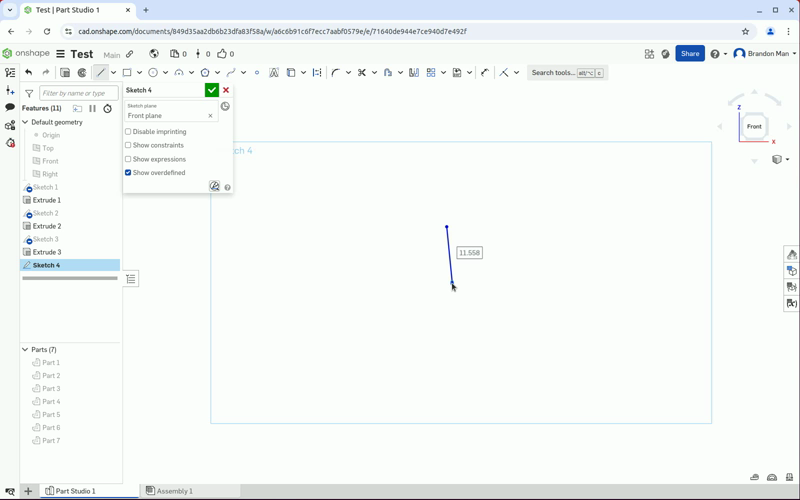
key(a)
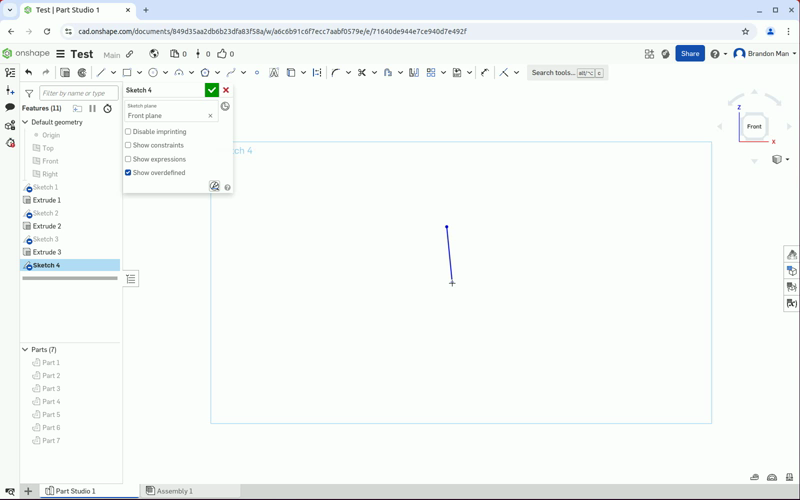
mouse_move(452, 282)
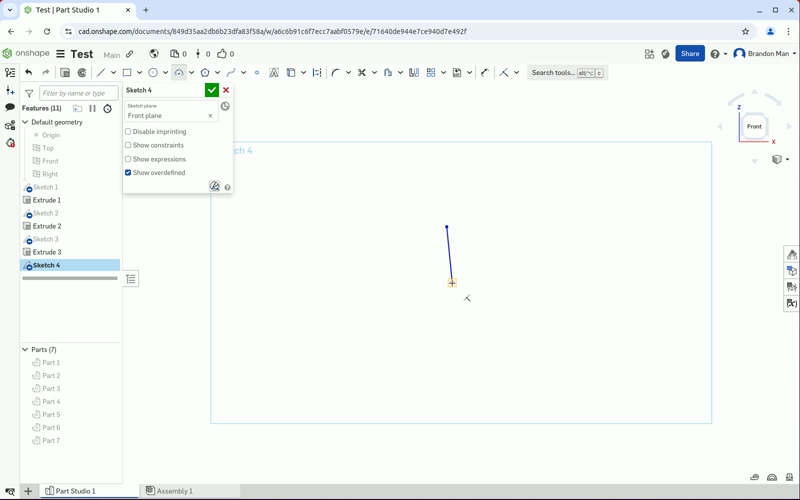
click(452, 282)
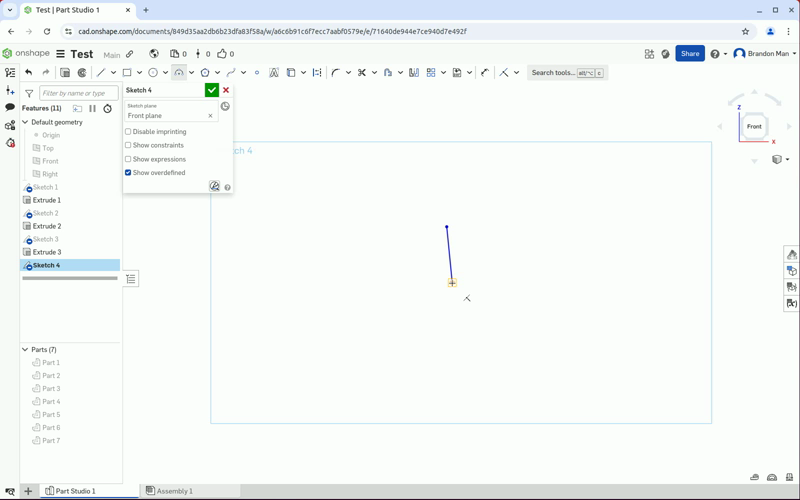
key_down(shift)
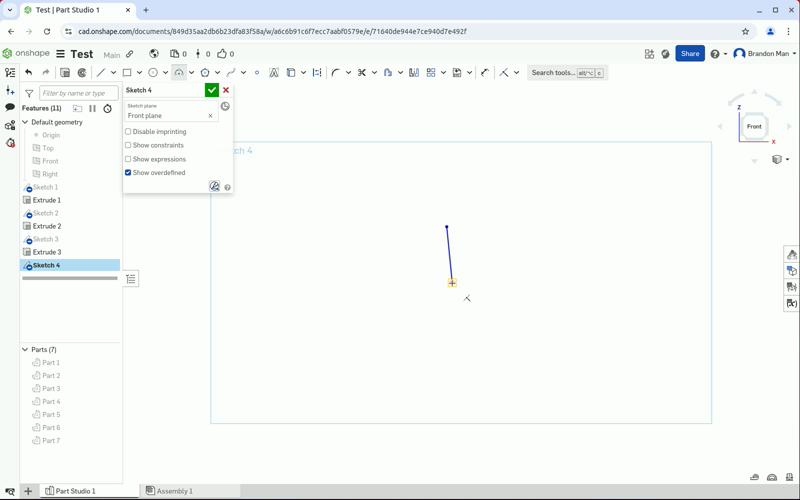
mouse_move(461, 291)
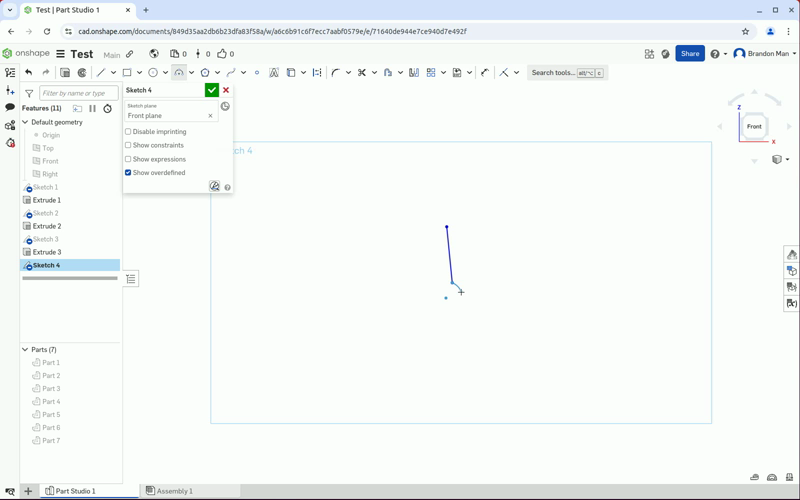
click(461, 291)
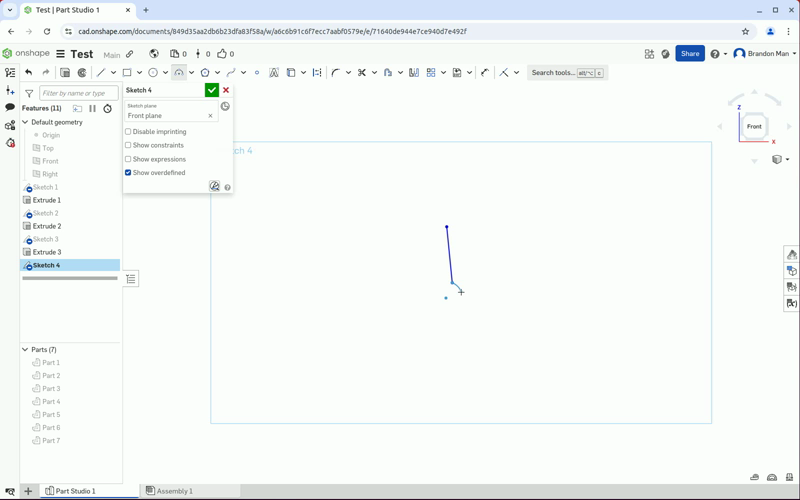
mouse_move(467, 276)
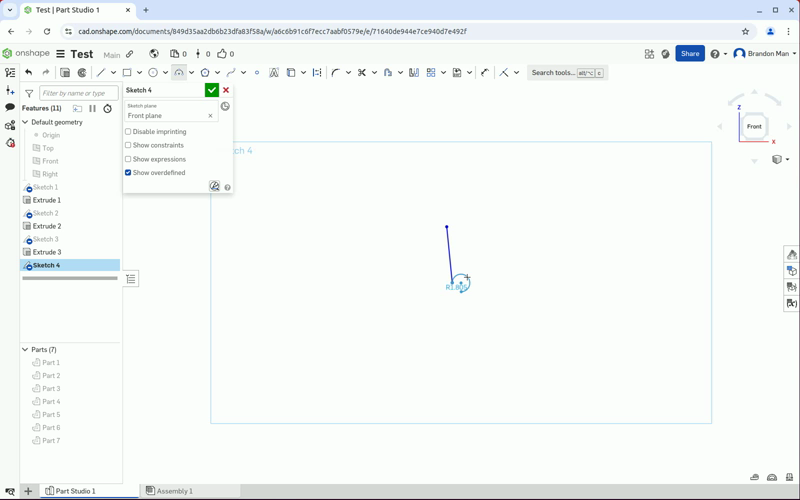
click(467, 276)
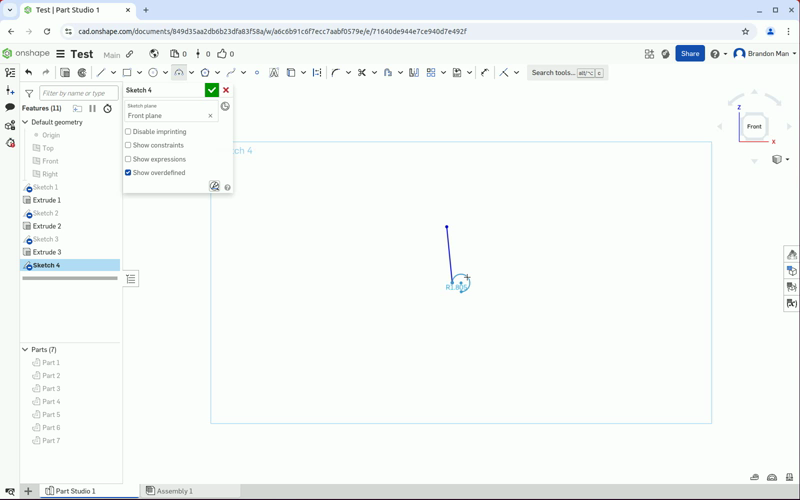
key_up(shift)
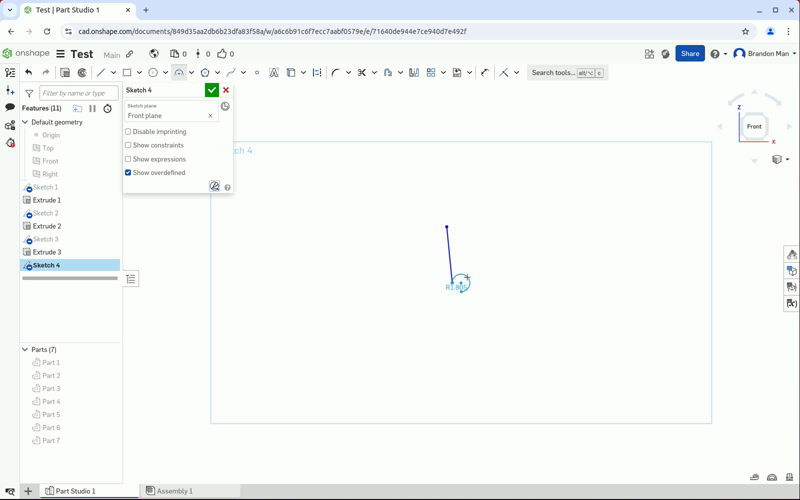
key(esc)
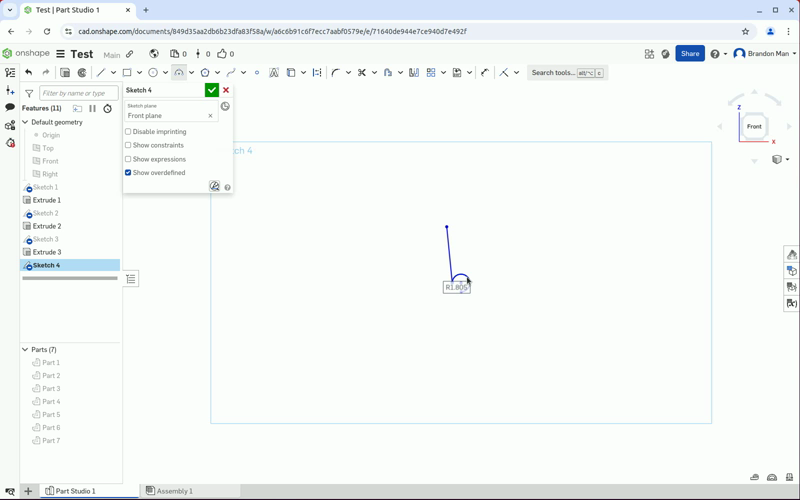
key(l)
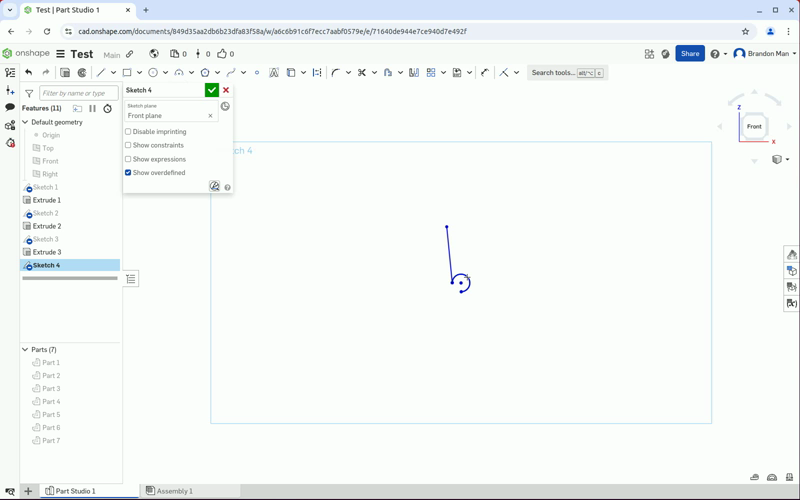
mouse_move(461, 291)
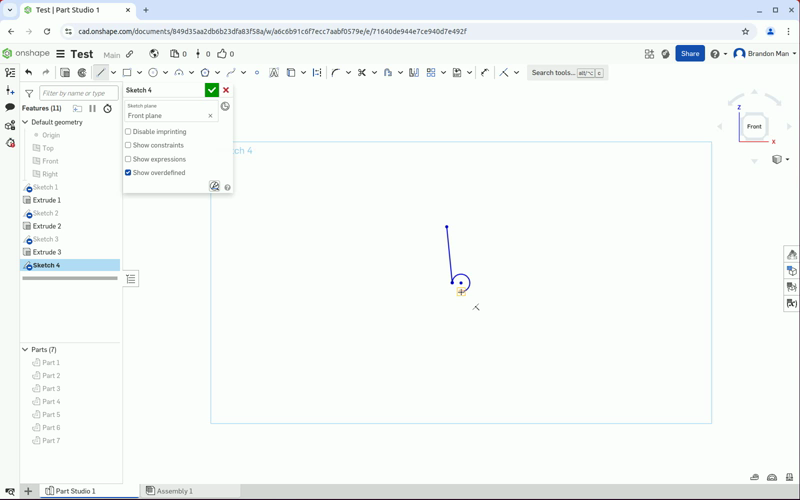
click(461, 291)
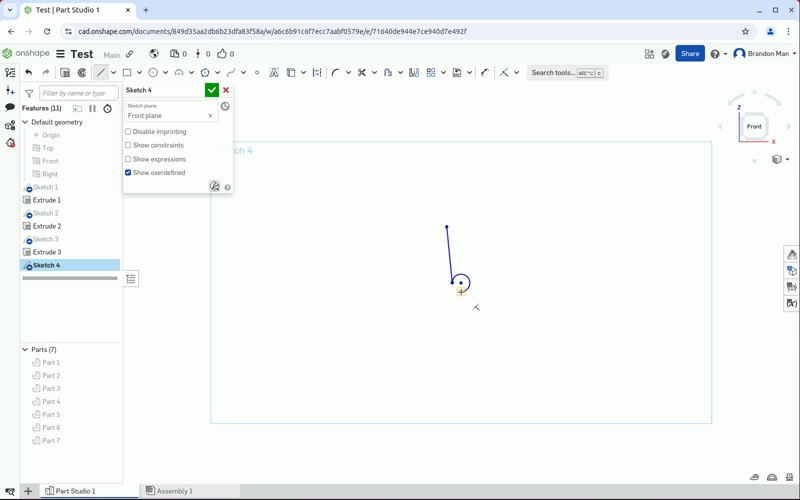
key_down(shift)
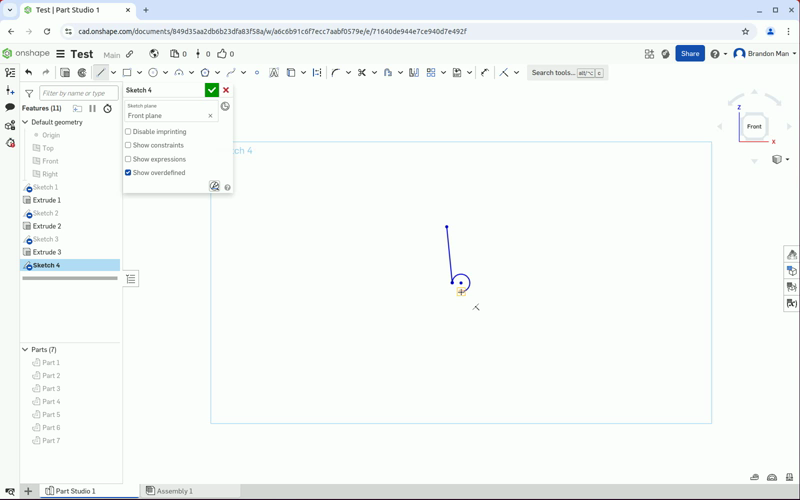
mouse_move(491, 291)
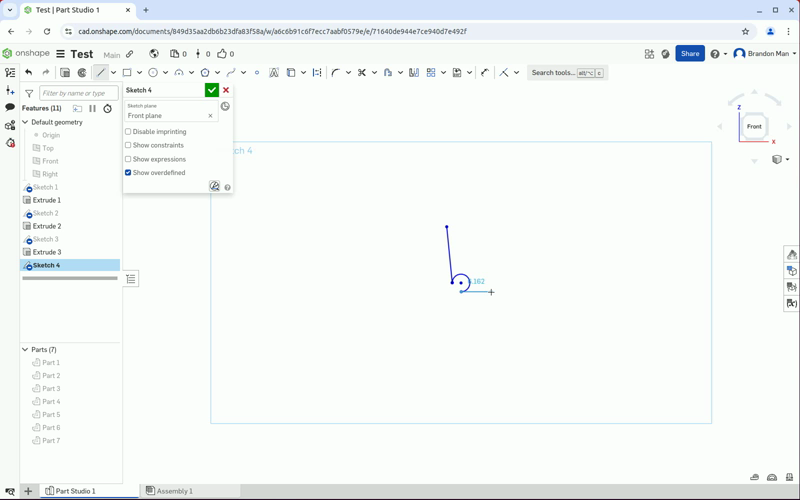
mouse_move(502, 290)
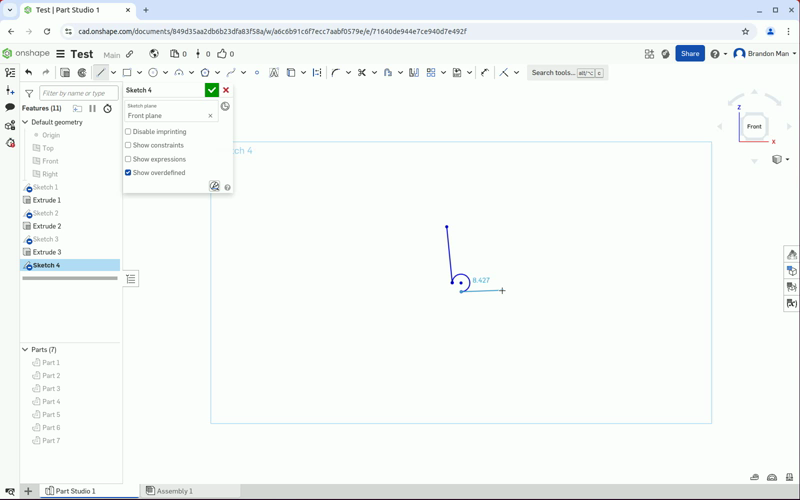
click(502, 290)
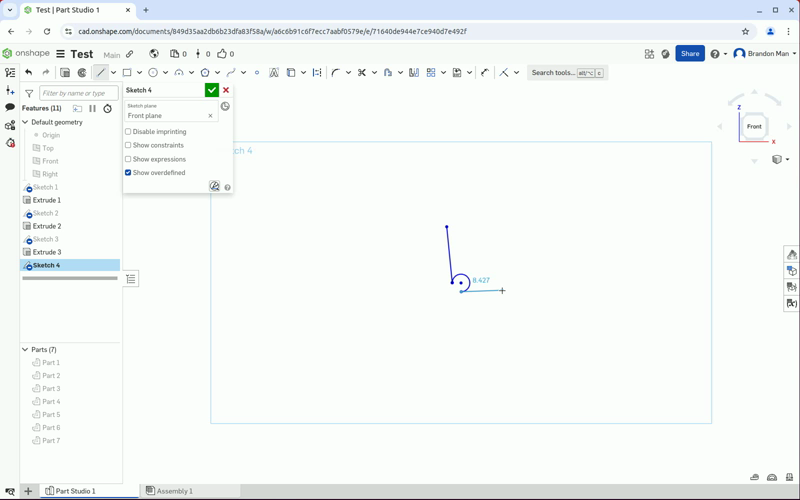
key_up(shift)
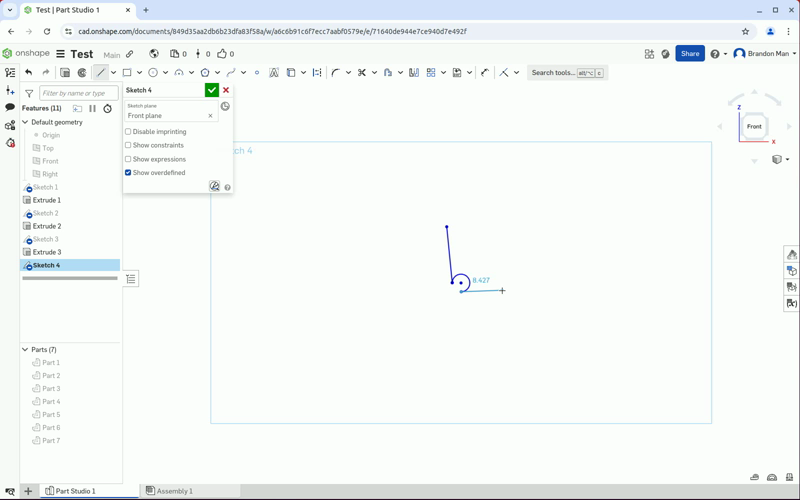
key(esc)
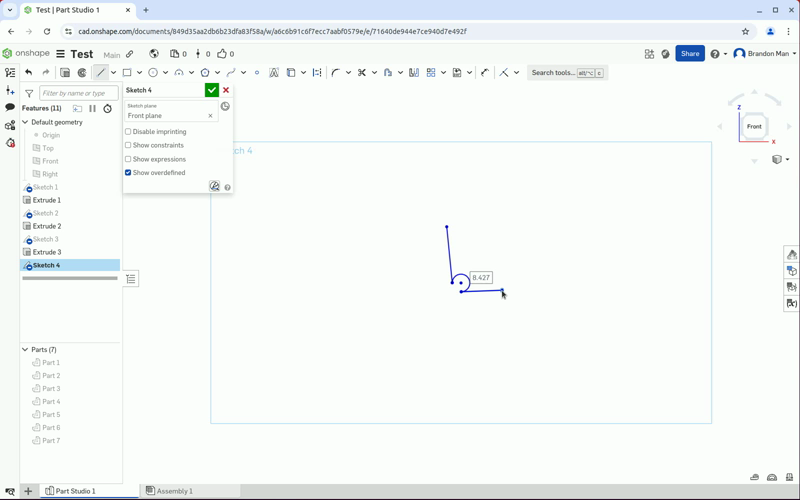
key(a)
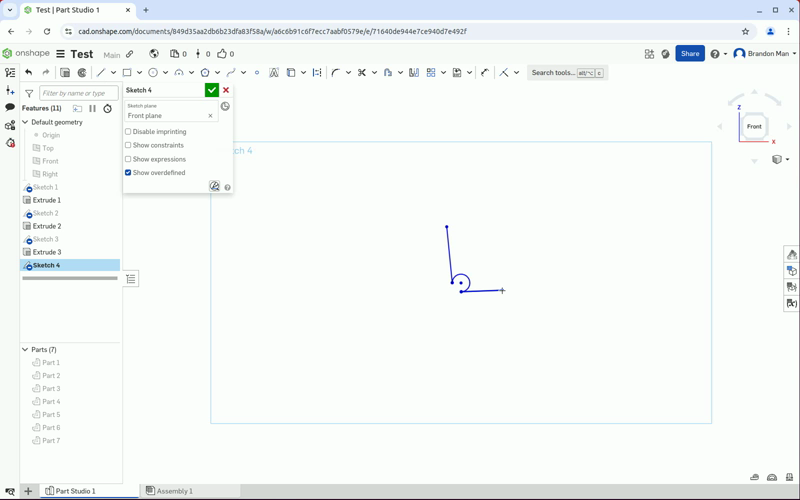
mouse_move(502, 290)
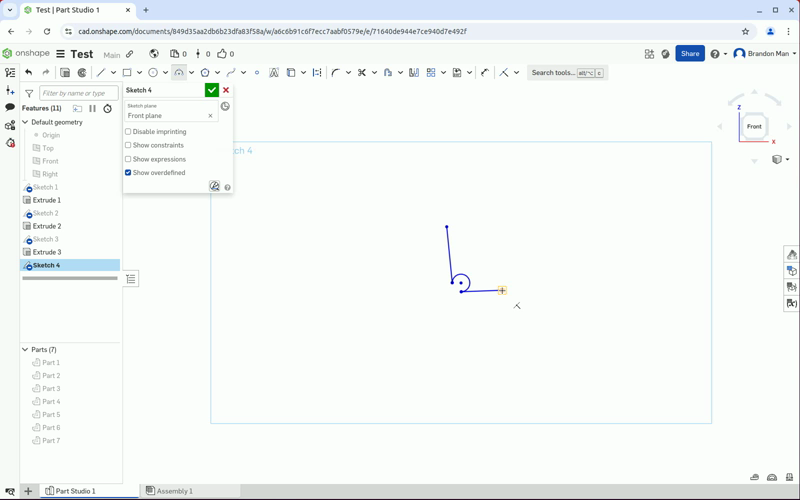
click(502, 290)
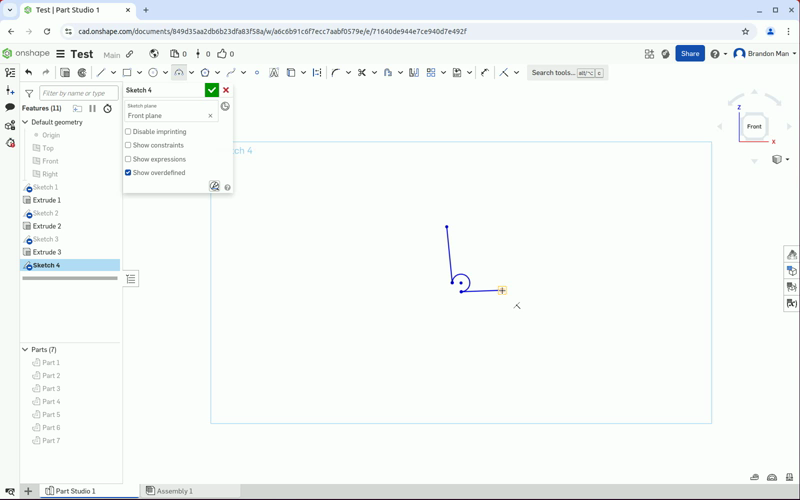
key_down(shift)
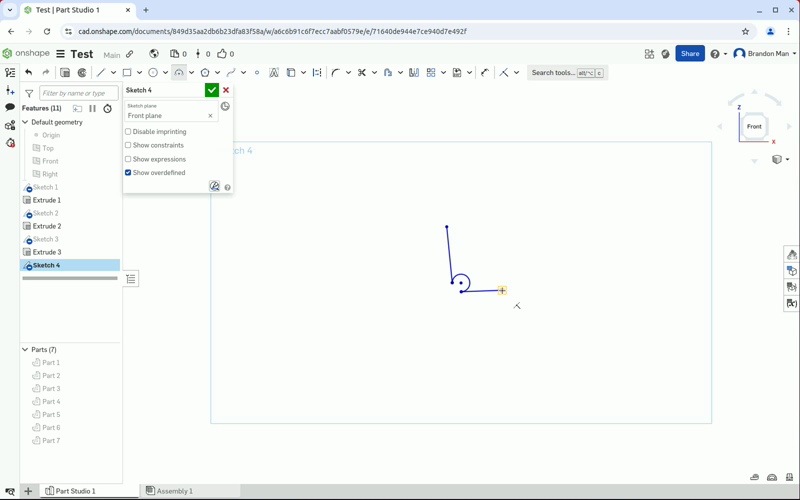
mouse_move(502, 276)
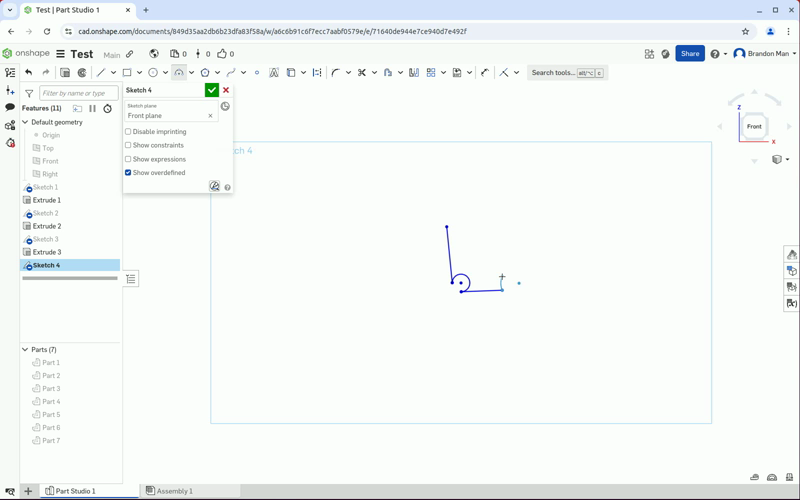
click(502, 276)
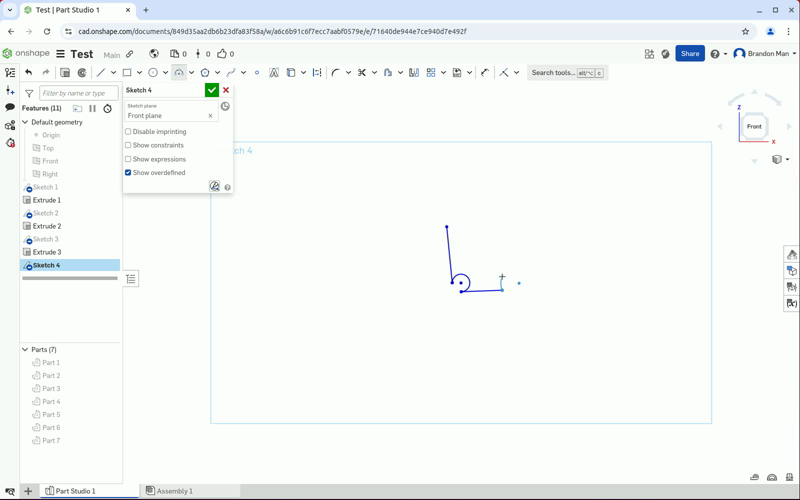
mouse_move(494, 282)
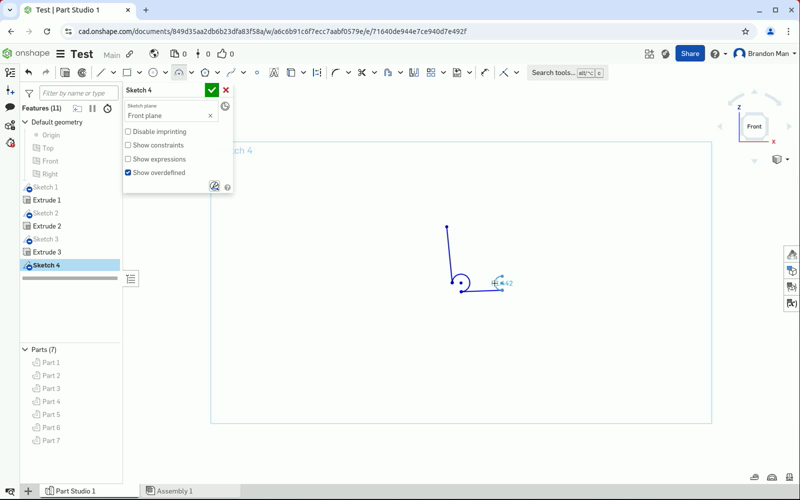
click(494, 282)
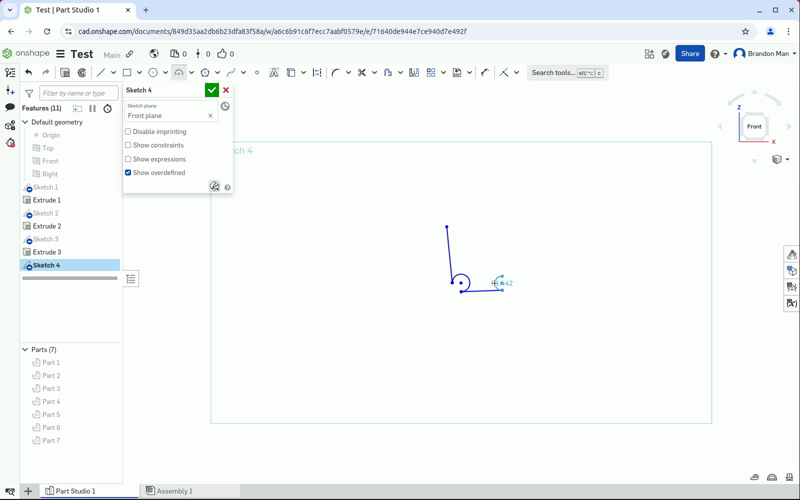
key_up(shift)
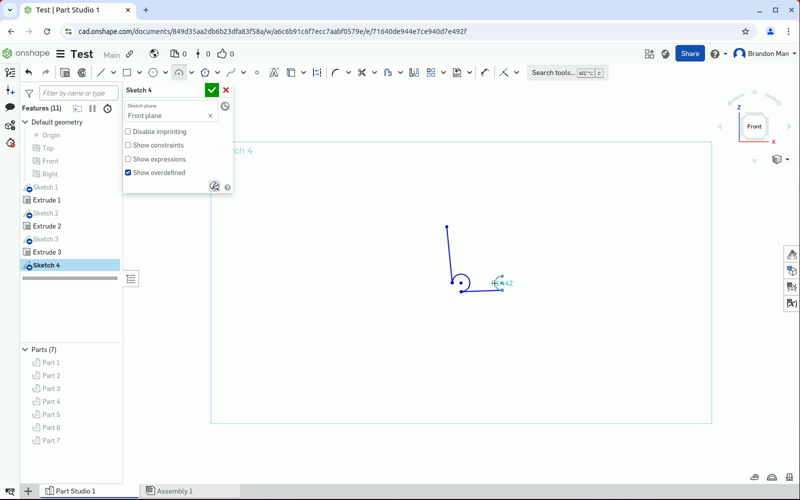
key(esc)
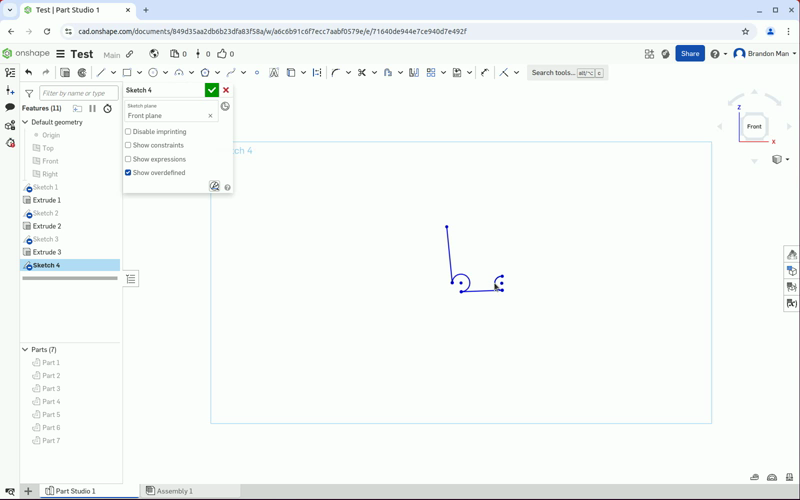
key(l)
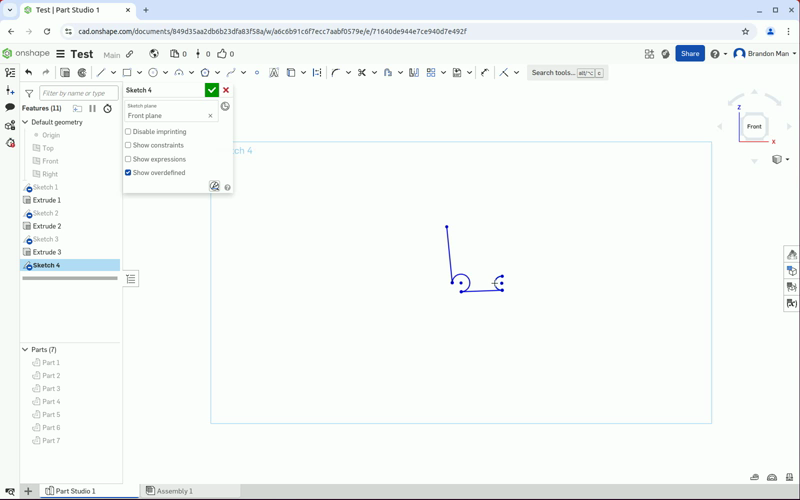
mouse_move(502, 276)
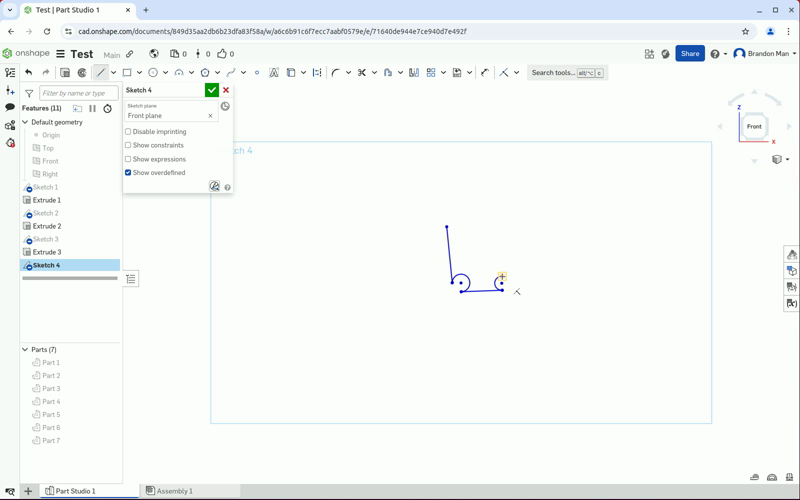
click(502, 276)
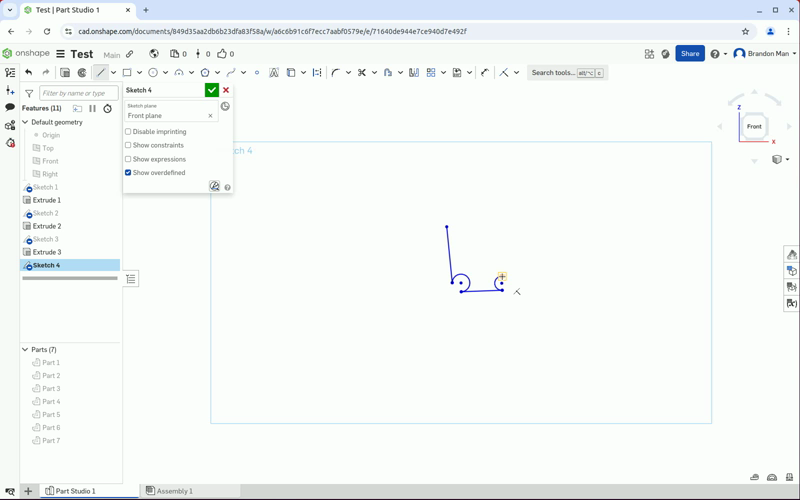
key_down(shift)
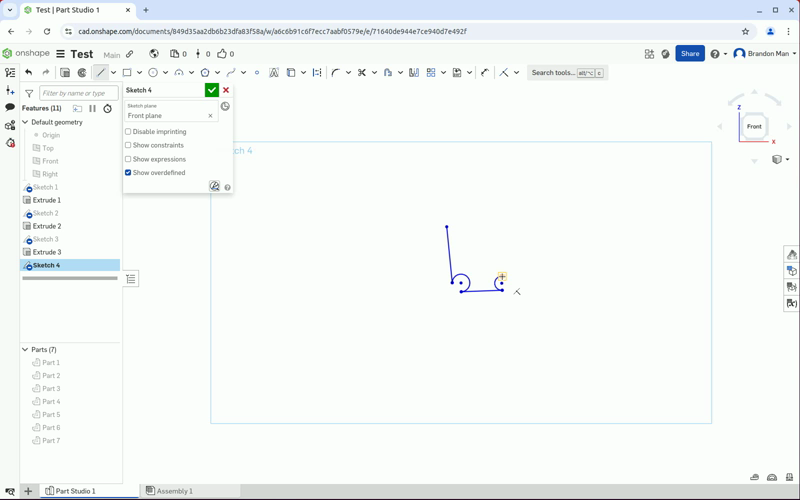
mouse_move(532, 276)
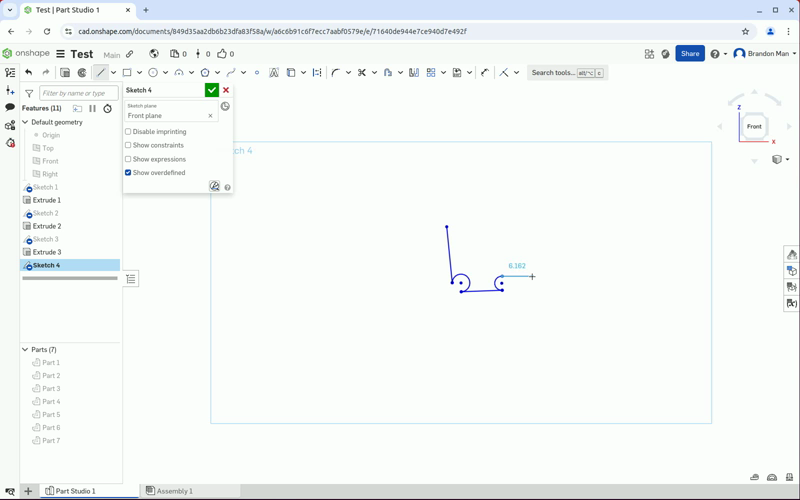
mouse_move(478, 275)
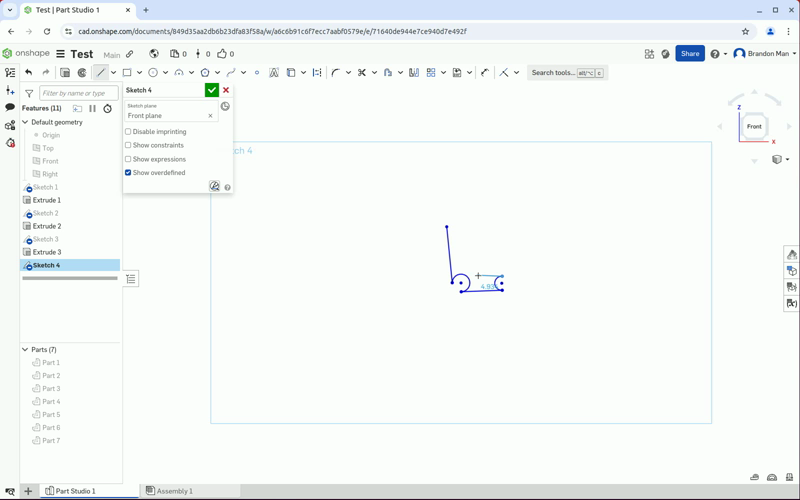
click(478, 275)
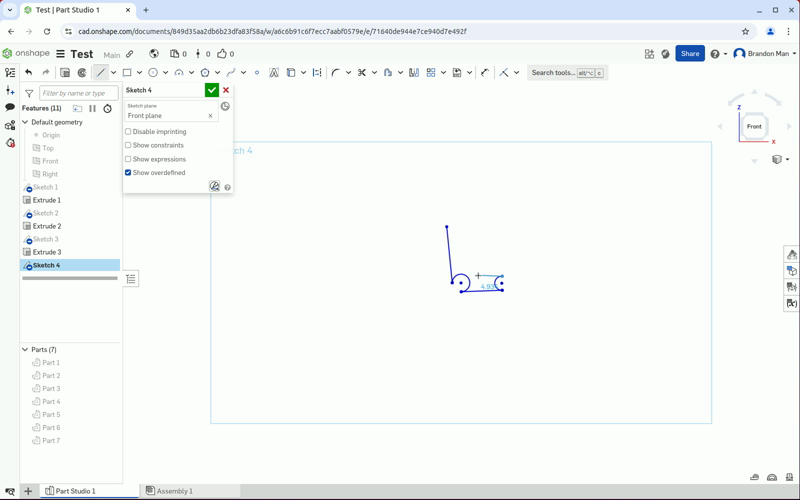
key_up(shift)
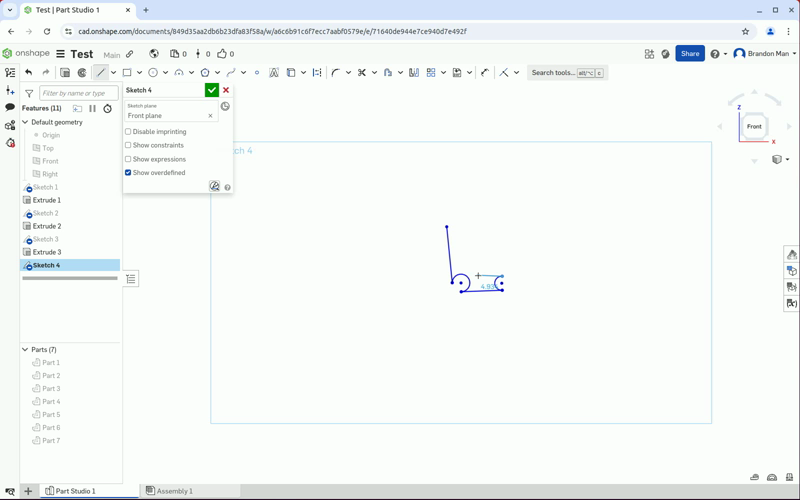
key(esc)
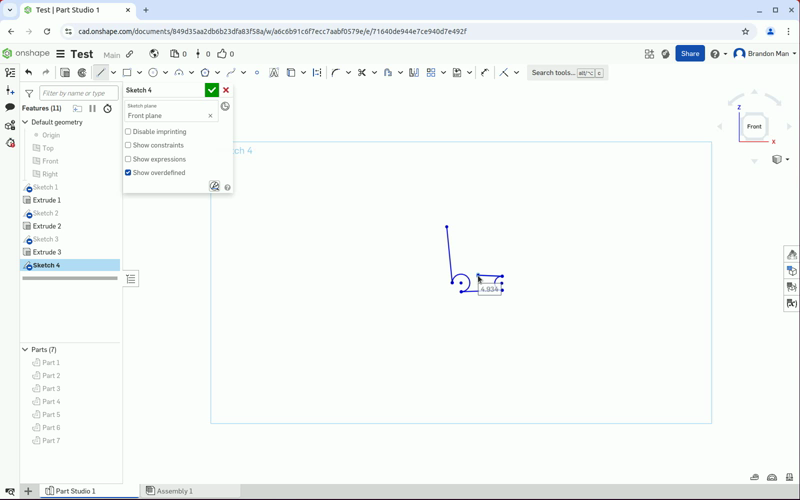
key(a)
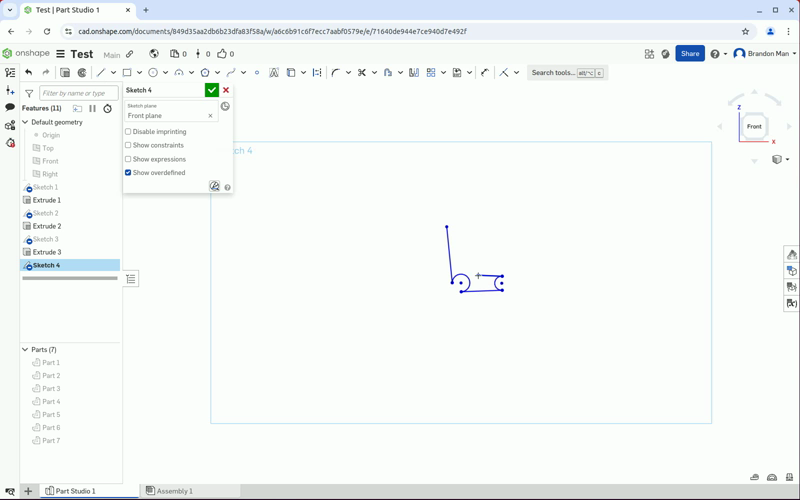
mouse_move(478, 275)
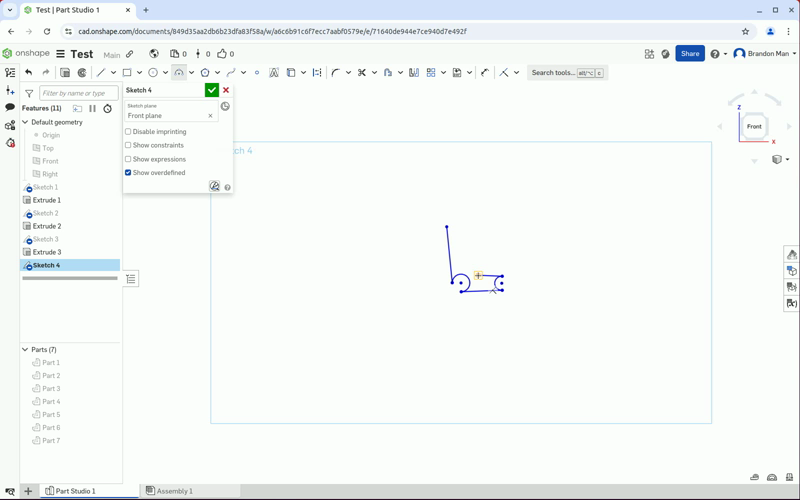
click(478, 275)
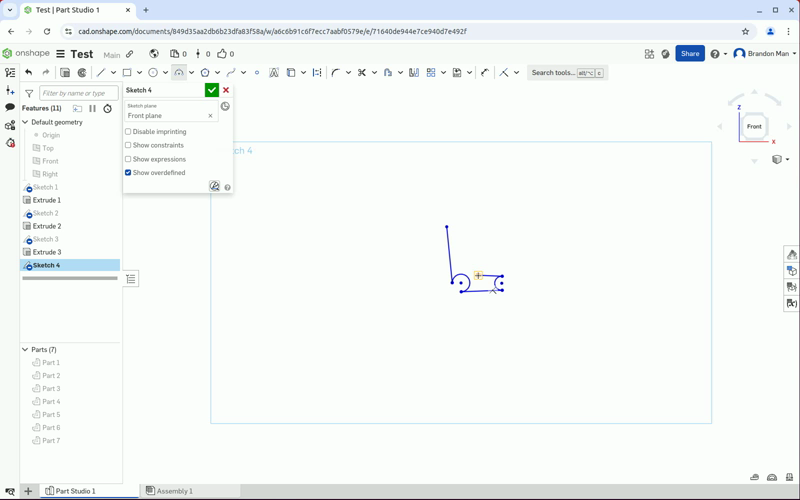
key_down(shift)
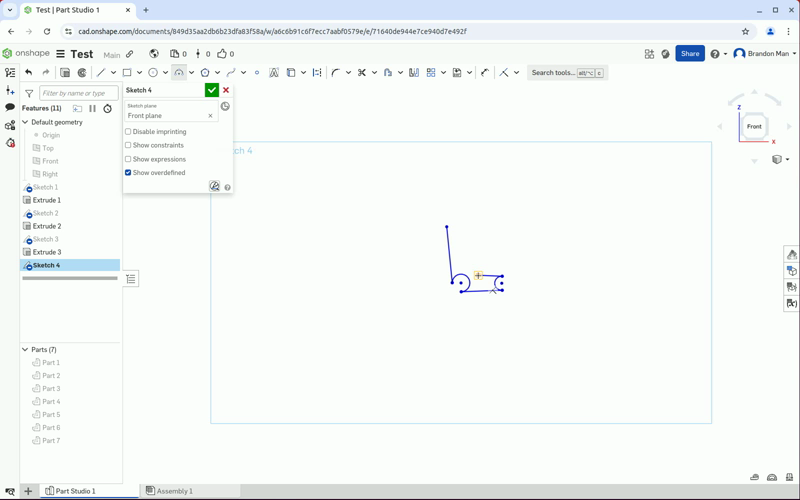
mouse_move(471, 267)
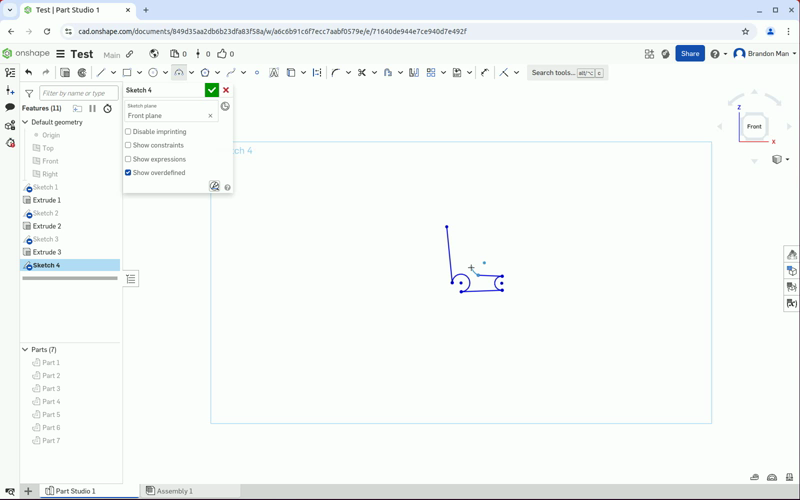
click(471, 267)
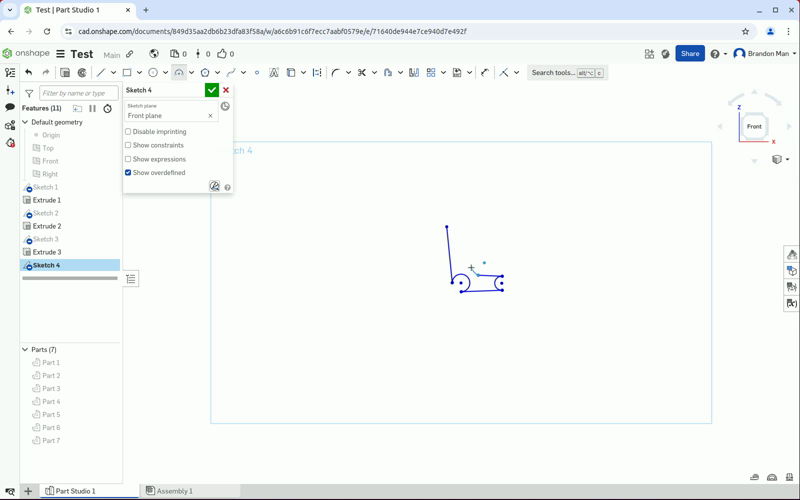
mouse_move(472, 272)
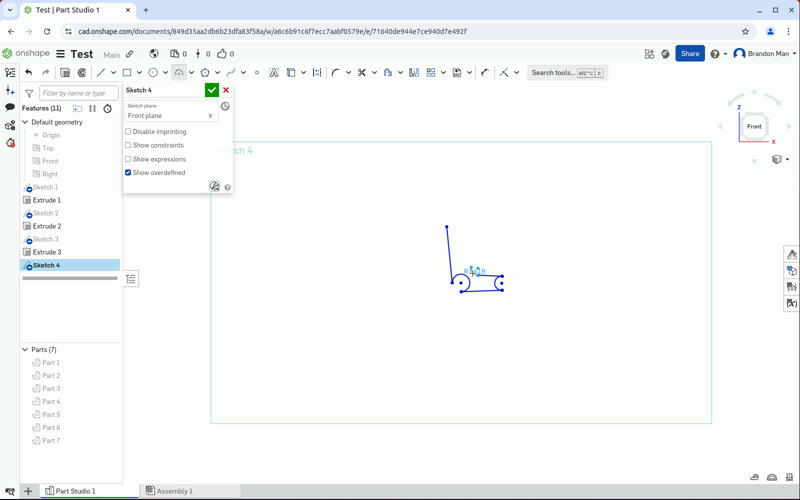
click(472, 272)
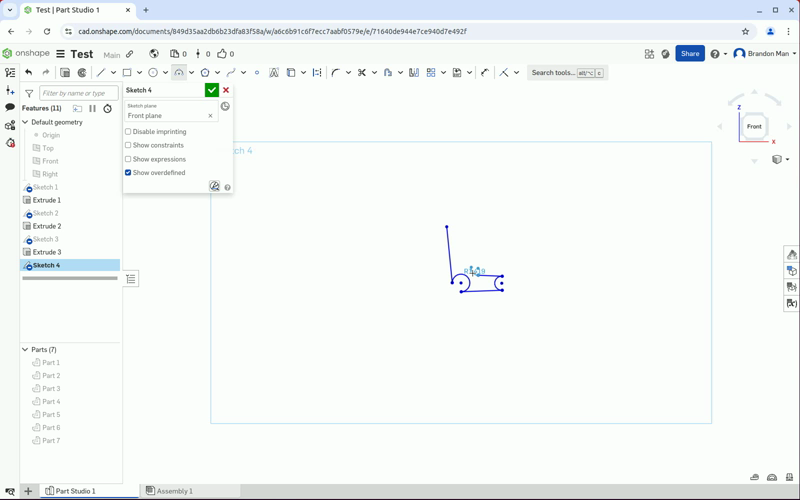
key_up(shift)
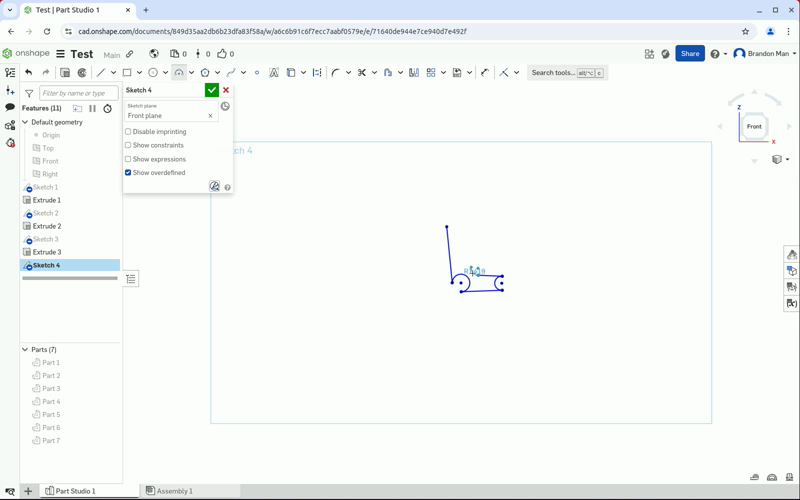
key(esc)
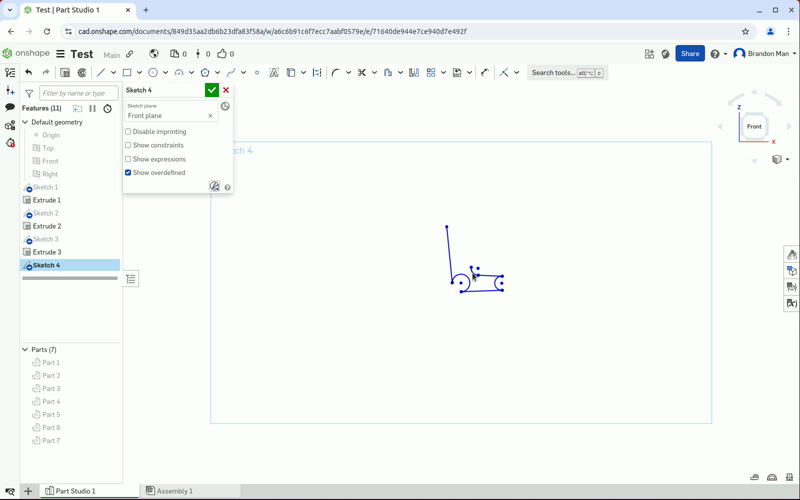
key(l)
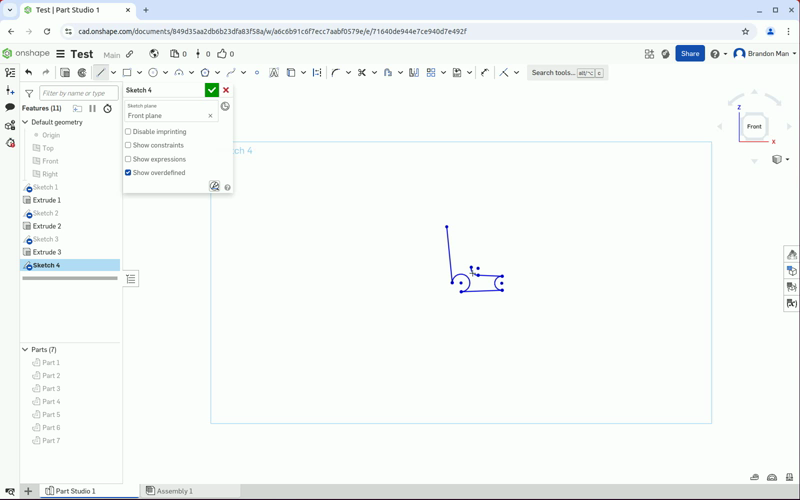
mouse_move(471, 267)
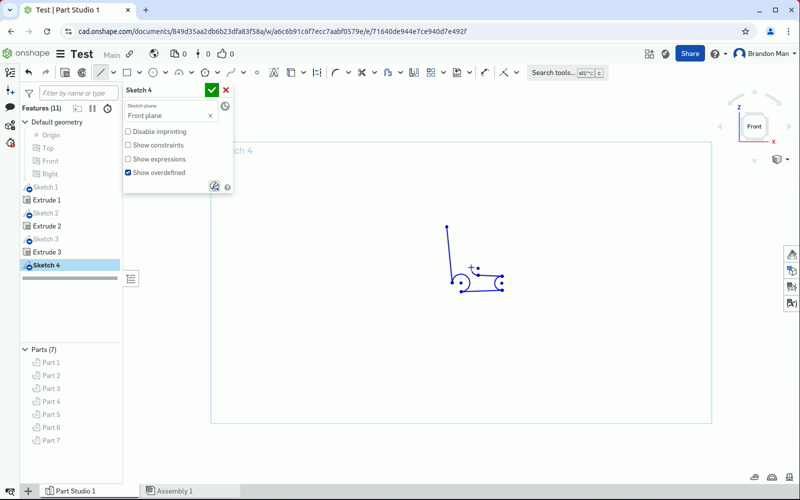
click(471, 267)
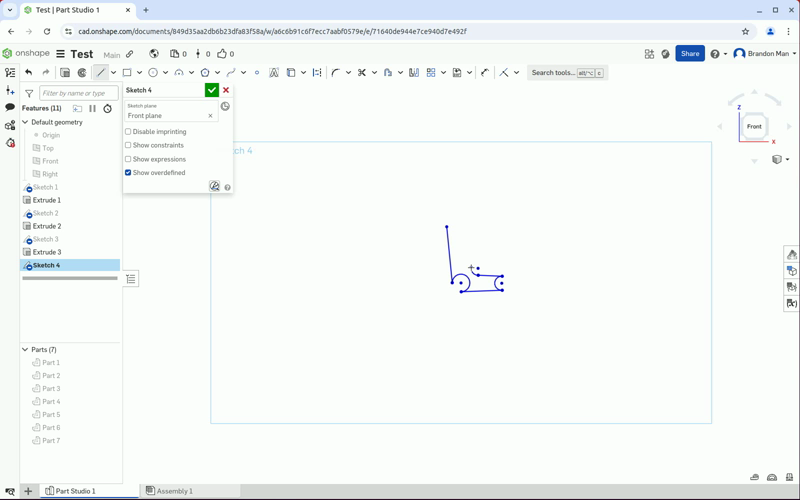
key_down(shift)
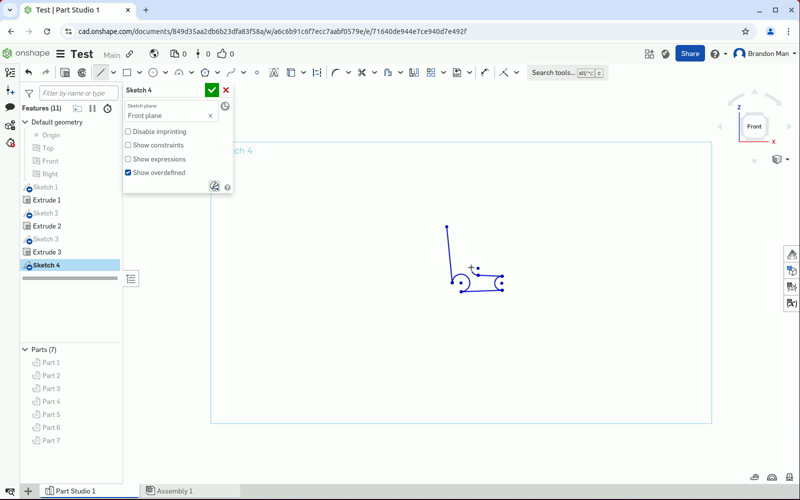
mouse_move(501, 267)
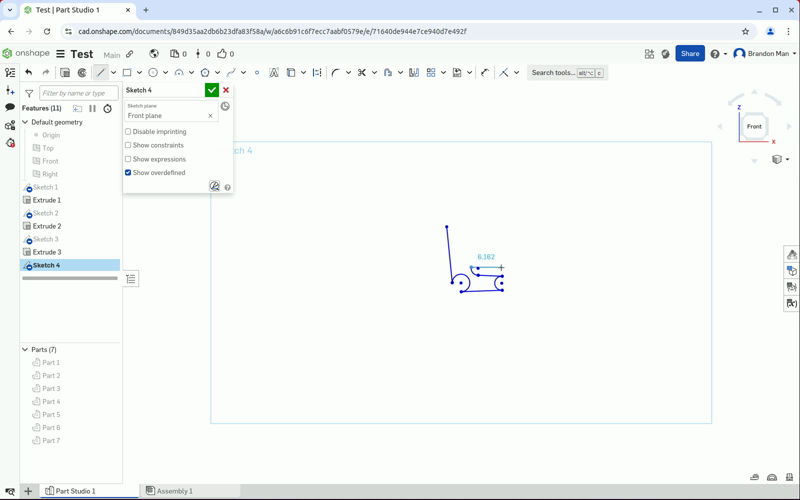
mouse_move(475, 226)
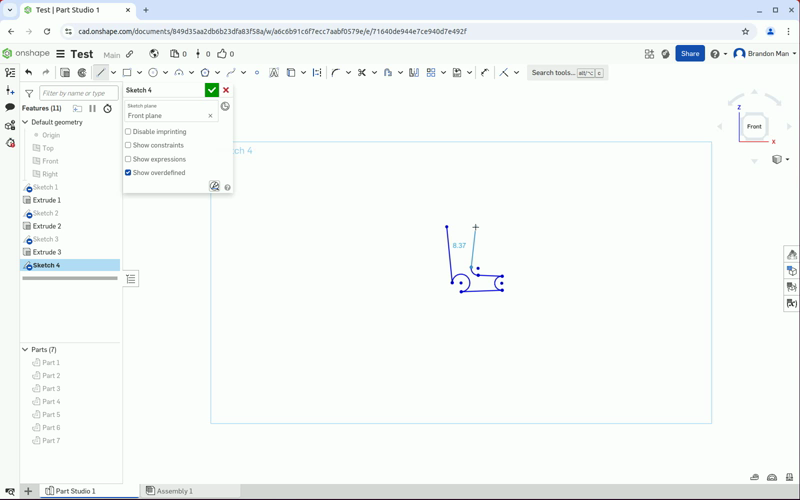
click(475, 226)
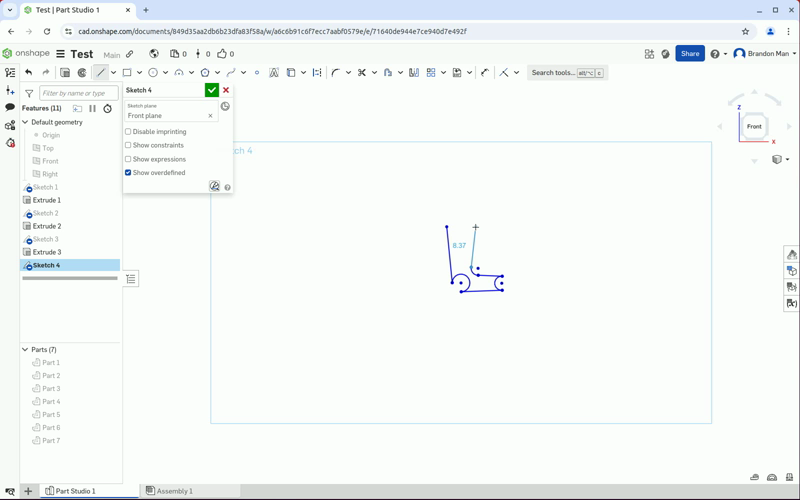
key_up(shift)
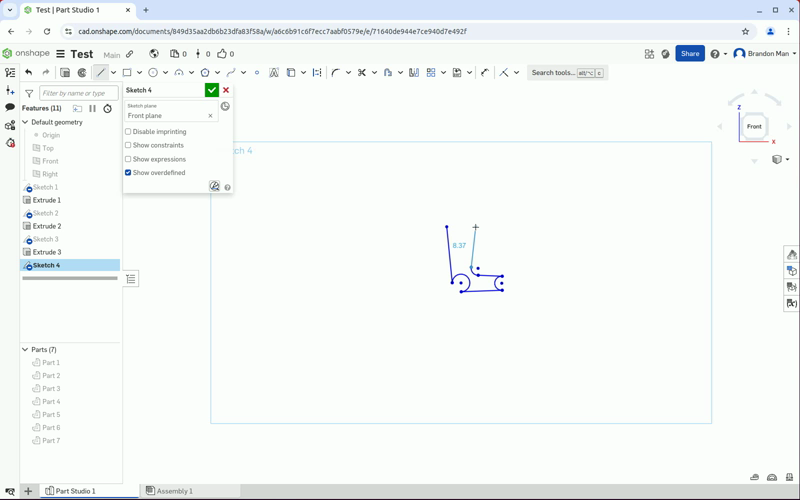
key(esc)
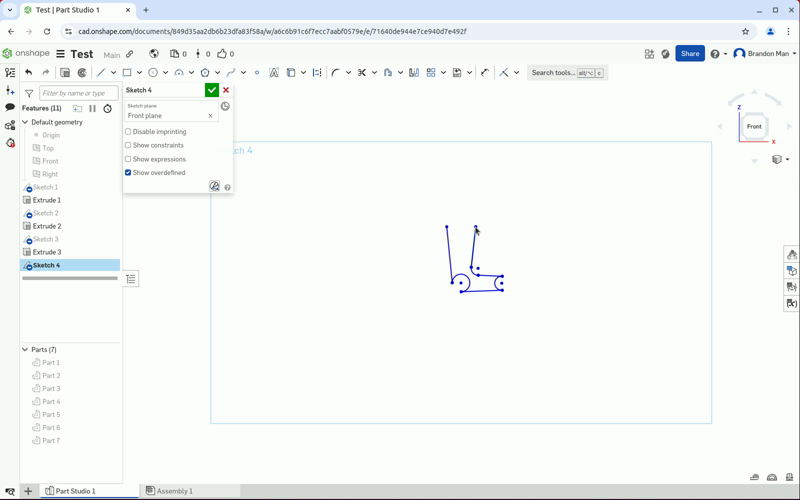
key(a)
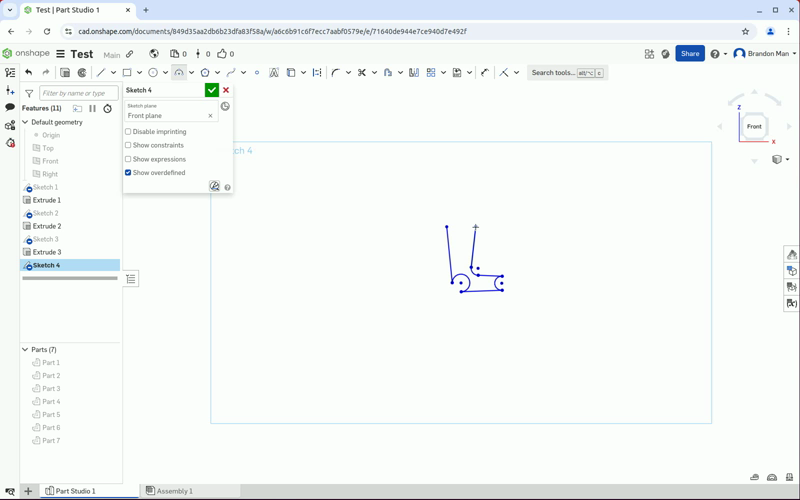
mouse_move(475, 226)
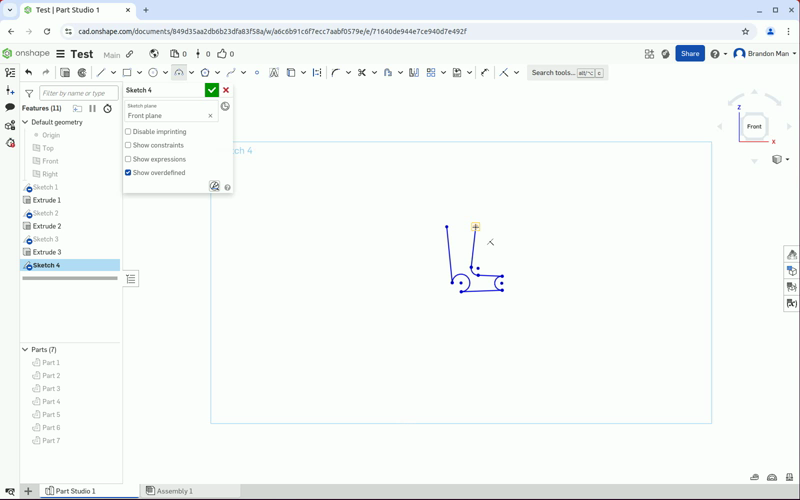
click(475, 226)
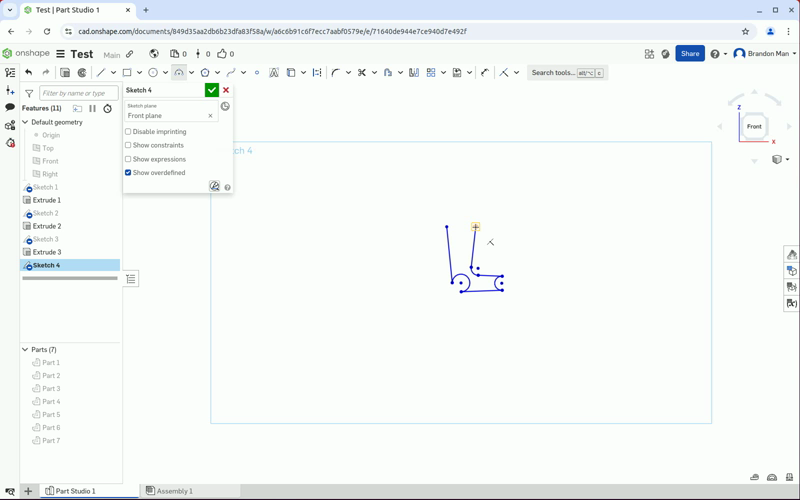
mouse_move(446, 226)
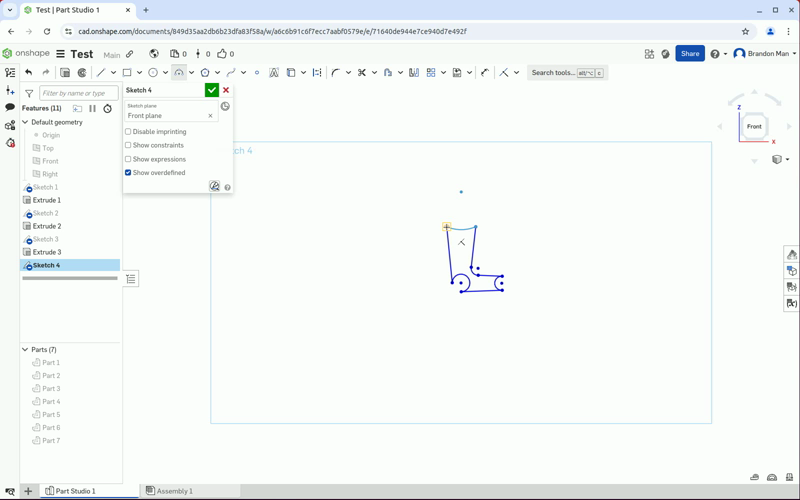
click(446, 226)
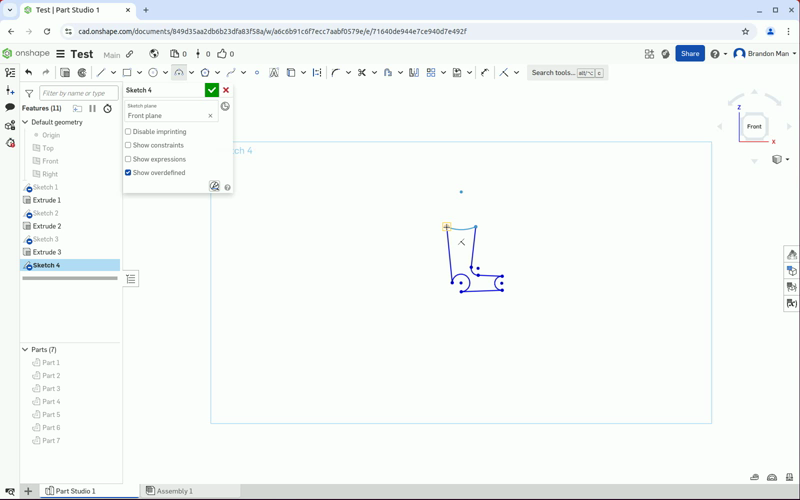
key_down(shift)
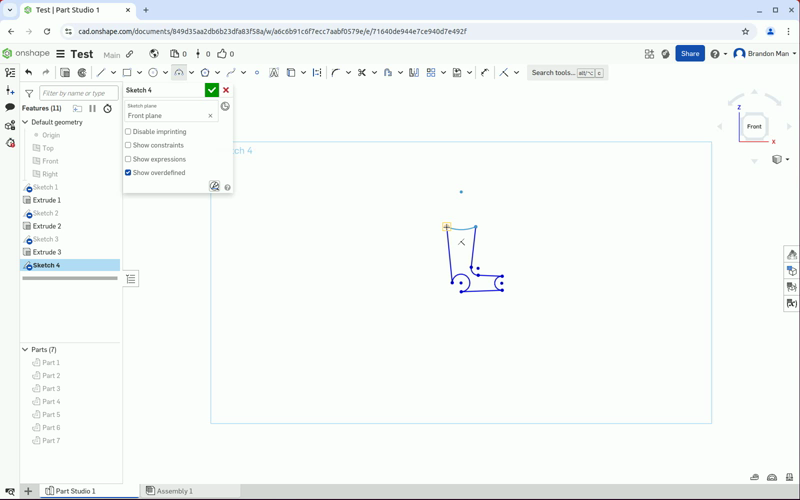
mouse_move(461, 239)
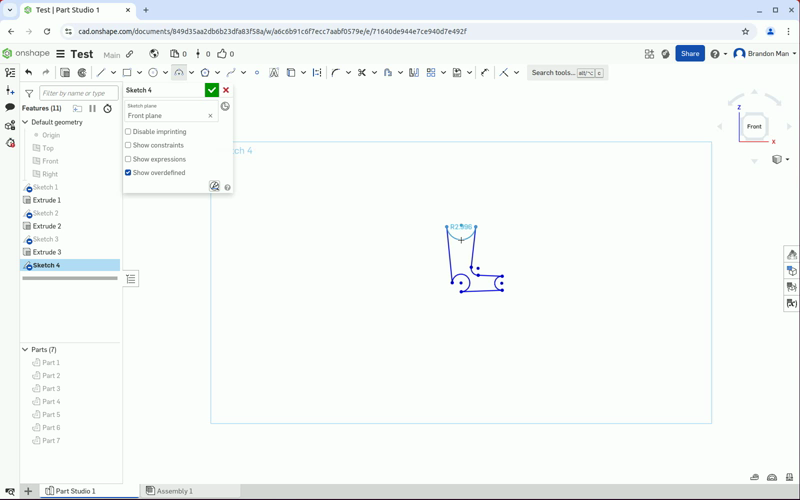
click(461, 239)
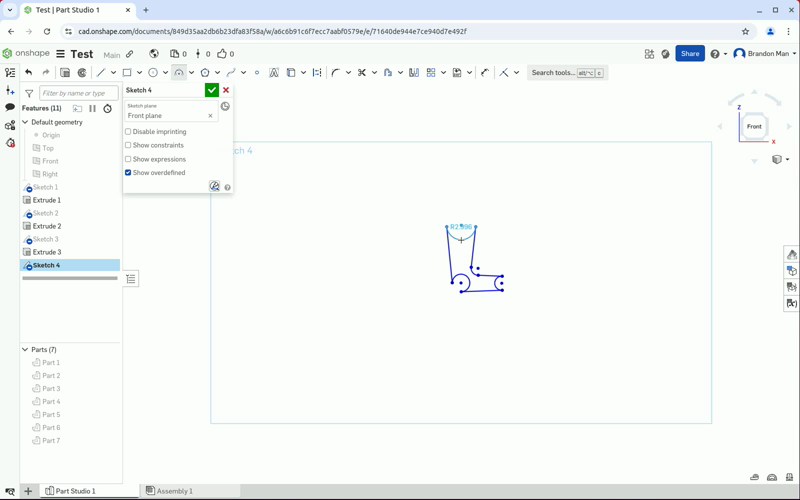
key_up(shift)
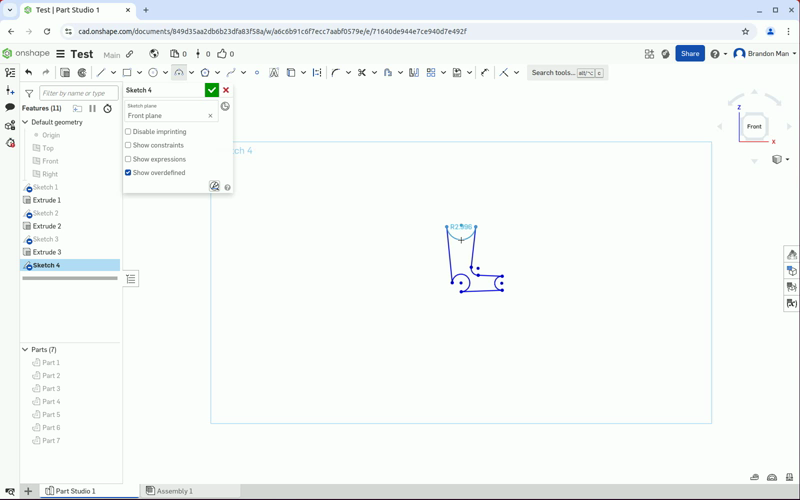
key(esc)
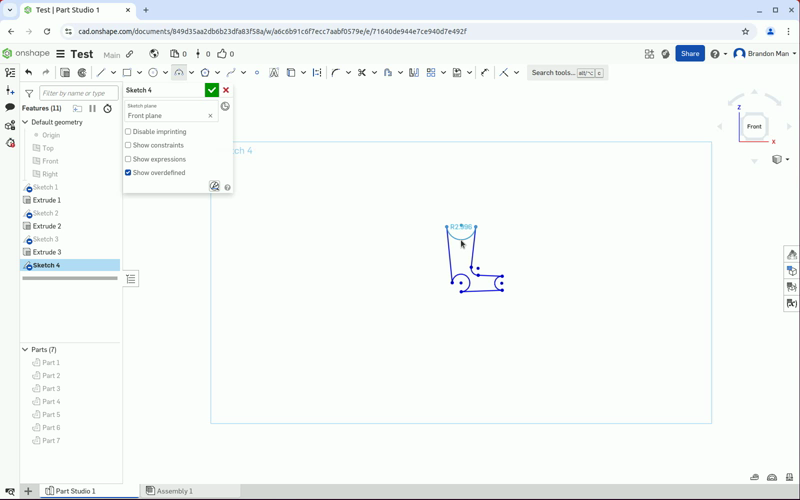
mouse_move(468, 244)
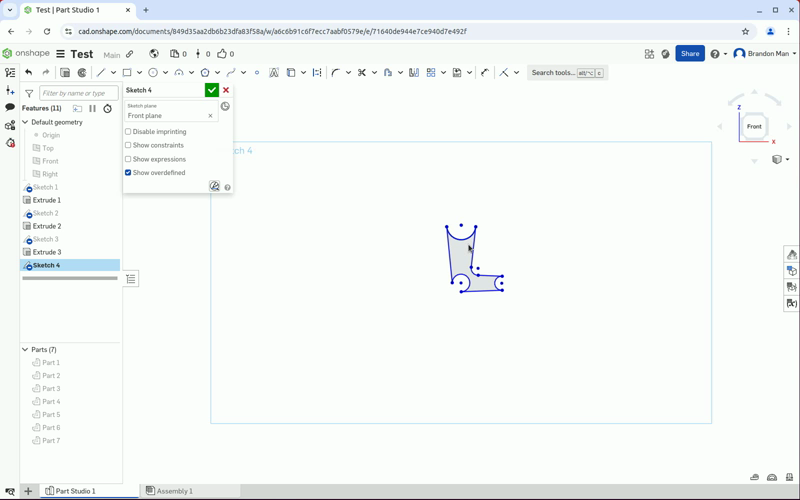
scroll(6)
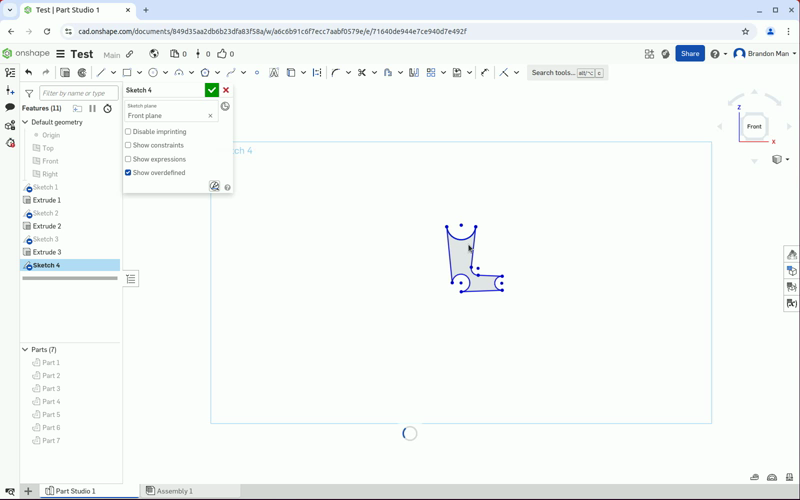
scroll(6)
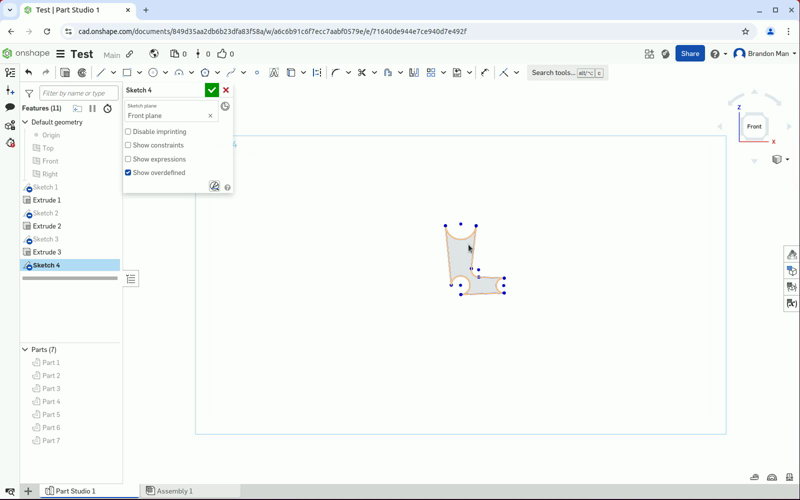
scroll(6)
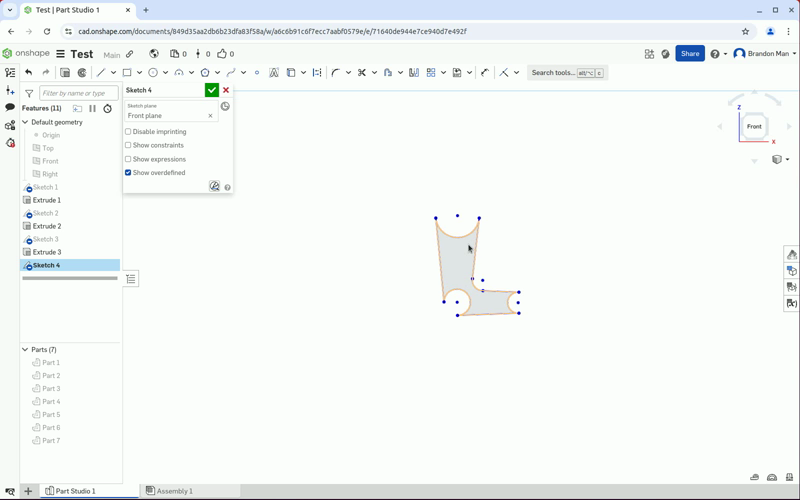
scroll(6)
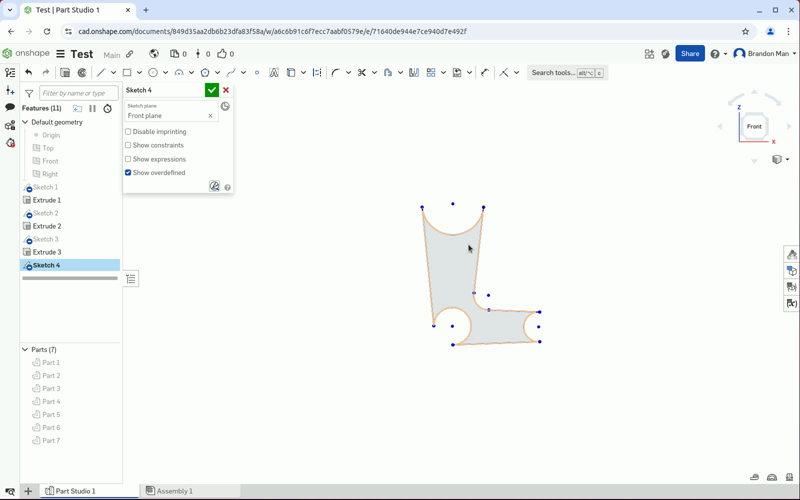
scroll(6)
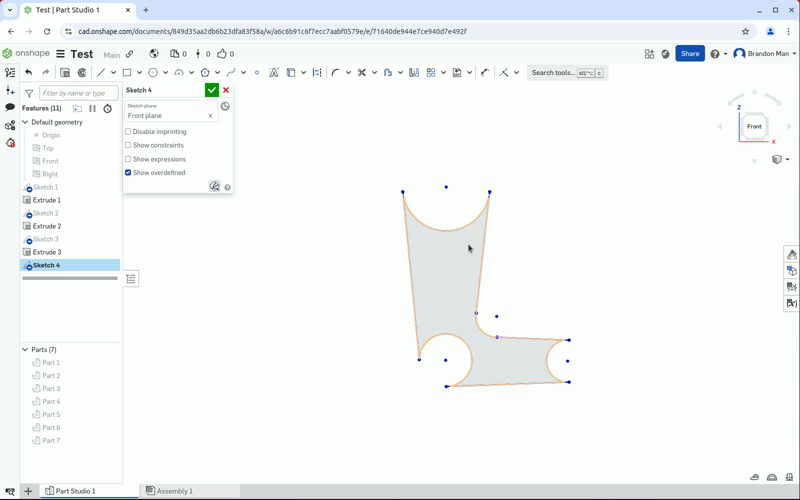
scroll(6)
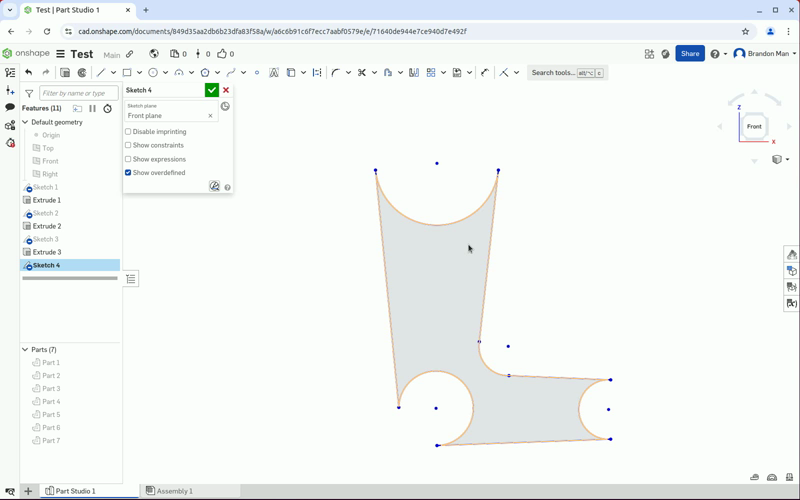
scroll(6)
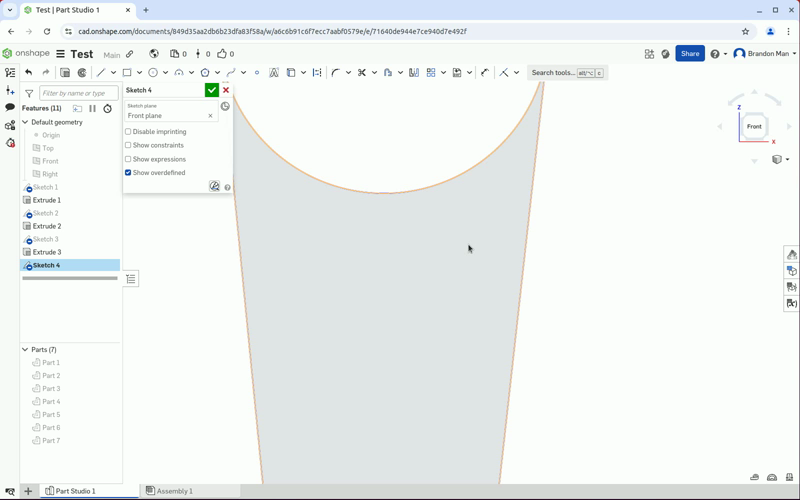
click(468, 244)
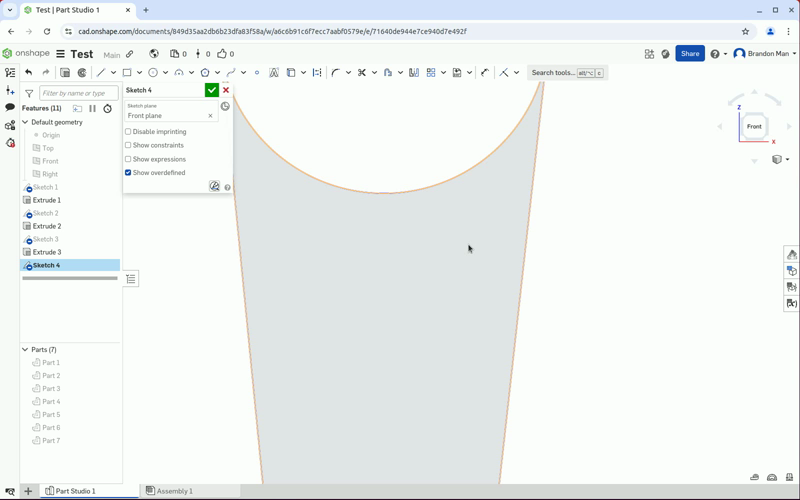
scroll(-6)
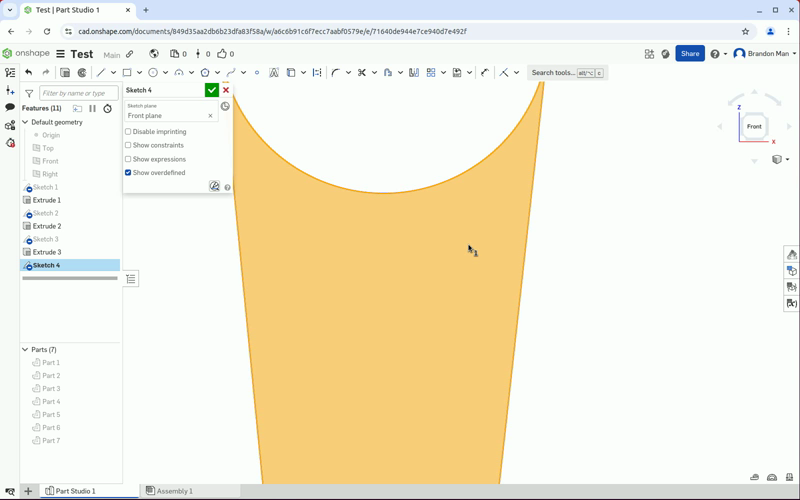
scroll(-6)
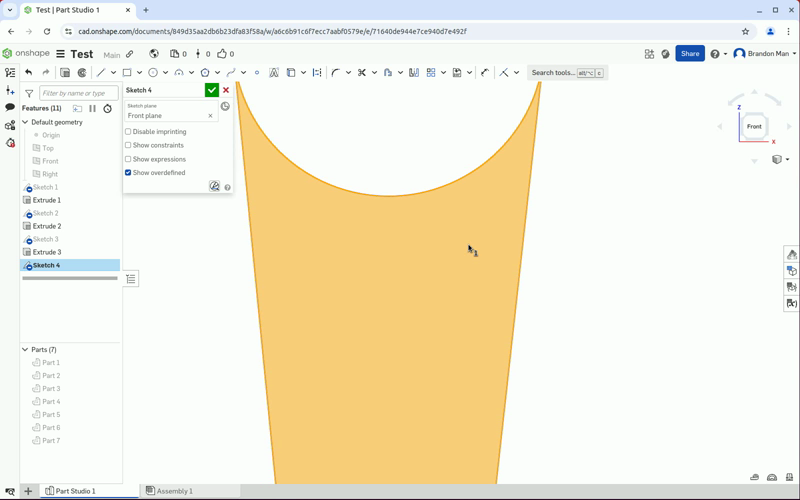
scroll(-6)
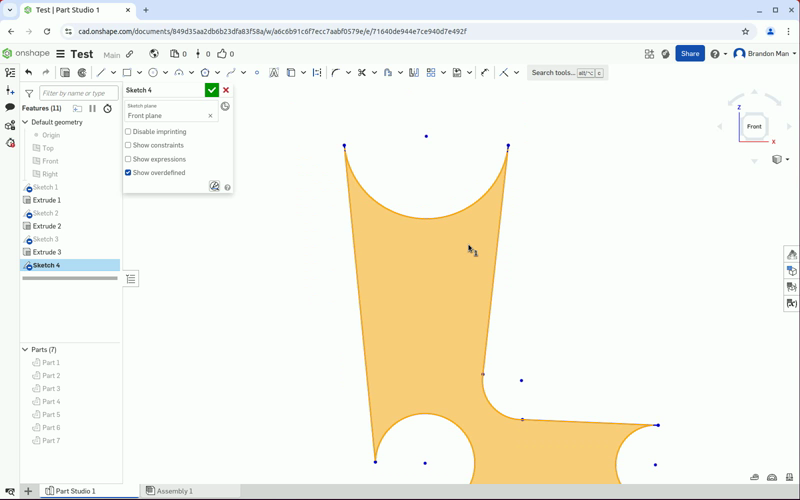
scroll(-6)
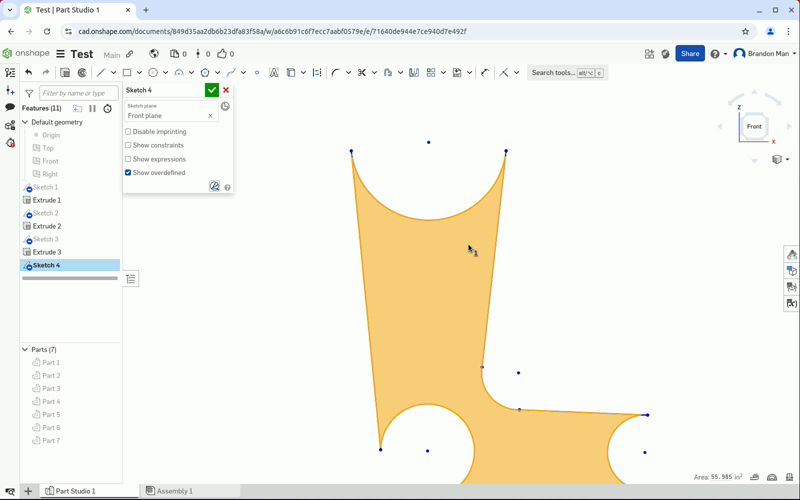
scroll(-6)
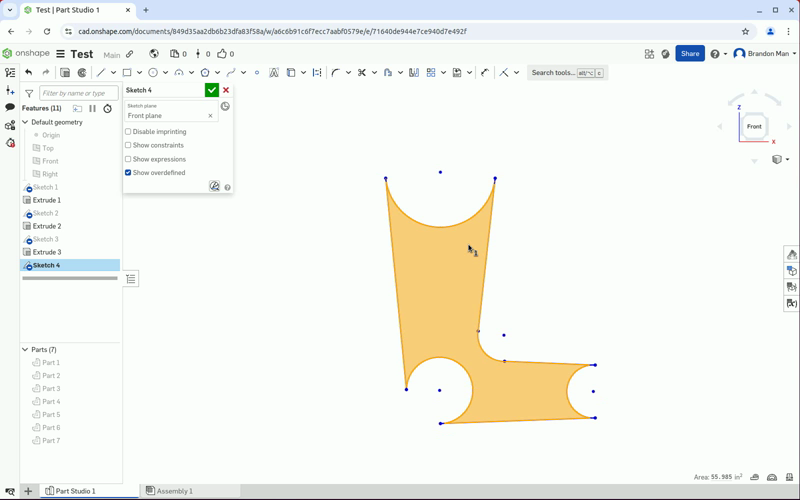
scroll(-6)
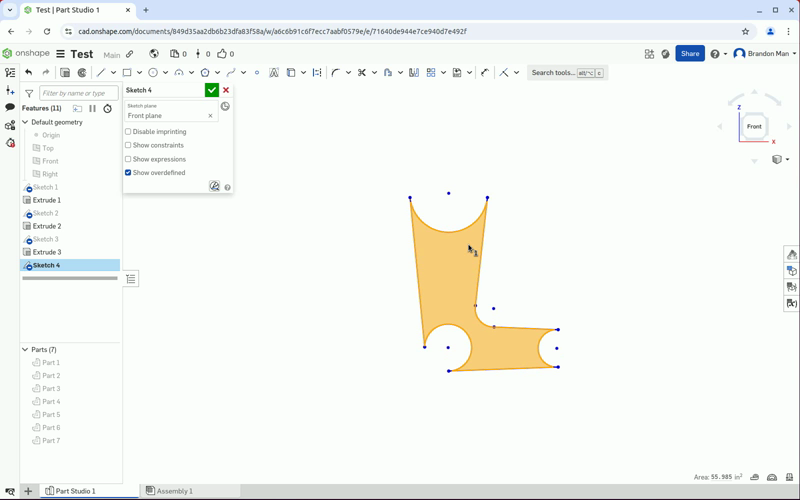
scroll(-6)
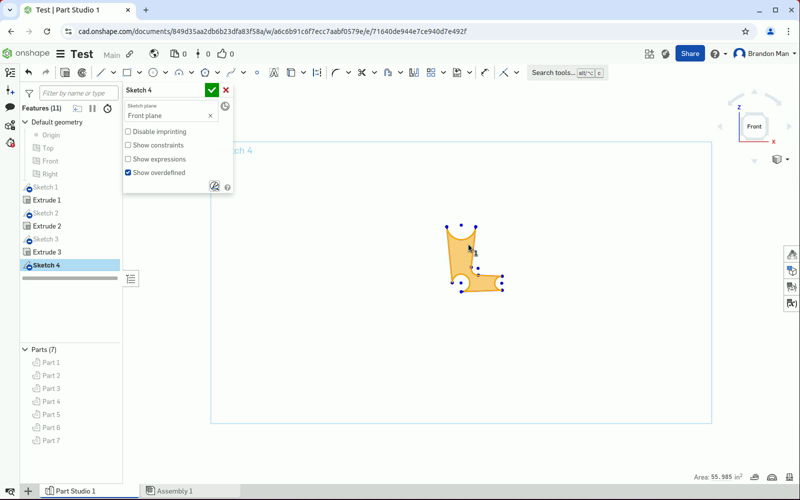
mouse_move(73, 352)
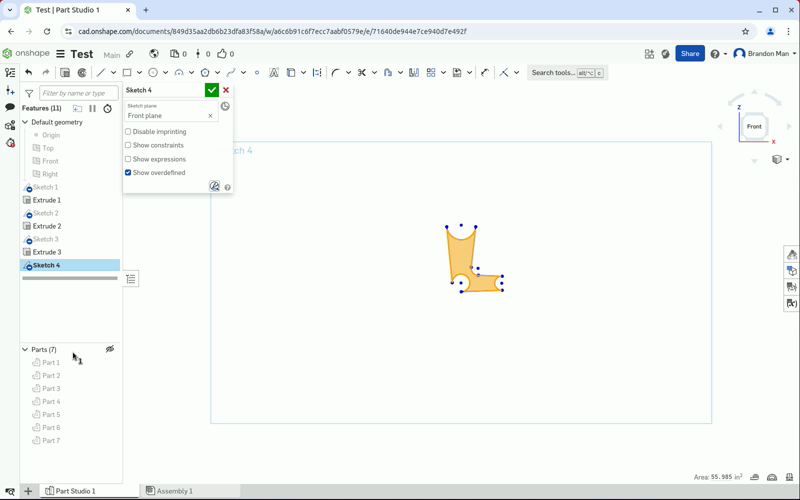
key(shift+y)
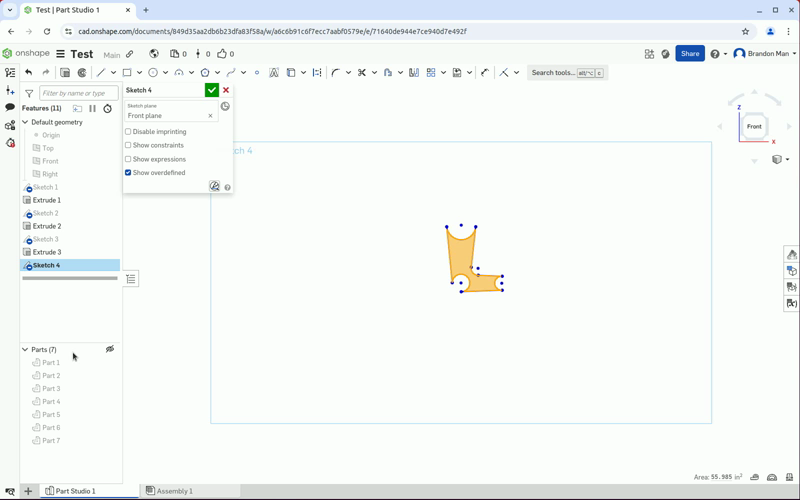
key(shift+e)
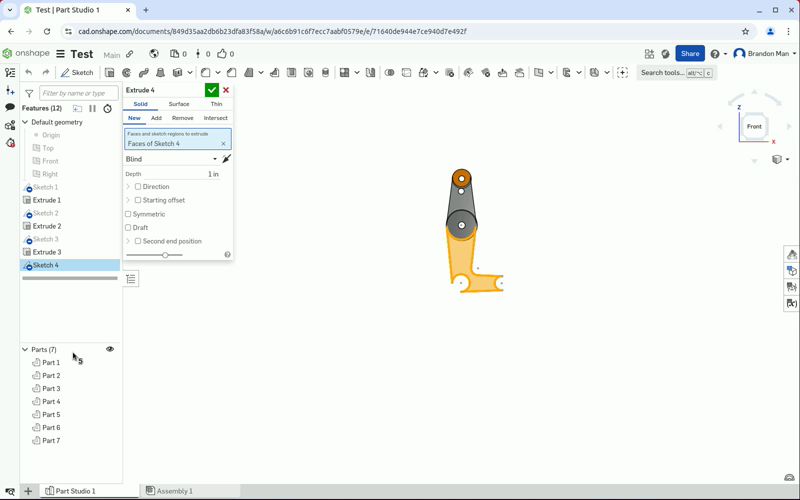
mouse_move(143, 106)
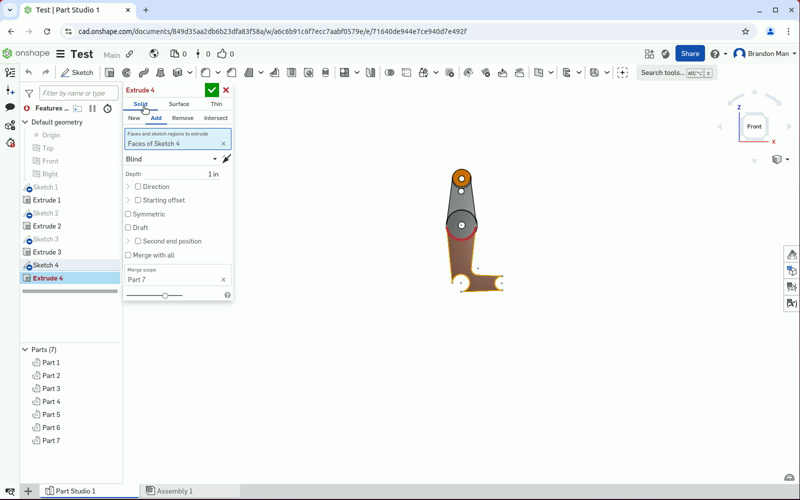
click(143, 106)
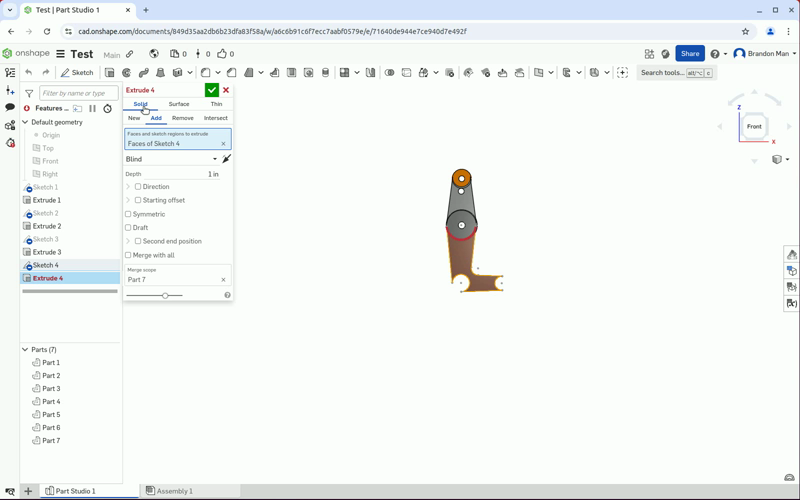
mouse_move(137, 120)
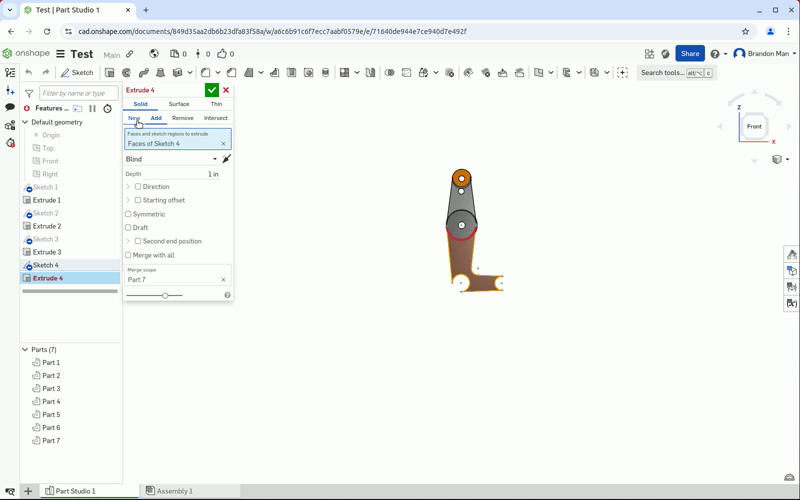
click(137, 120)
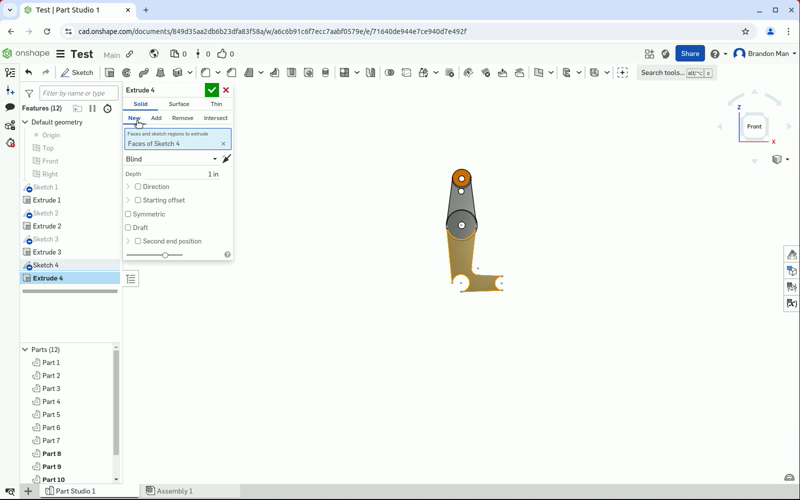
key(tab, 4)
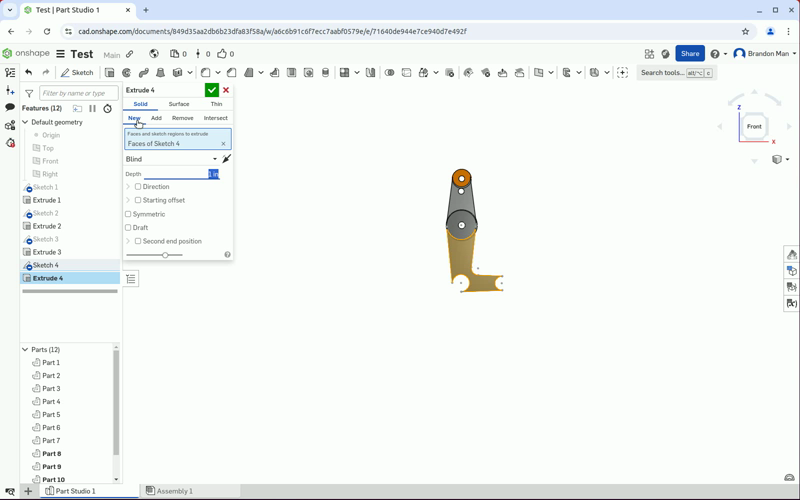
text(0.481)
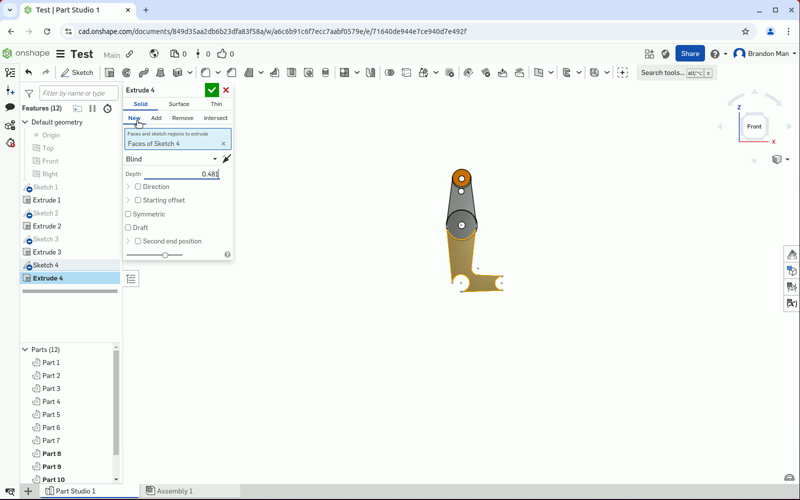
key(enter)
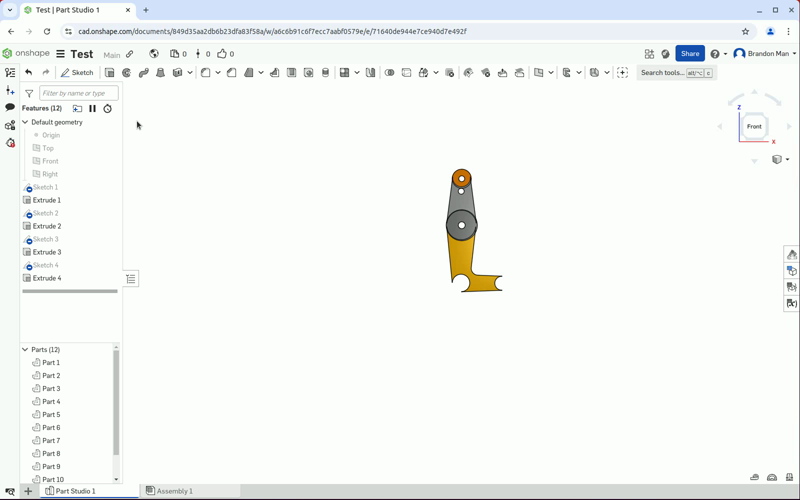
key(shift+h)
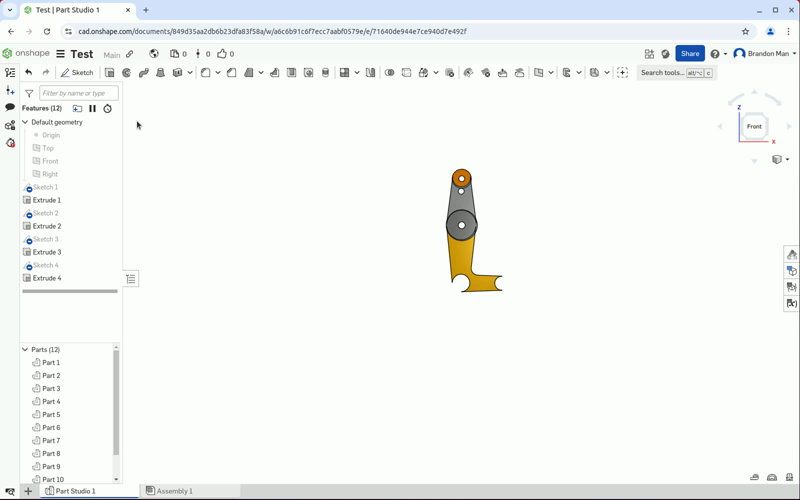
key(shift+h)
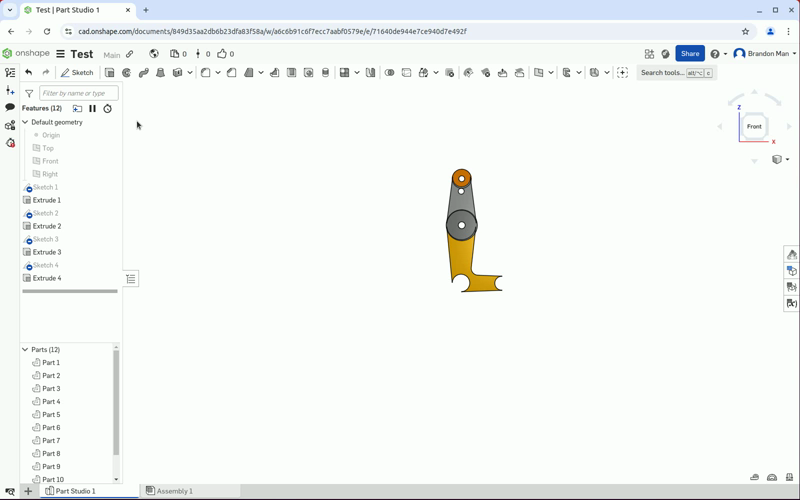
mouse_move(73, 189)
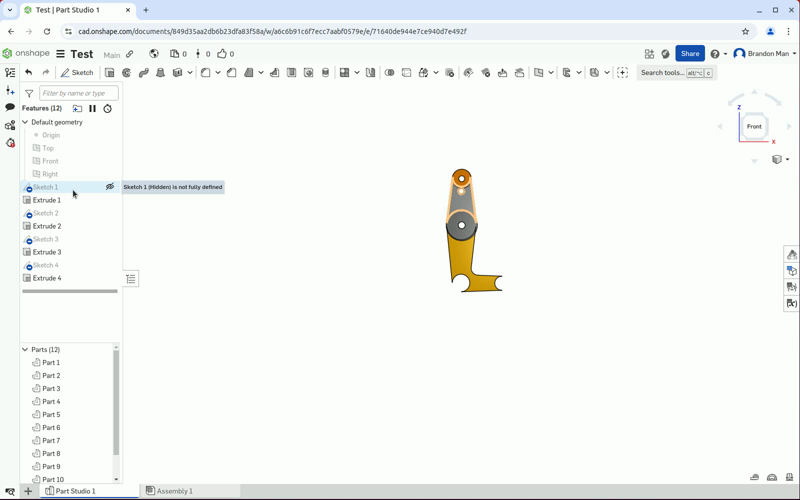
click(73, 189)
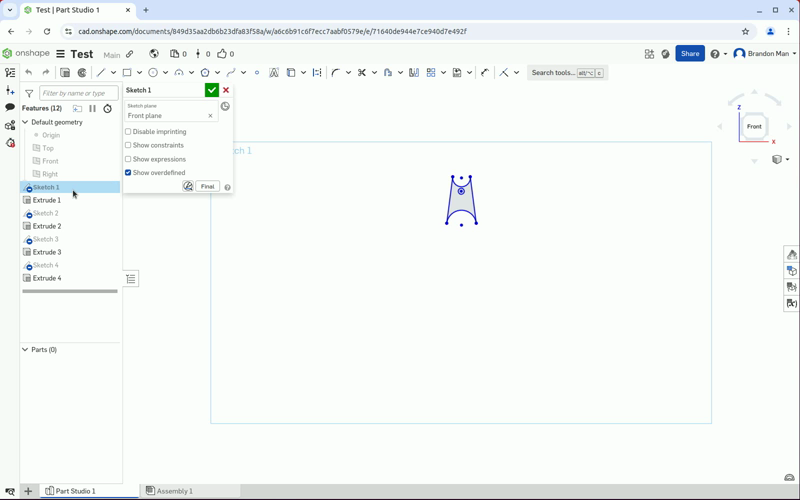
mouse_move(229, 92)
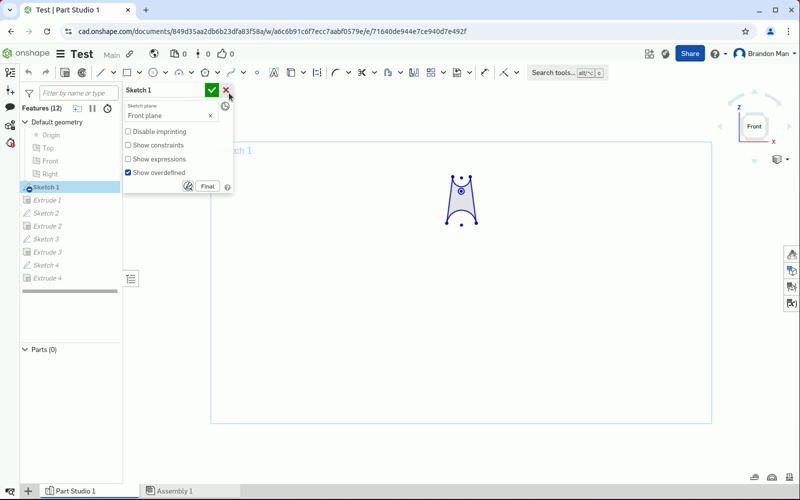
click(229, 92)
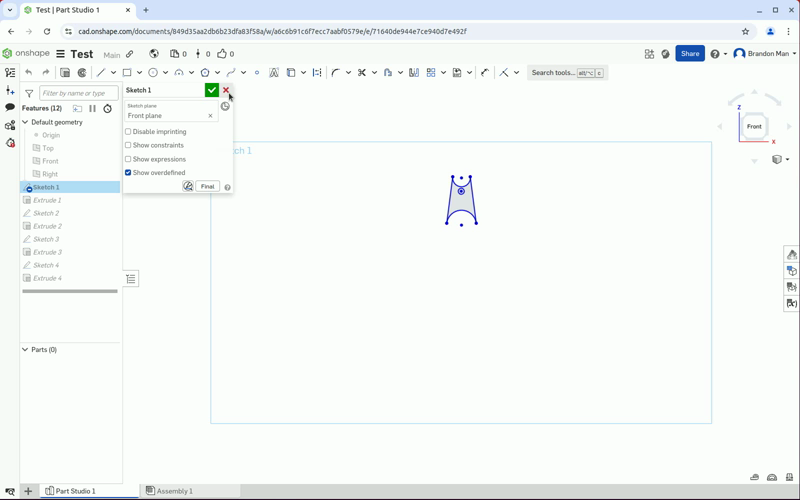
key(shift+s)
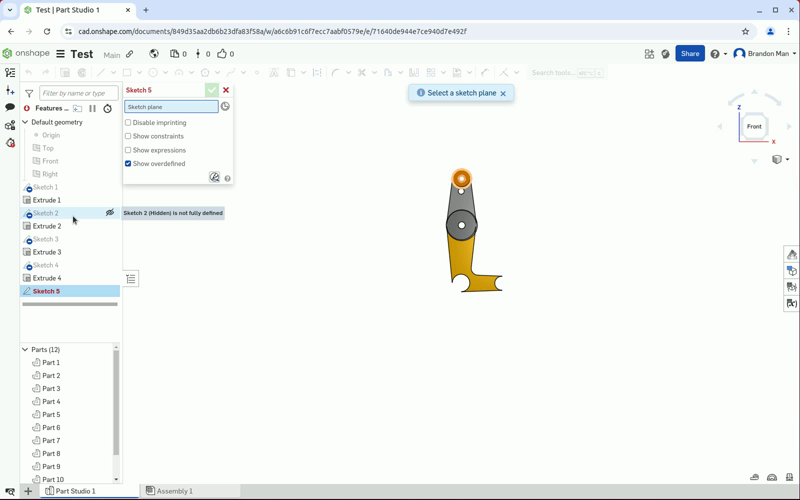
scroll(3)
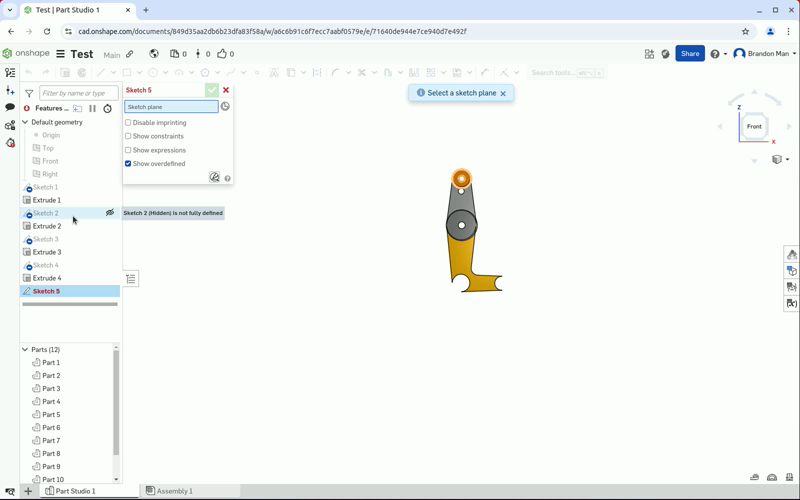
mouse_move(73, 163)
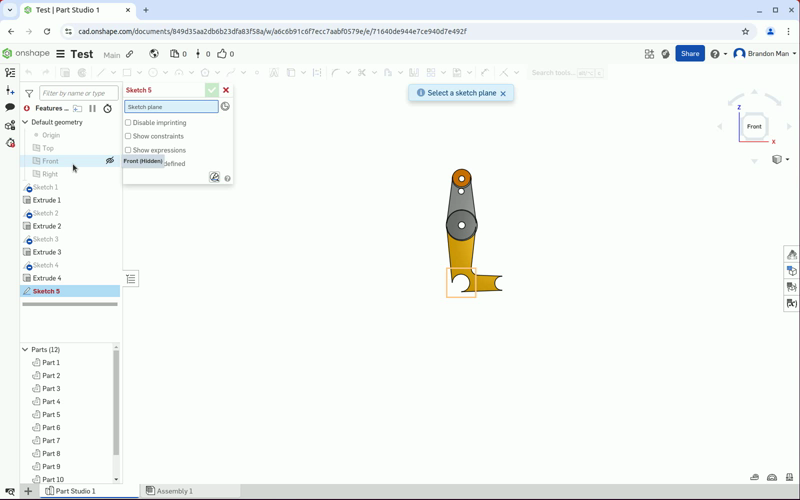
click(73, 163)
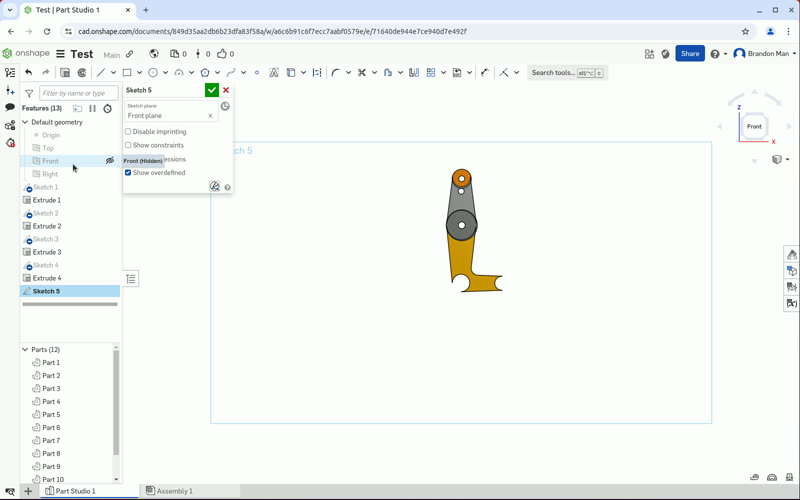
mouse_move(69, 352)
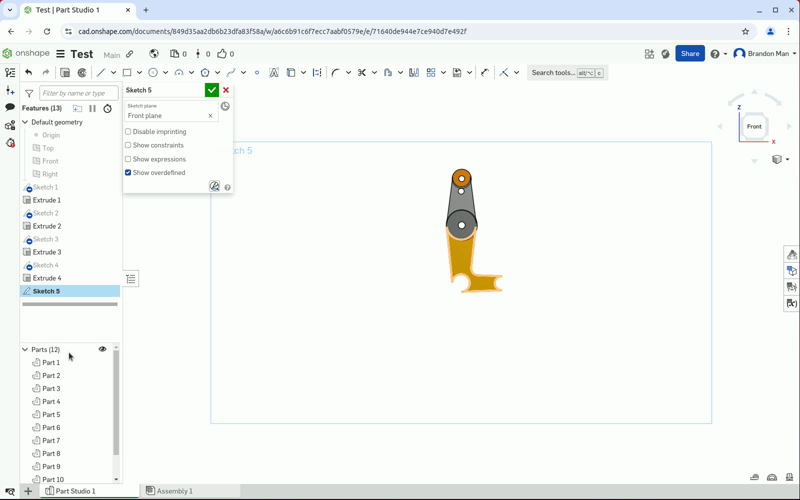
key(y)
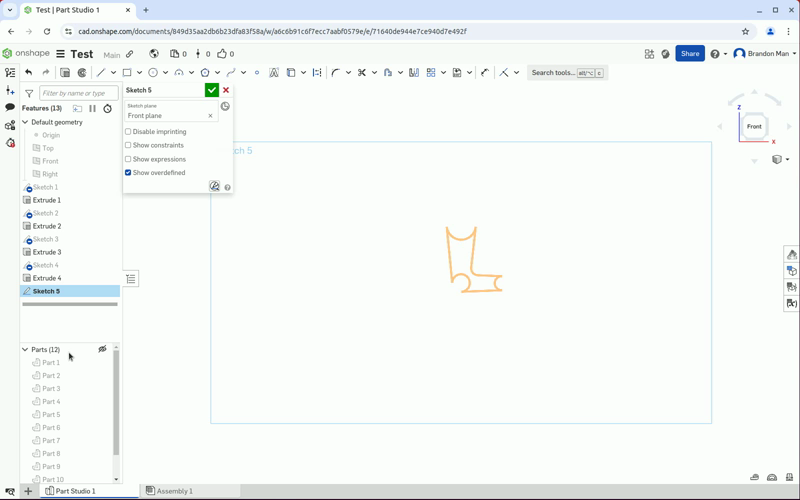
key(c)
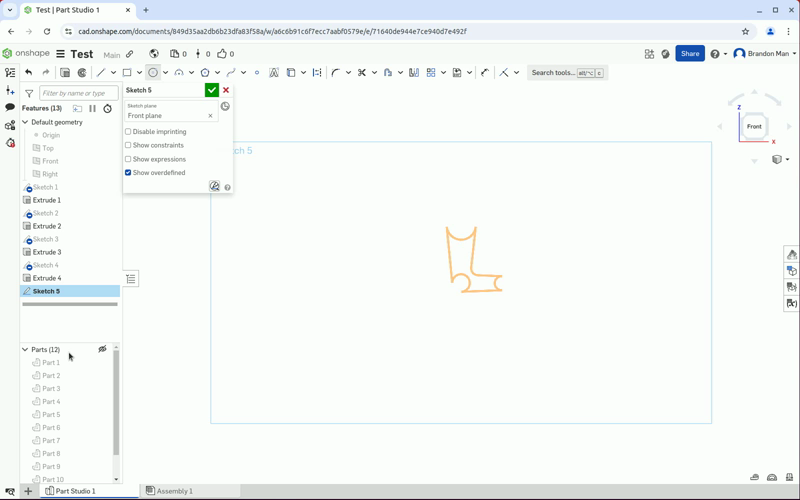
key_down(shift)
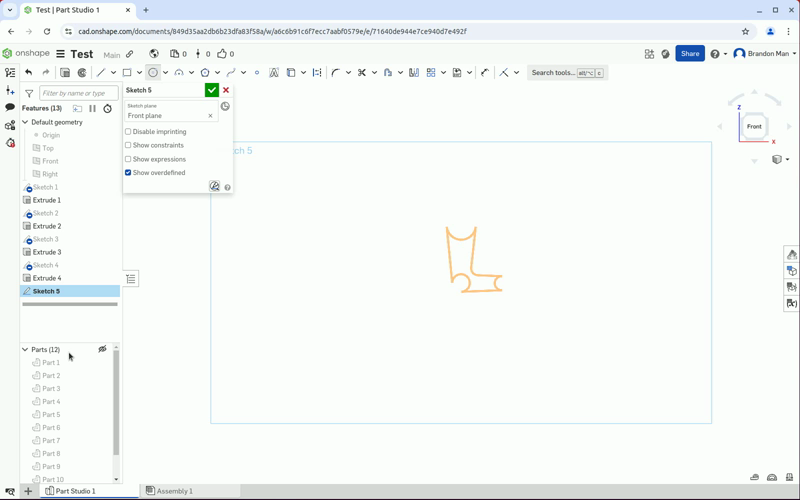
mouse_move(461, 282)
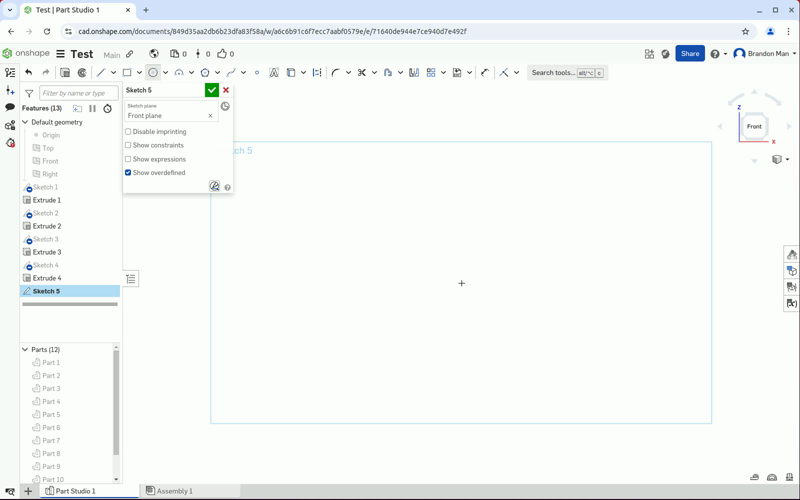
click(461, 282)
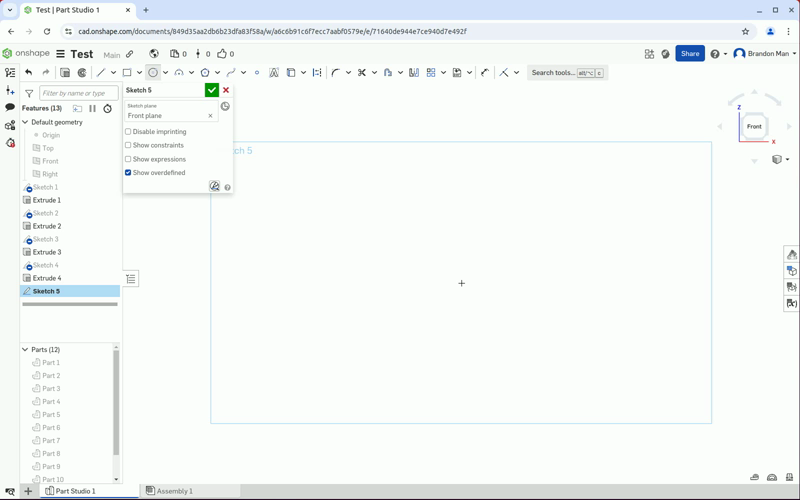
key_up(shift)
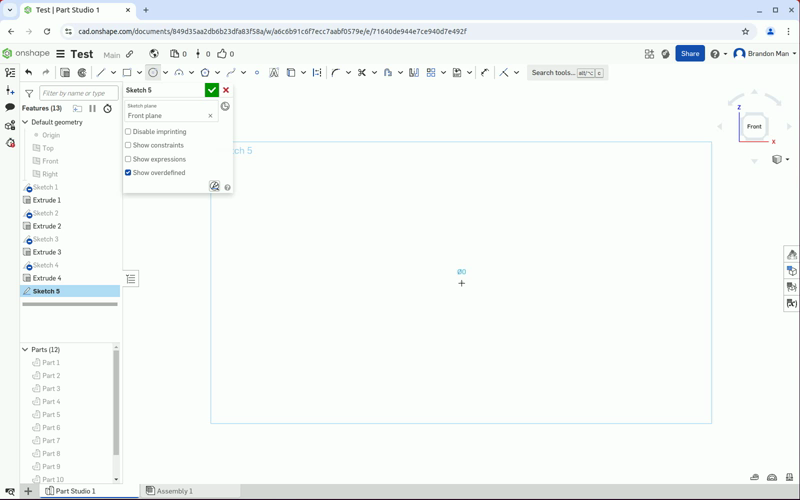
mouse_move(471, 282)
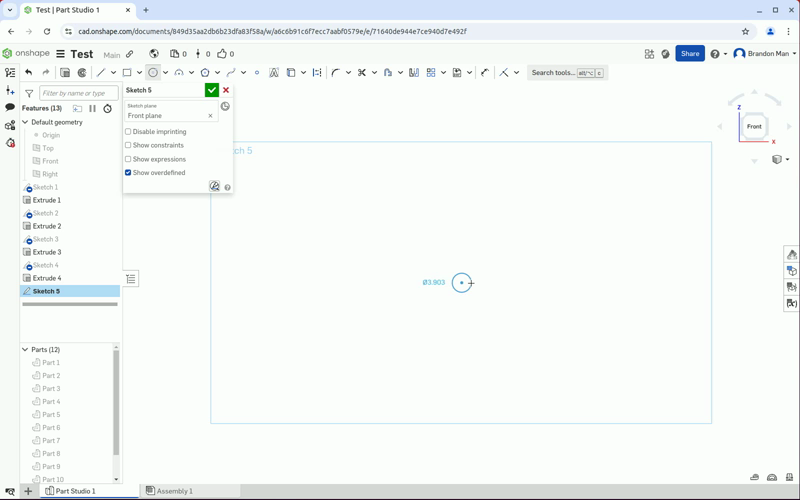
click(471, 282)
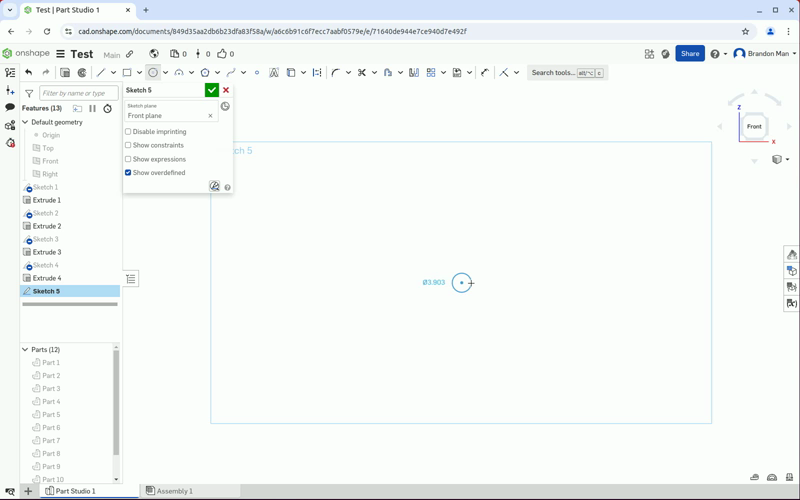
key(esc)
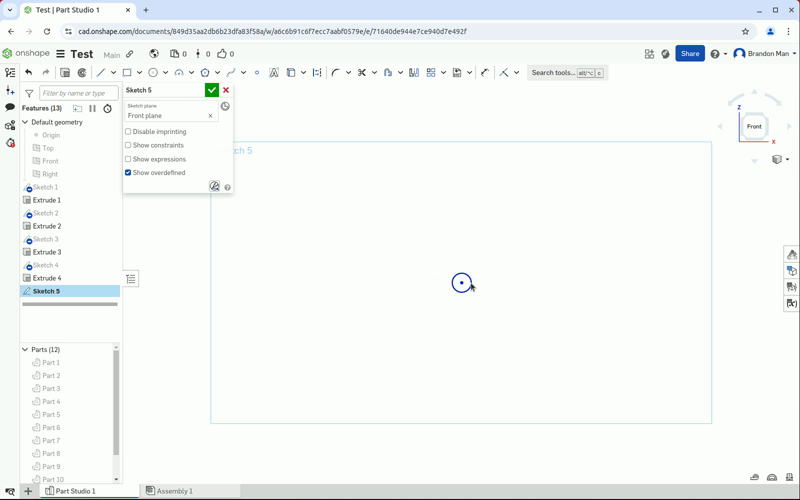
key(c)
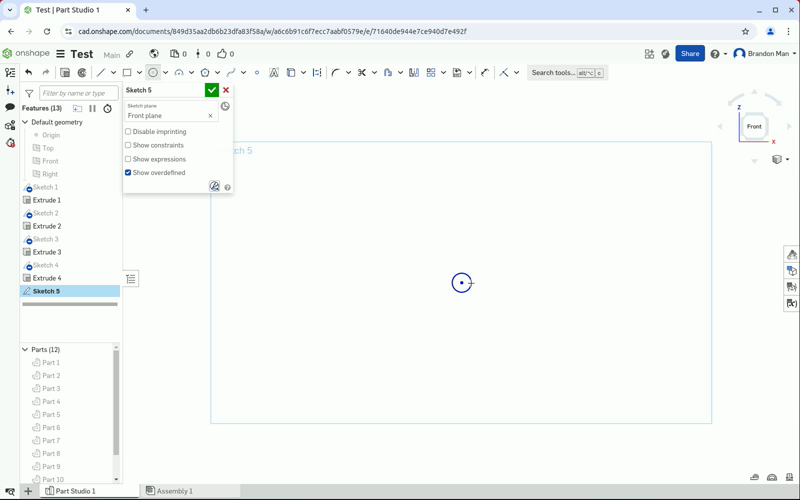
key_down(shift)
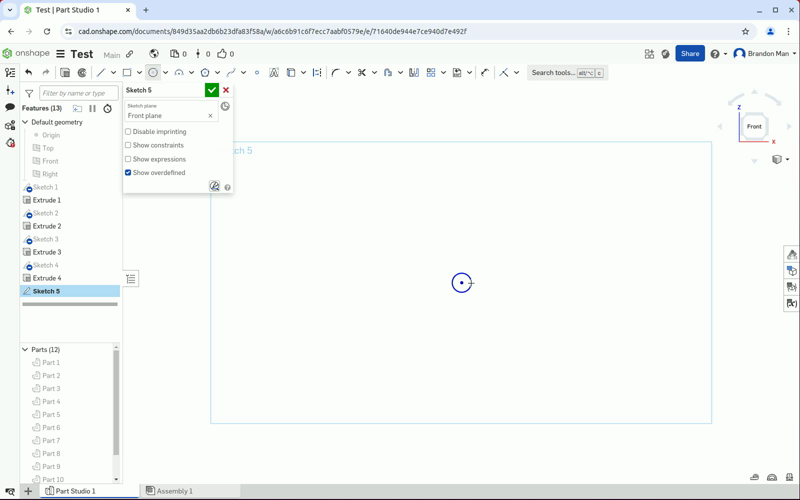
mouse_move(461, 282)
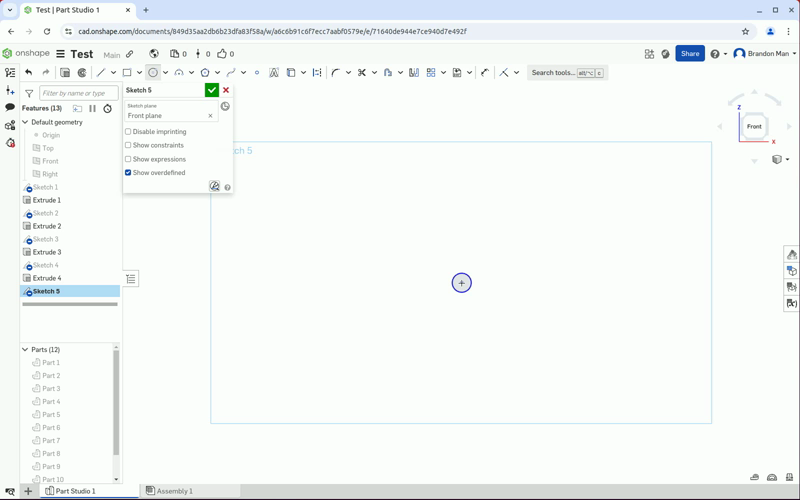
click(461, 282)
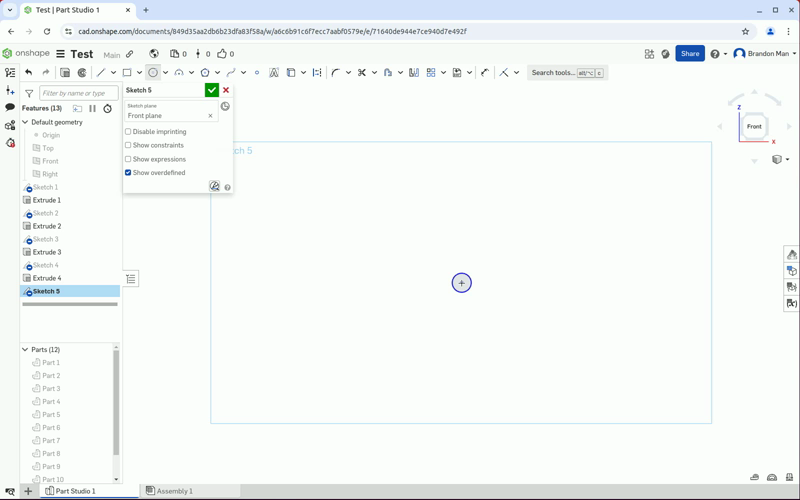
key_up(shift)
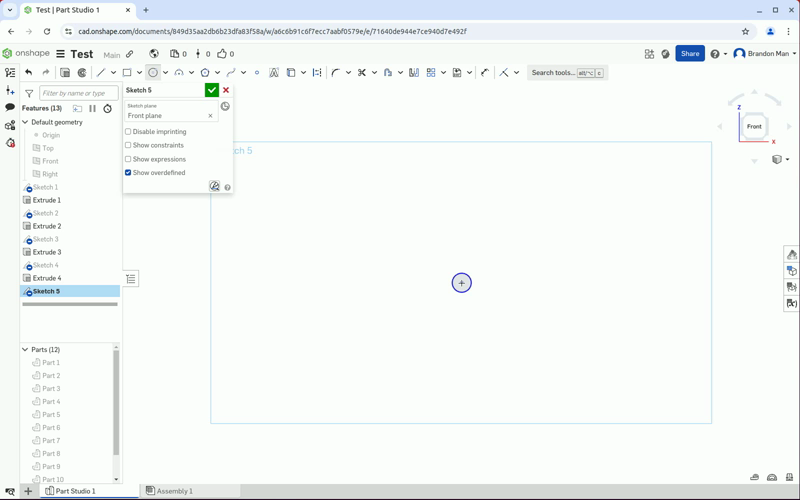
mouse_move(464, 282)
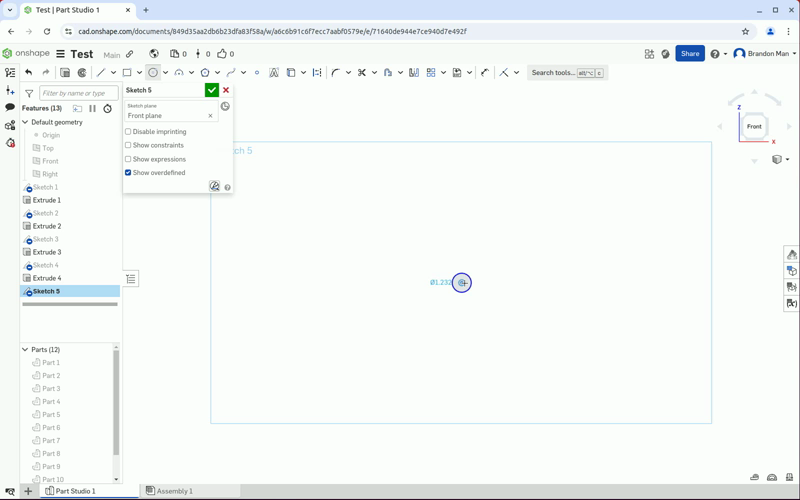
scroll(6)
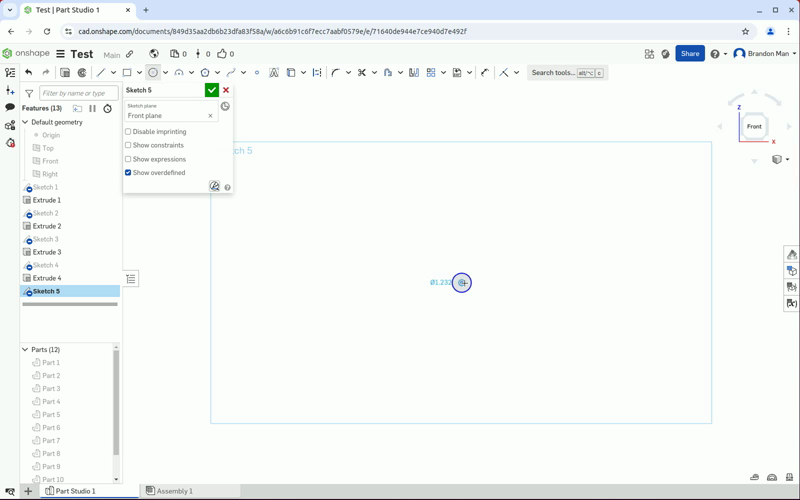
scroll(6)
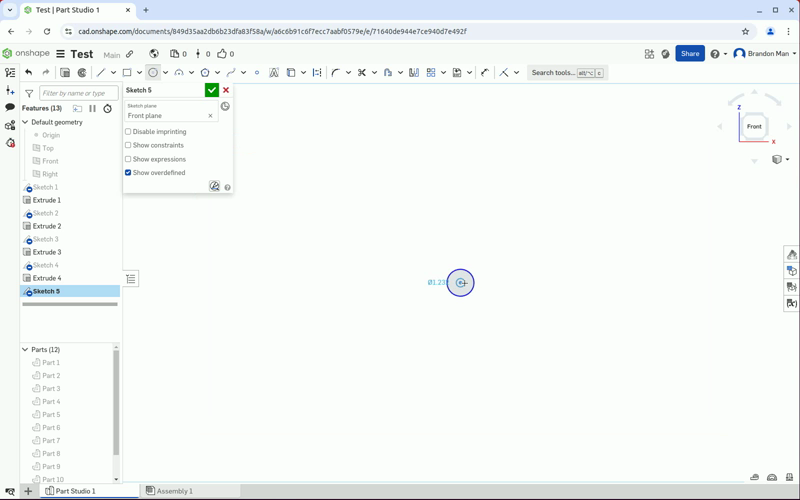
scroll(6)
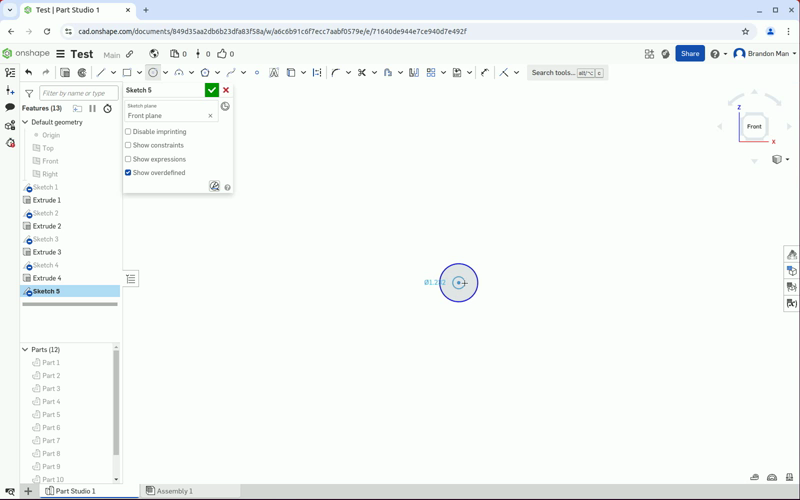
scroll(6)
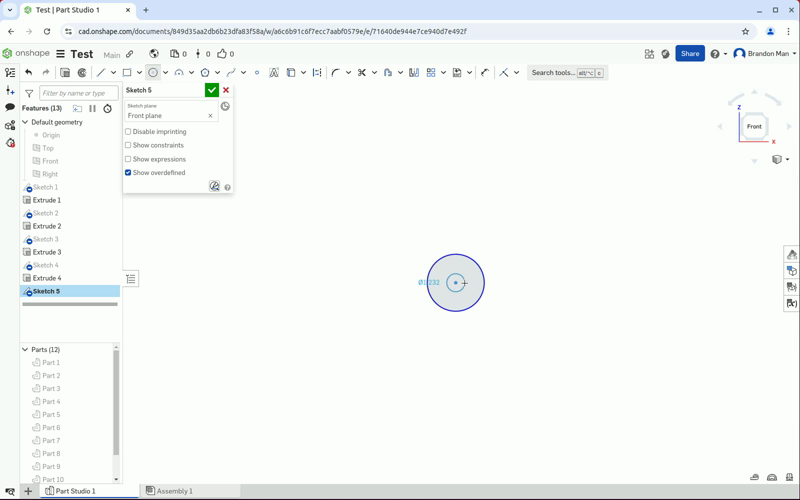
scroll(6)
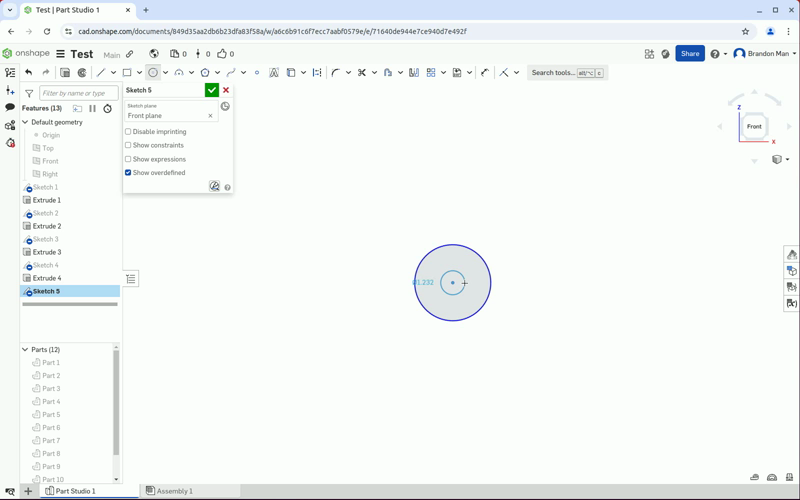
scroll(6)
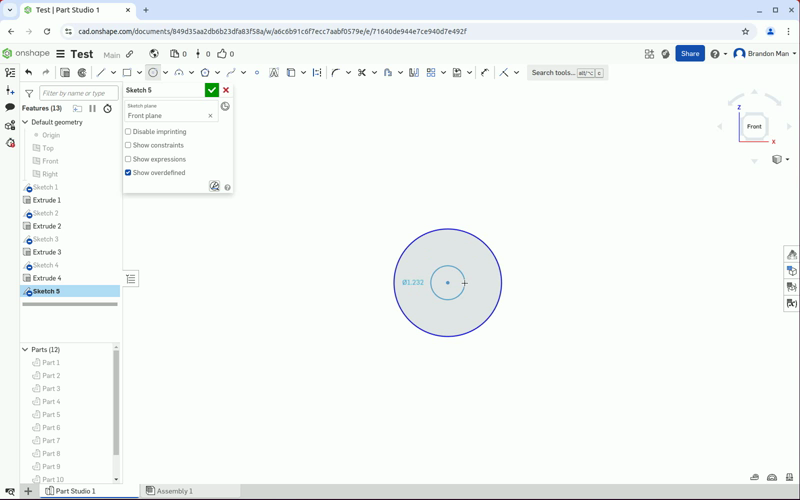
scroll(6)
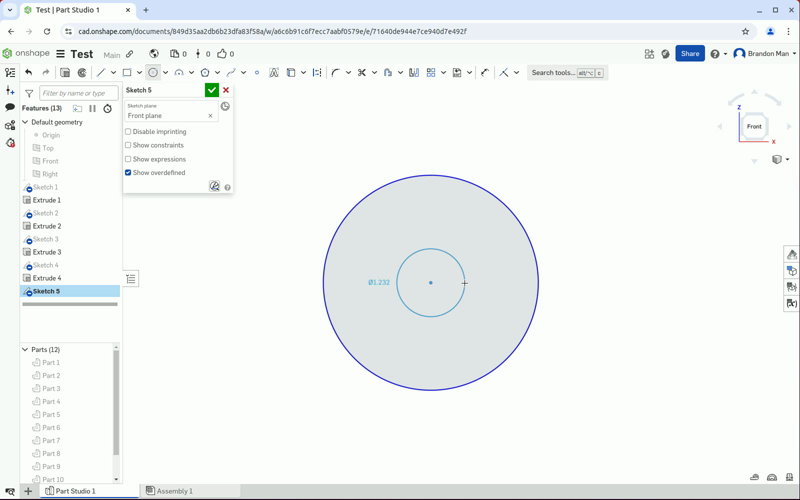
click(464, 282)
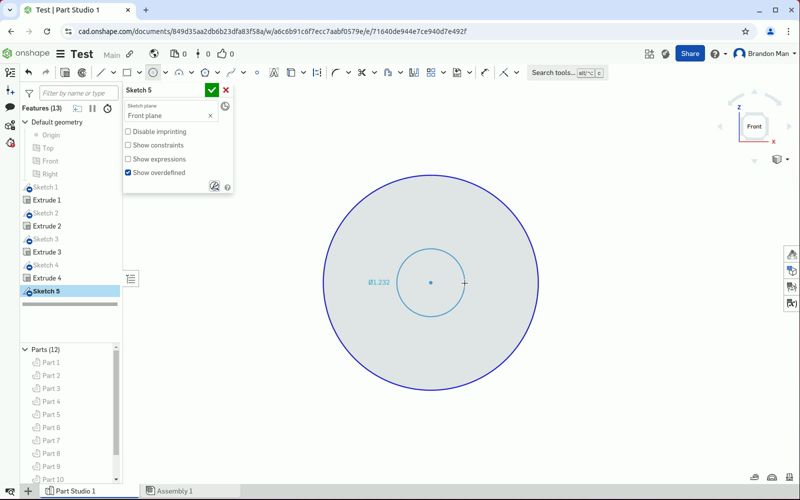
scroll(-6)
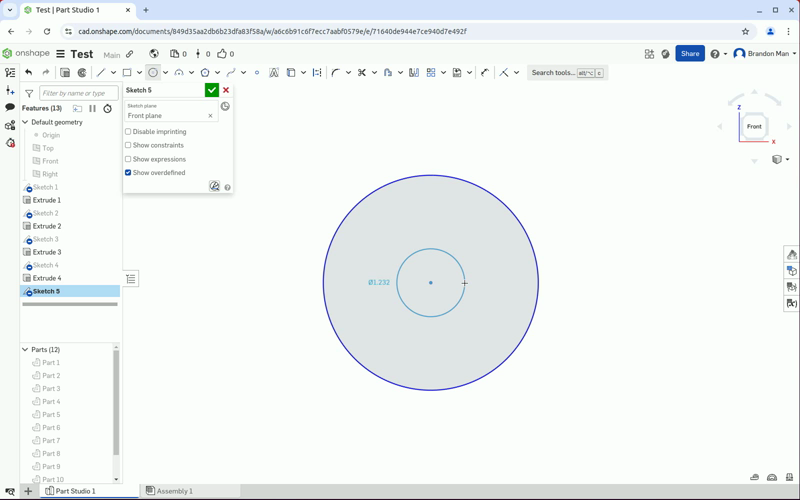
scroll(-6)
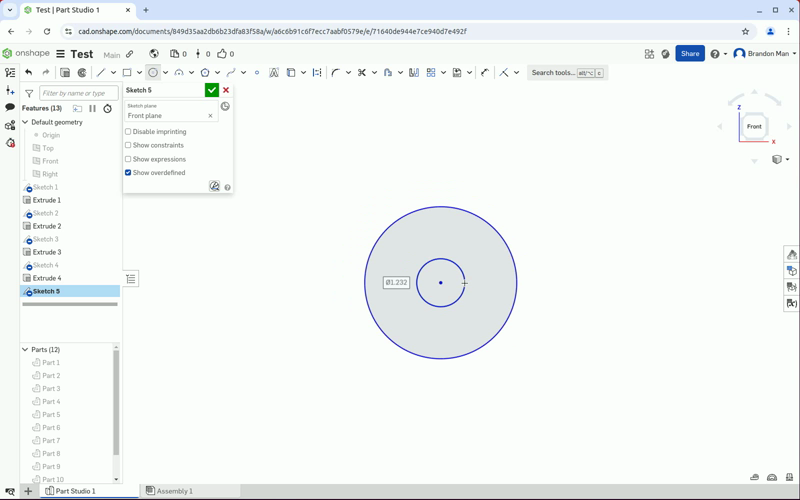
scroll(-6)
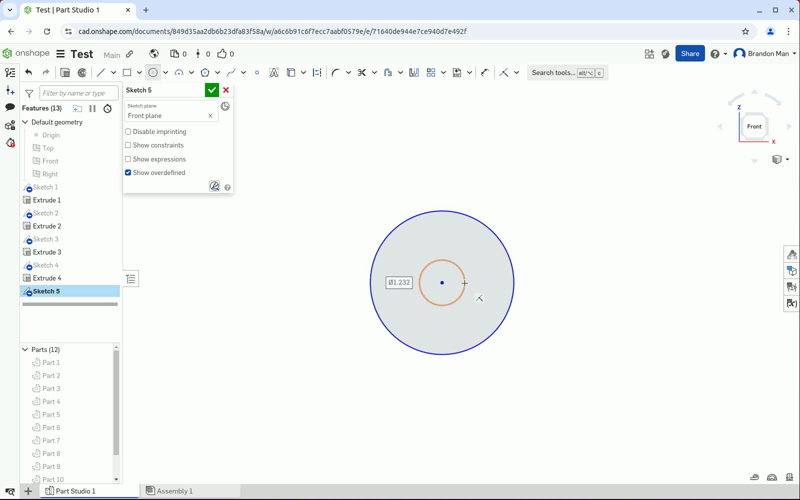
scroll(-6)
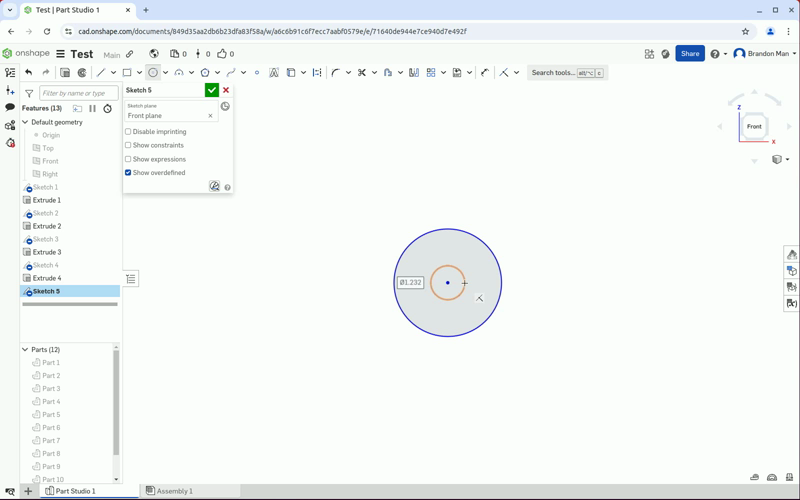
scroll(-6)
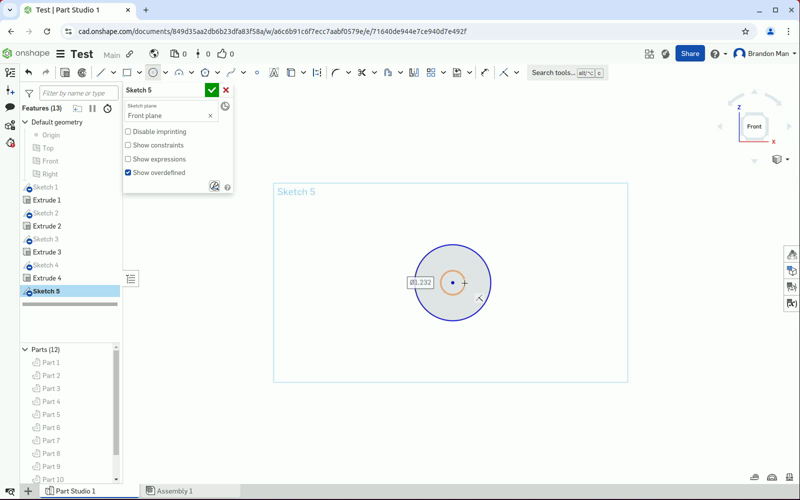
scroll(-6)
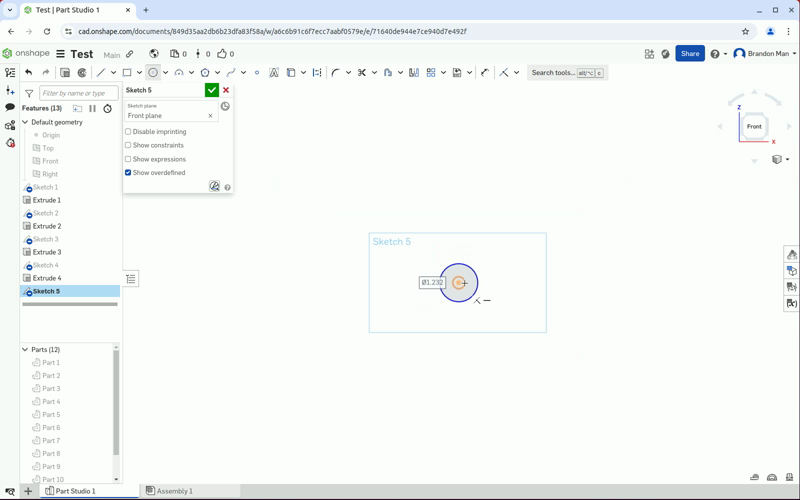
scroll(-6)
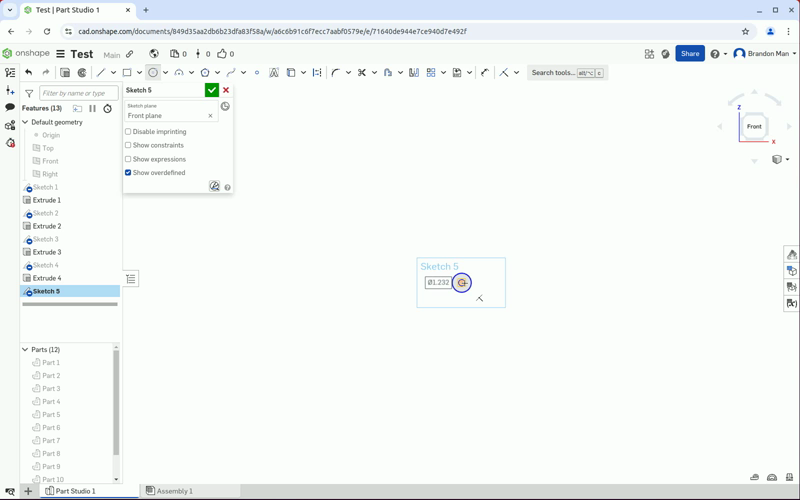
key(esc)
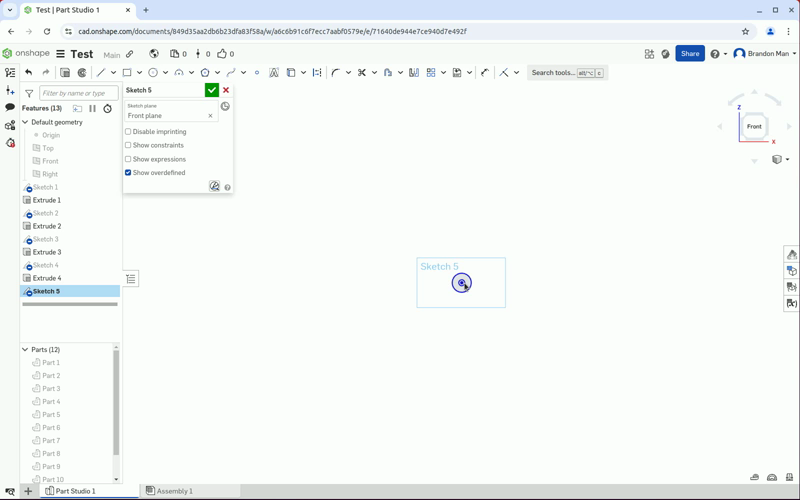
mouse_move(464, 287)
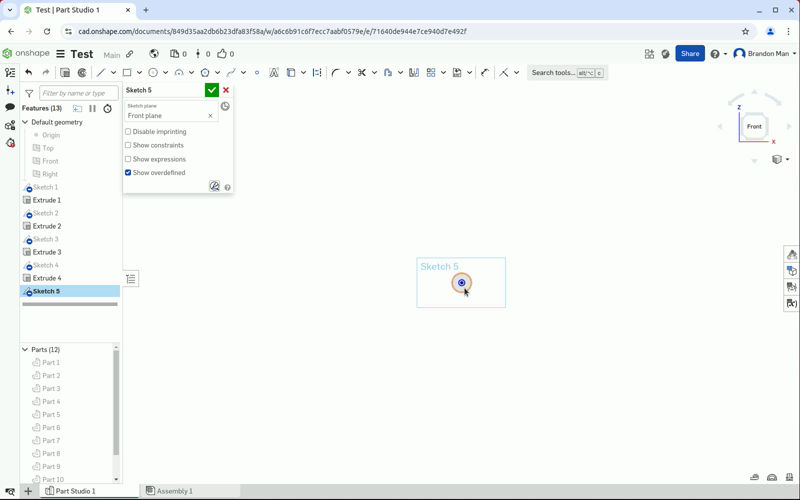
scroll(6)
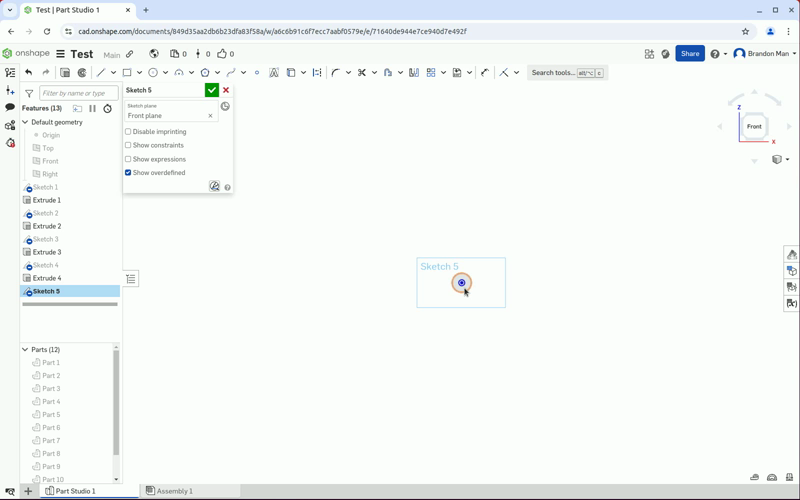
scroll(6)
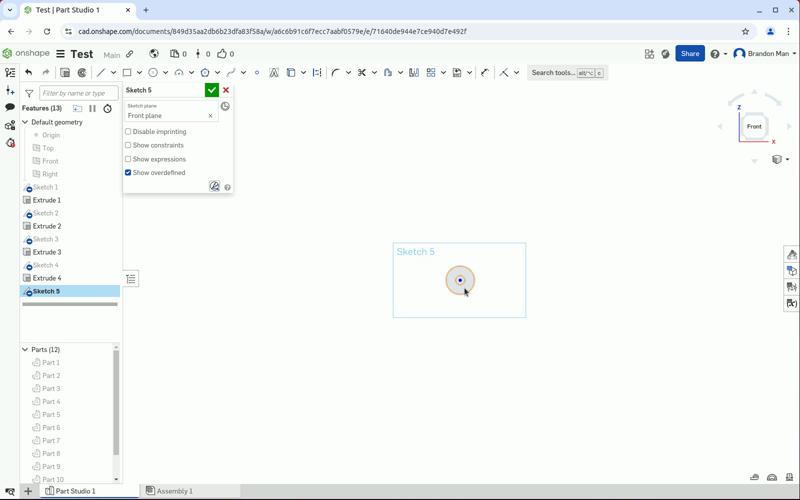
scroll(6)
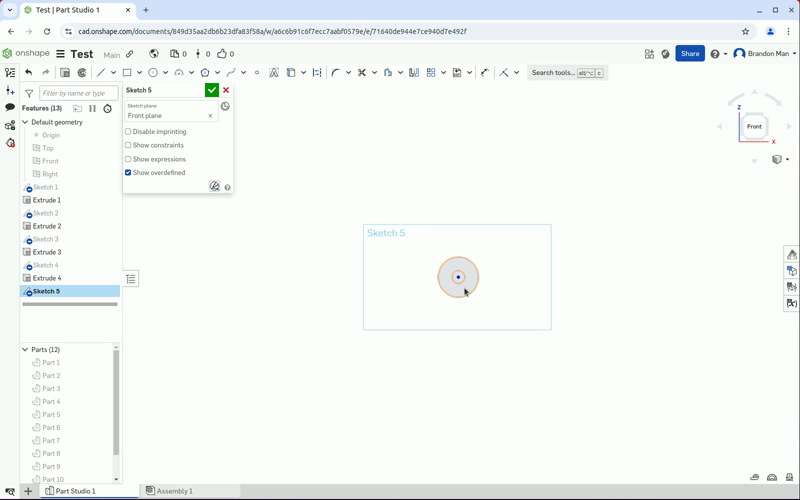
scroll(6)
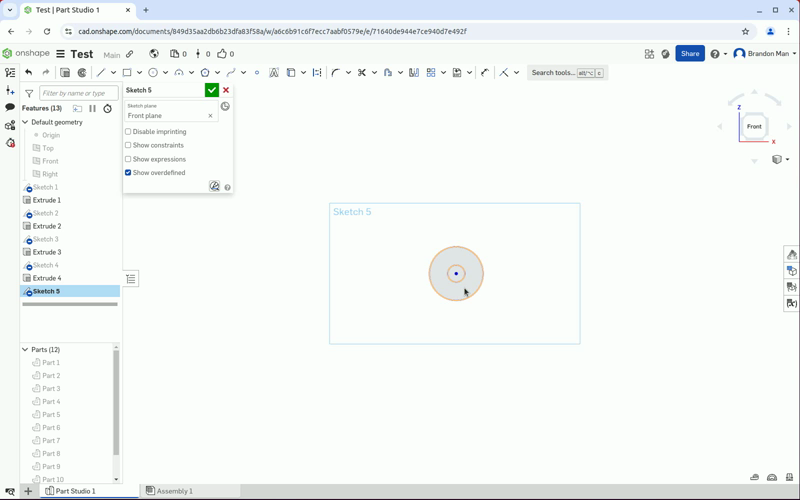
scroll(6)
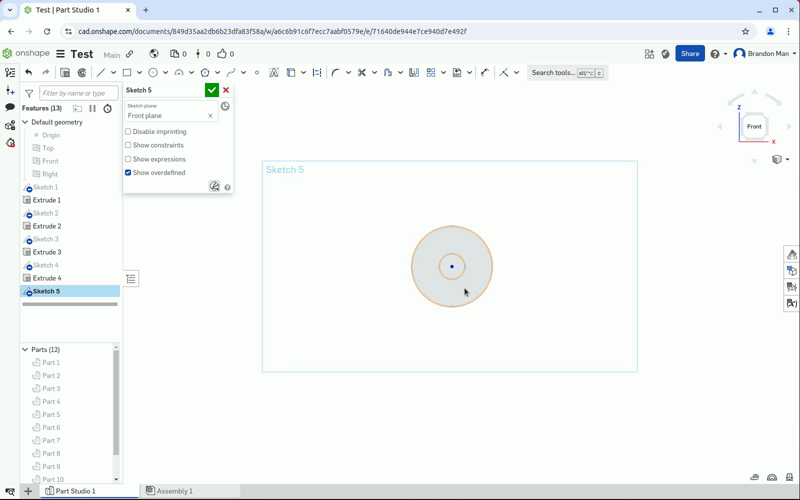
scroll(6)
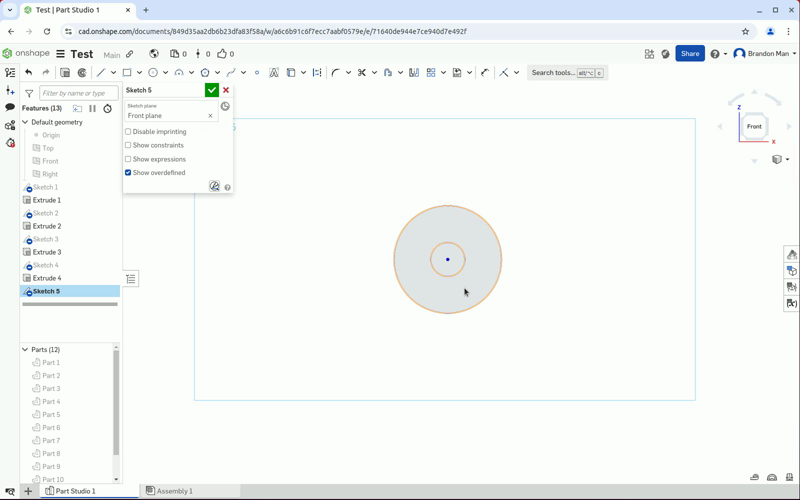
scroll(6)
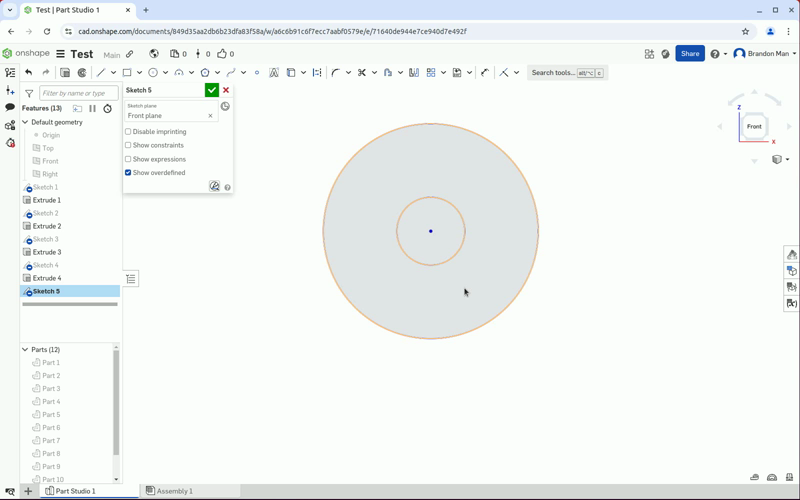
click(464, 287)
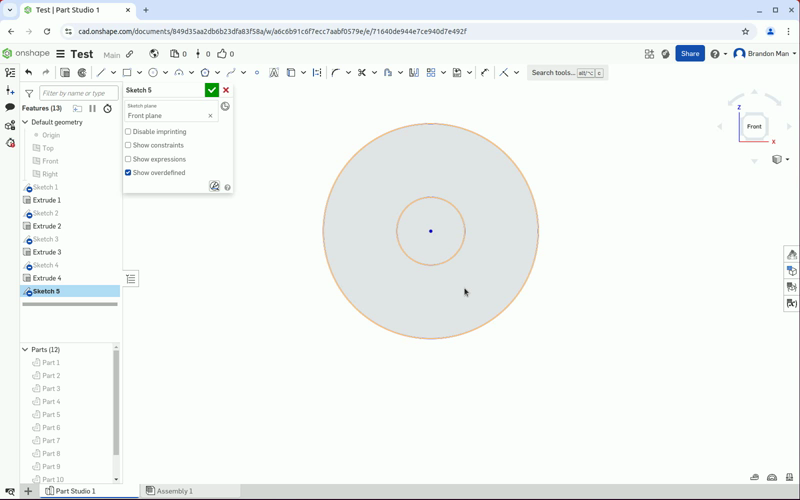
scroll(-6)
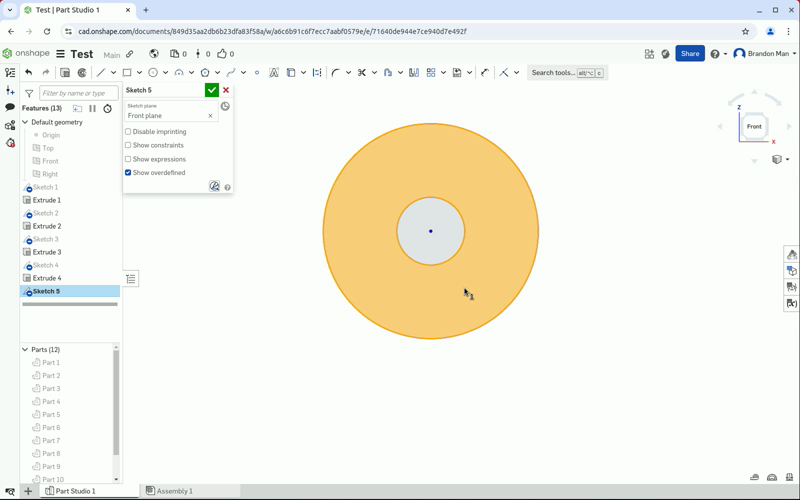
scroll(-6)
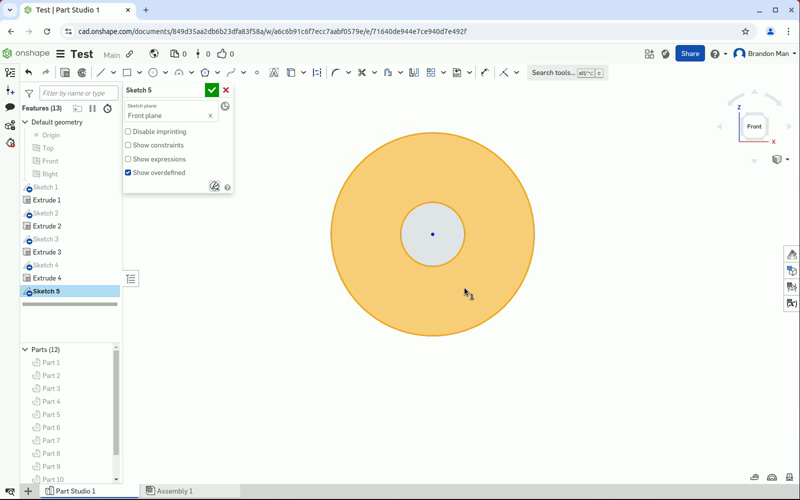
scroll(-6)
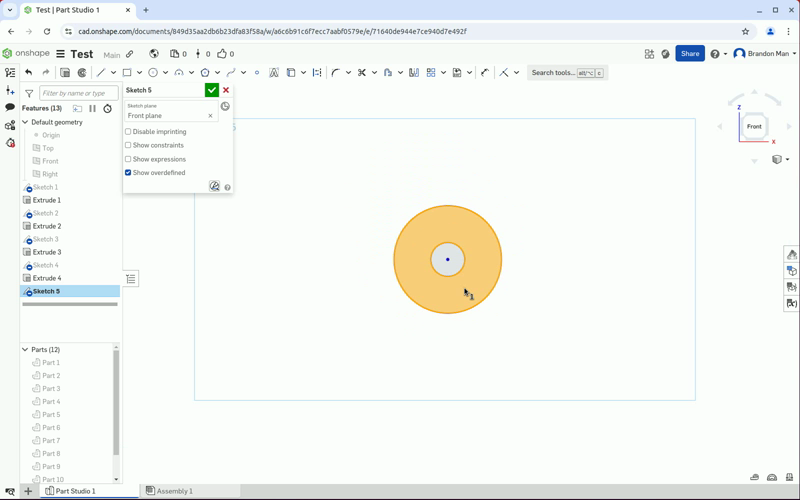
scroll(-6)
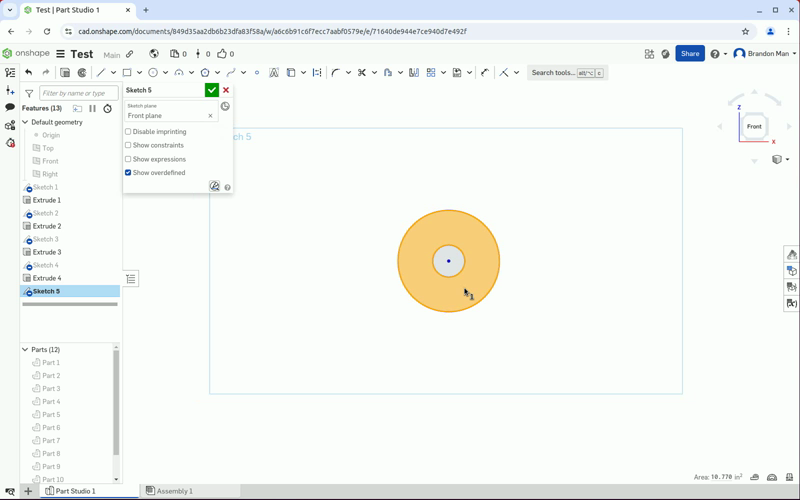
scroll(-6)
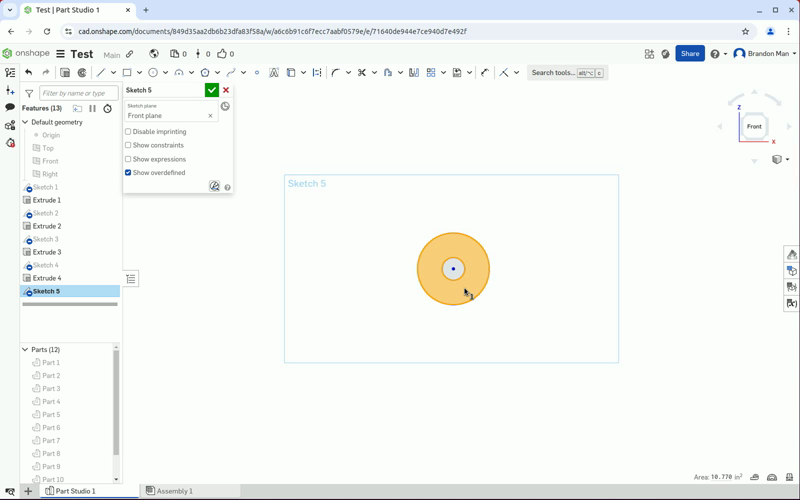
scroll(-6)
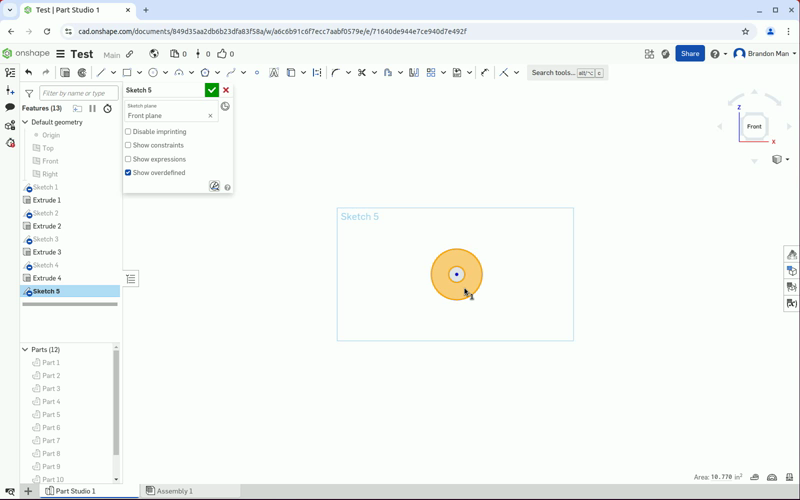
scroll(-6)
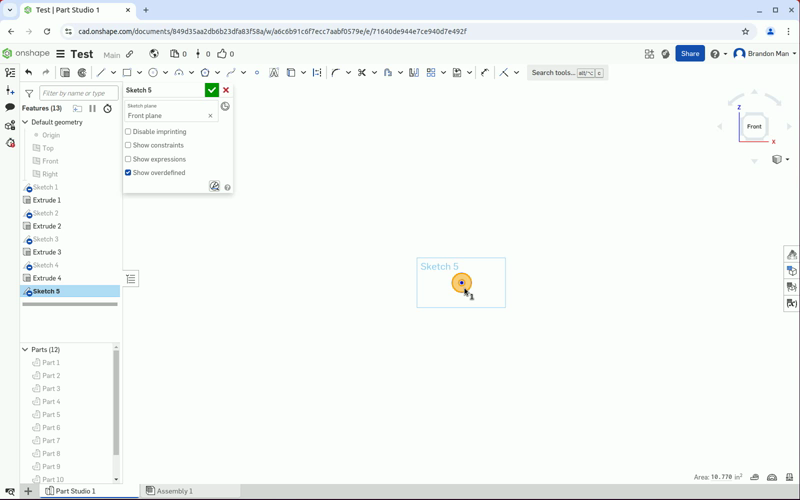
mouse_move(69, 352)
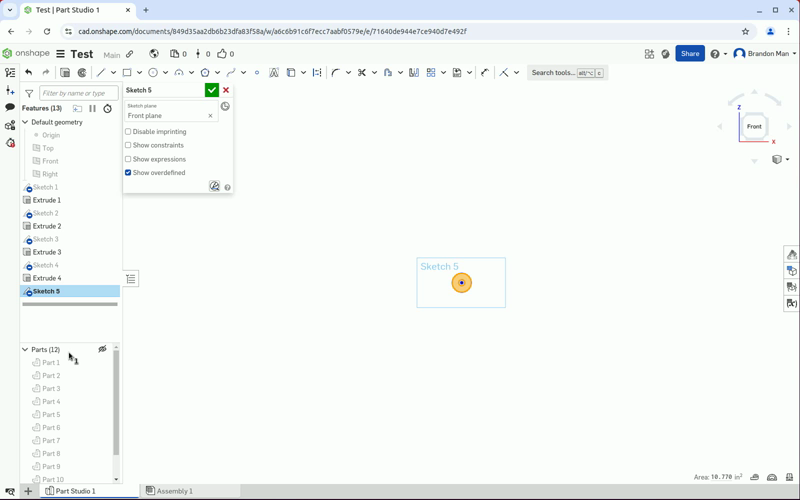
key(shift+y)
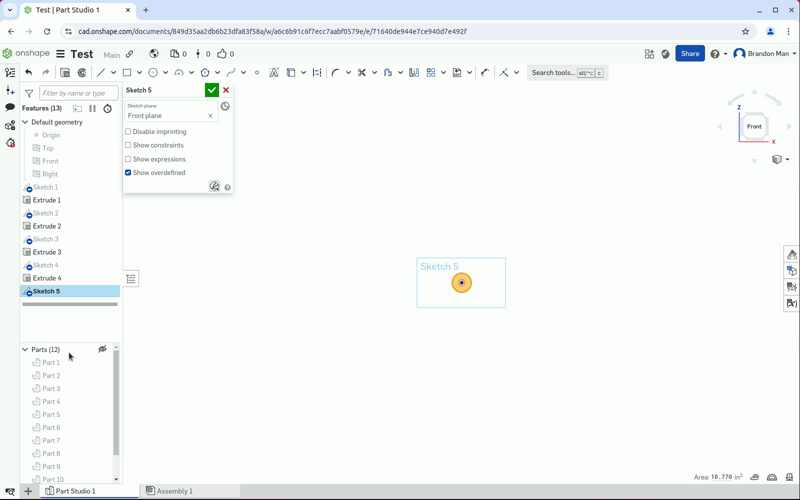
key(shift+e)
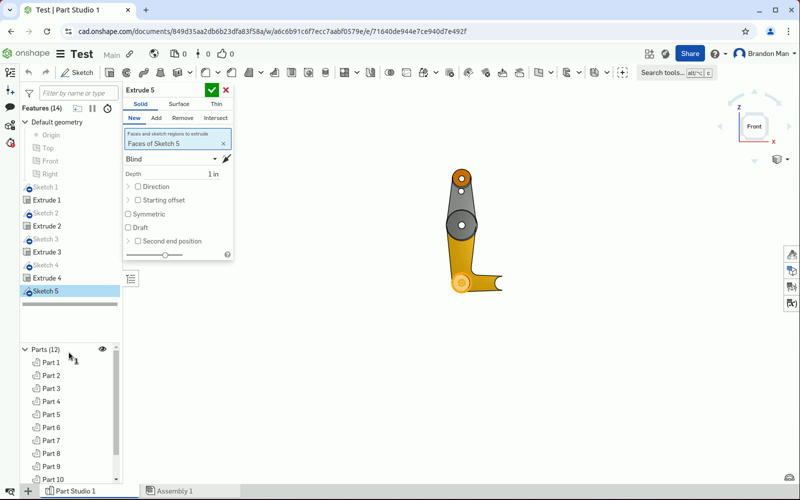
mouse_move(143, 106)
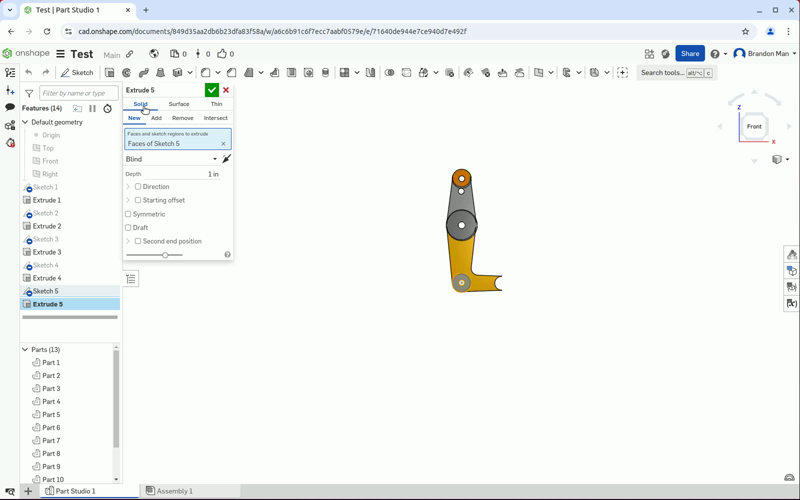
click(143, 106)
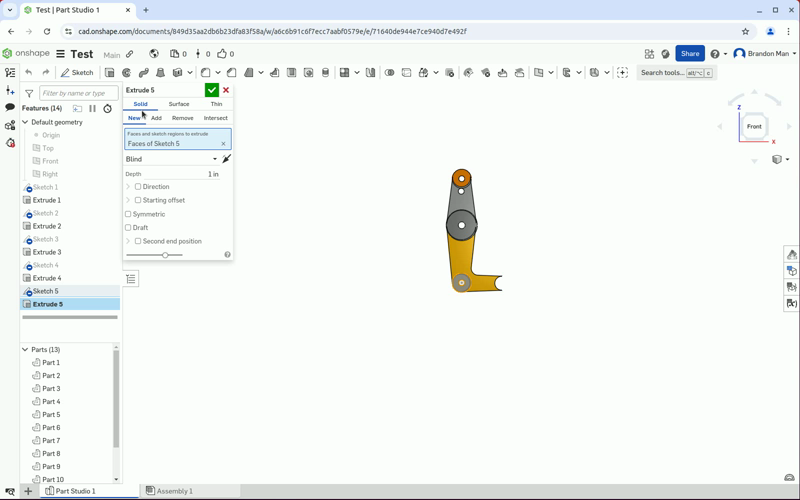
mouse_move(137, 120)
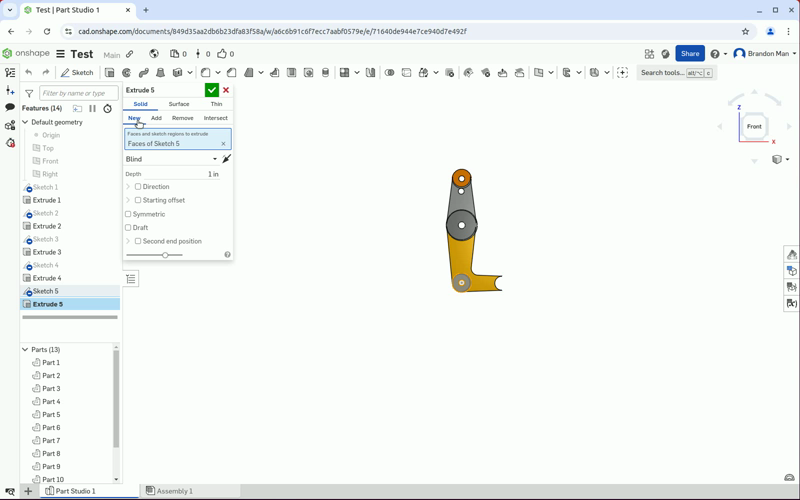
click(137, 120)
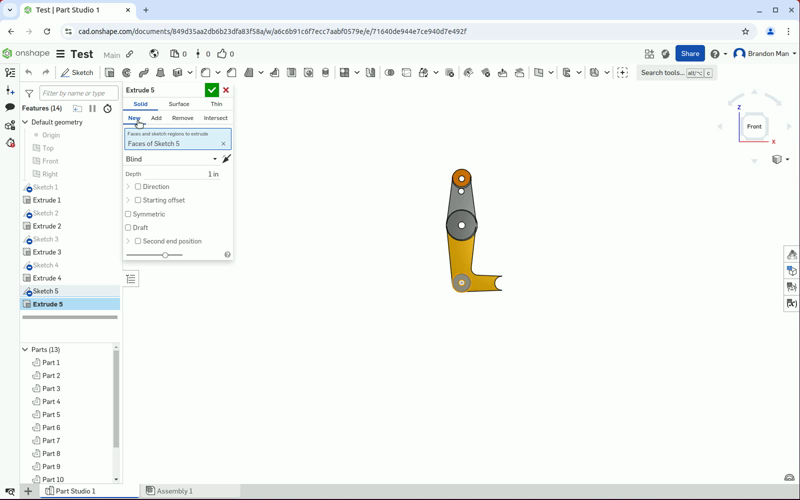
key(tab, 4)
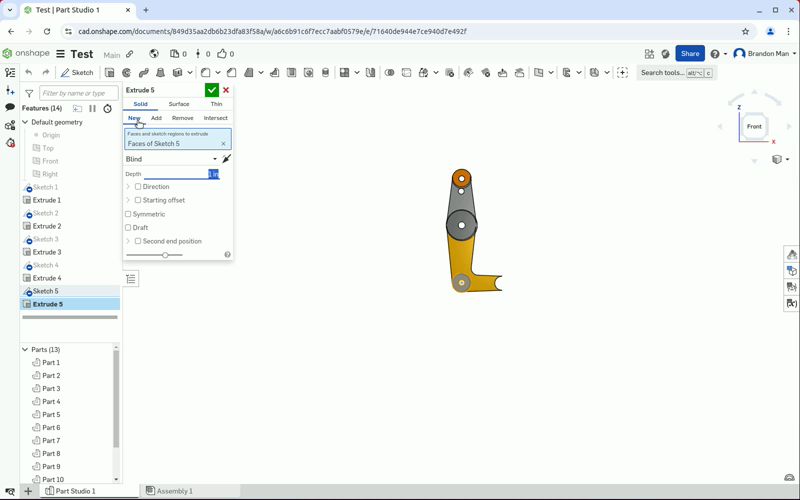
text(0.481)
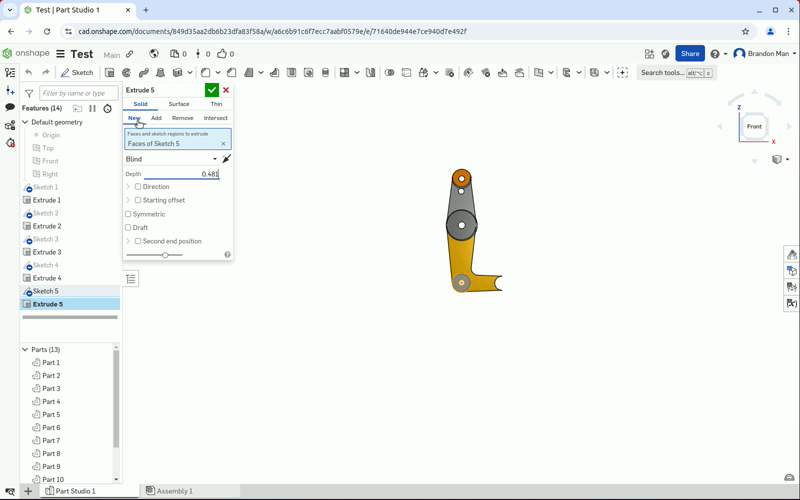
key(enter)
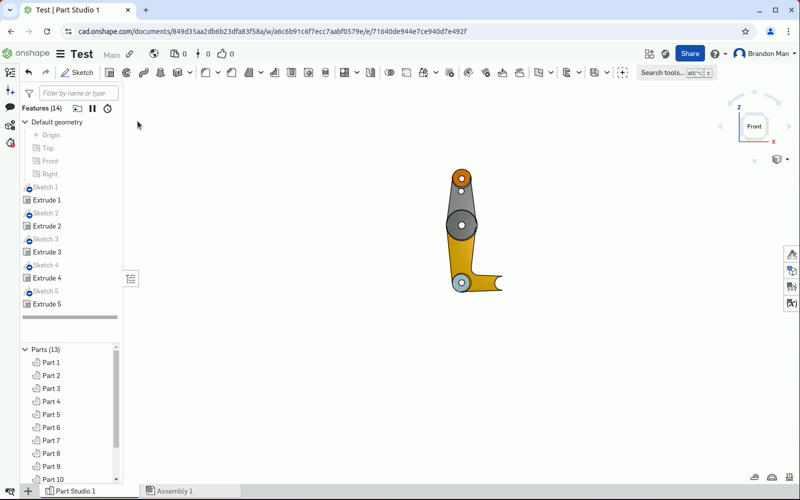
key(shift+h)
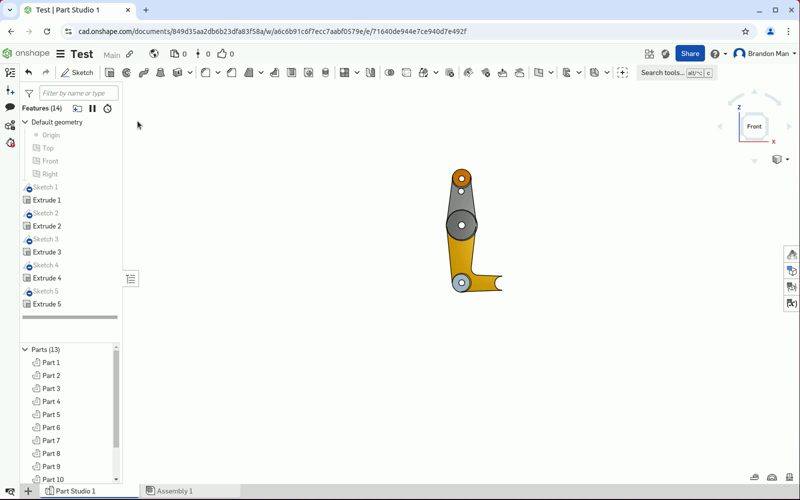
key(shift+h)
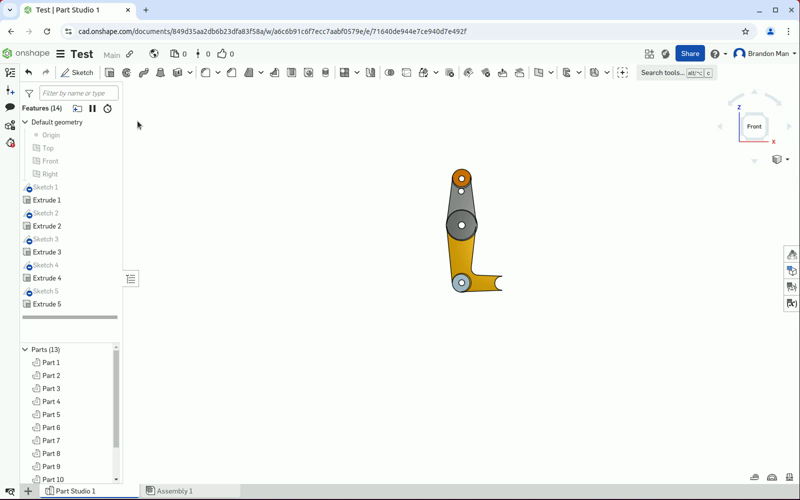
mouse_move(73, 189)
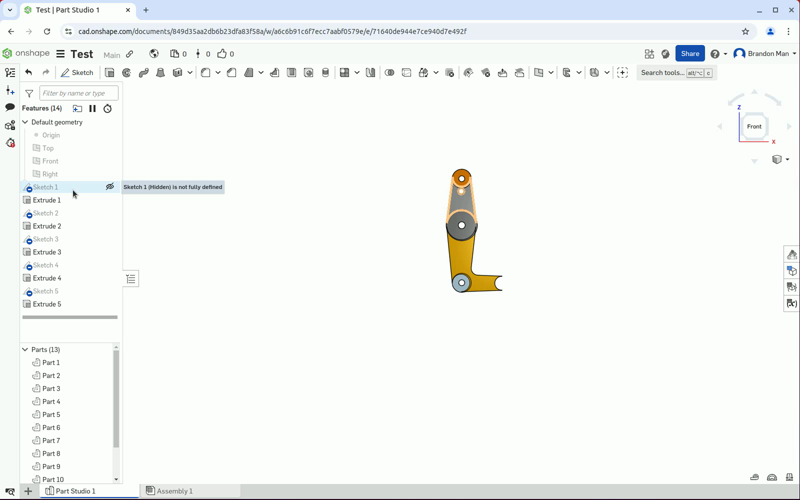
click(73, 189)
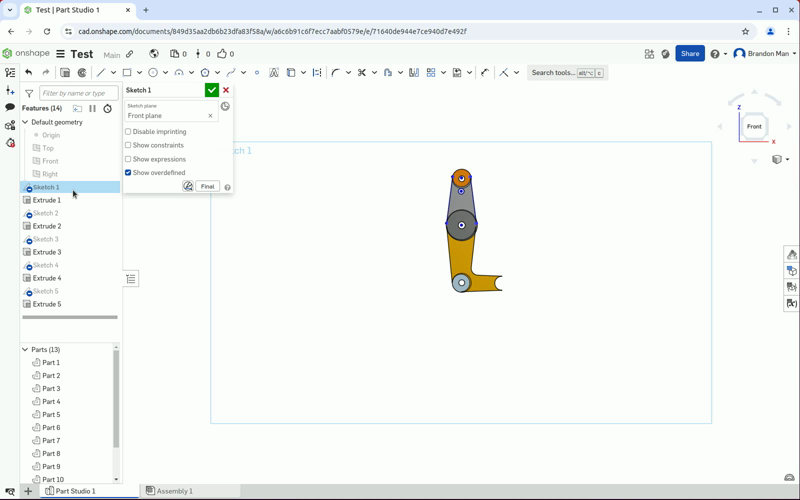
mouse_move(229, 92)
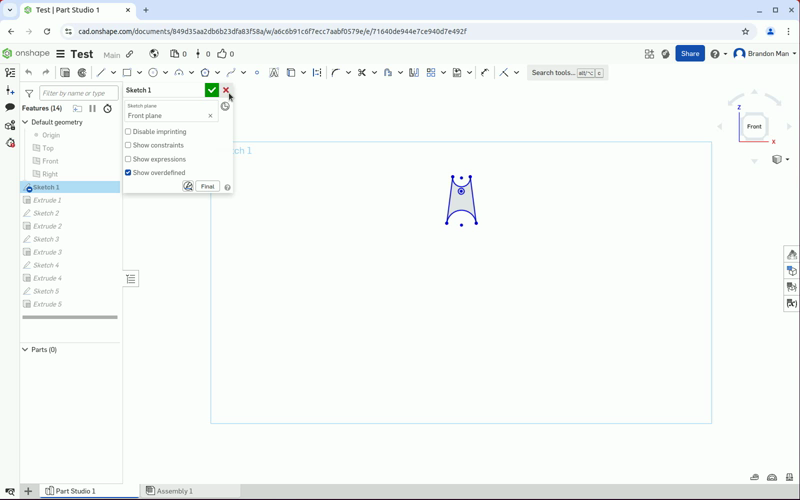
click(229, 92)
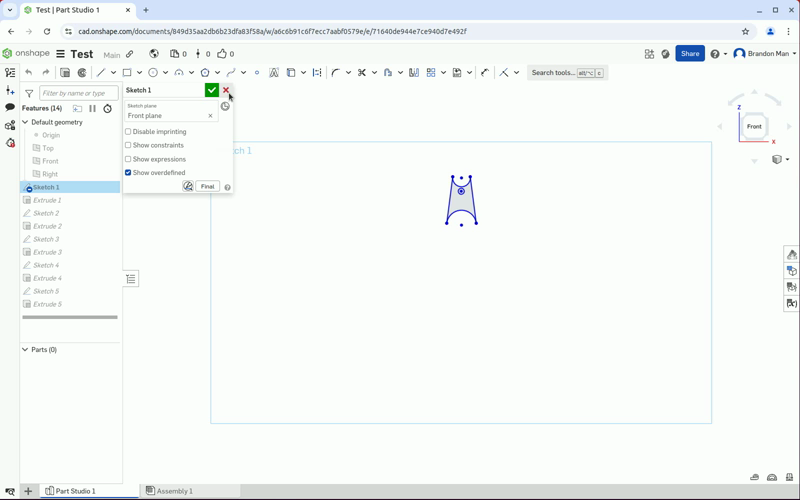
key(shift+s)
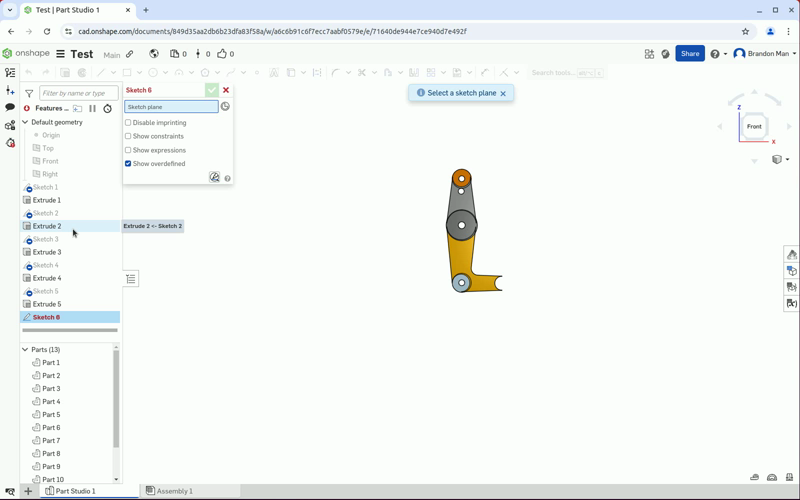
scroll(3)
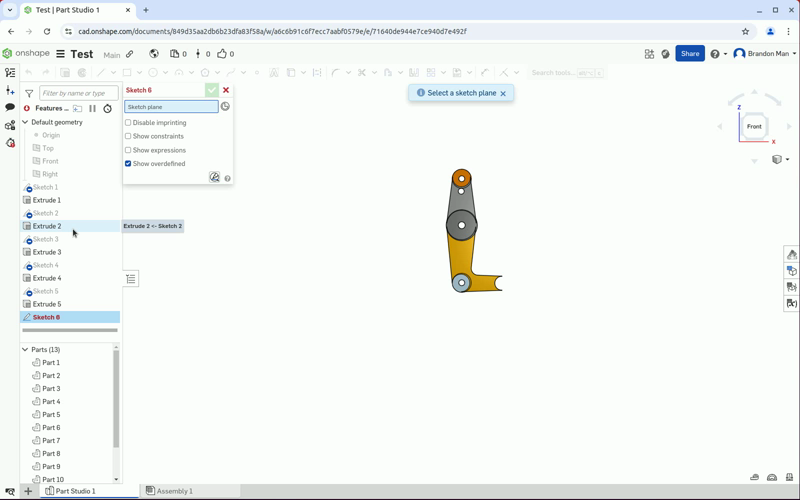
mouse_move(73, 163)
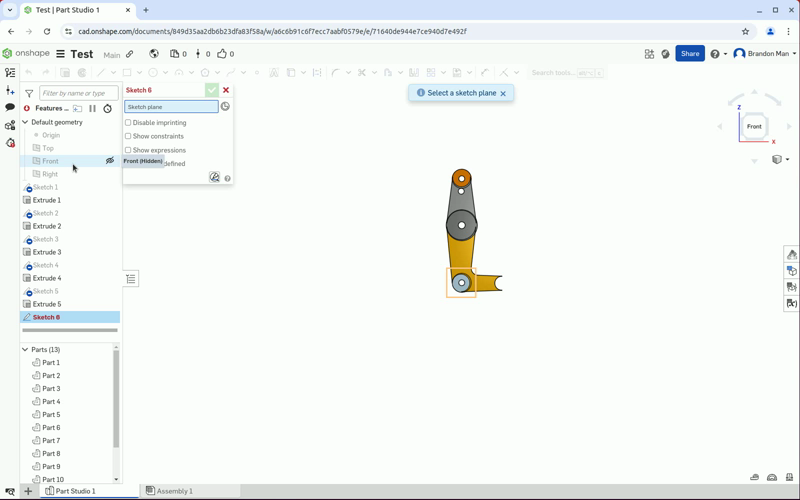
click(73, 163)
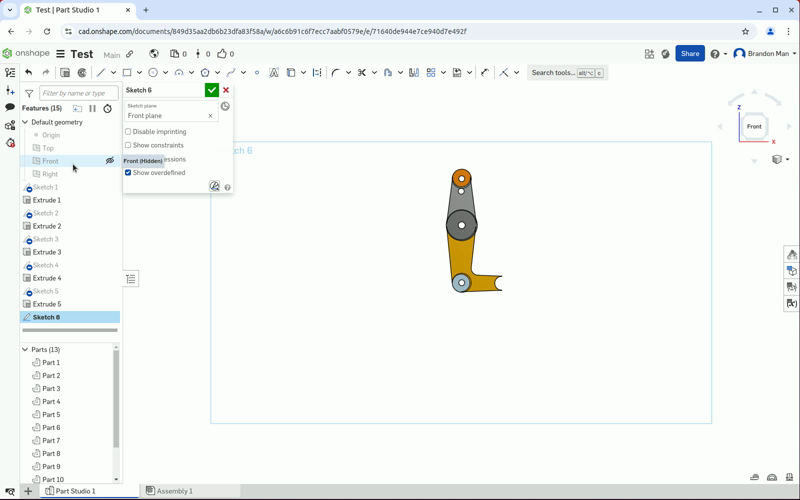
mouse_move(69, 352)
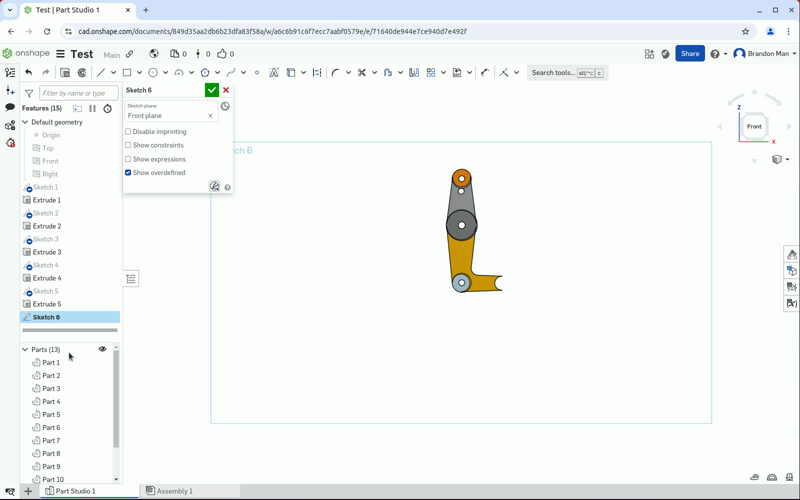
key(y)
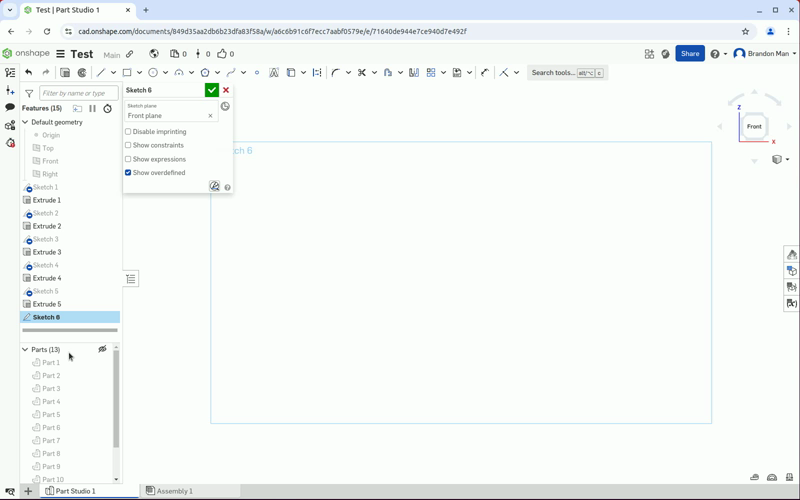
key(c)
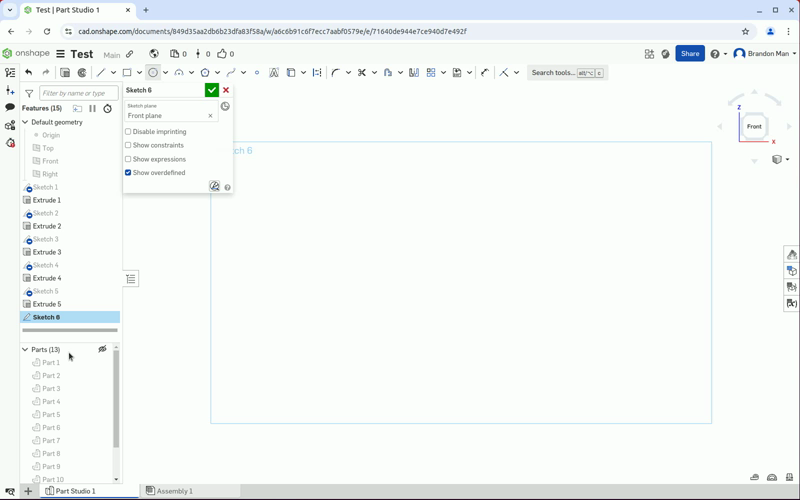
key_down(shift)
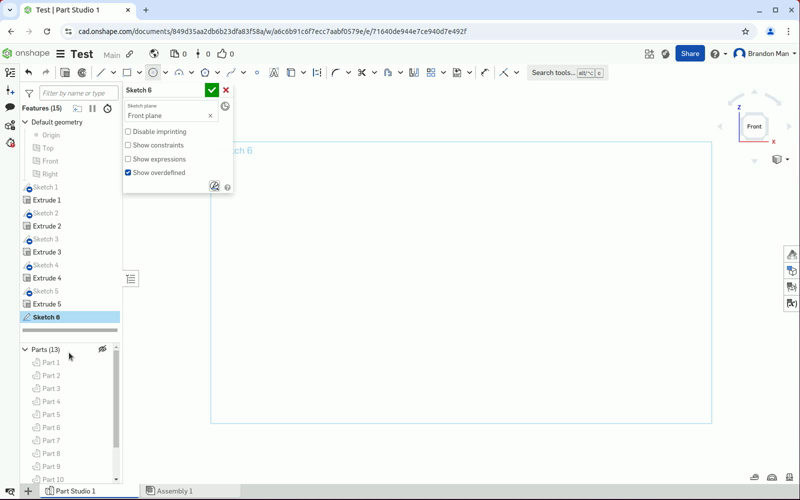
mouse_move(501, 282)
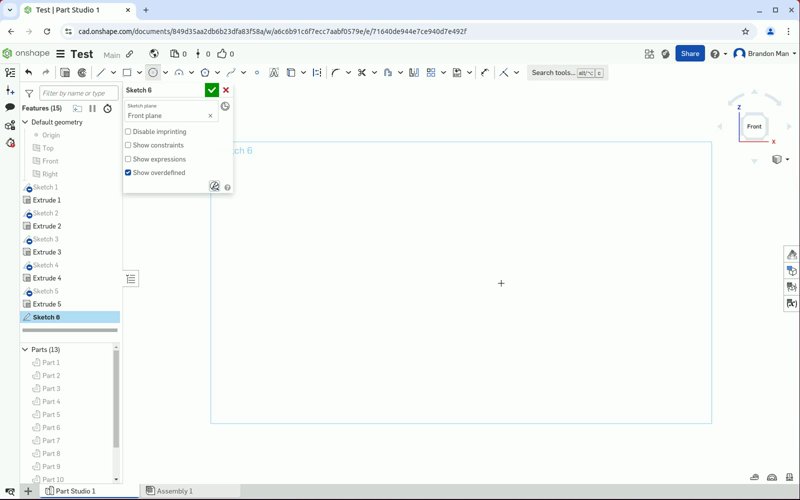
click(501, 282)
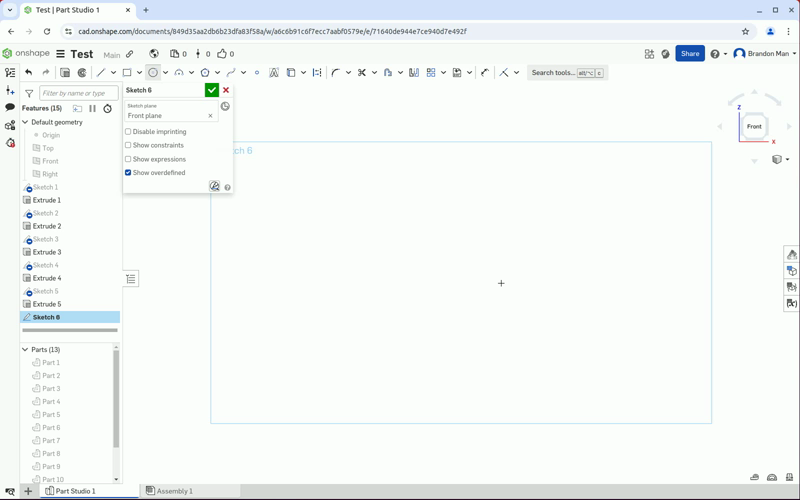
key_up(shift)
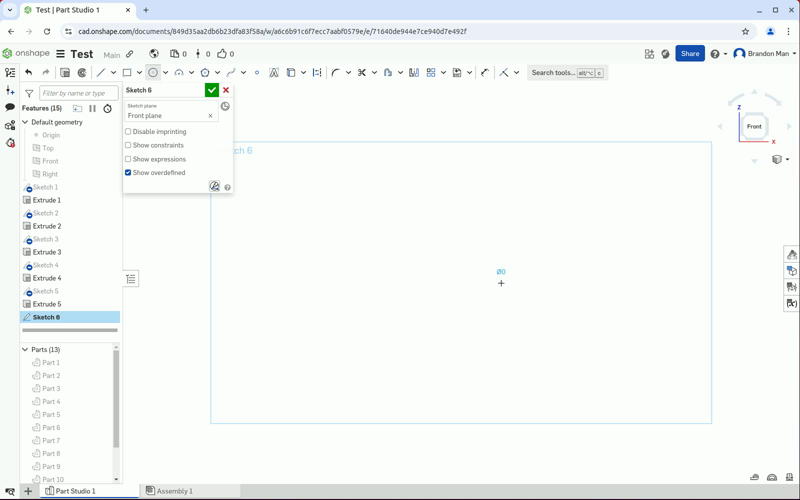
mouse_move(508, 282)
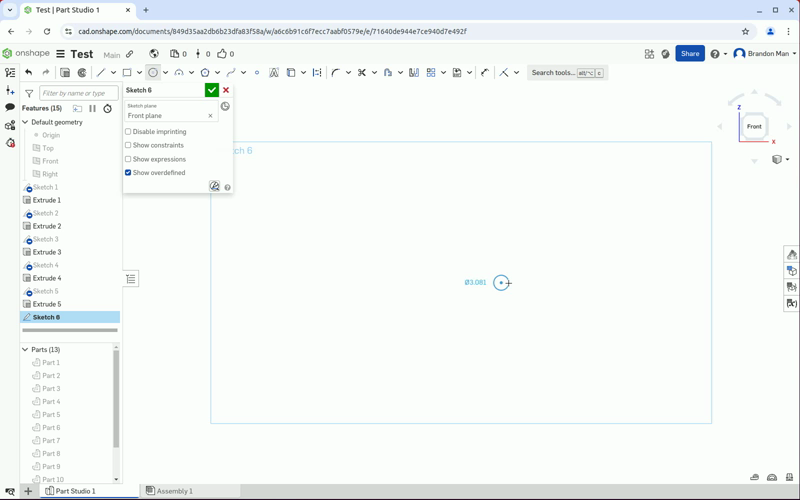
click(508, 282)
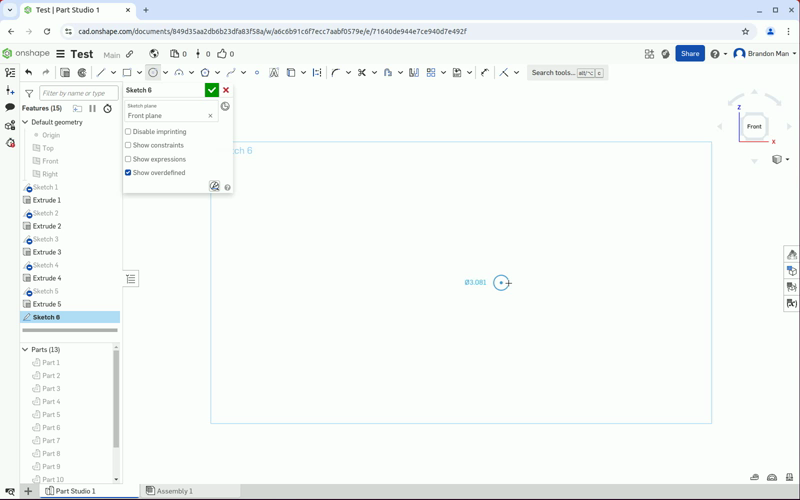
key(esc)
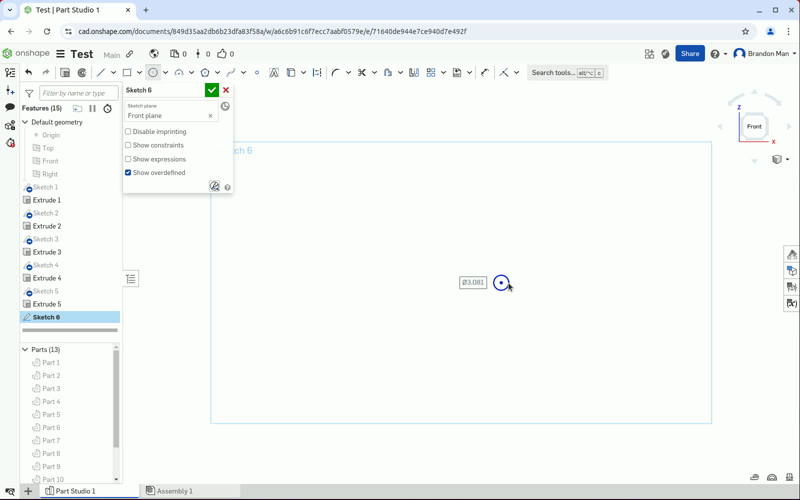
key(c)
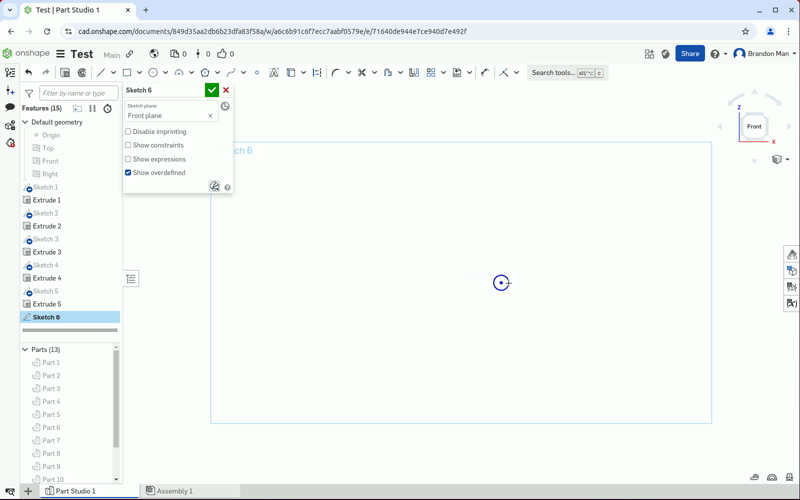
key_down(shift)
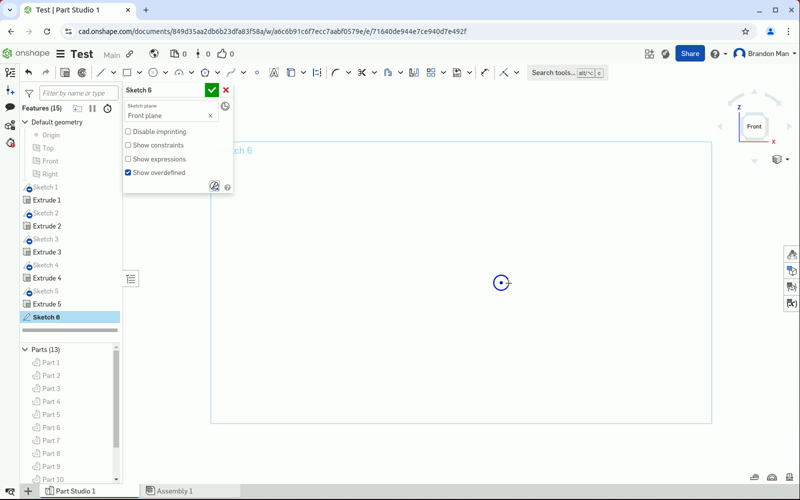
mouse_move(501, 282)
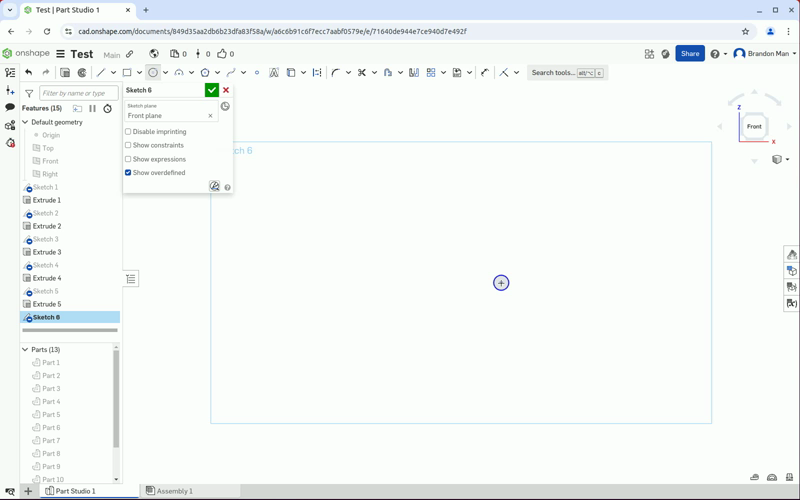
click(501, 282)
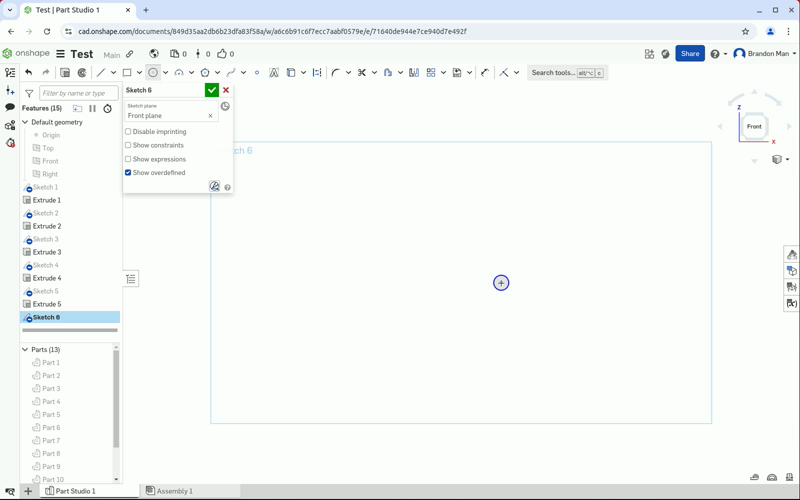
key_up(shift)
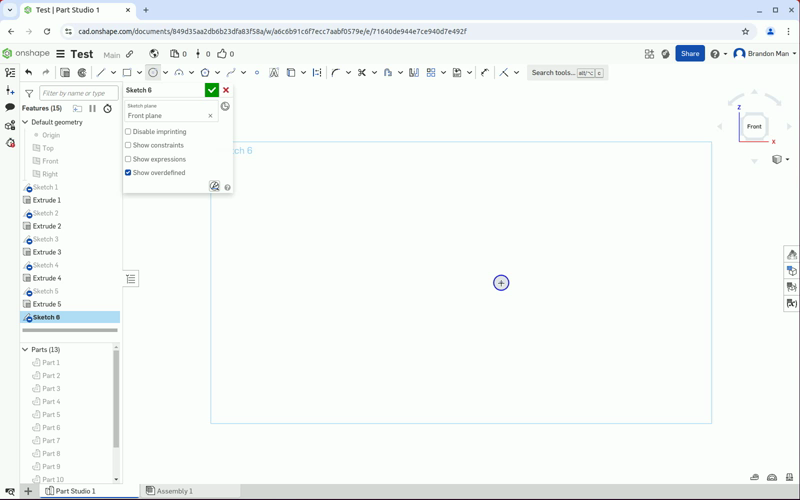
mouse_move(504, 282)
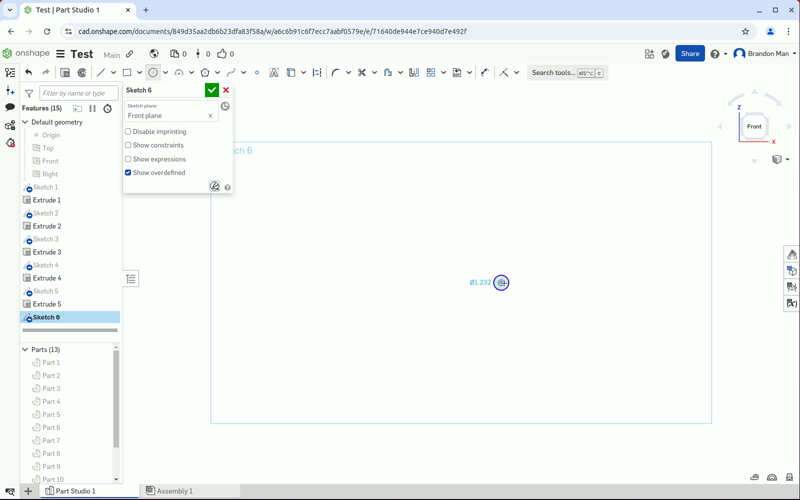
scroll(6)
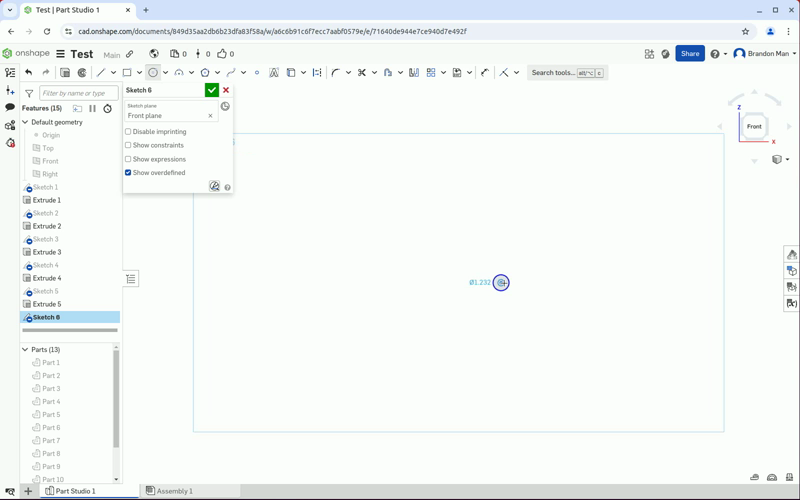
scroll(6)
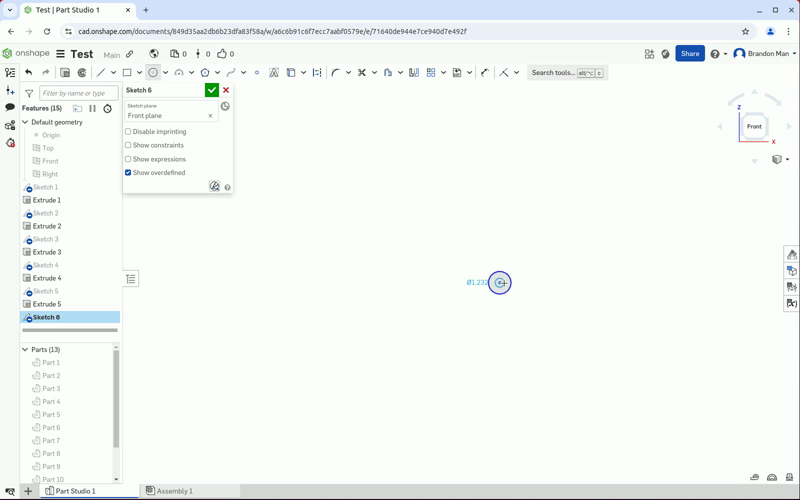
scroll(6)
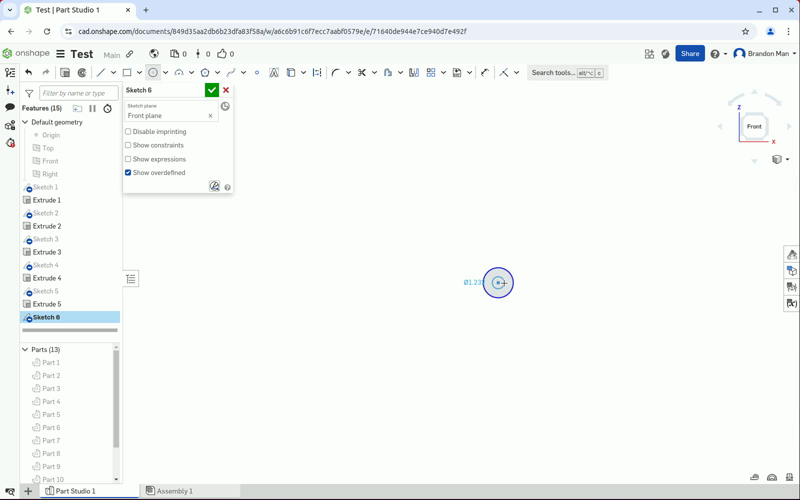
scroll(6)
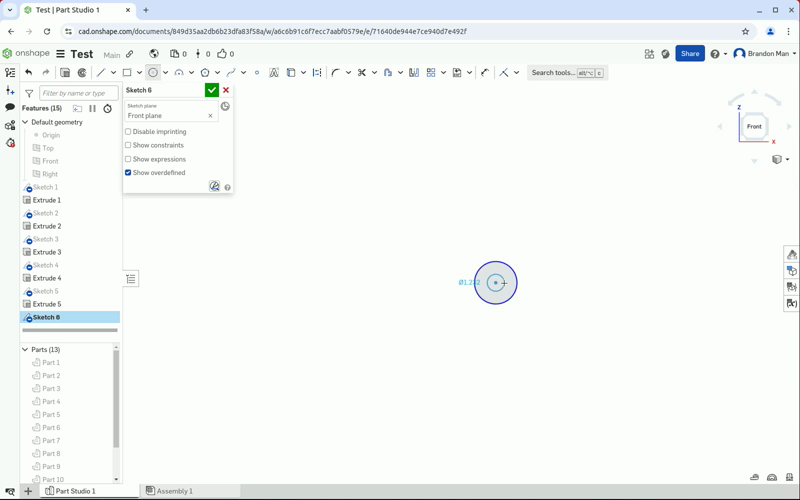
scroll(6)
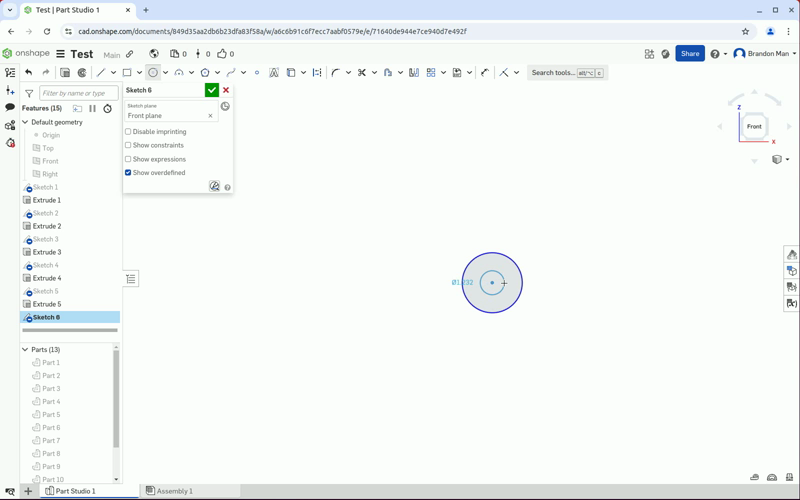
scroll(6)
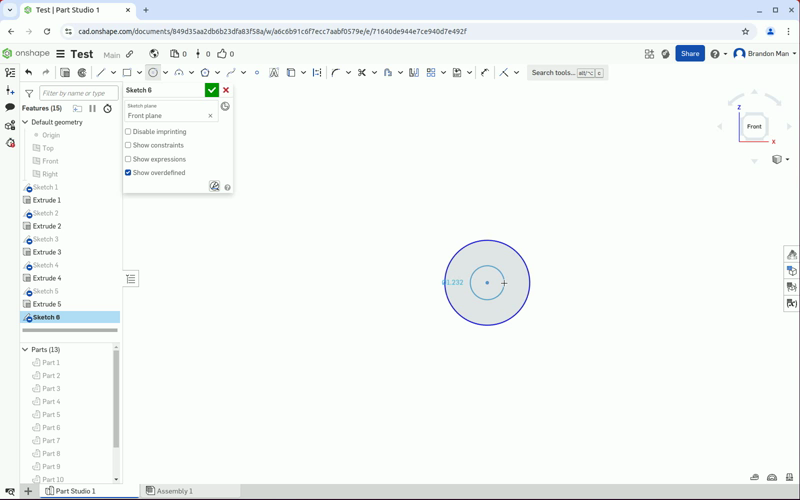
scroll(6)
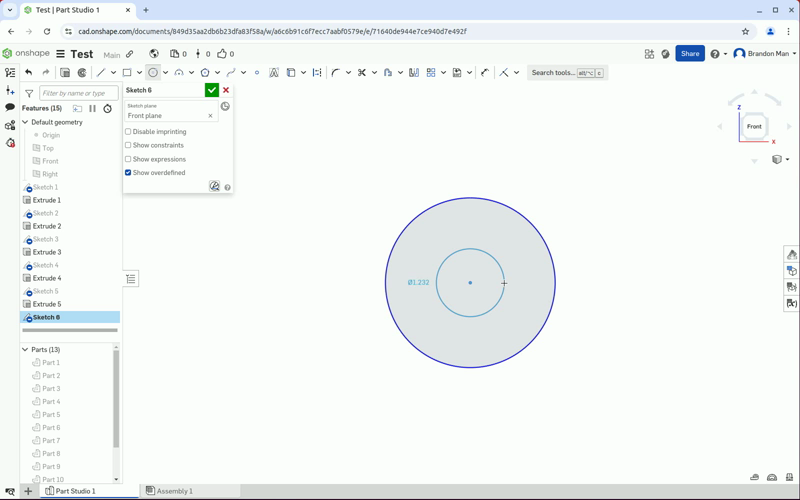
click(504, 282)
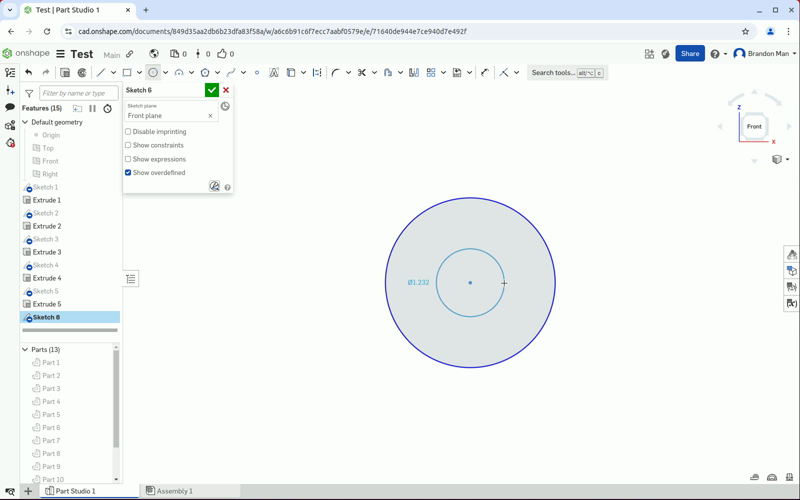
scroll(-6)
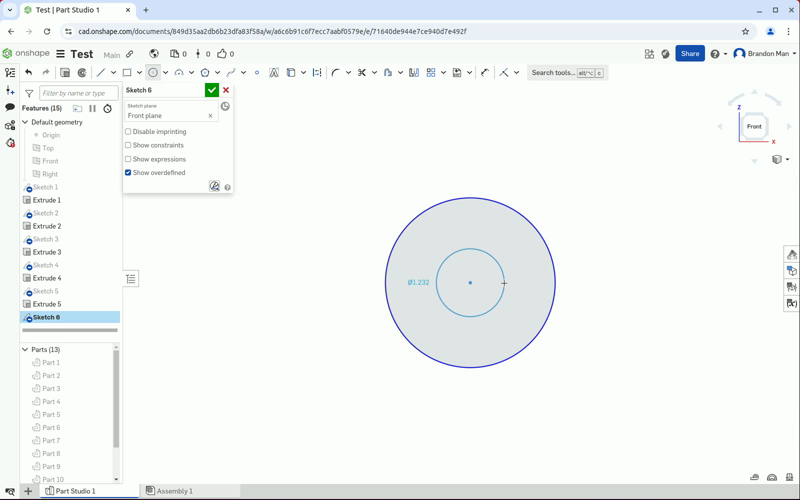
scroll(-6)
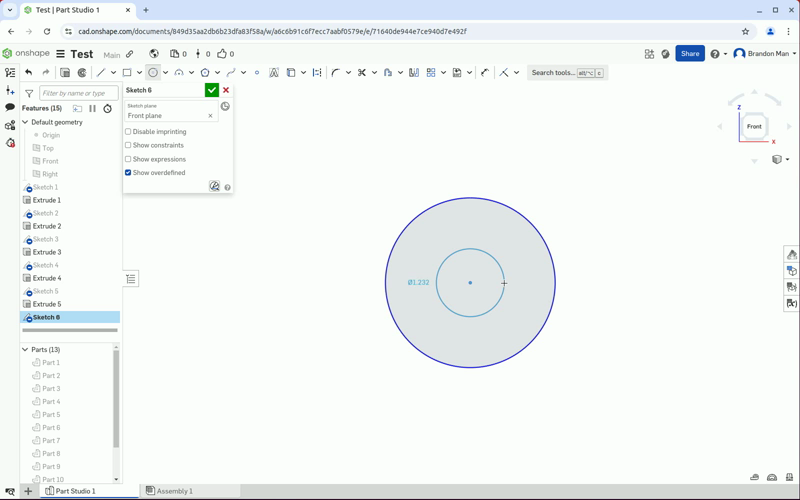
scroll(-6)
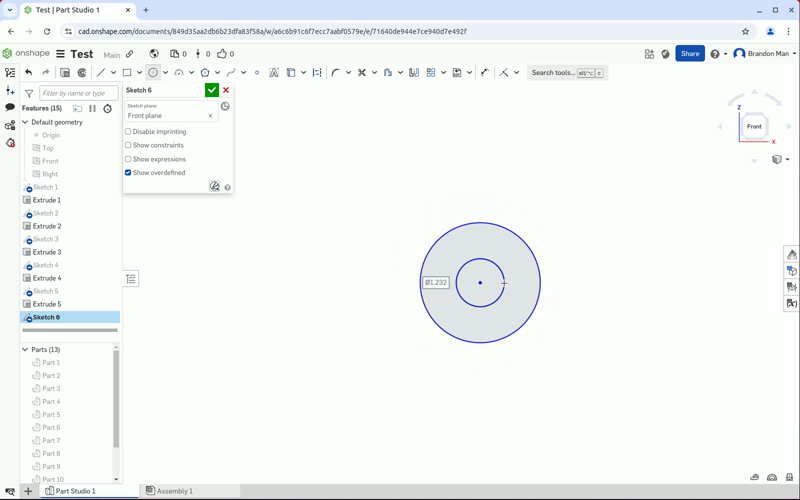
scroll(-6)
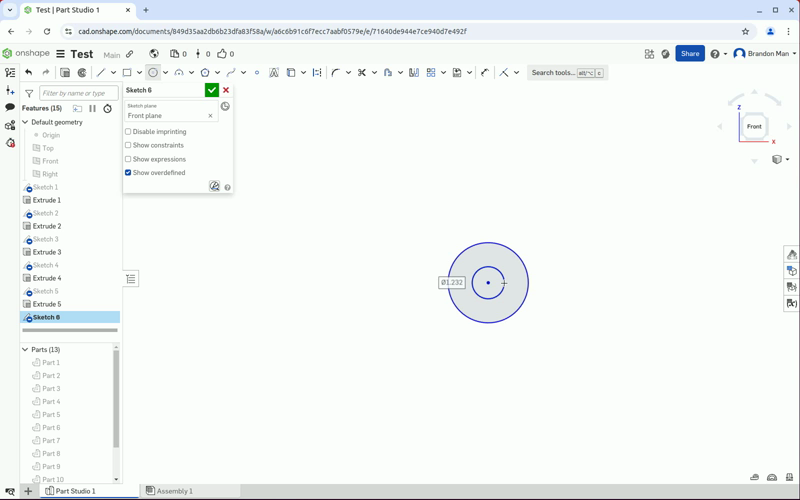
scroll(-6)
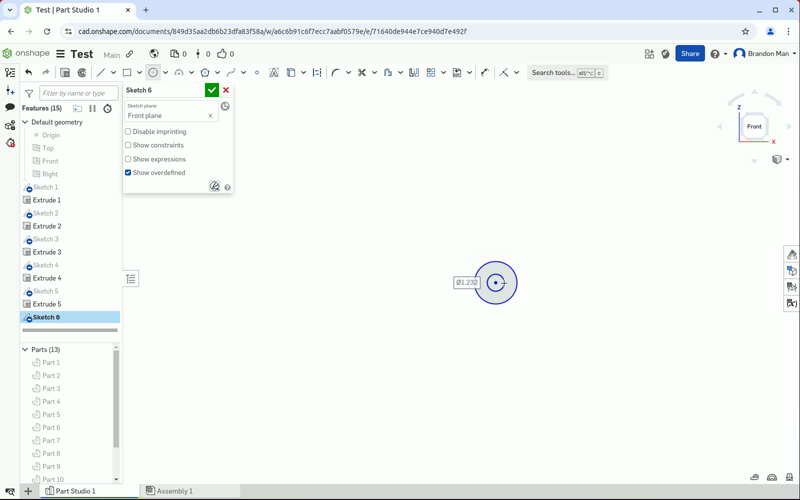
scroll(-6)
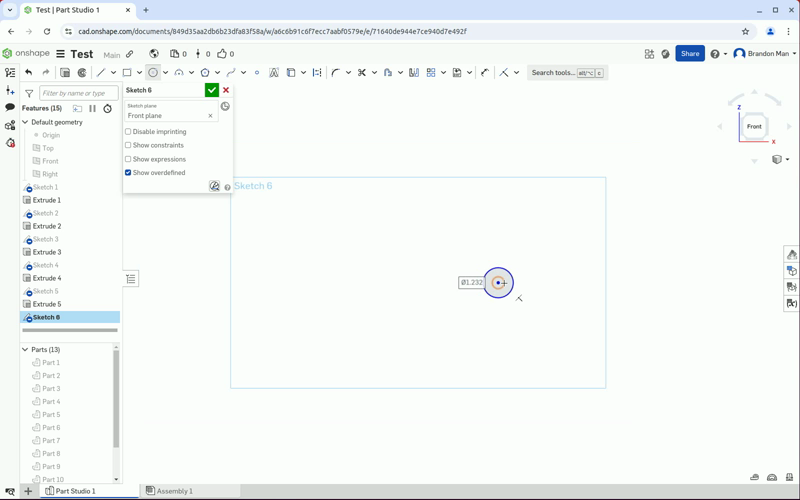
scroll(-6)
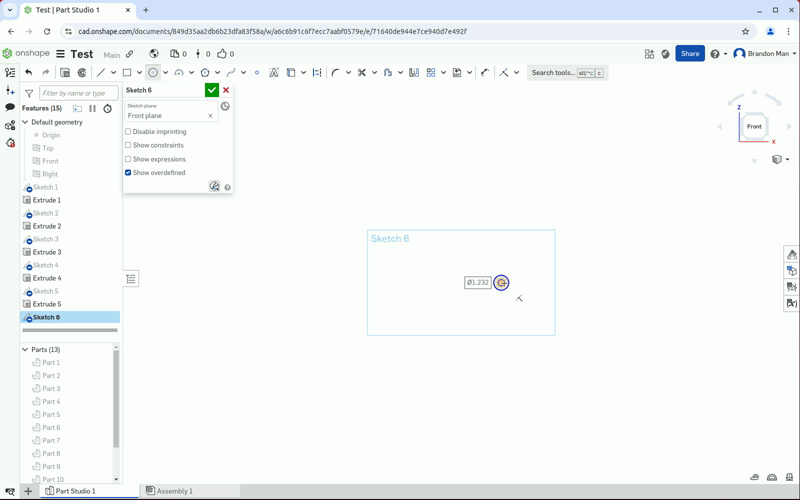
key(esc)
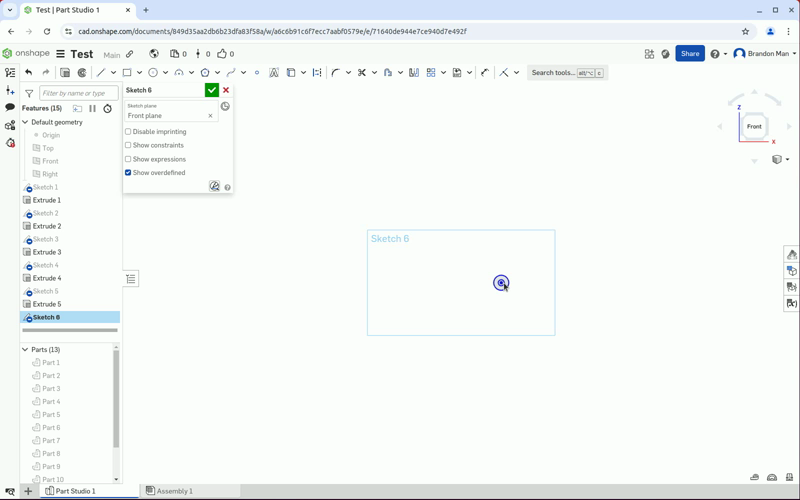
mouse_move(505, 285)
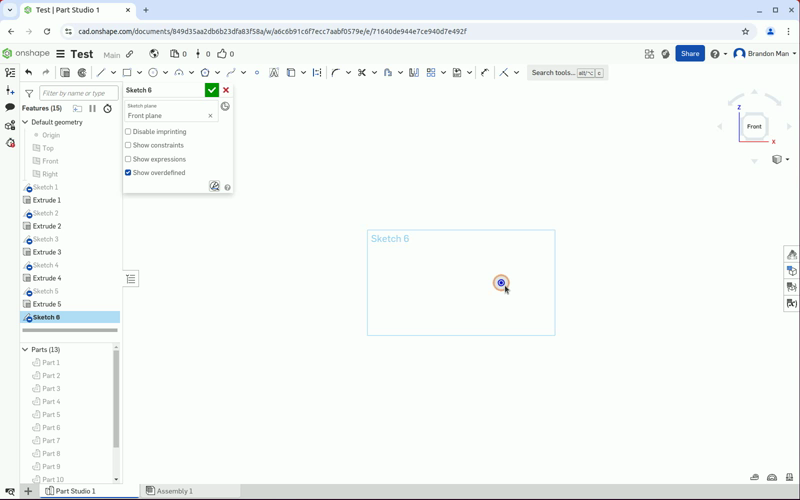
scroll(6)
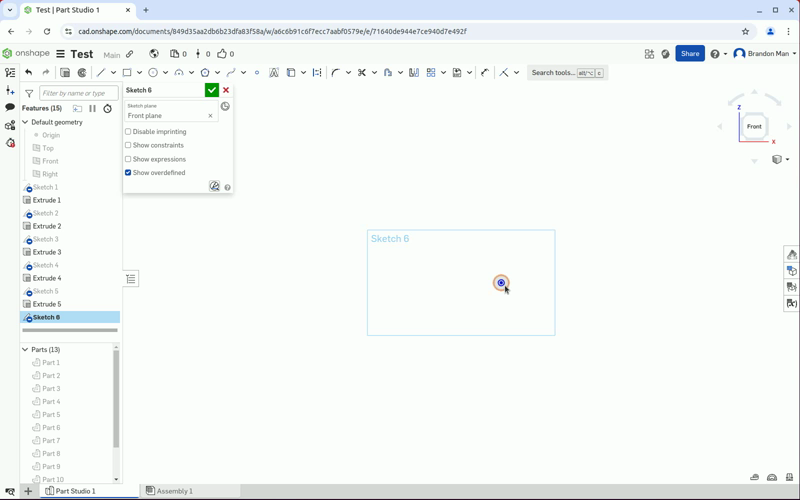
scroll(6)
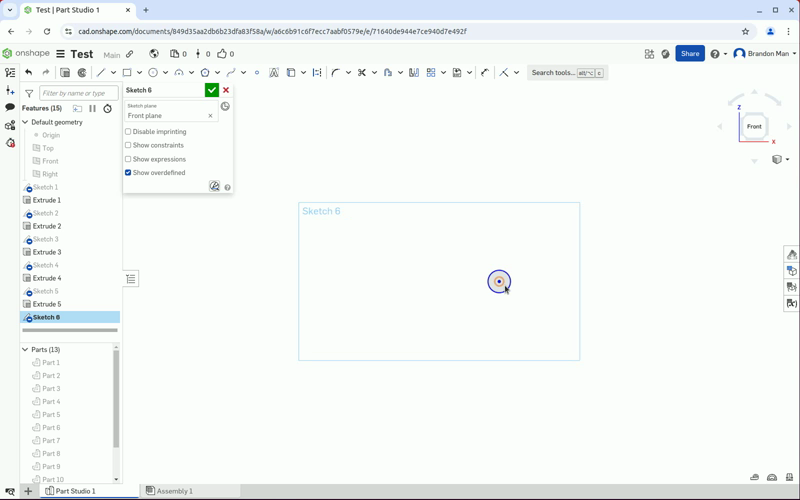
scroll(6)
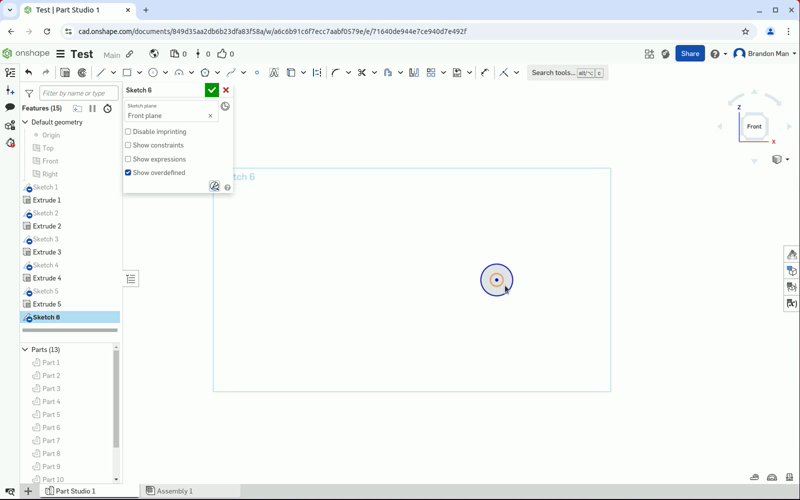
scroll(6)
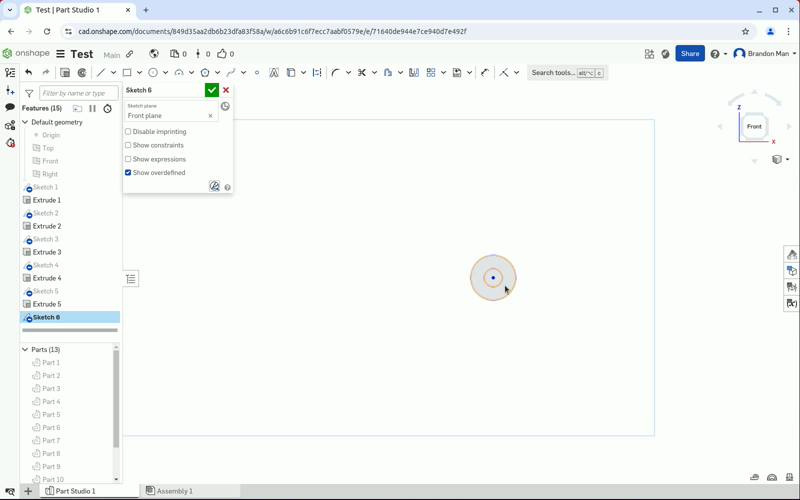
scroll(6)
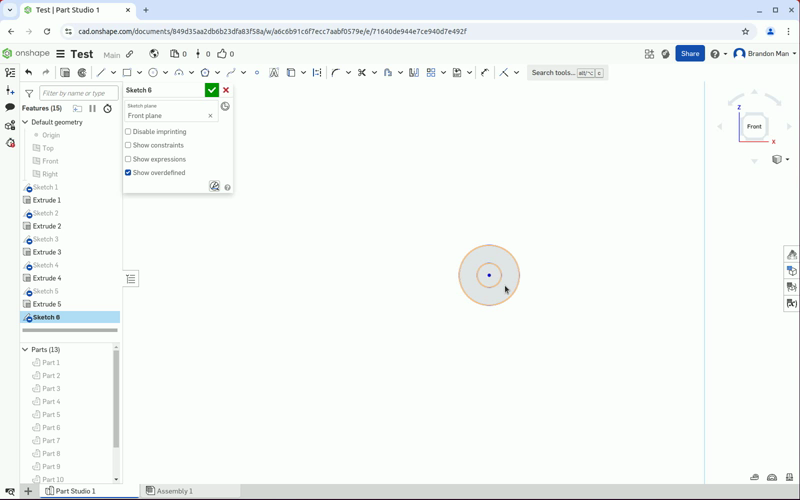
scroll(6)
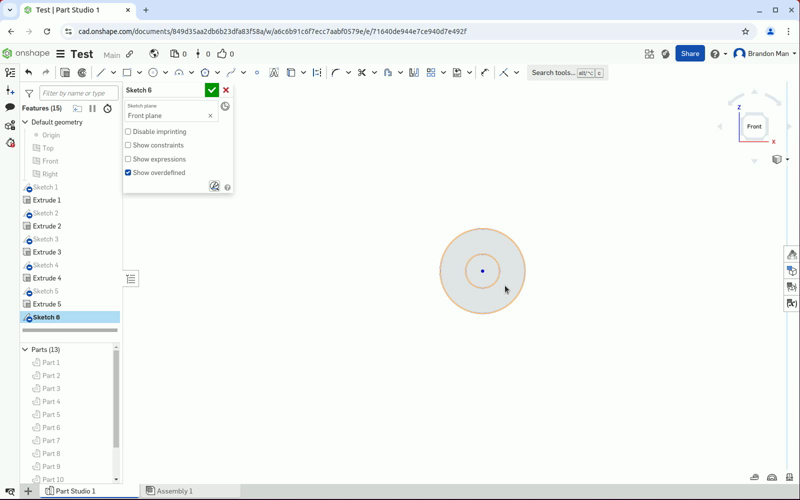
scroll(6)
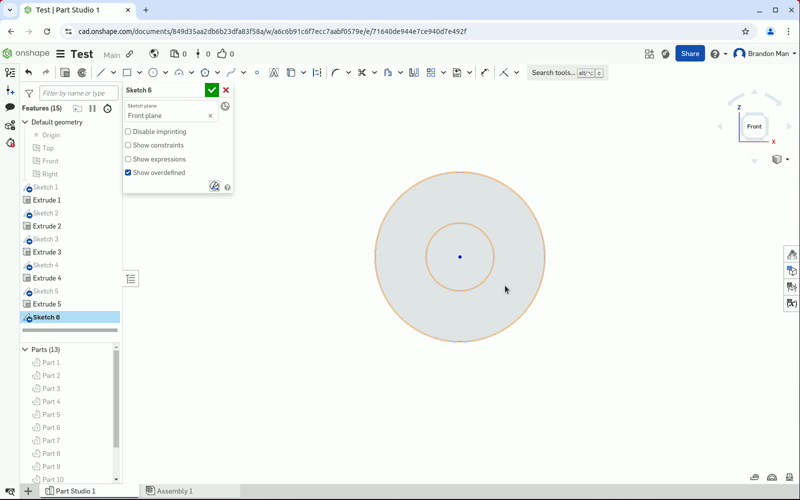
click(505, 285)
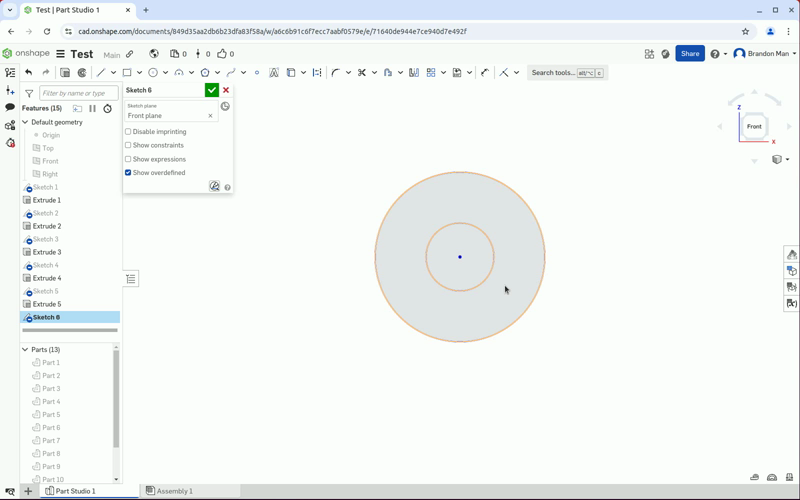
scroll(-6)
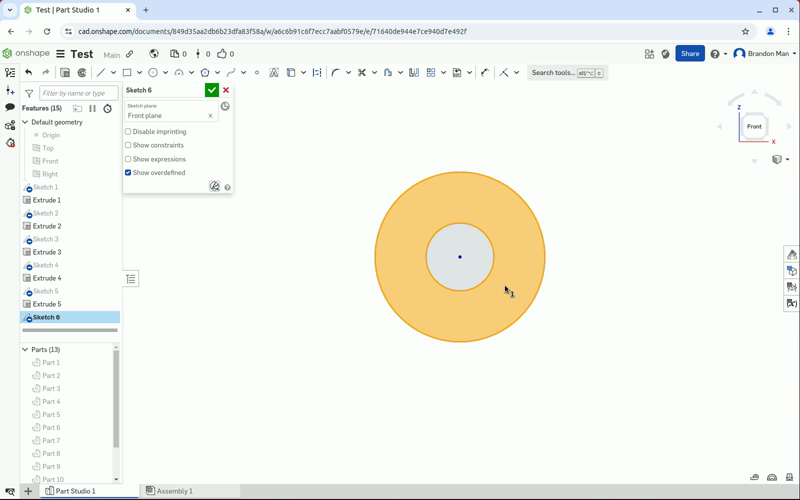
scroll(-6)
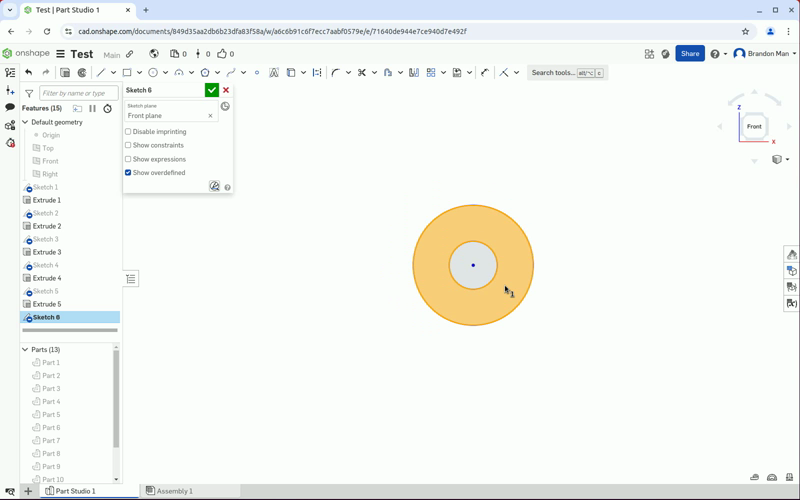
scroll(-6)
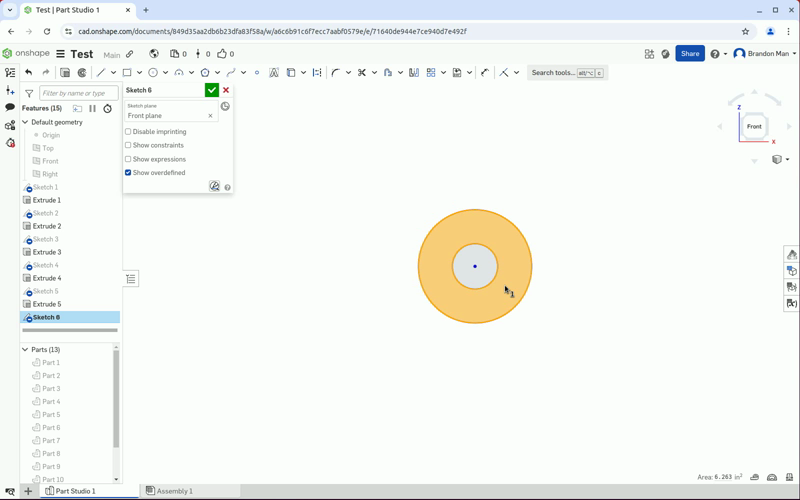
scroll(-6)
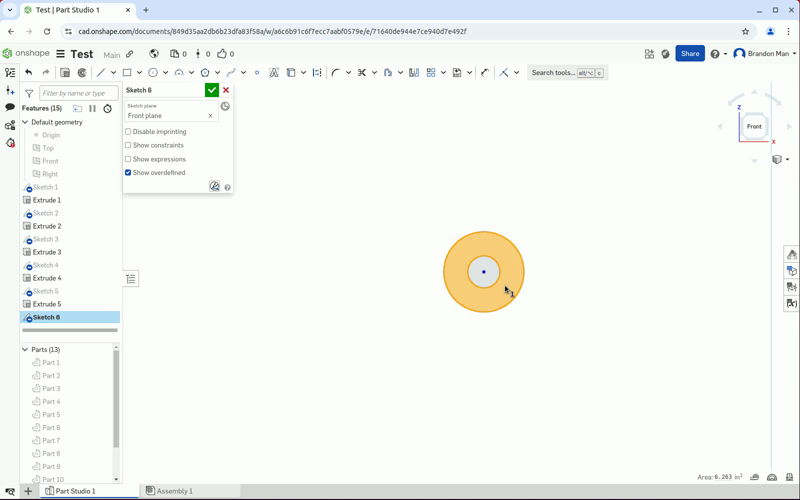
scroll(-6)
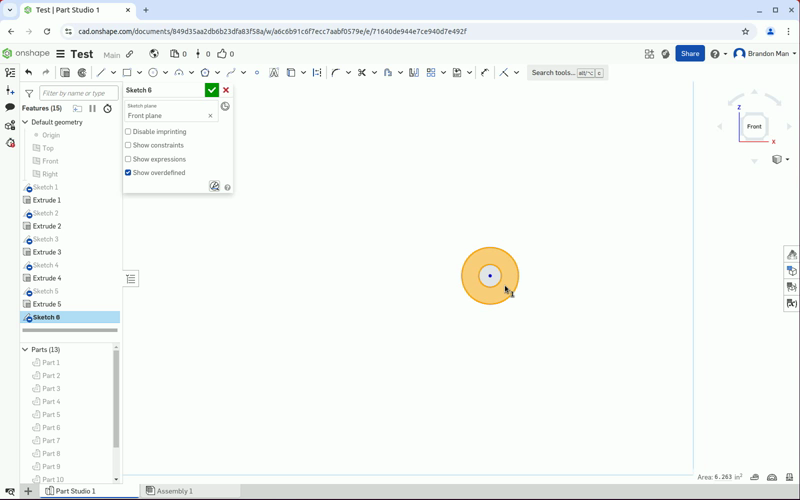
scroll(-6)
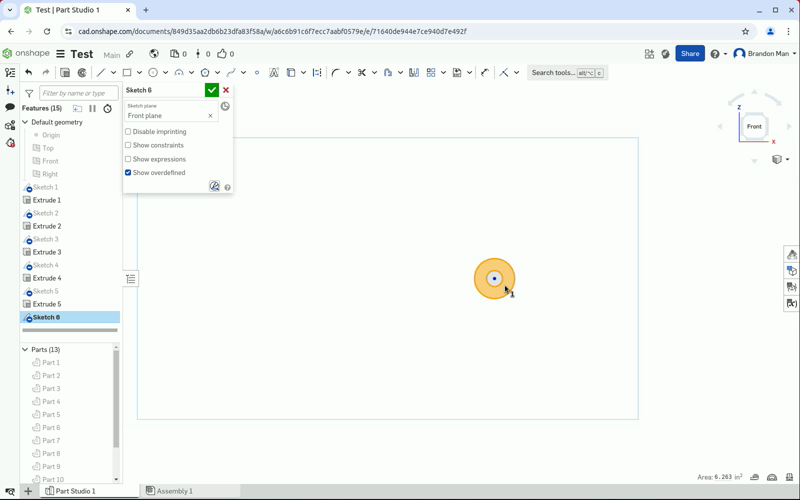
scroll(-6)
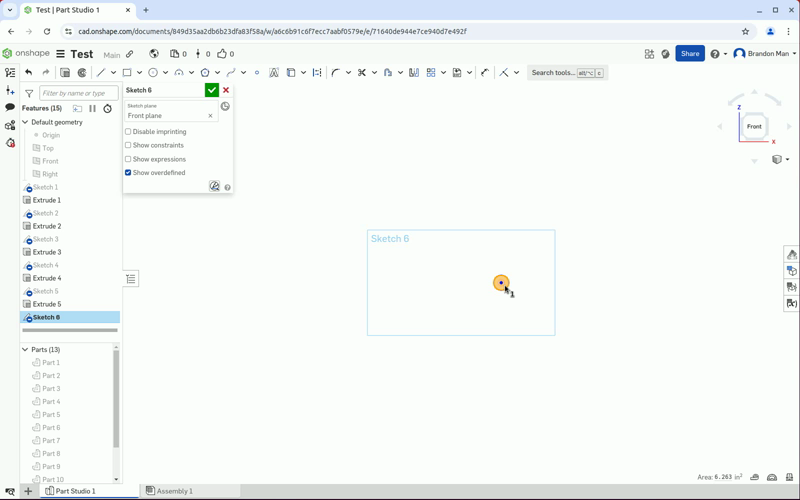
mouse_move(69, 352)
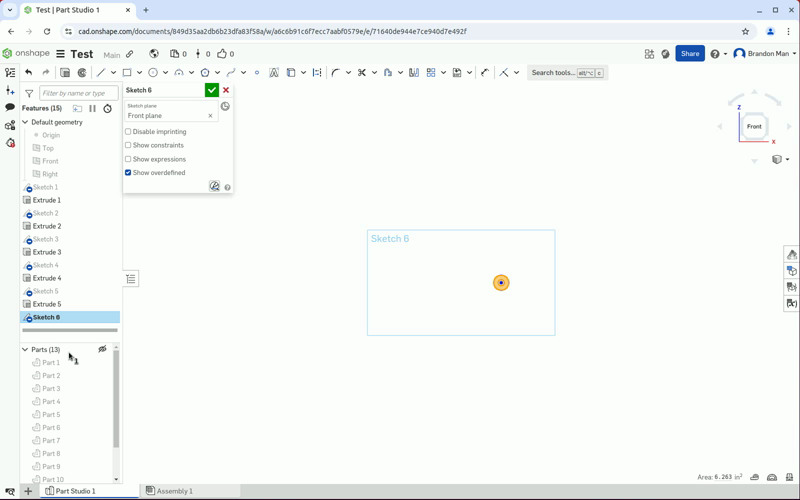
key(shift+y)
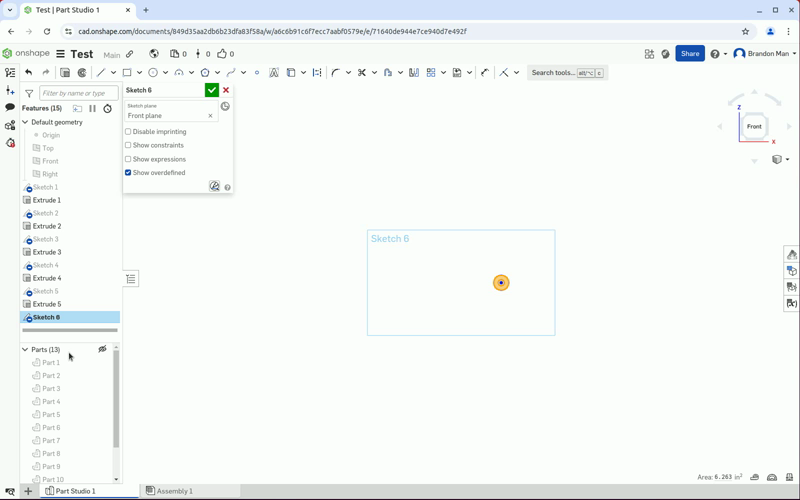
key(shift+e)
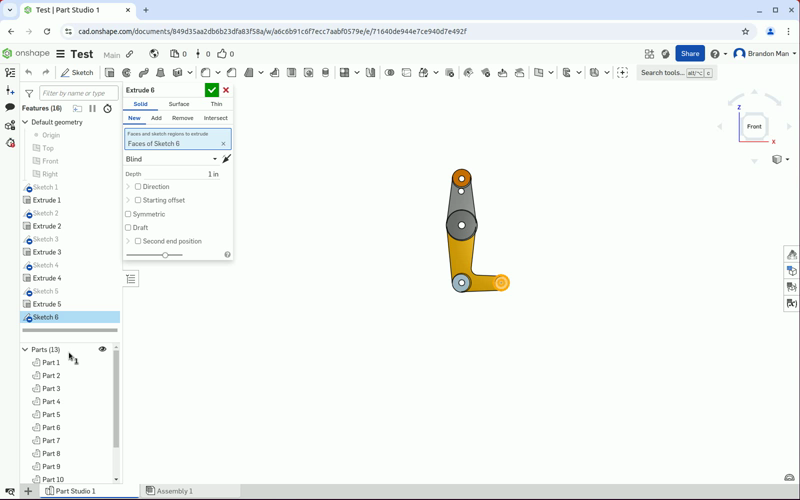
mouse_move(143, 106)
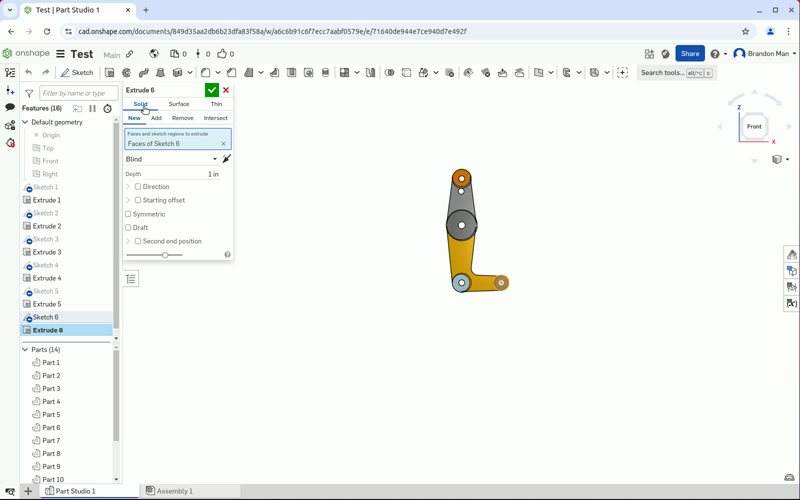
click(143, 106)
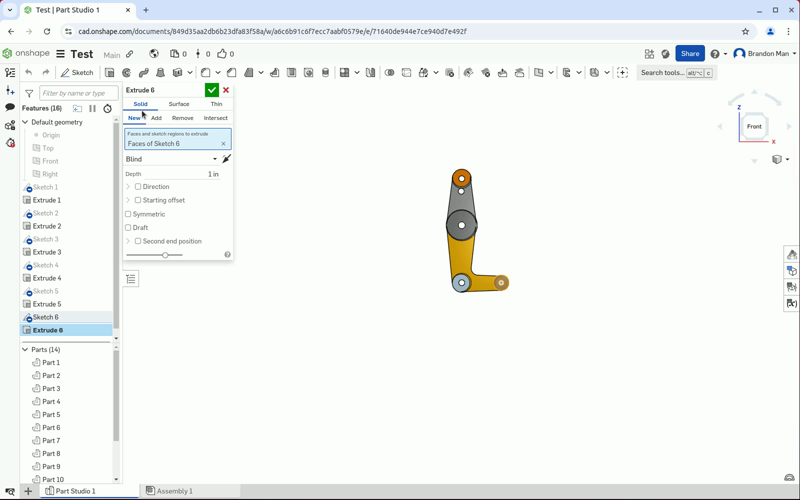
mouse_move(137, 120)
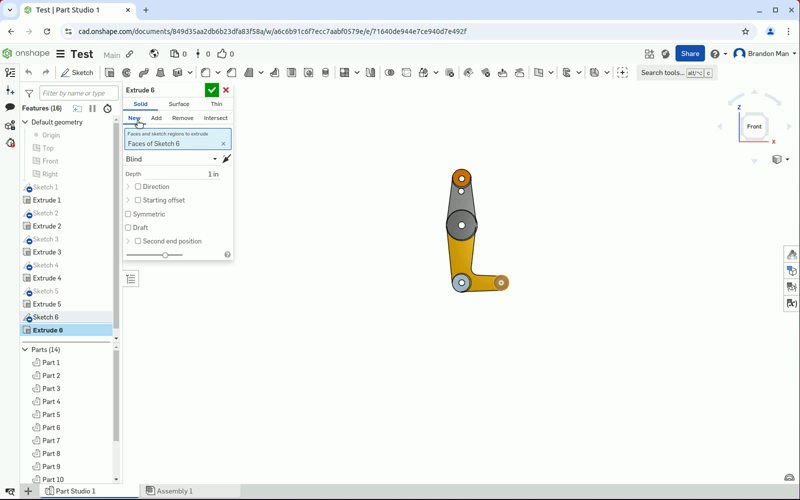
click(137, 120)
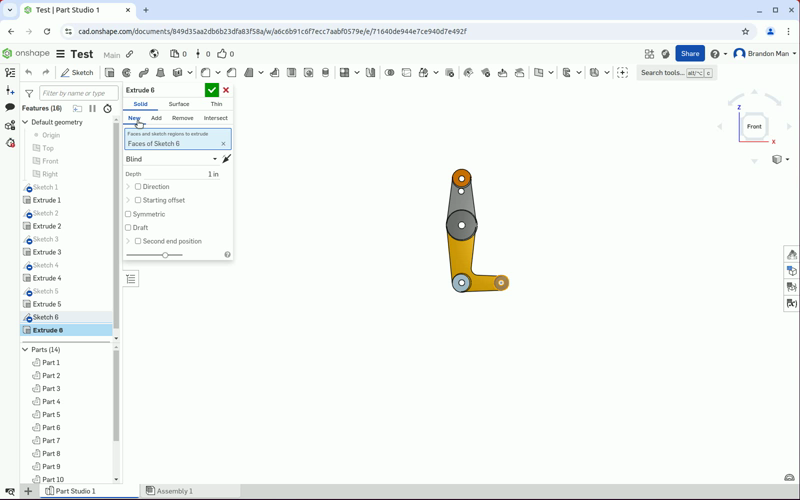
key(tab, 4)
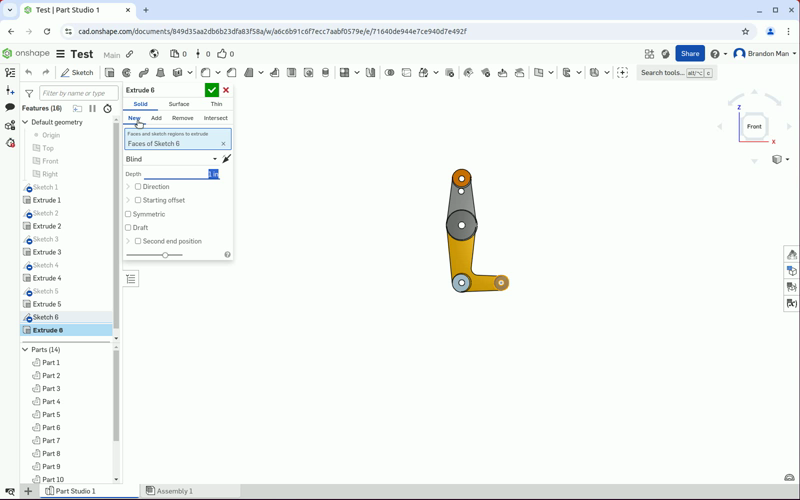
text(0.481)
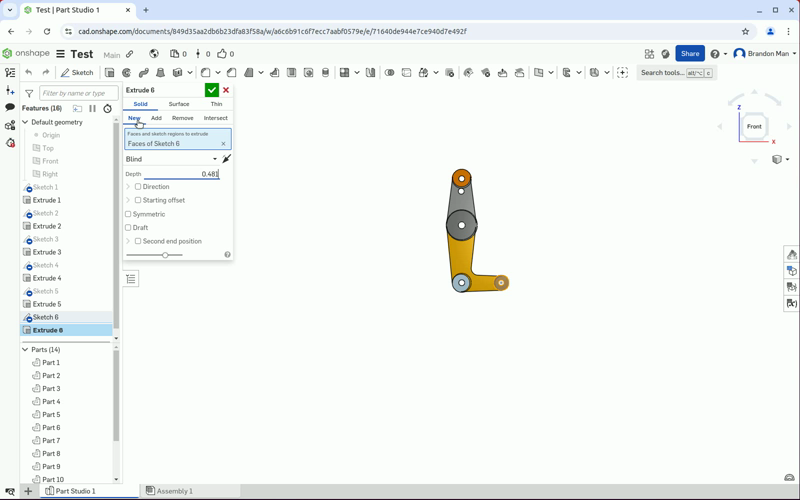
key(enter)
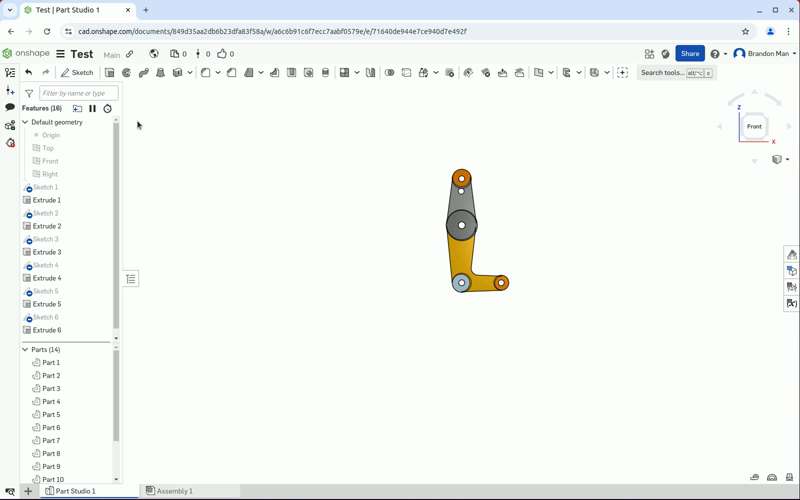
key(shift+h)
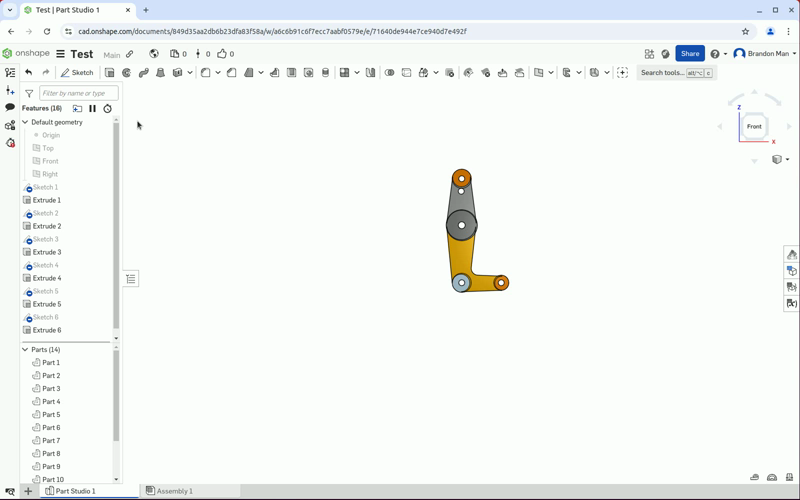
key(shift+h)
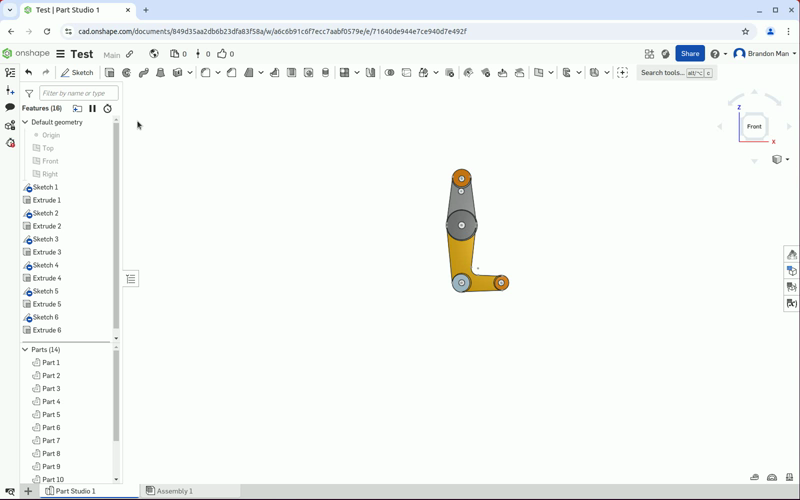
key(shift+7)
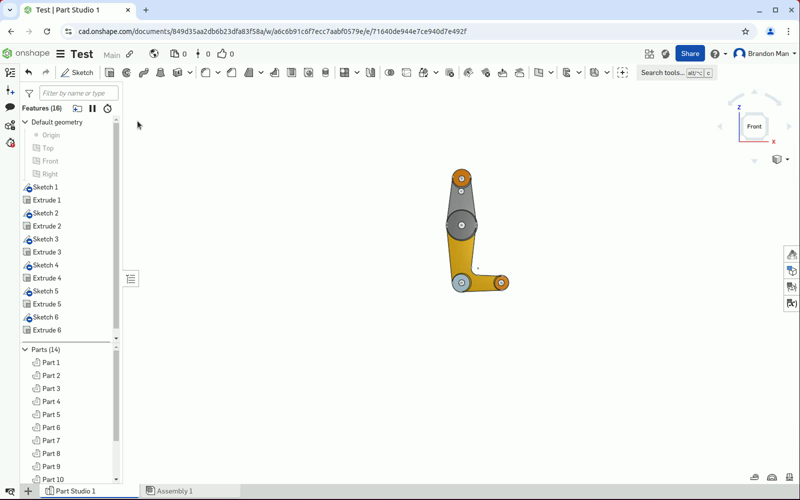
key(left, 2)
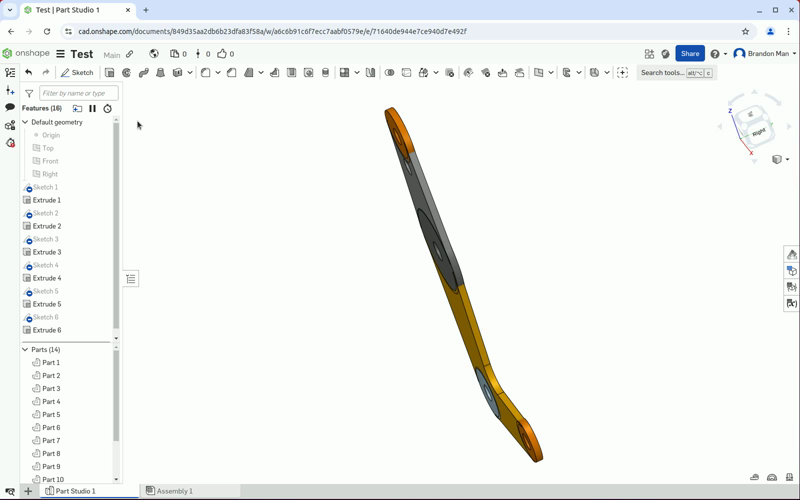
key(down, 2)
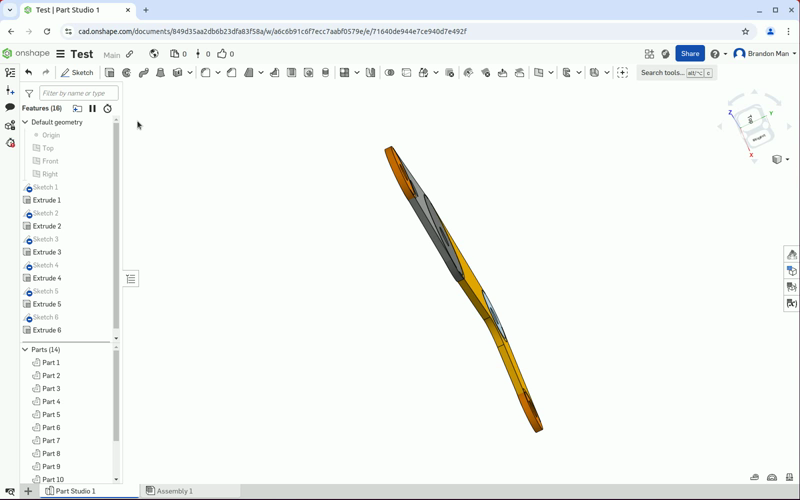
key(up, 2)
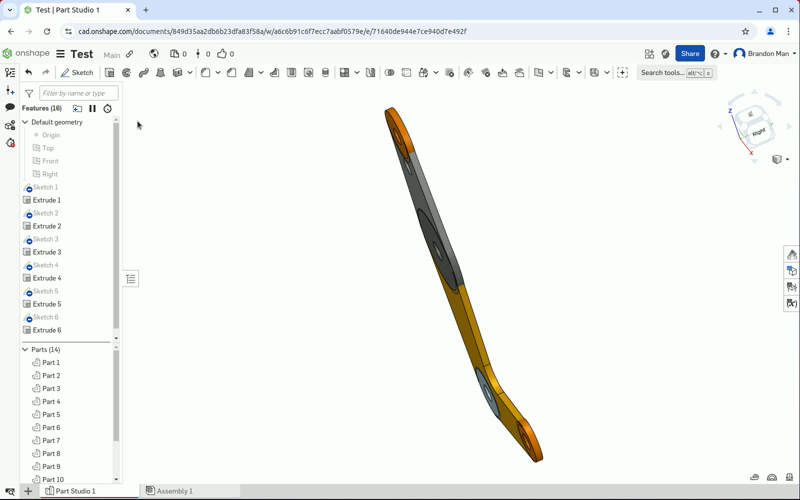
key(right, 2)
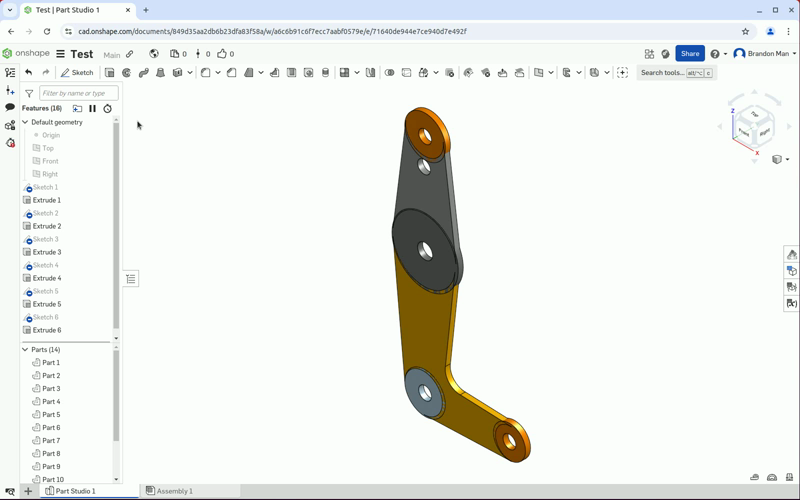
mouse_move(69, 189)
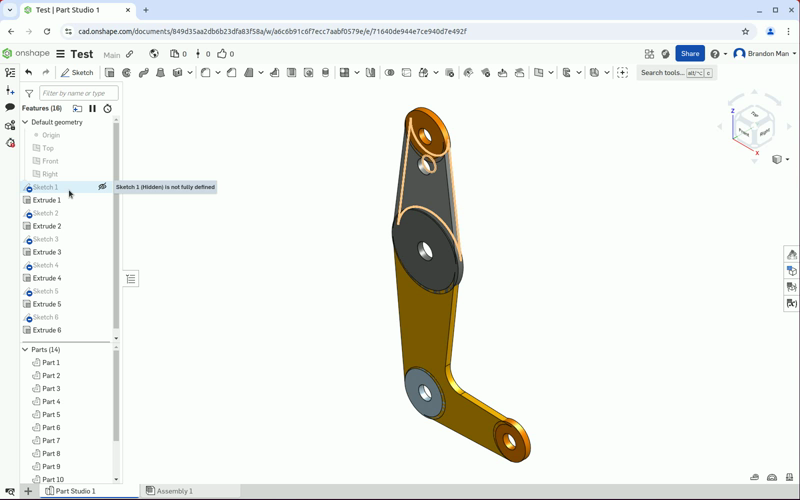
click(69, 189)